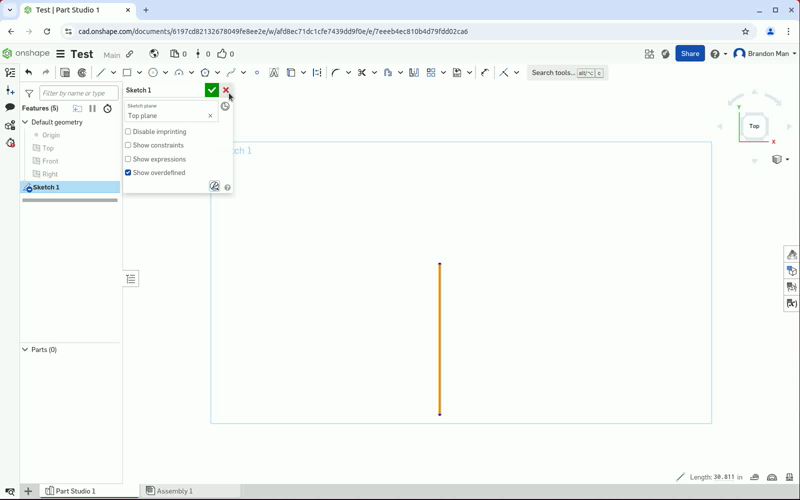
key(shift+h)
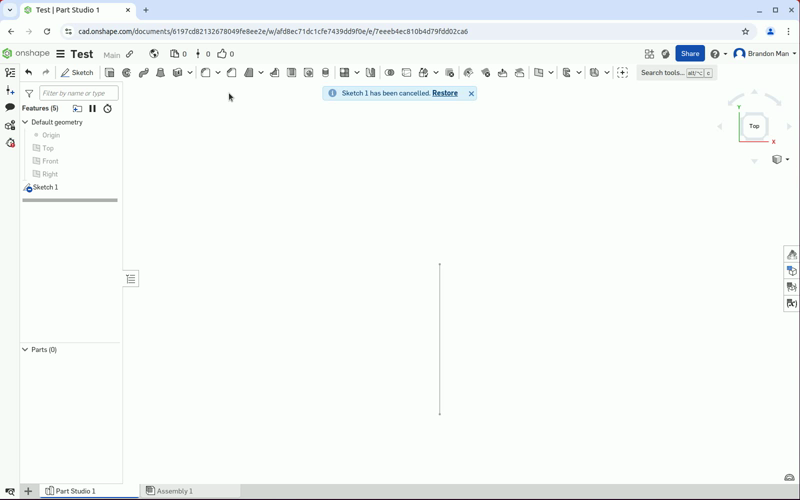
mouse_move(73, 352)
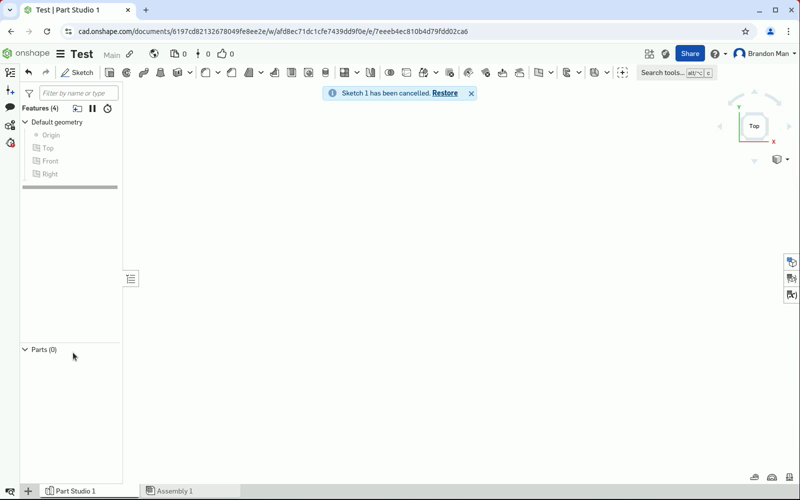
key(y)
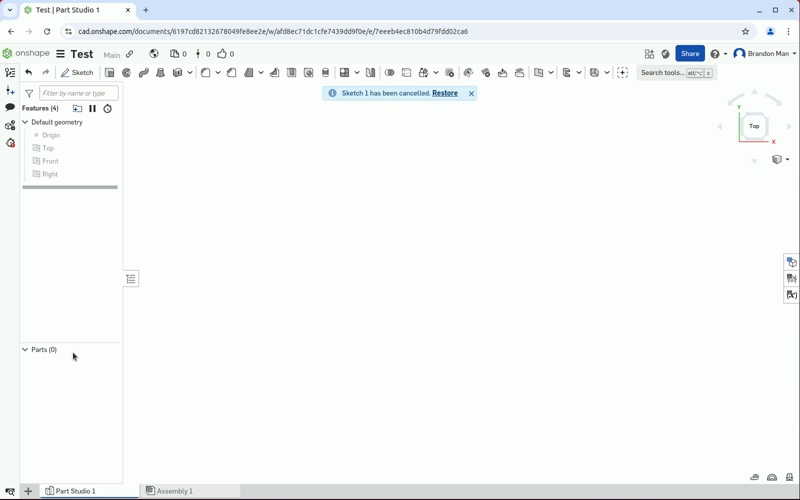
key(shift+p)
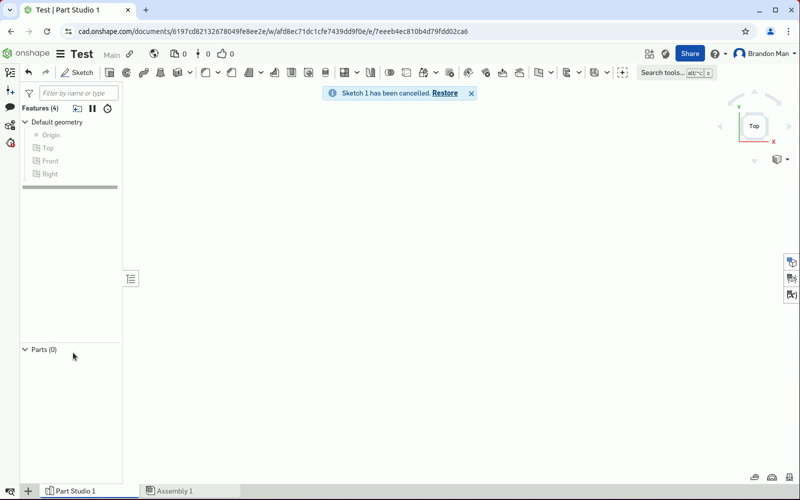
key(space)
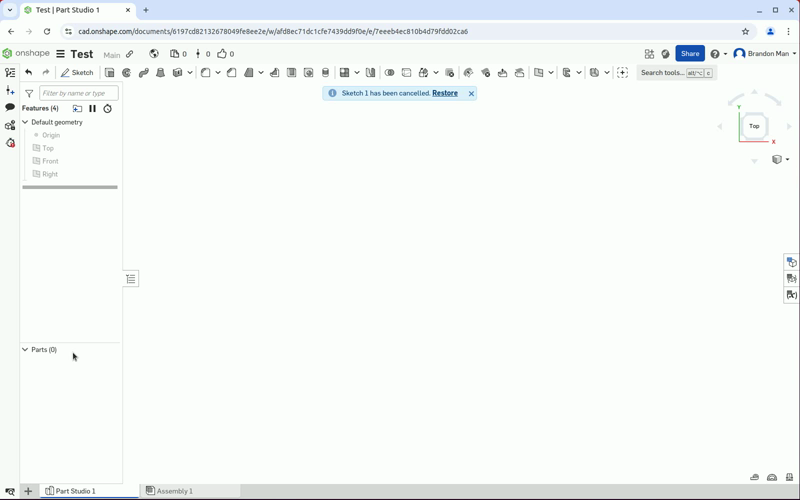
key_down(shift)
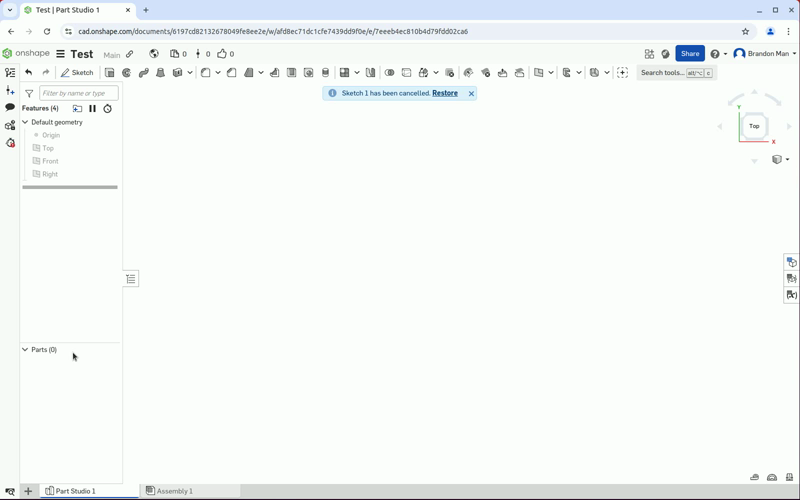
key(up)
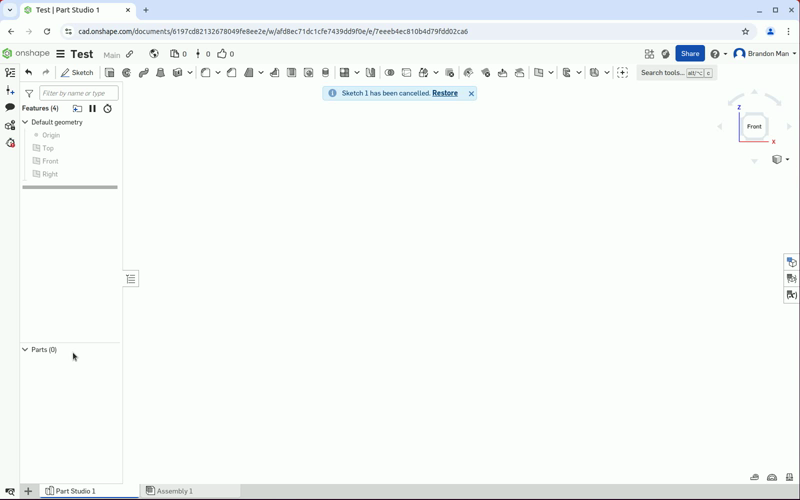
key_up(shift)
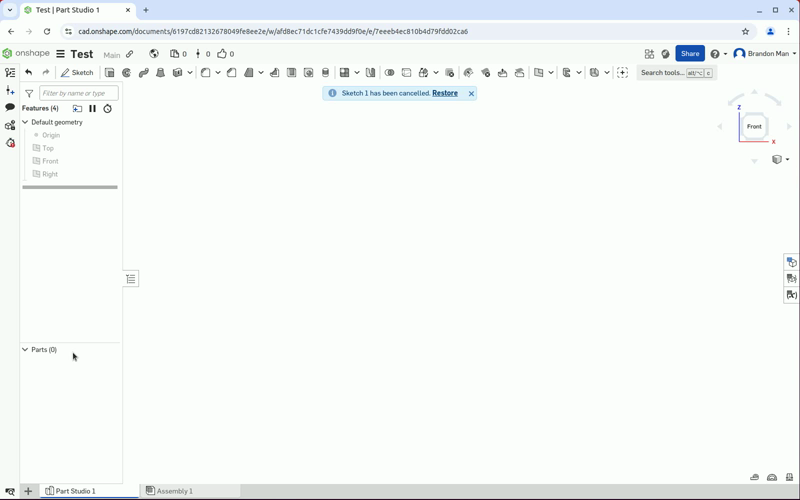
mouse_move(73, 352)
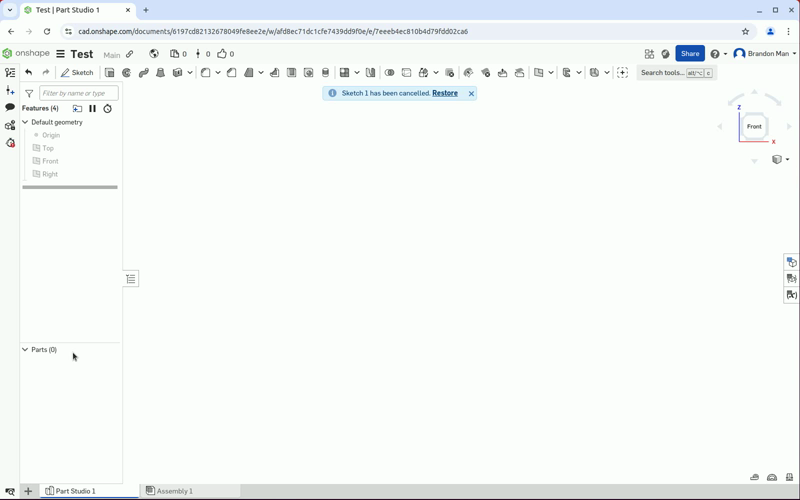
key(shift+y)
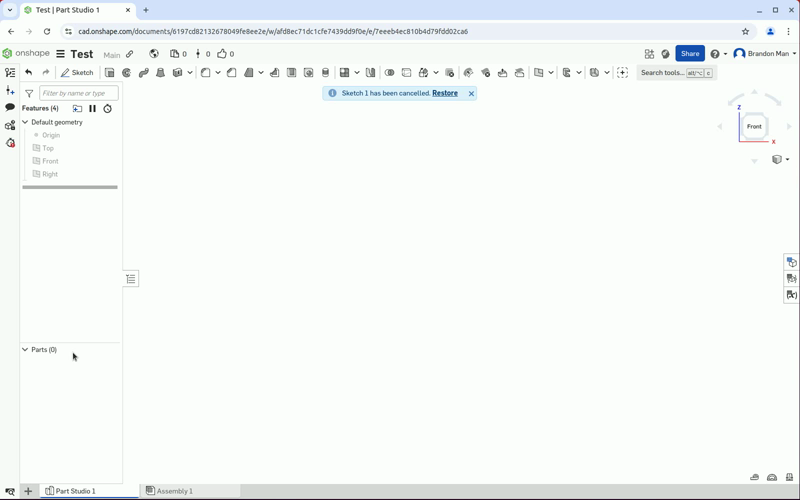
key(shift+s)
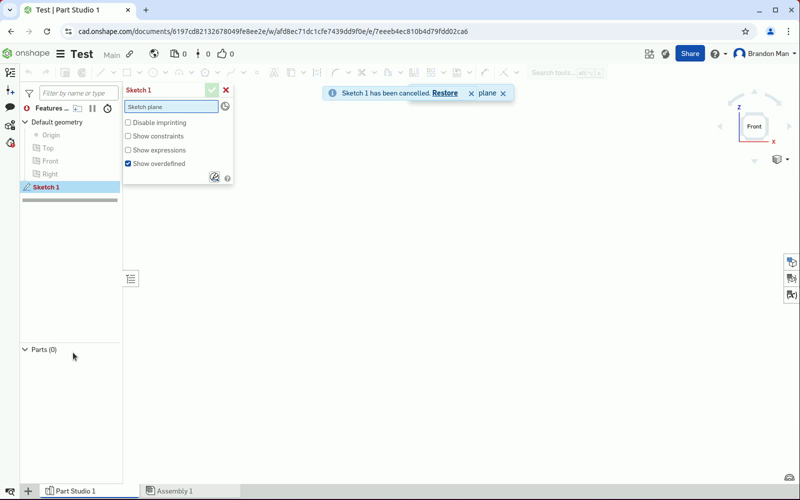
mouse_move(73, 163)
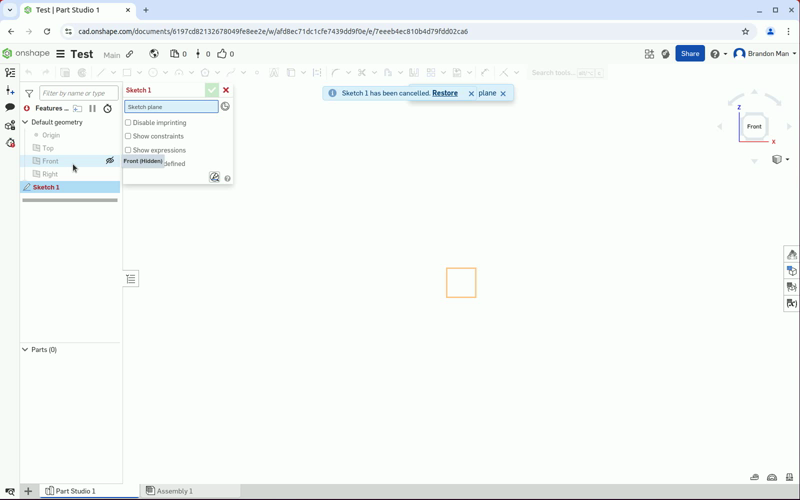
click(73, 163)
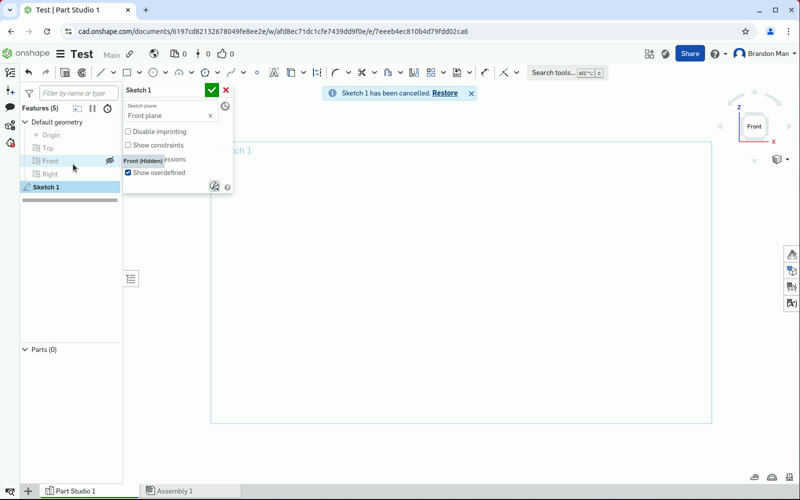
mouse_move(73, 352)
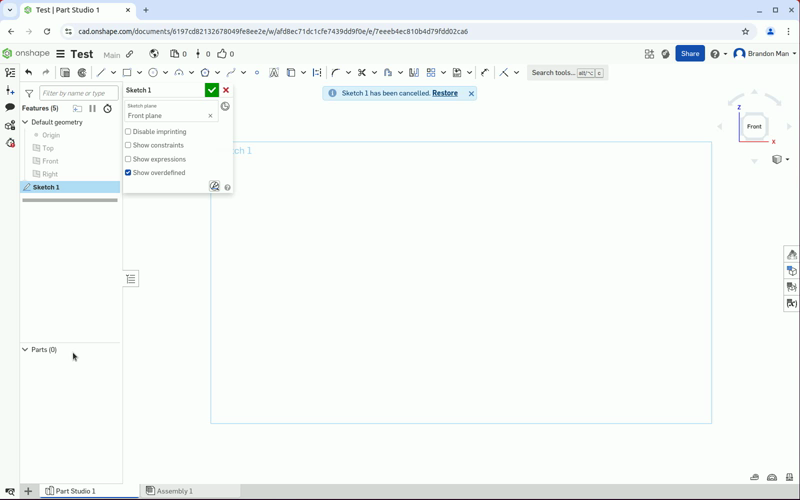
key(y)
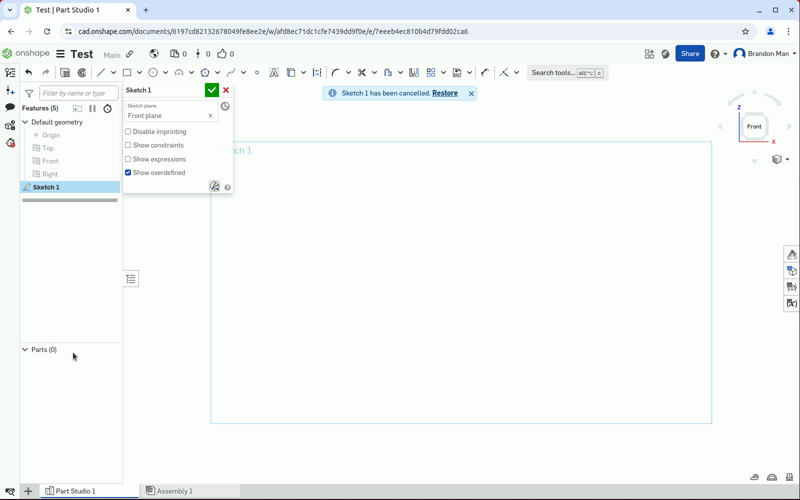
key(l)
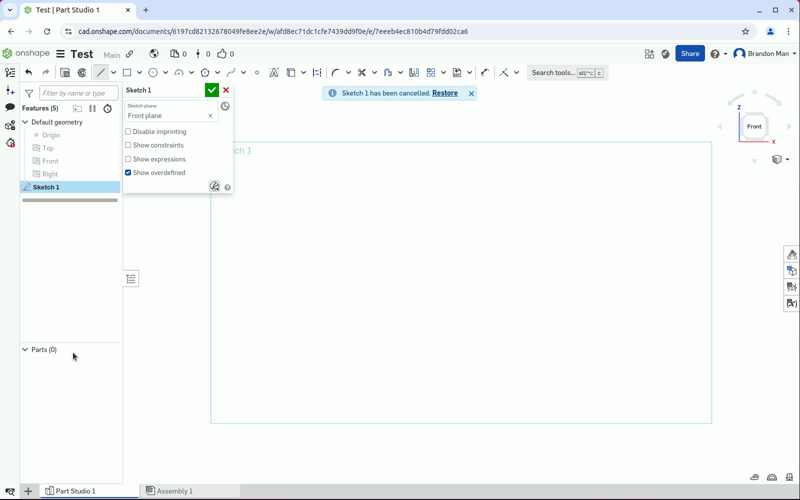
key_down(shift)
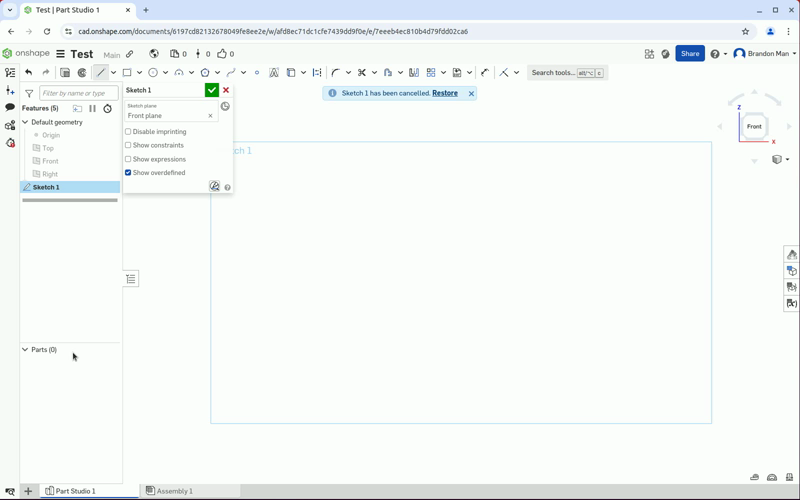
mouse_move(456, 285)
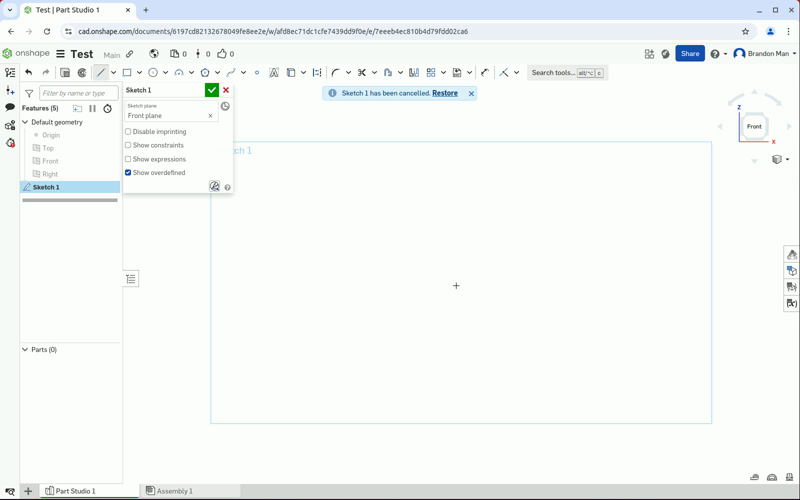
click(456, 285)
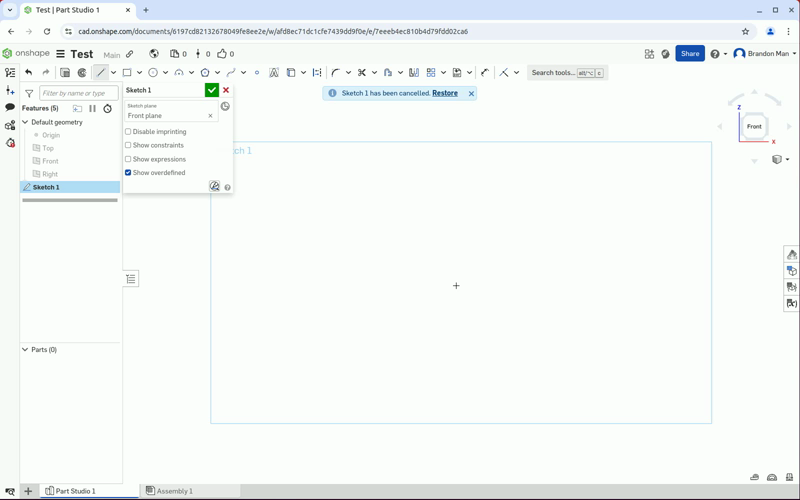
key_up(shift)
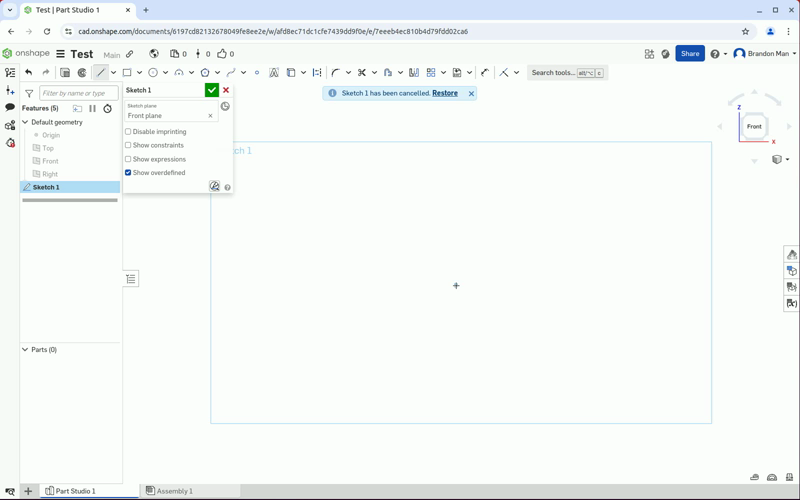
key_down(shift)
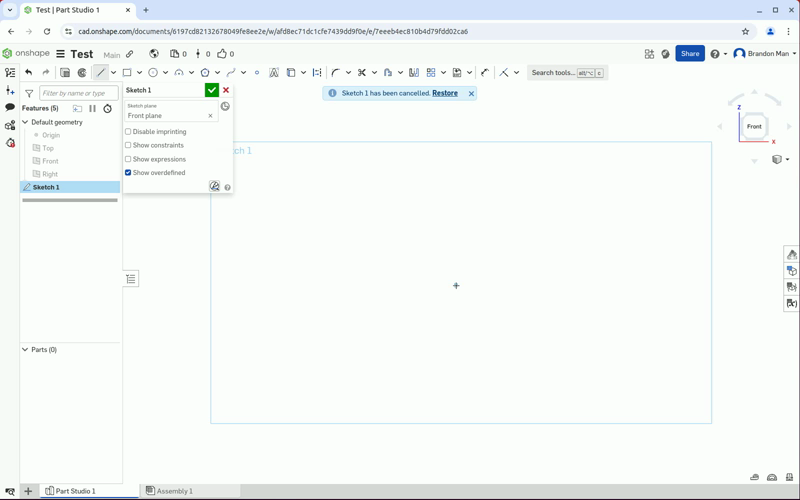
mouse_move(486, 285)
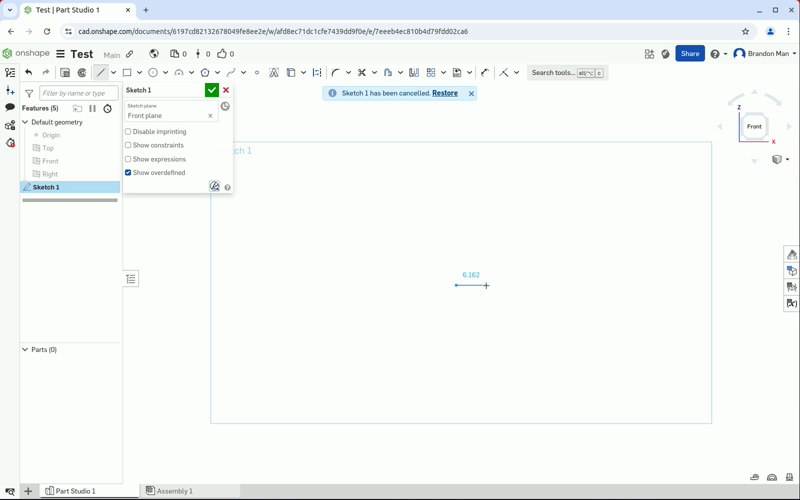
mouse_move(458, 285)
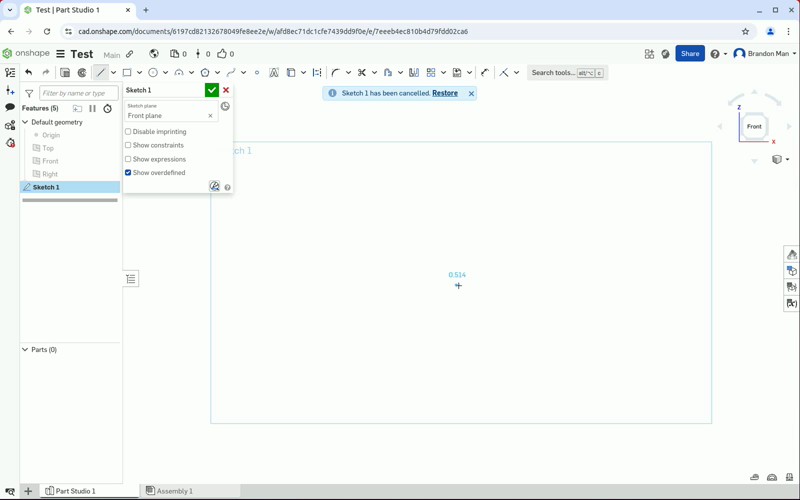
scroll(6)
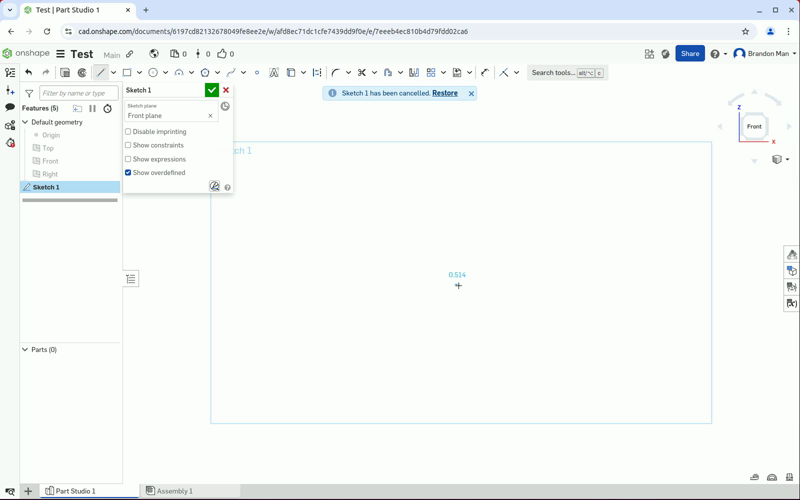
scroll(6)
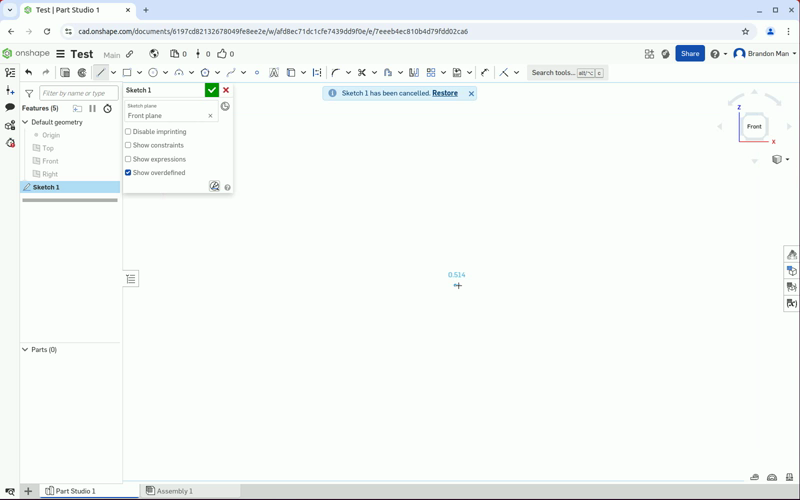
scroll(6)
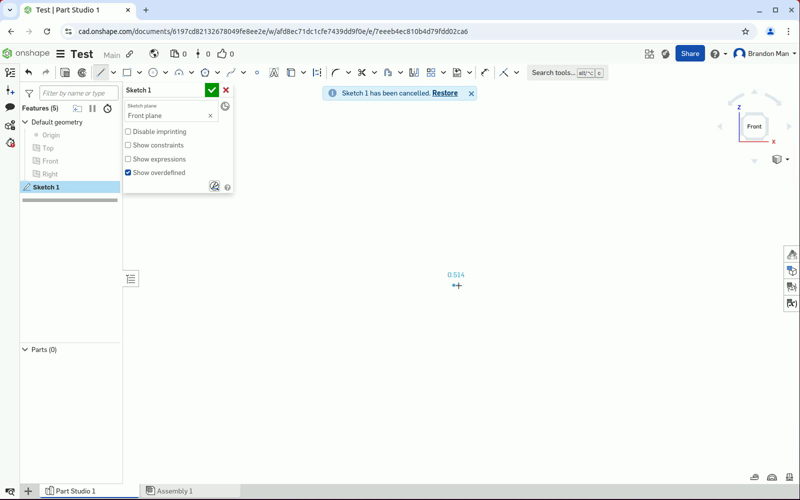
scroll(6)
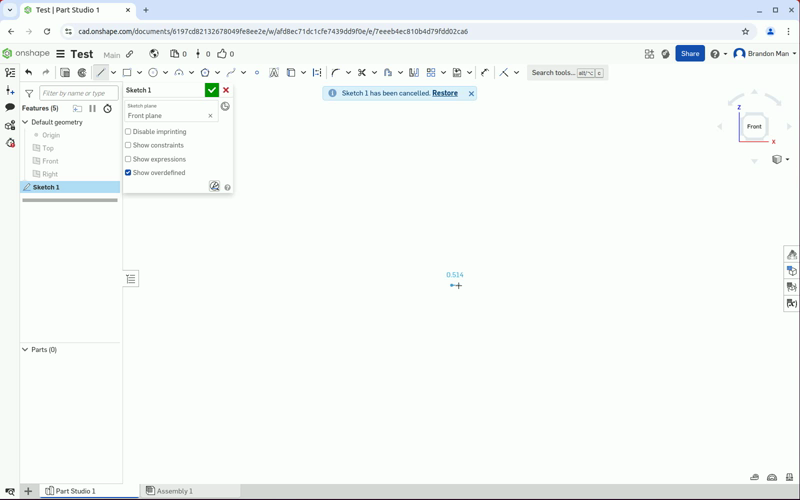
scroll(6)
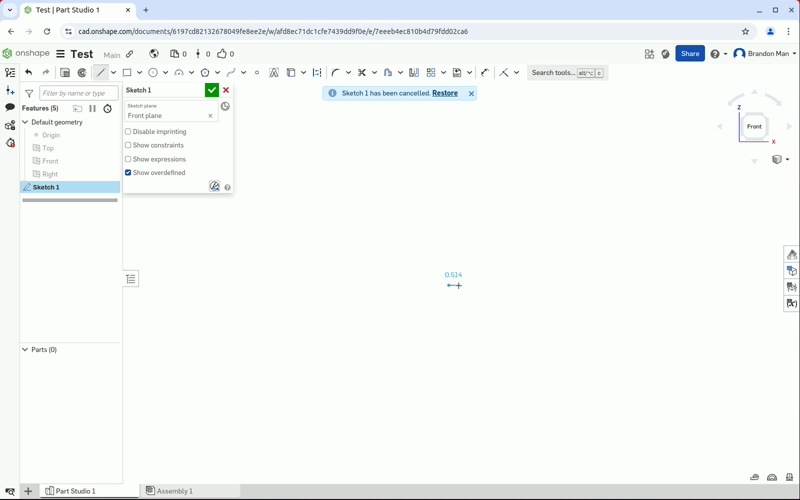
scroll(6)
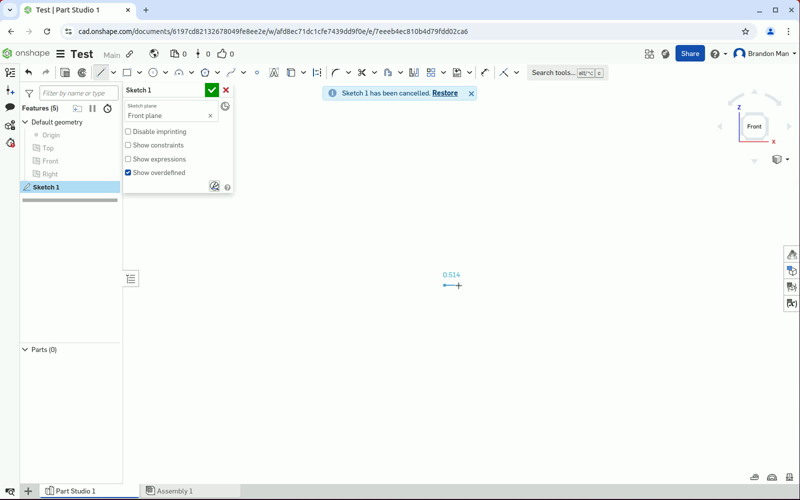
scroll(6)
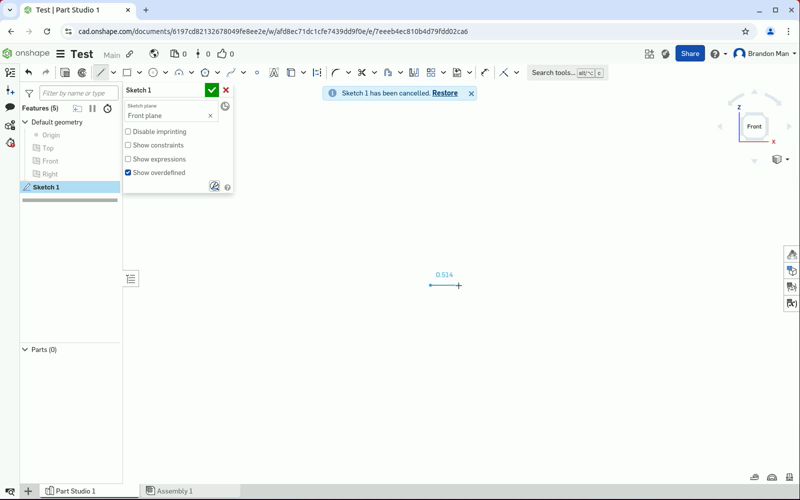
click(458, 285)
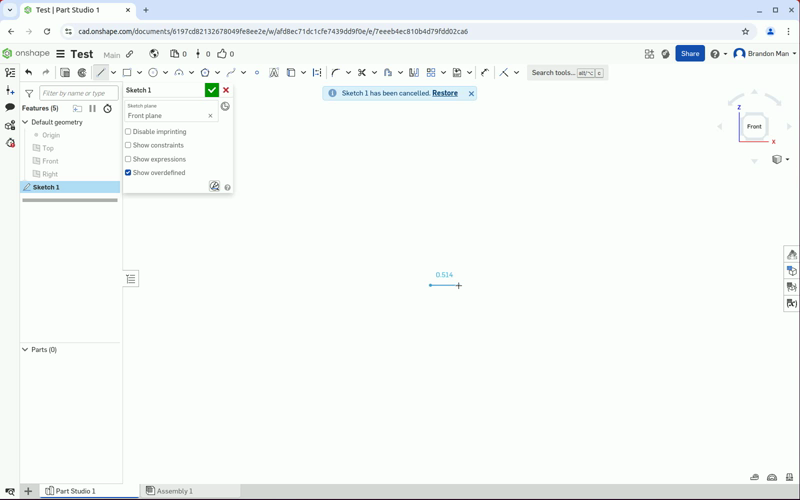
scroll(-6)
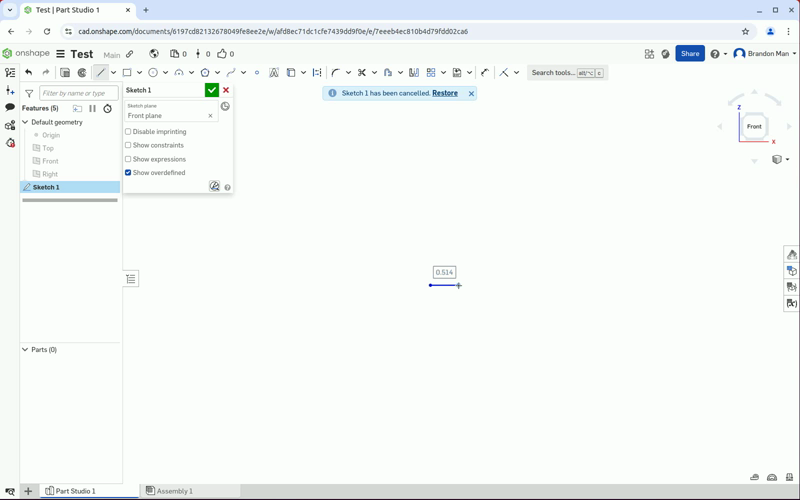
scroll(-6)
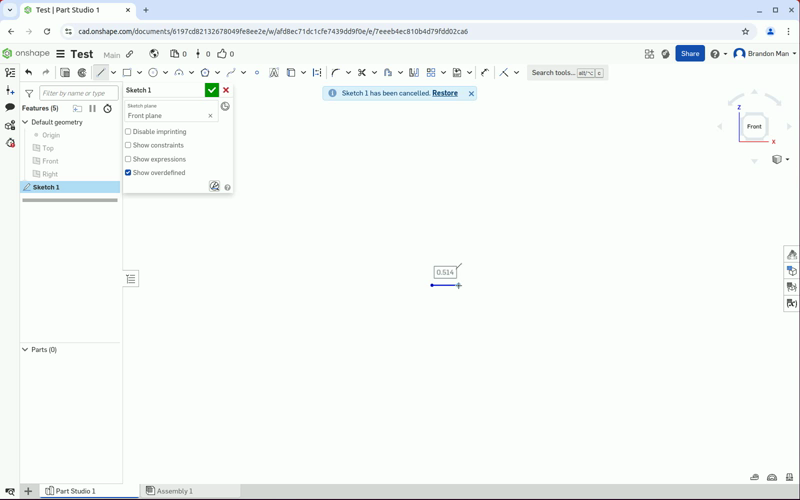
scroll(-6)
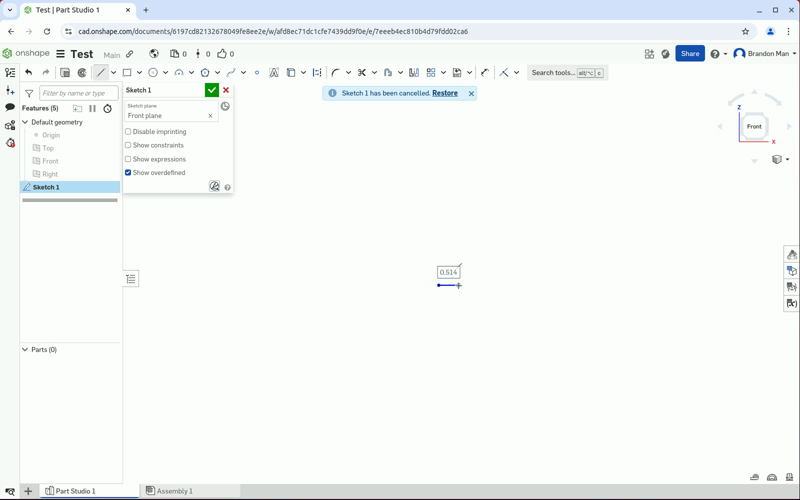
scroll(-6)
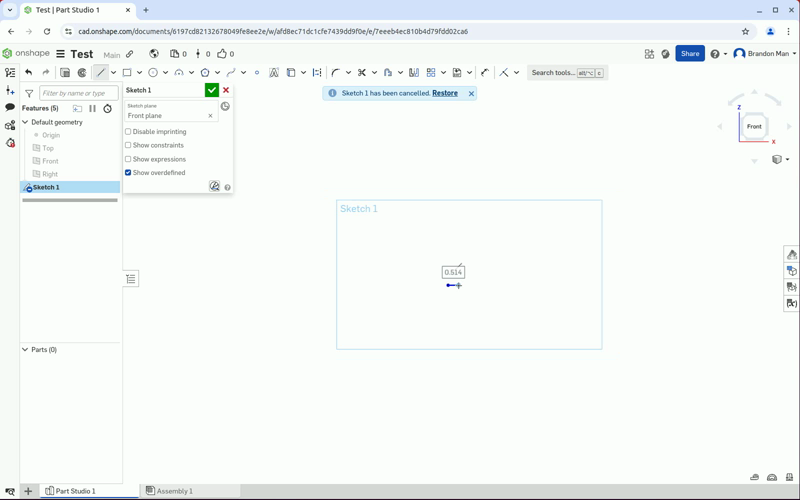
scroll(-6)
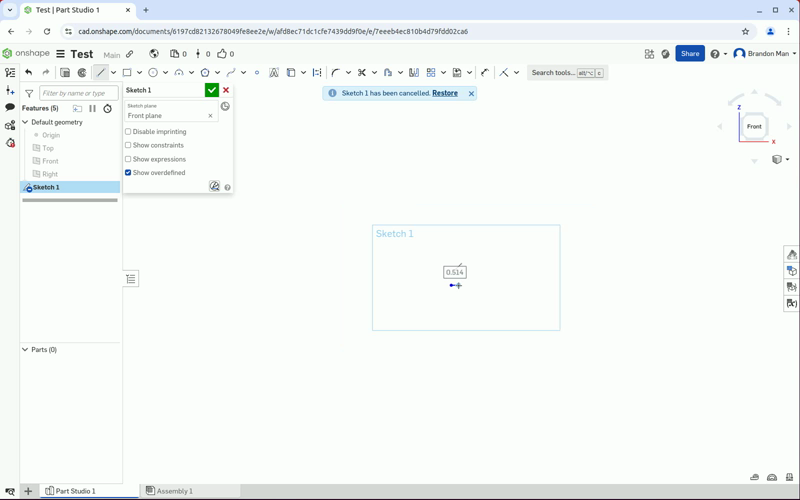
scroll(-6)
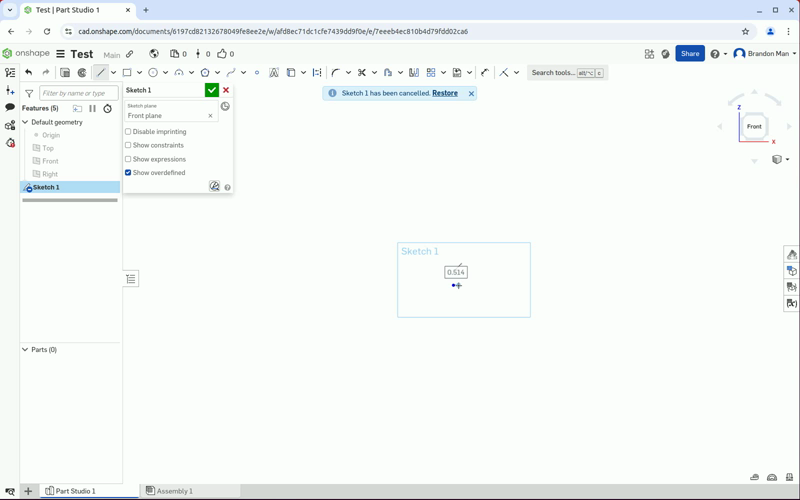
scroll(-6)
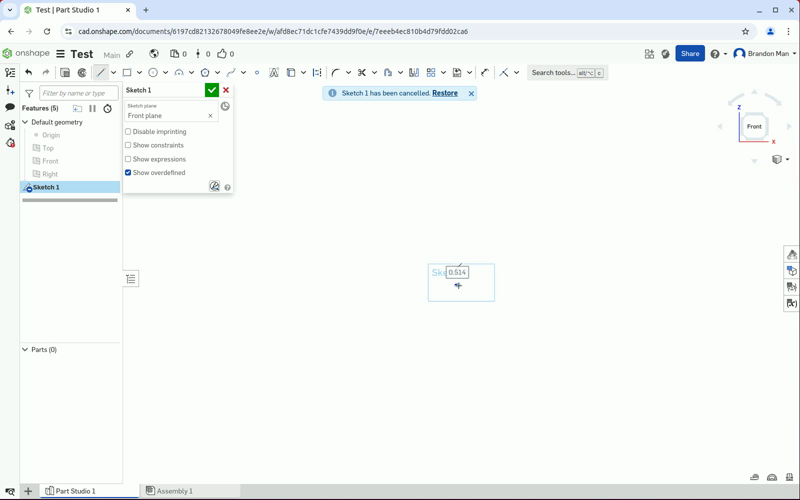
key_up(shift)
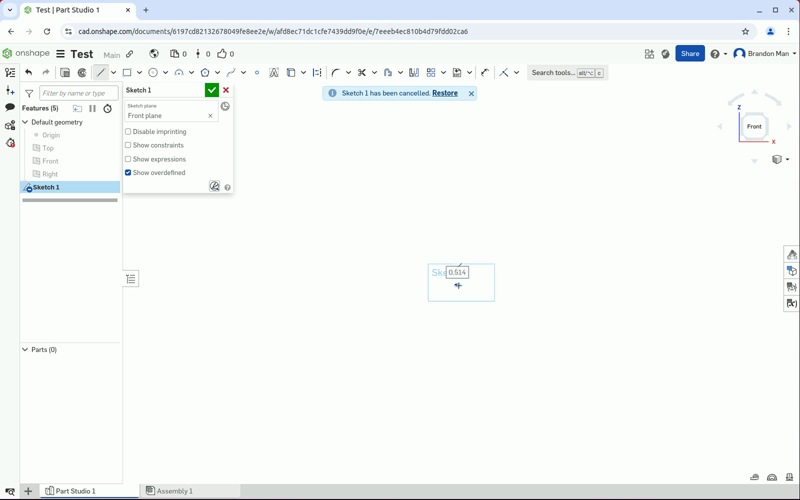
key_down(shift)
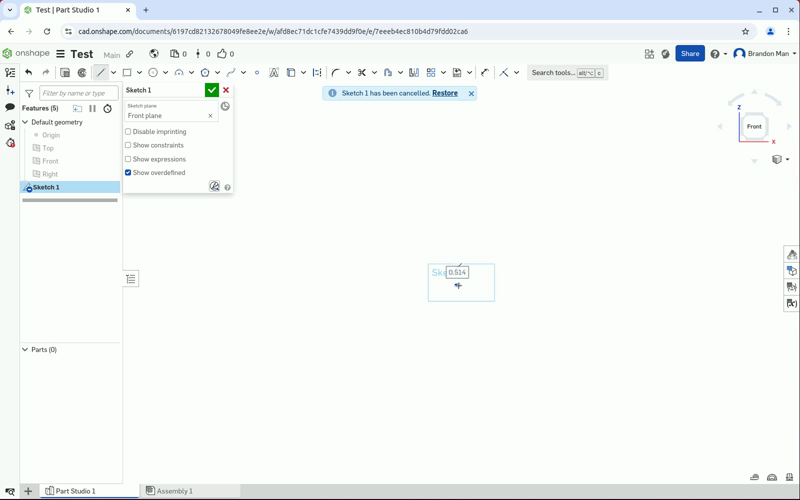
mouse_move(521, 285)
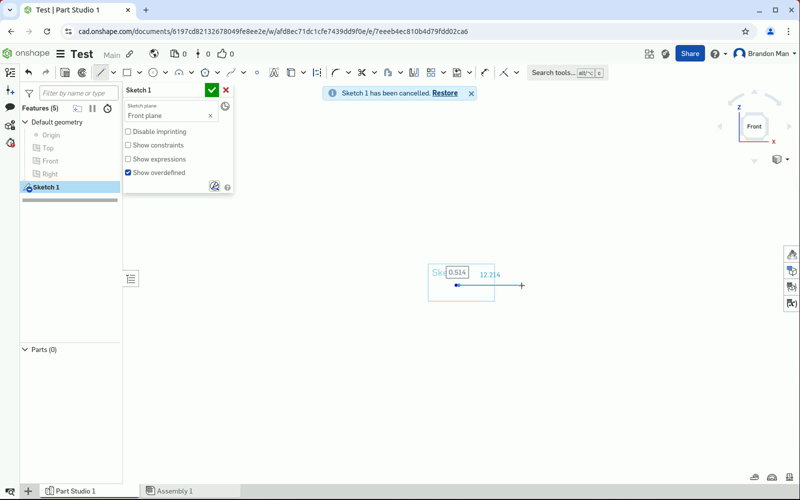
click(521, 285)
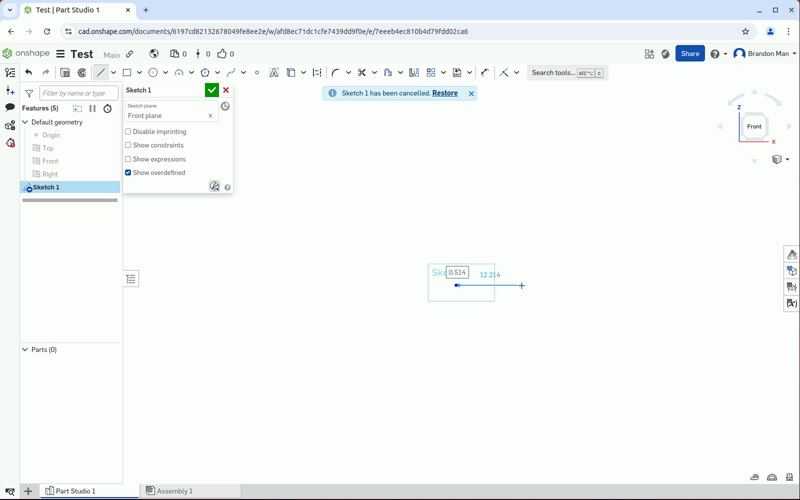
key_up(shift)
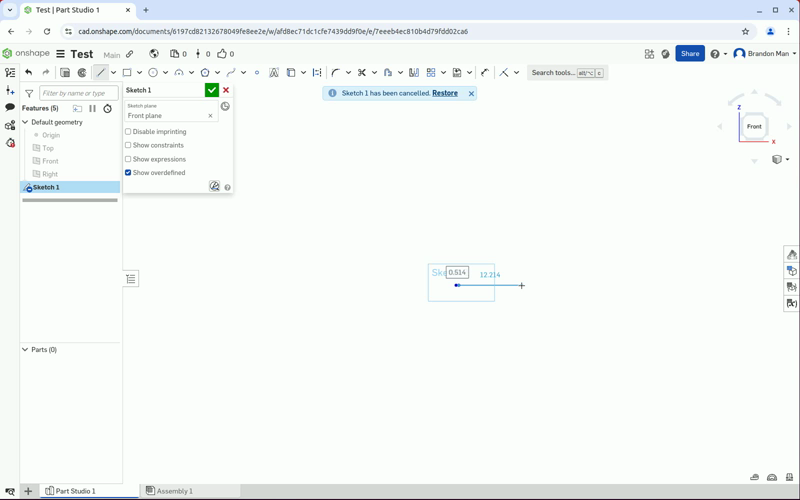
key_down(shift)
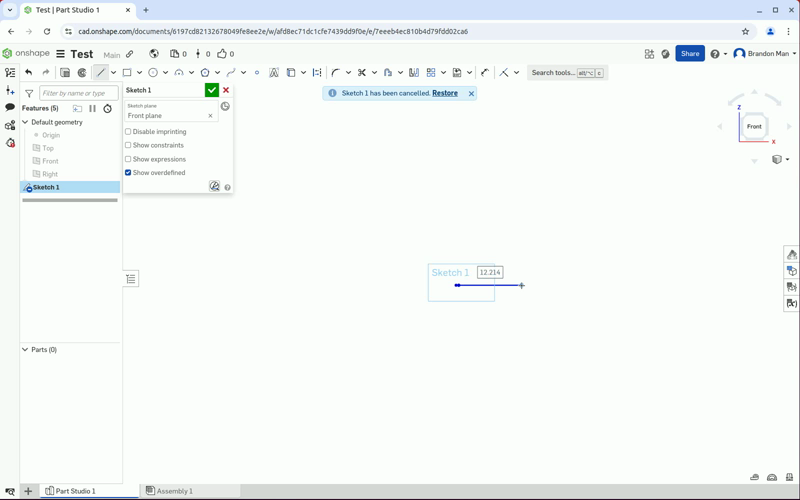
mouse_move(551, 285)
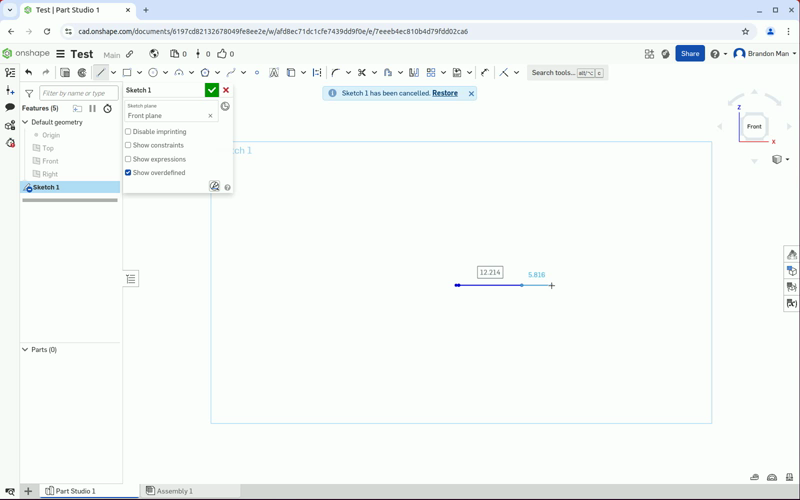
mouse_move(524, 285)
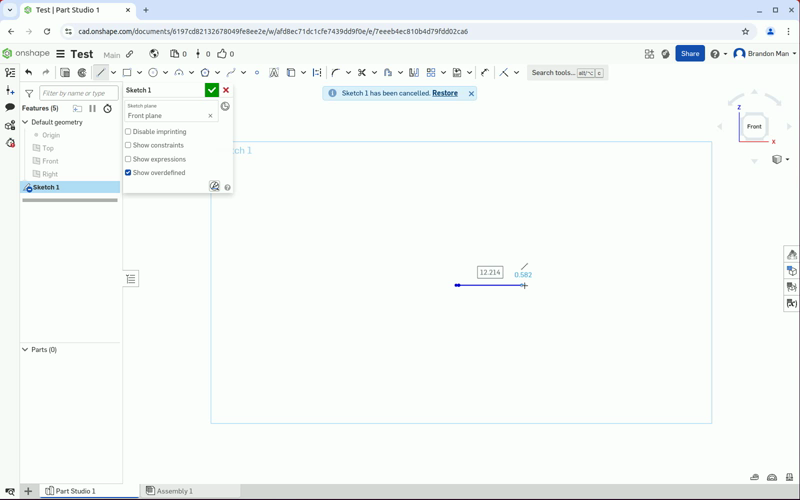
scroll(6)
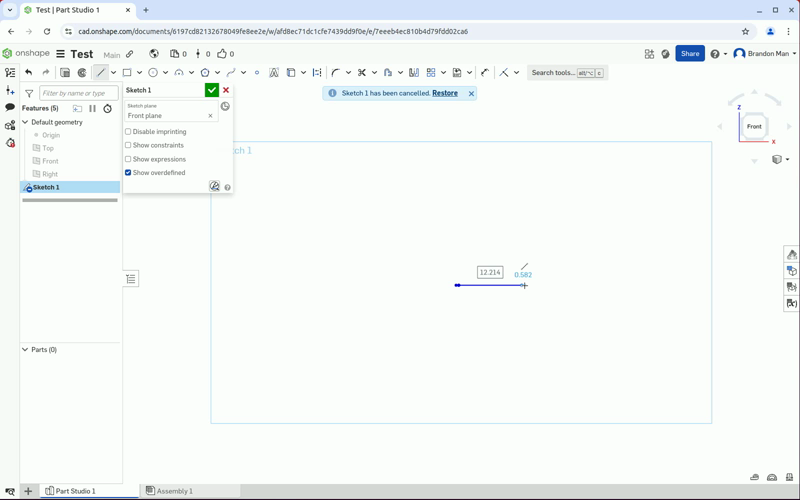
scroll(6)
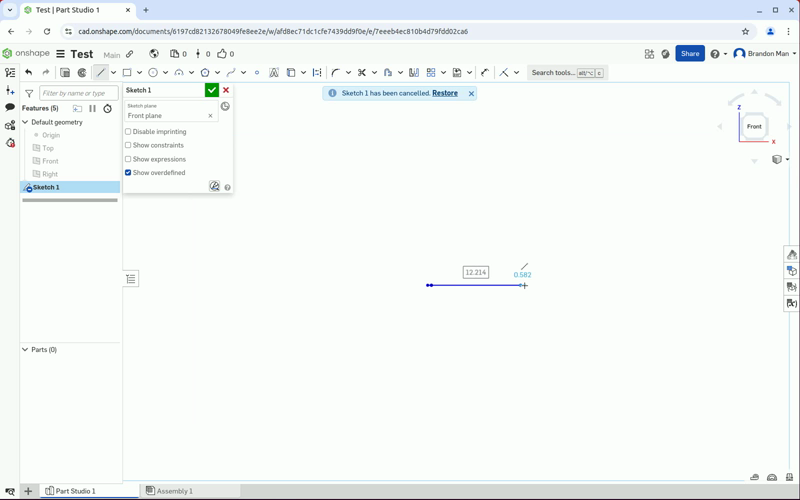
scroll(6)
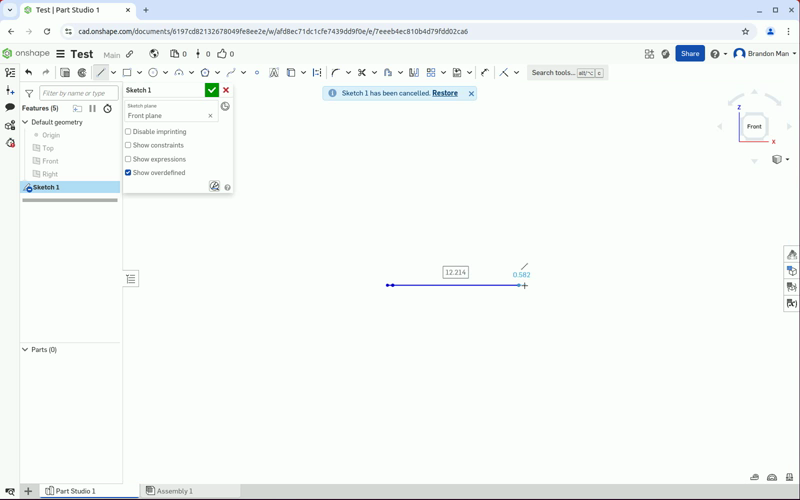
scroll(6)
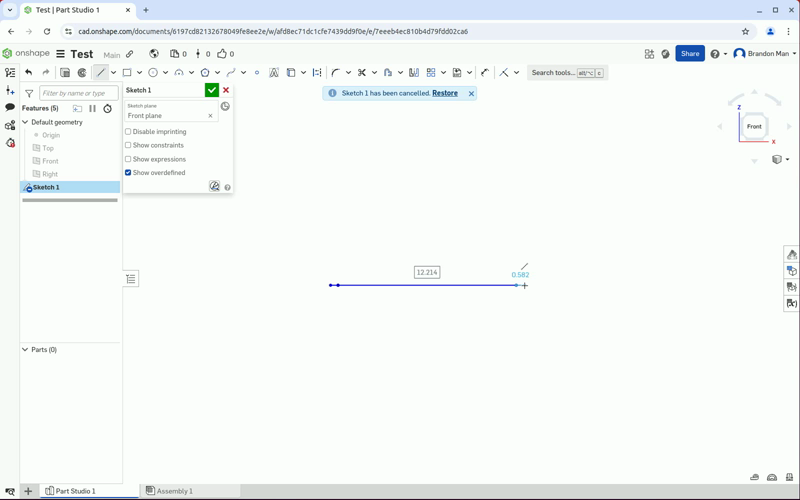
scroll(6)
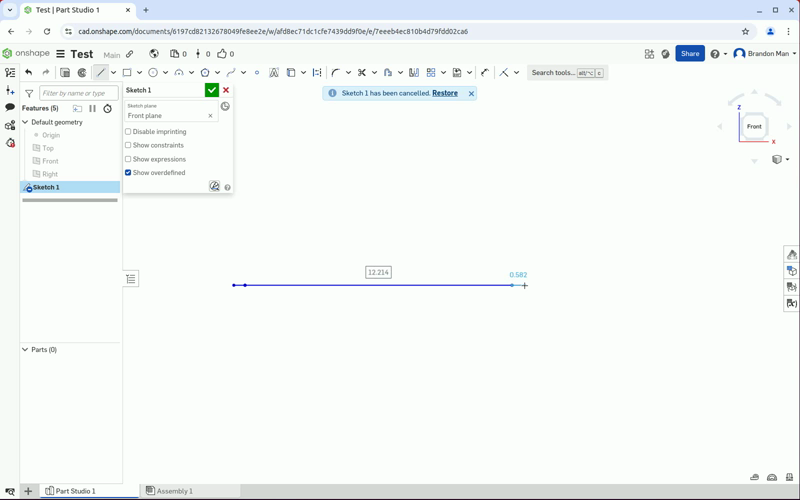
scroll(6)
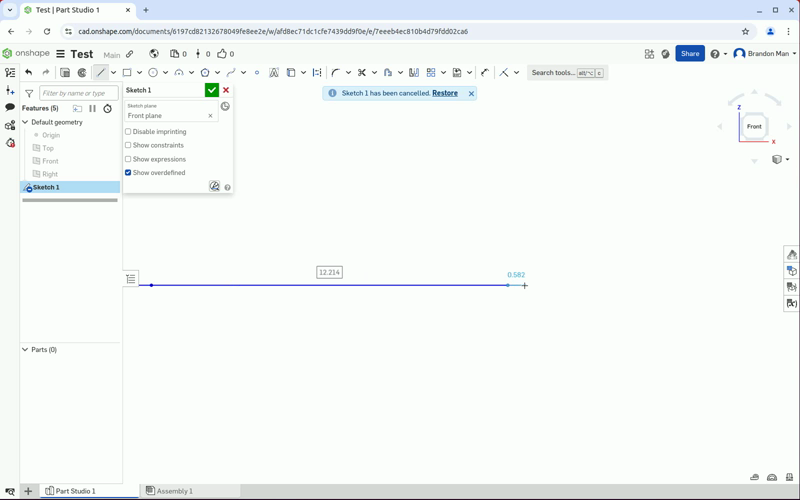
scroll(6)
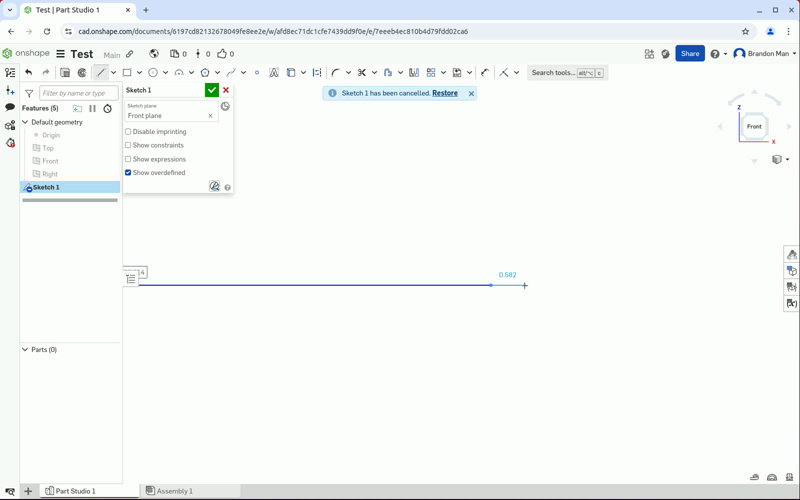
click(524, 285)
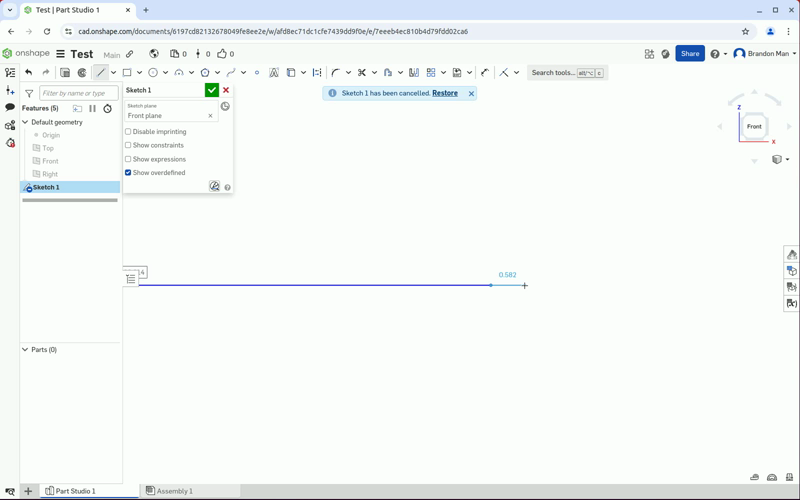
scroll(-6)
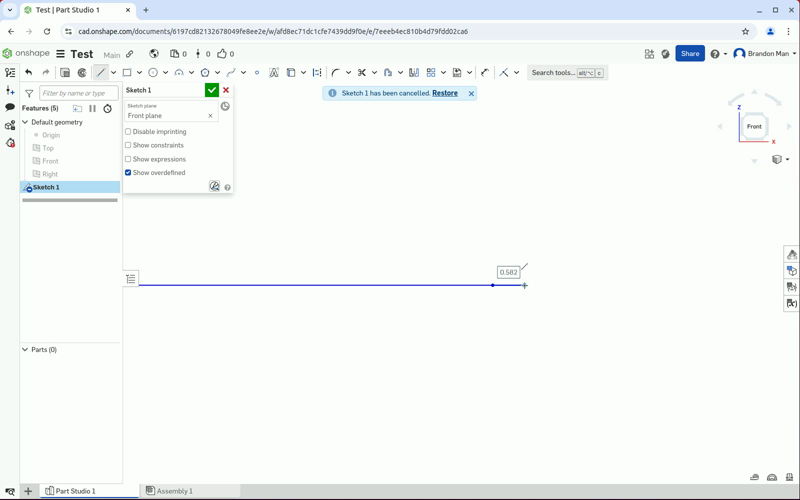
scroll(-6)
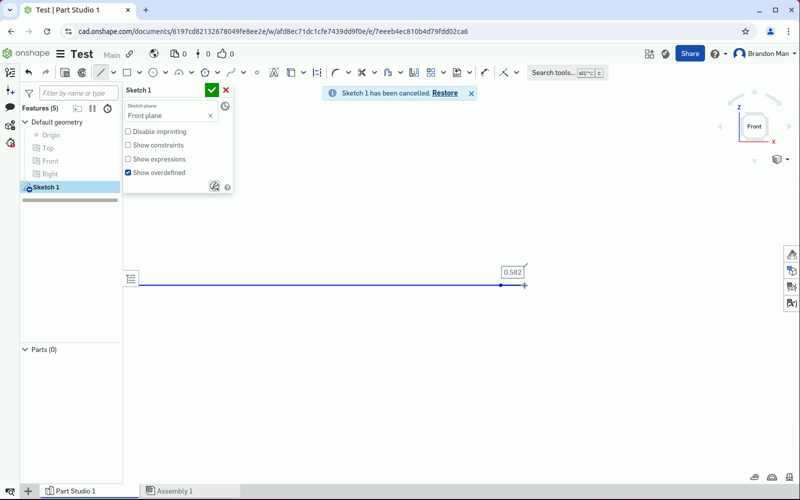
scroll(-6)
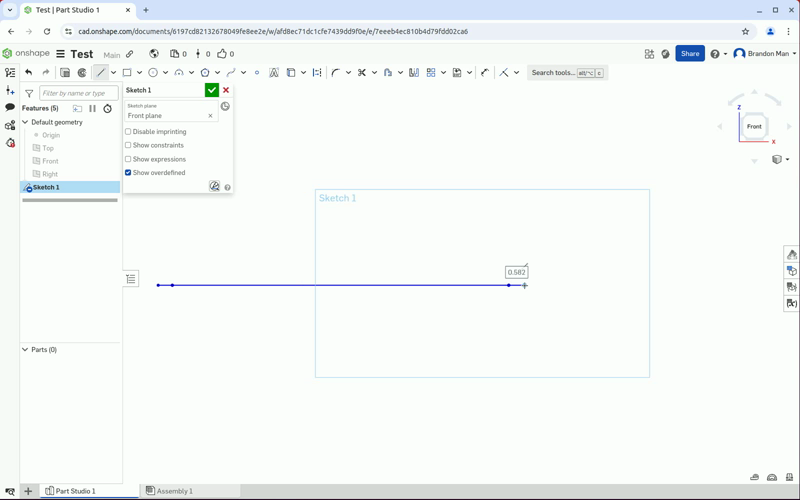
scroll(-6)
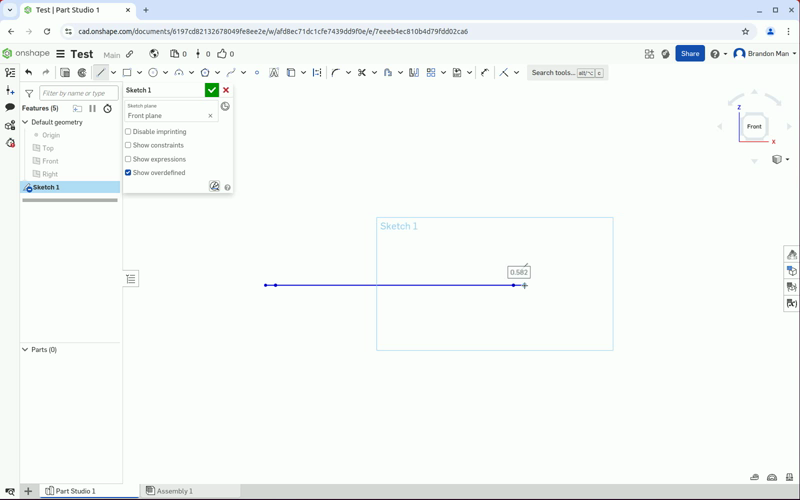
scroll(-6)
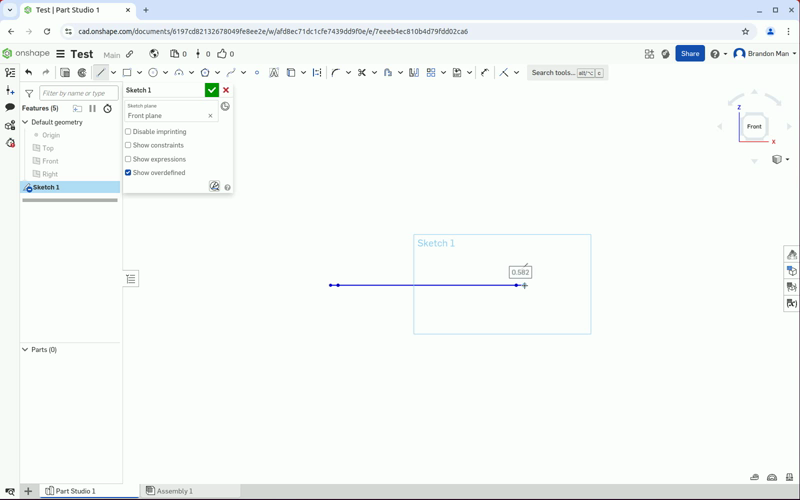
scroll(-6)
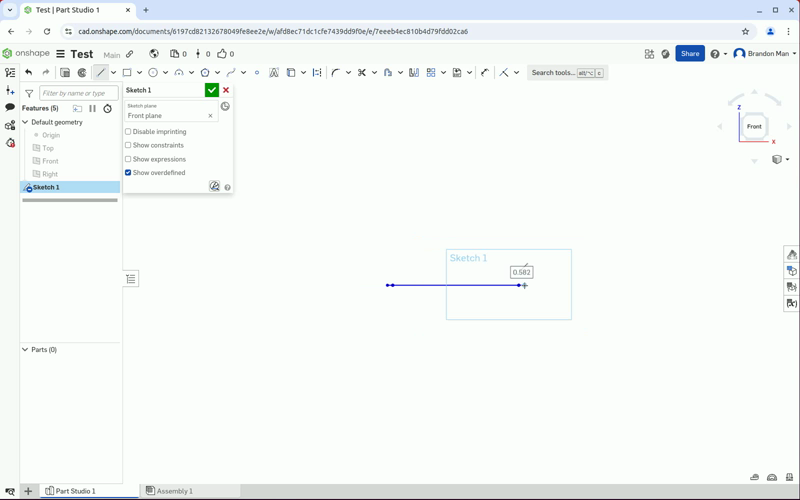
scroll(-6)
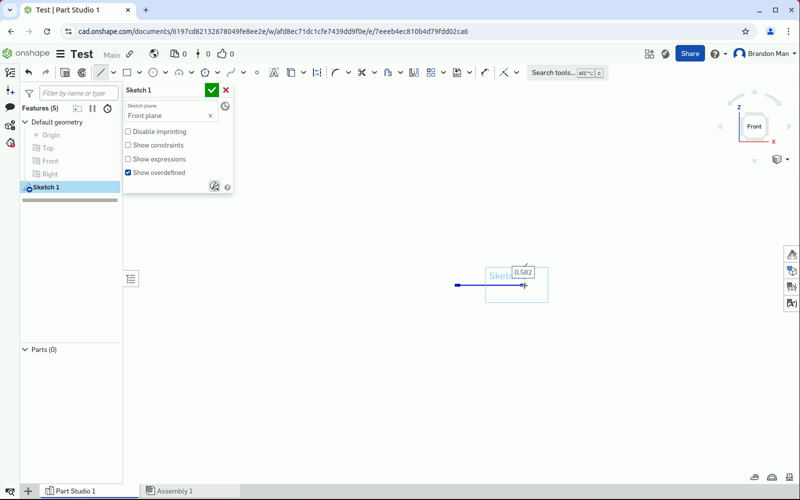
key_up(shift)
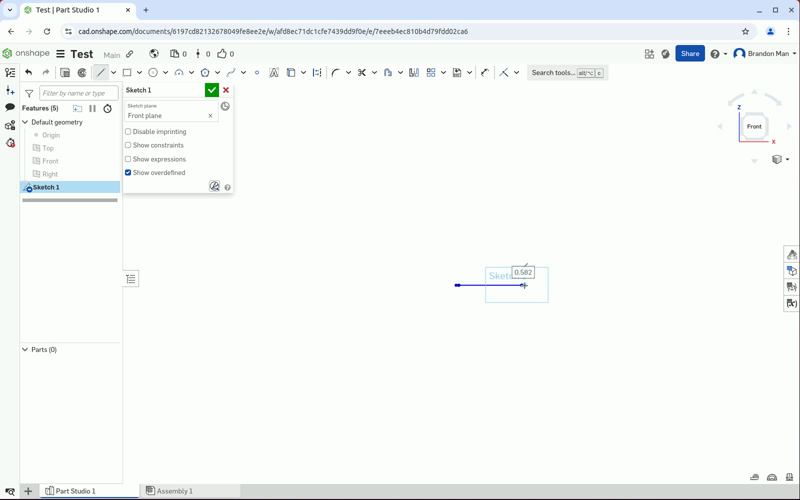
key_down(shift)
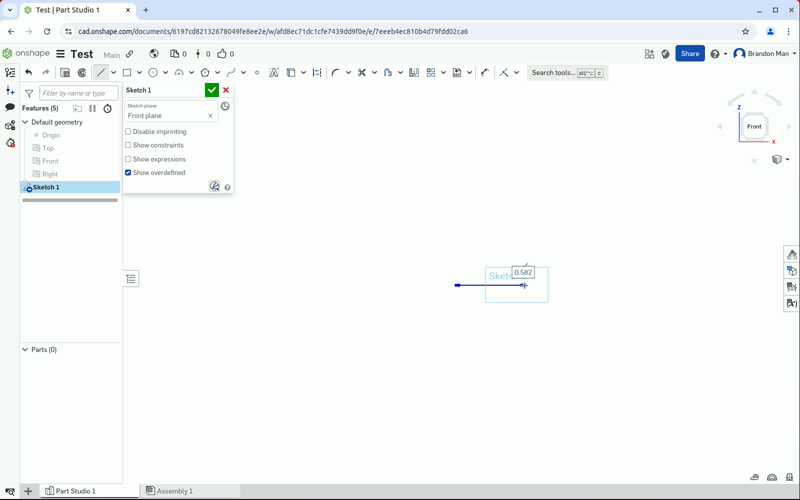
mouse_move(554, 285)
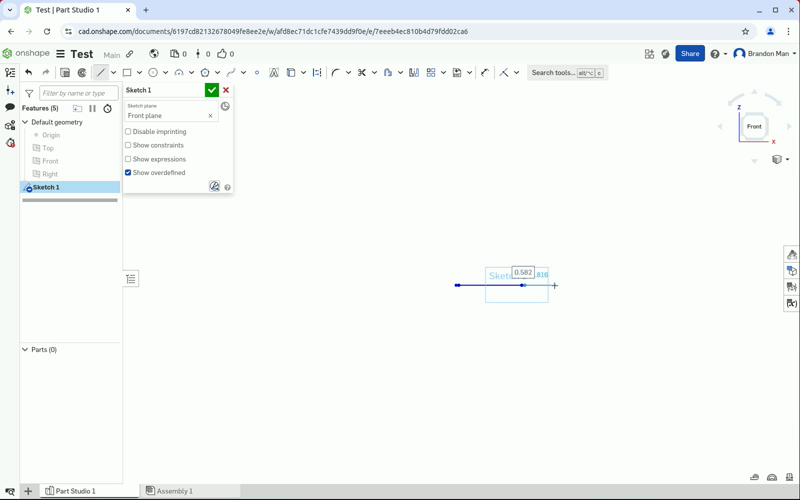
mouse_move(524, 282)
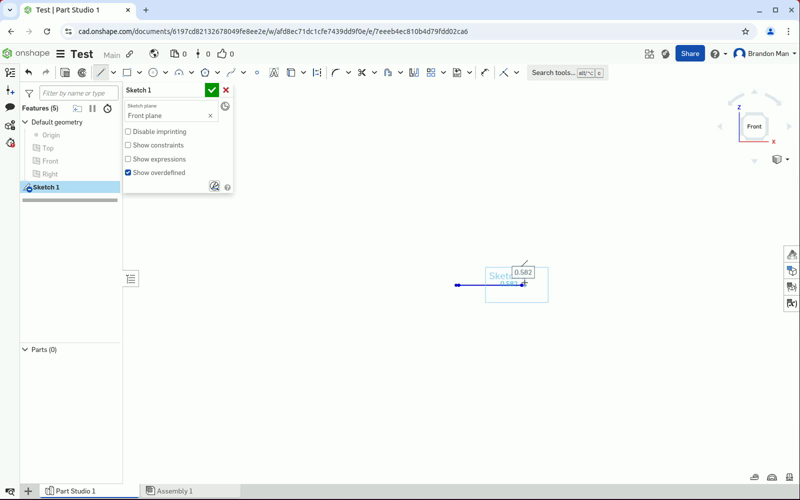
scroll(6)
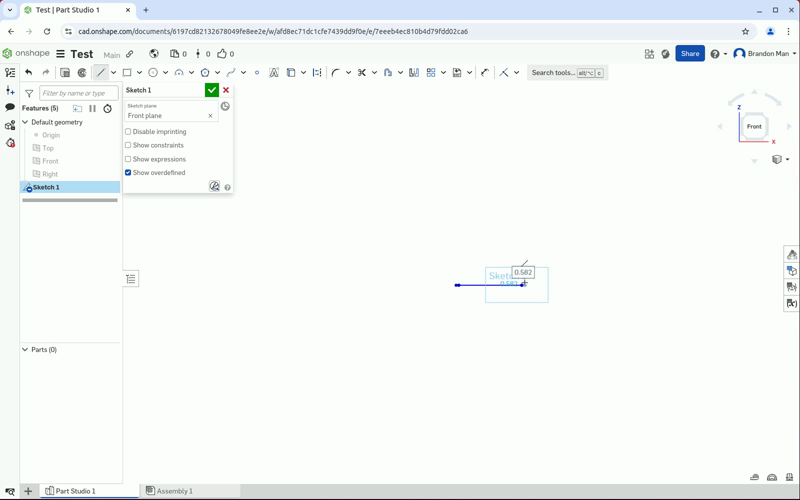
scroll(6)
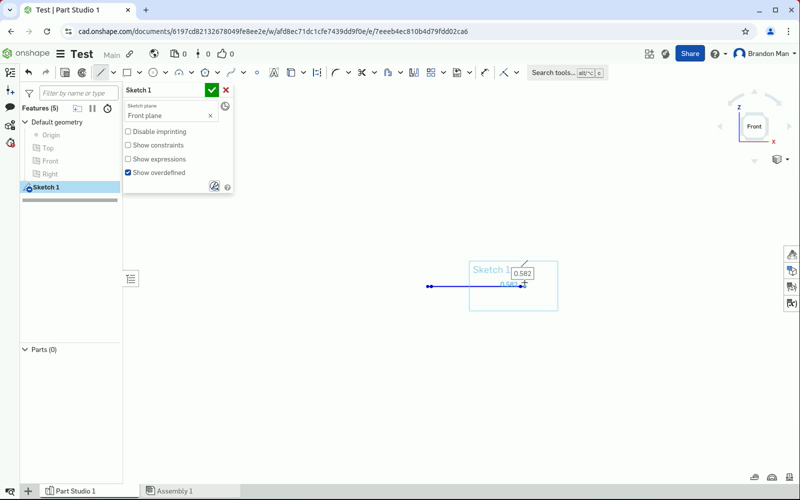
scroll(6)
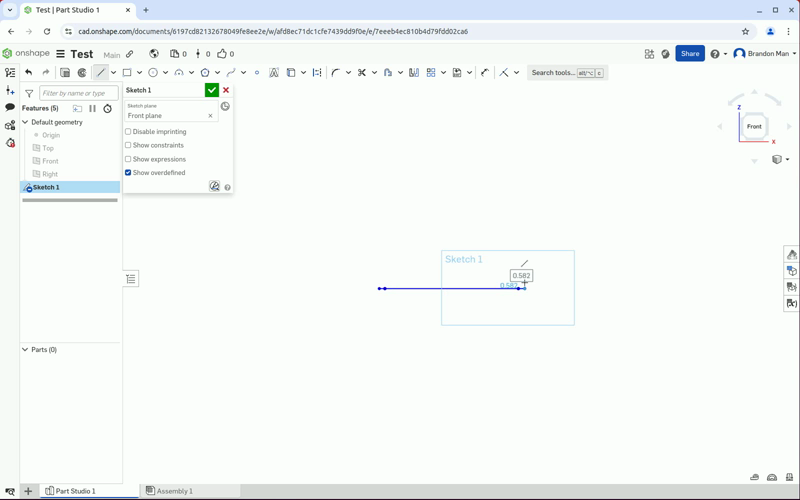
scroll(6)
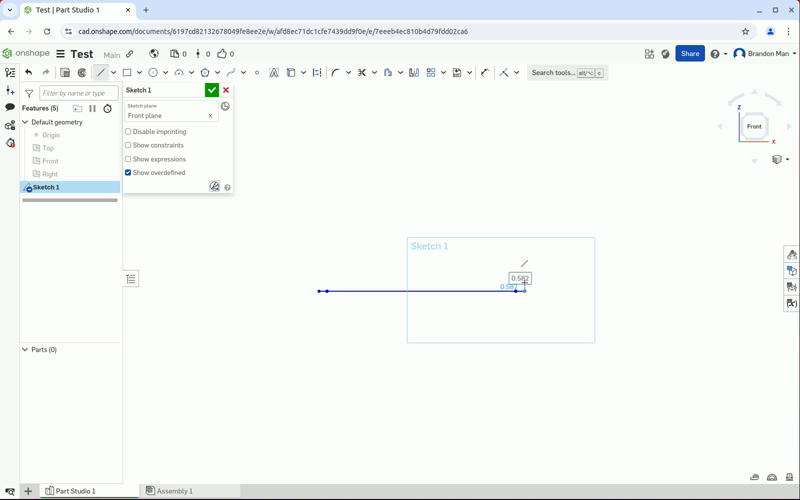
scroll(6)
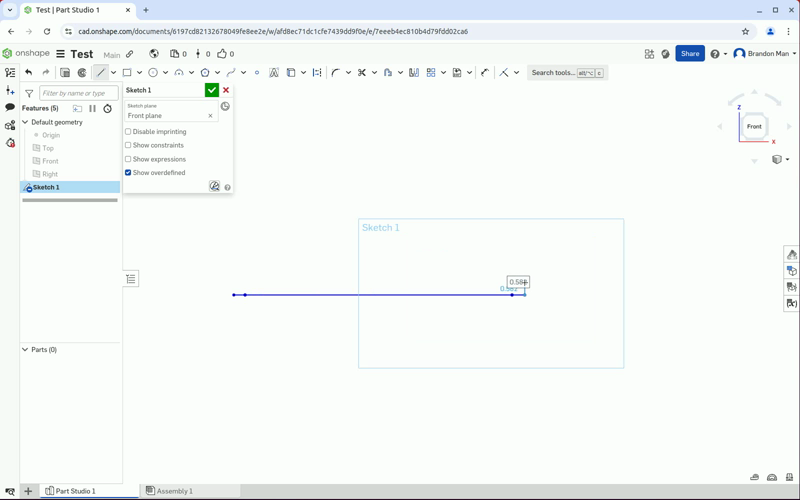
scroll(6)
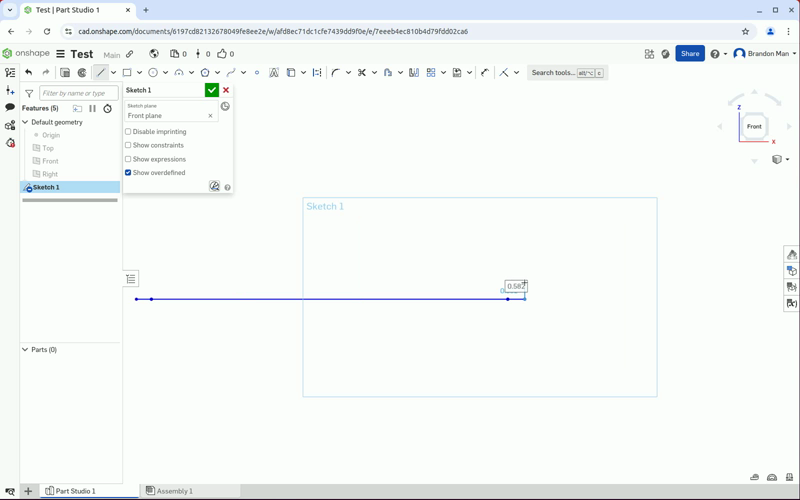
scroll(6)
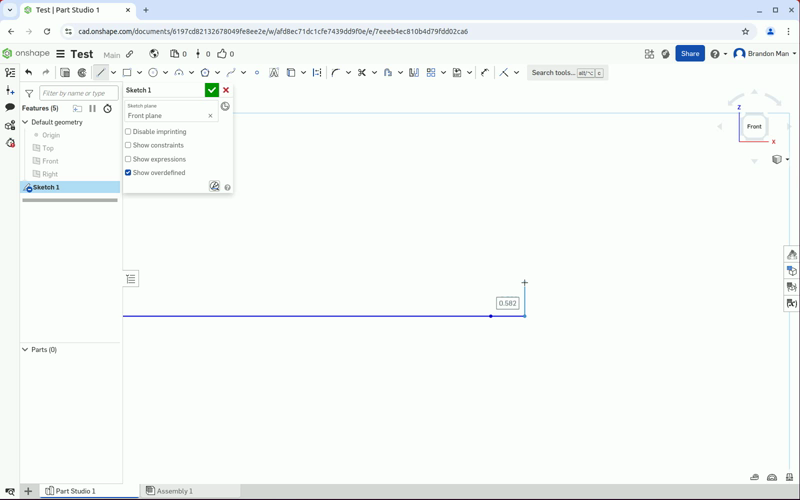
click(524, 282)
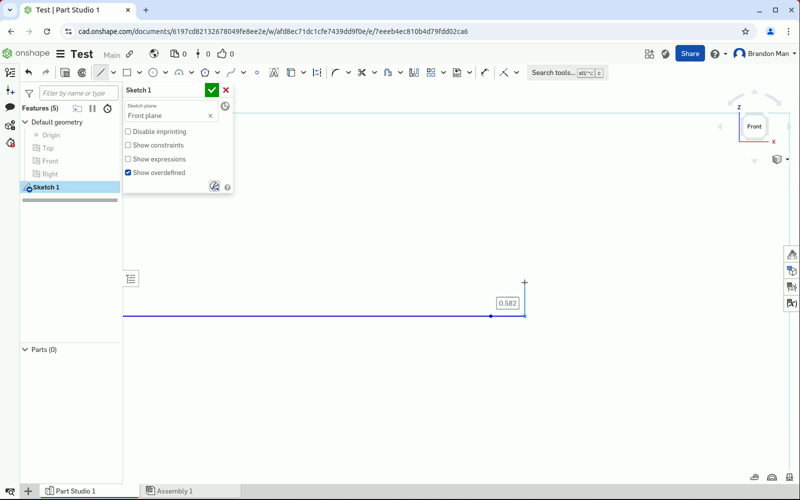
scroll(-6)
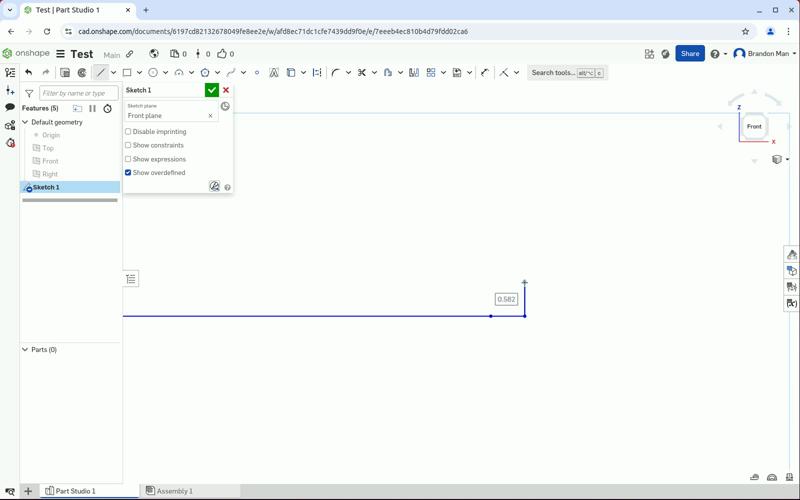
scroll(-6)
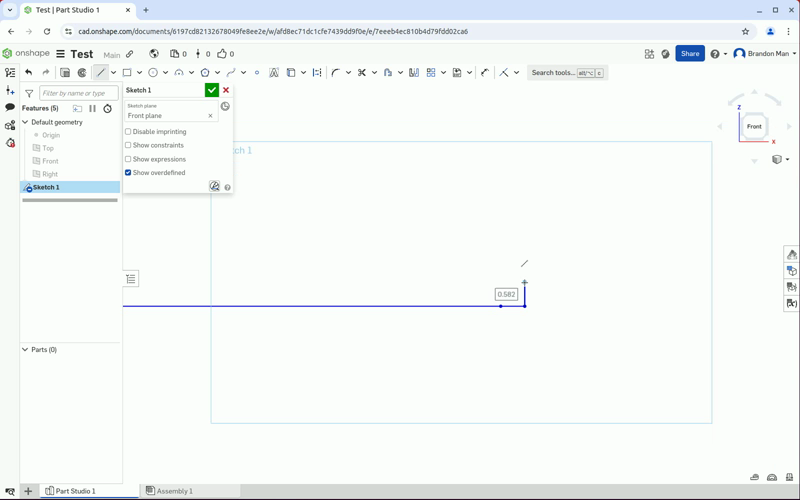
scroll(-6)
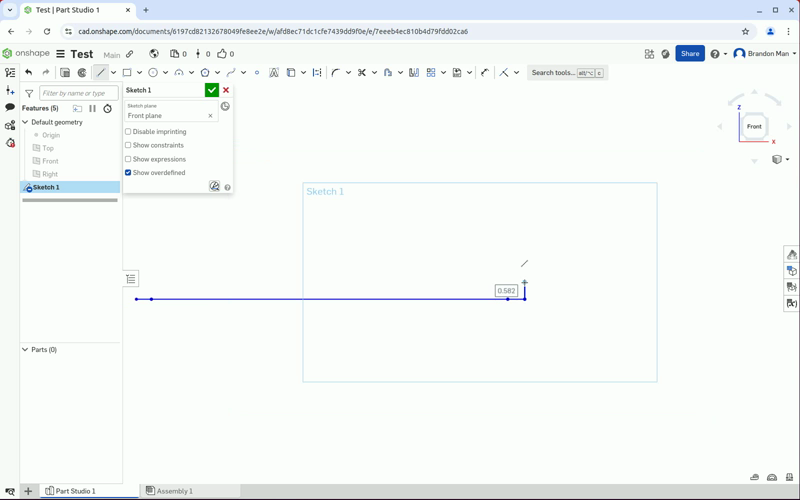
scroll(-6)
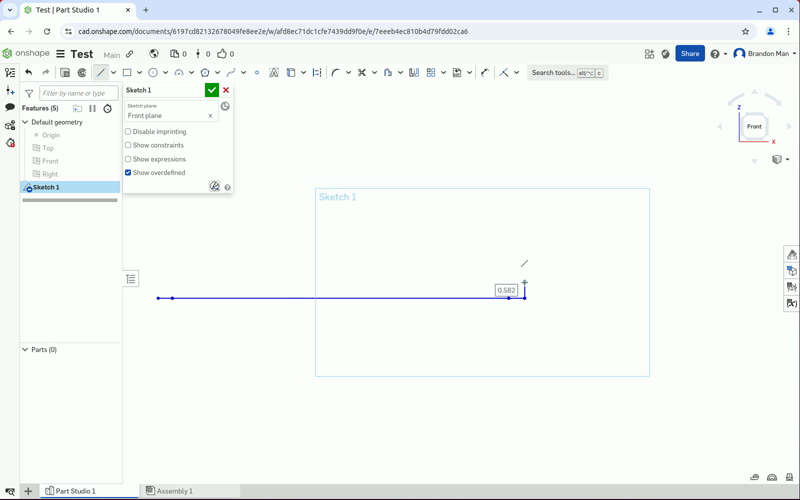
scroll(-6)
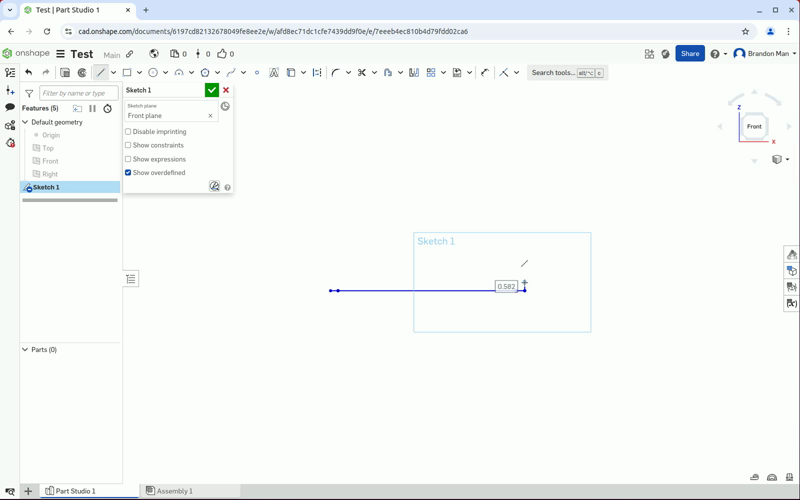
scroll(-6)
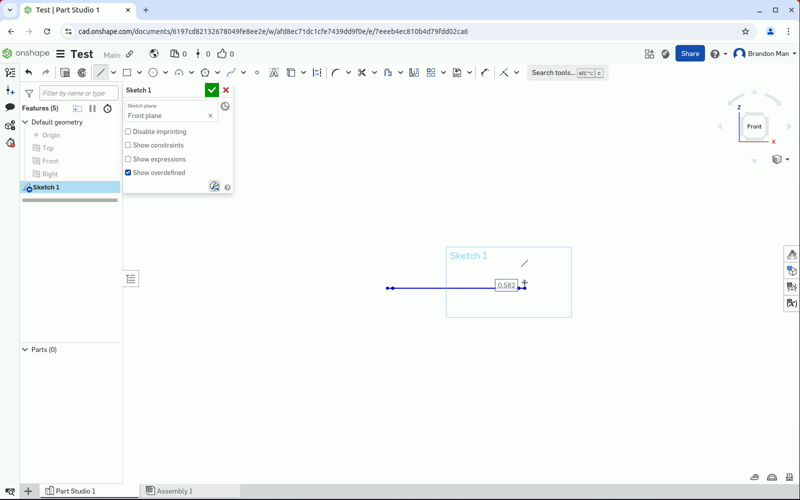
scroll(-6)
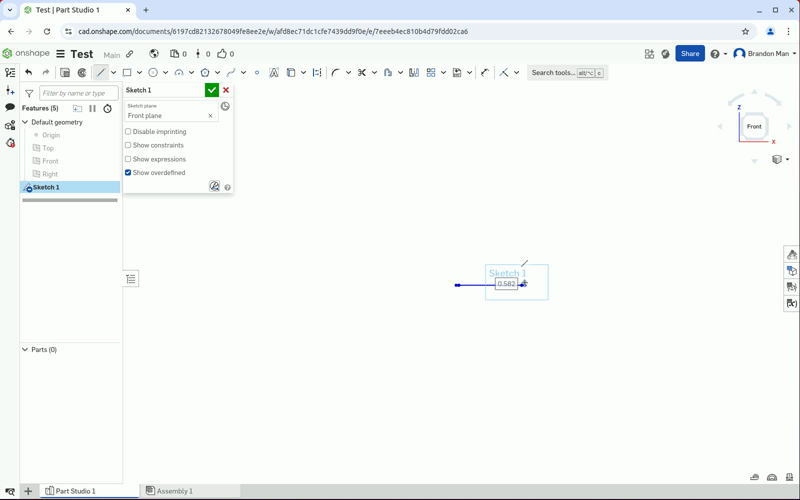
key_up(shift)
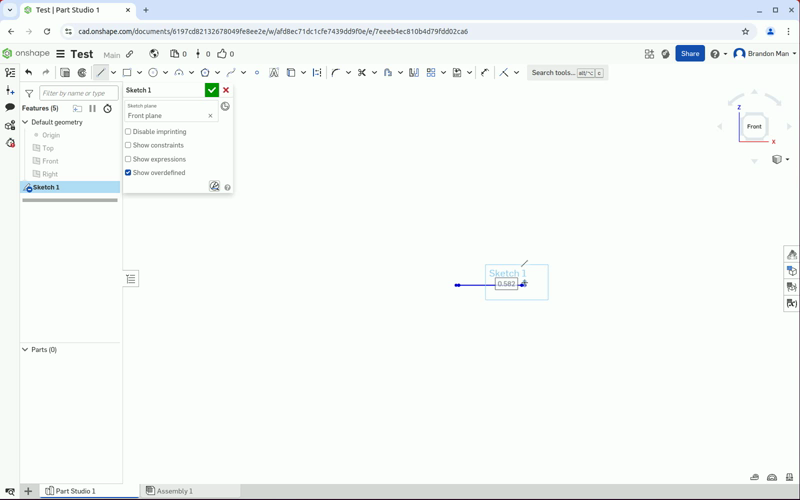
key_down(shift)
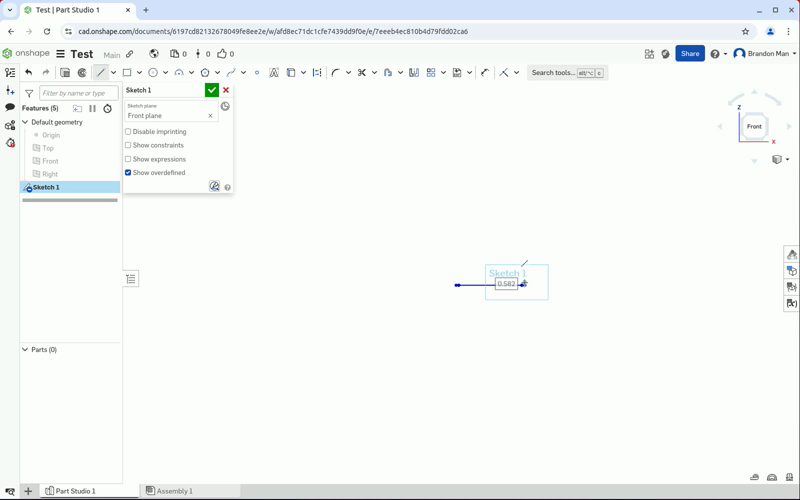
mouse_move(456, 282)
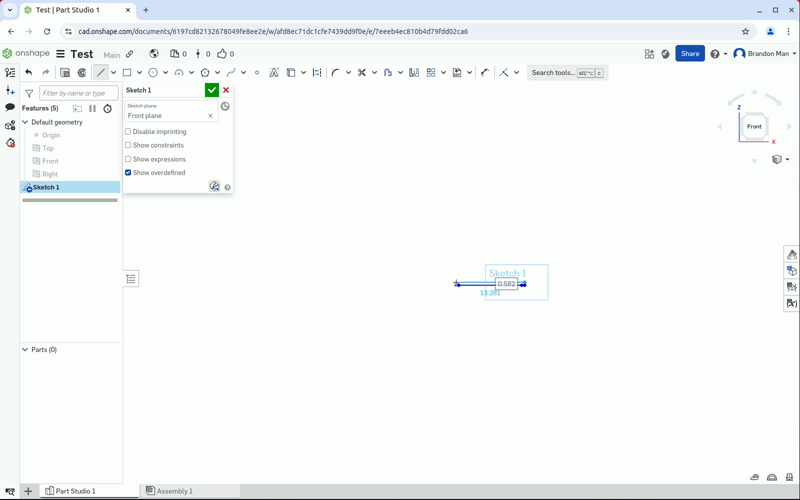
scroll(6)
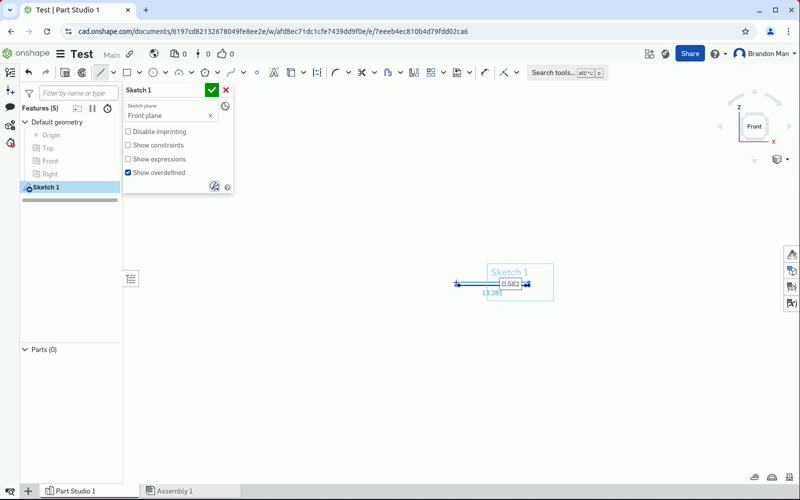
scroll(6)
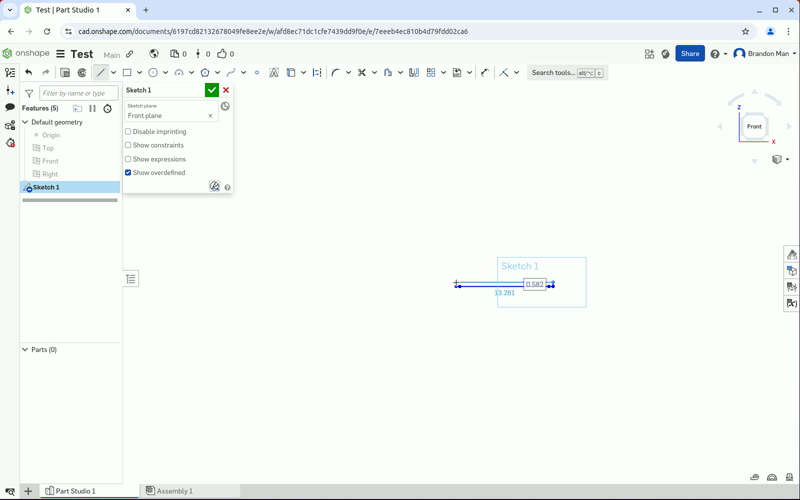
scroll(6)
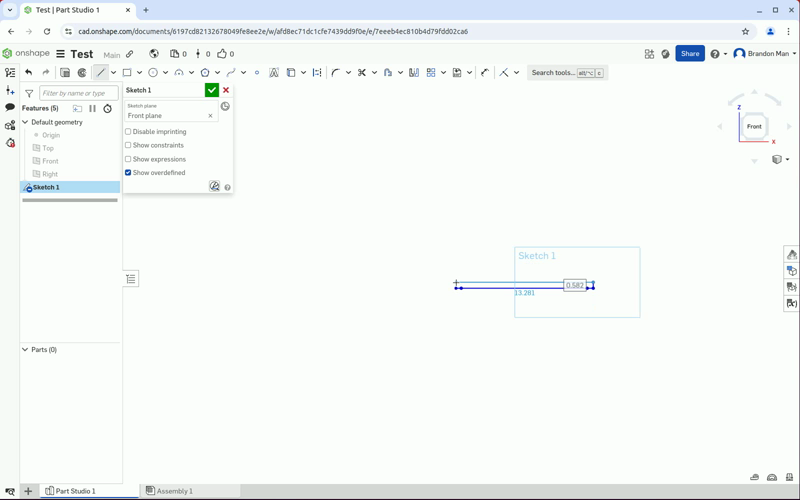
scroll(6)
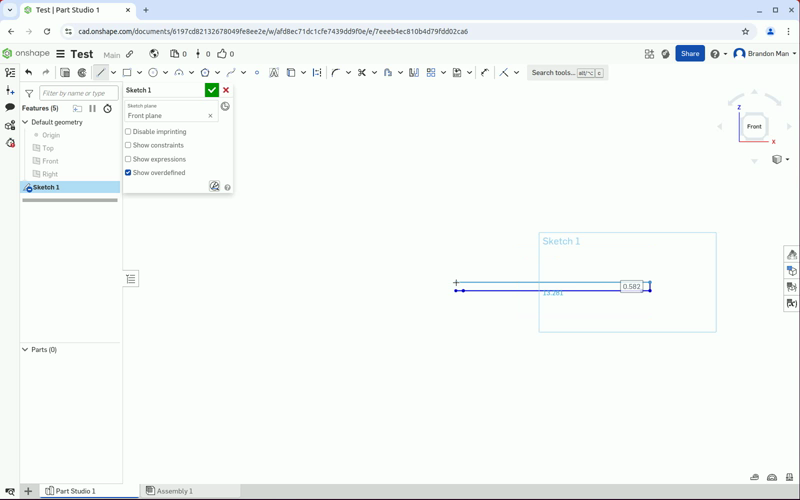
scroll(6)
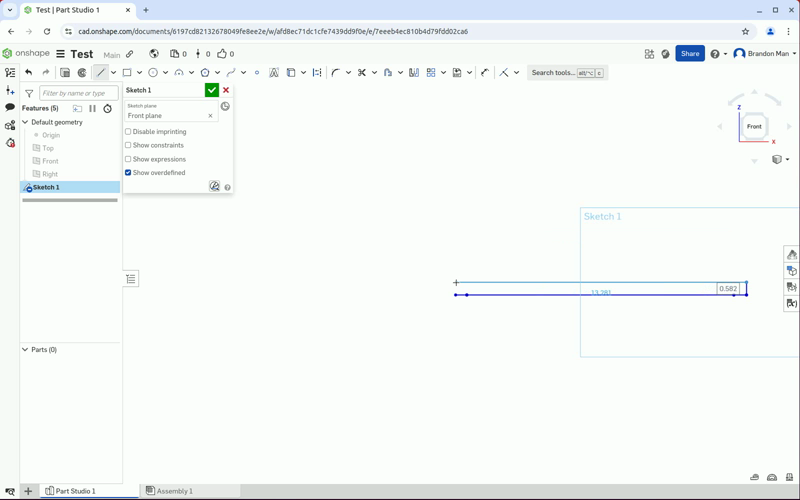
scroll(6)
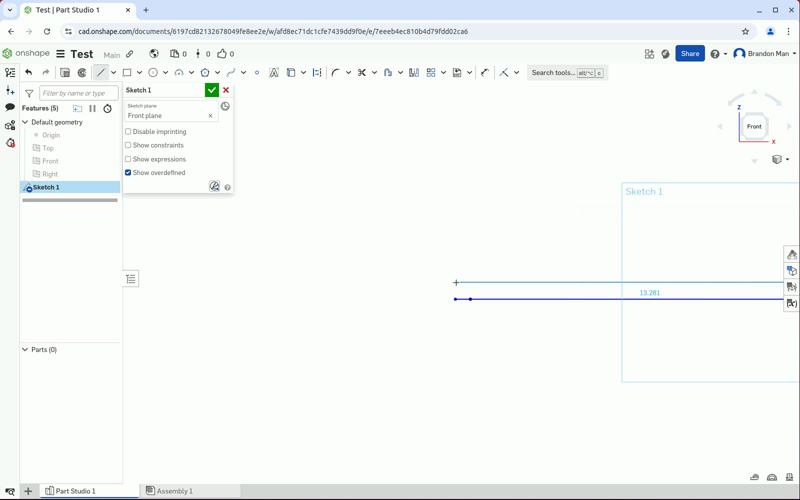
scroll(6)
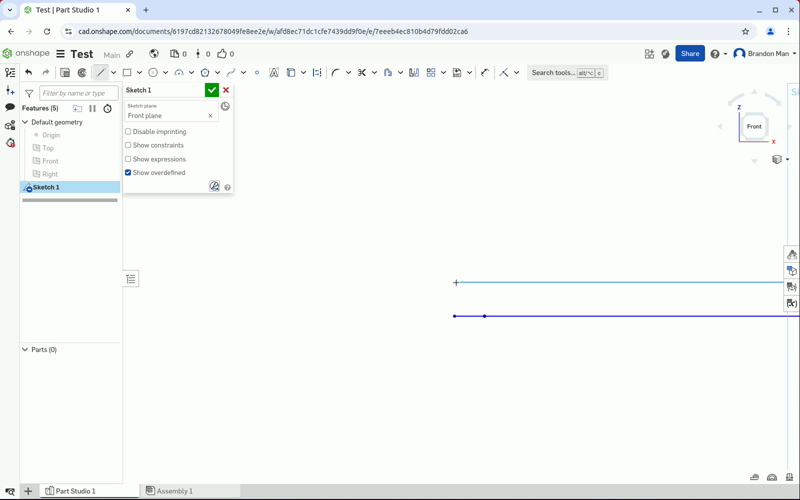
click(456, 282)
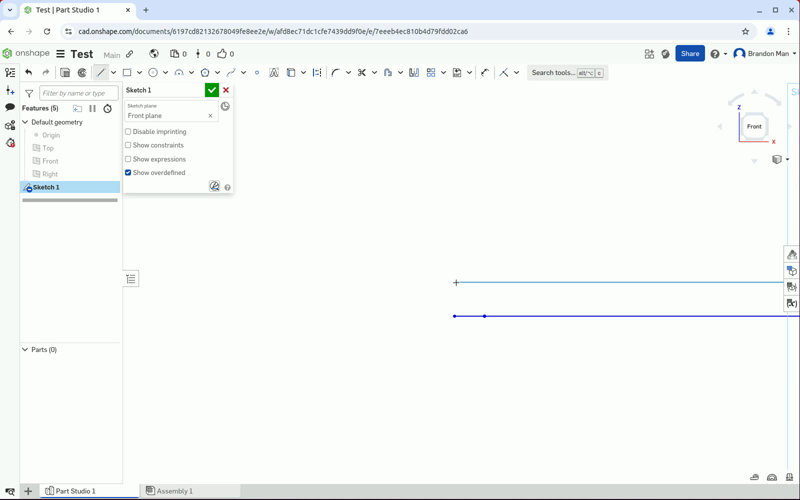
scroll(-6)
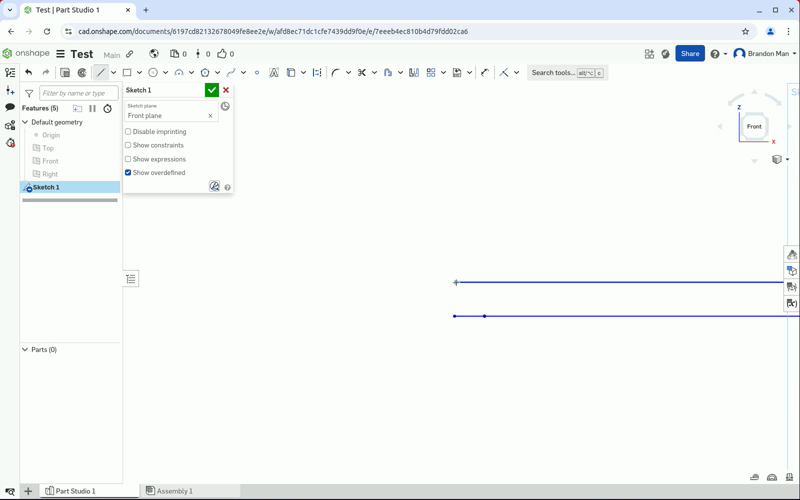
scroll(-6)
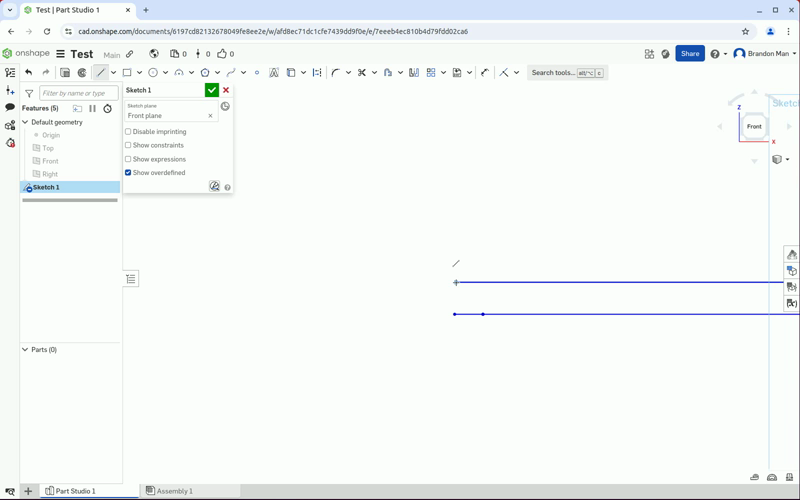
scroll(-6)
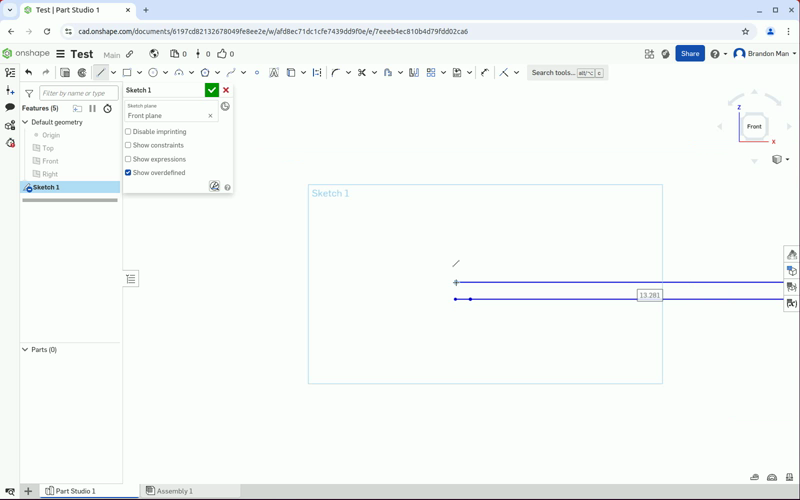
scroll(-6)
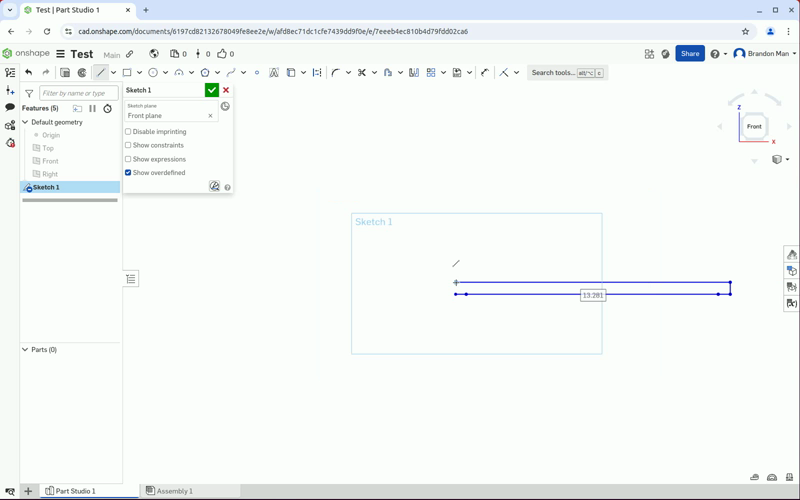
scroll(-6)
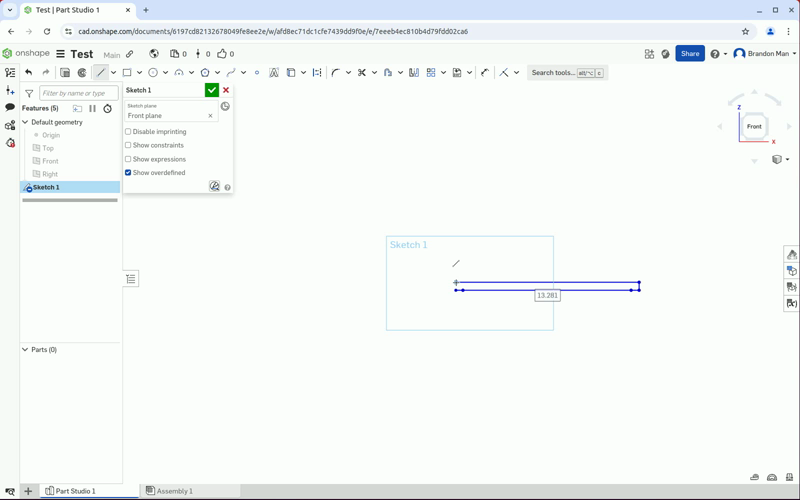
scroll(-6)
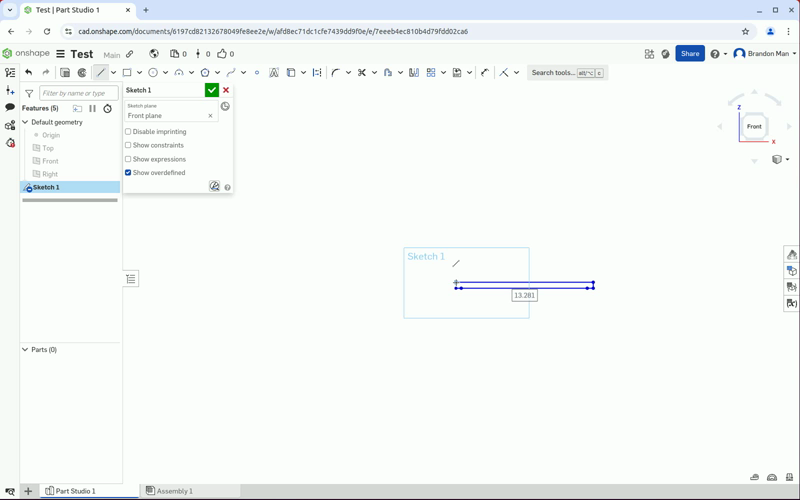
scroll(-6)
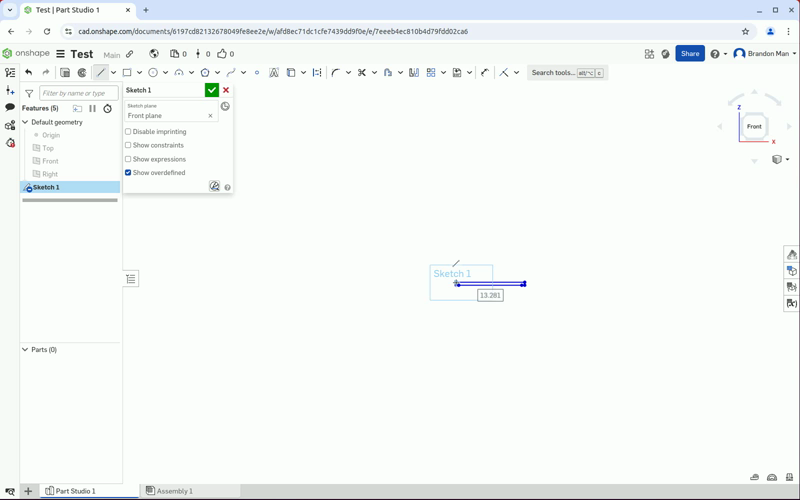
key_up(shift)
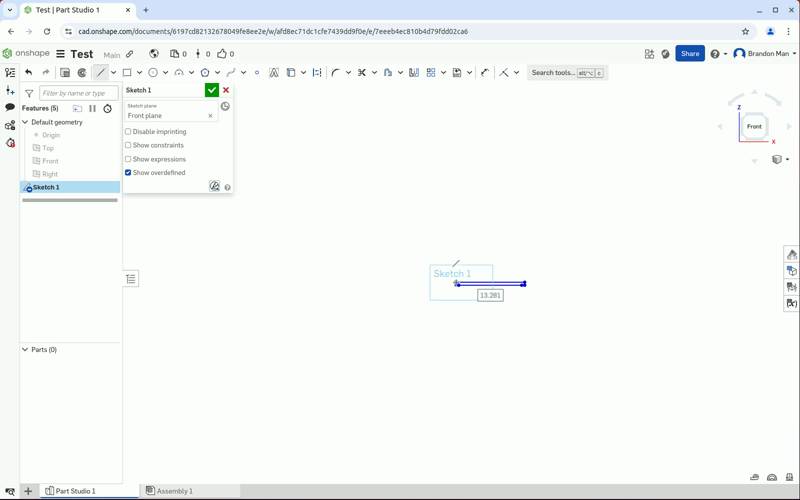
mouse_move(486, 282)
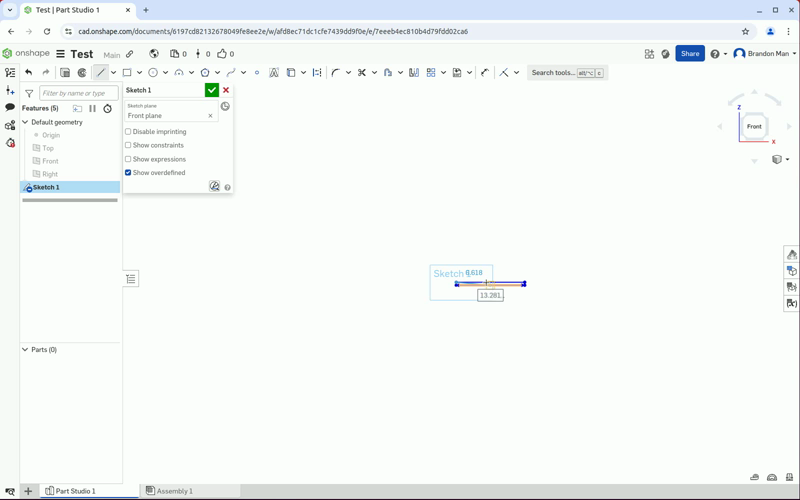
key_down(shift)
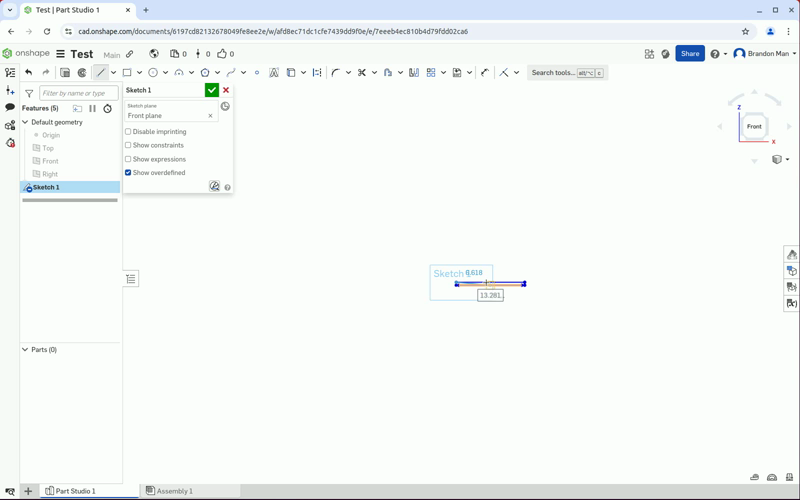
mouse_move(456, 285)
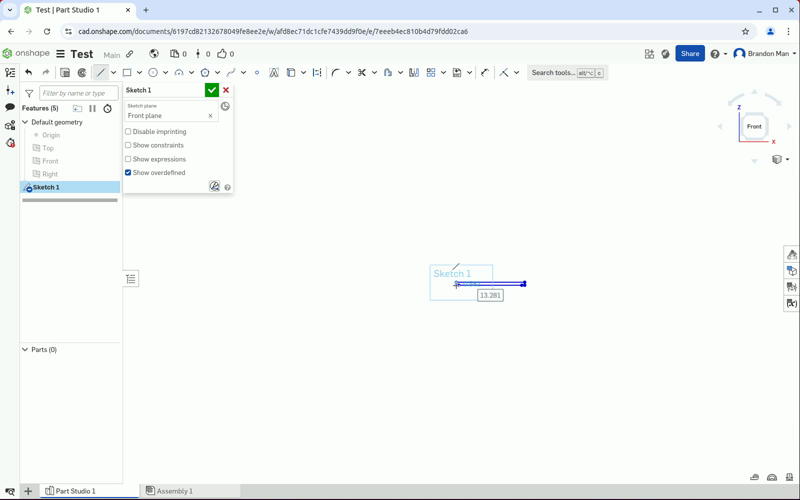
scroll(6)
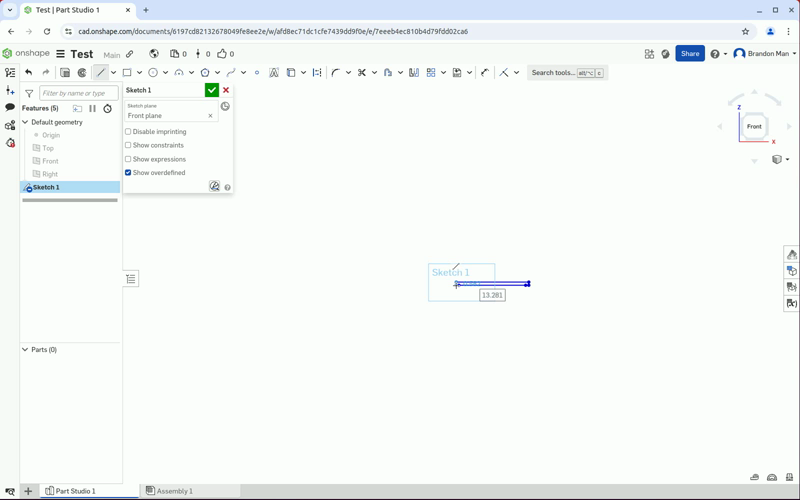
scroll(6)
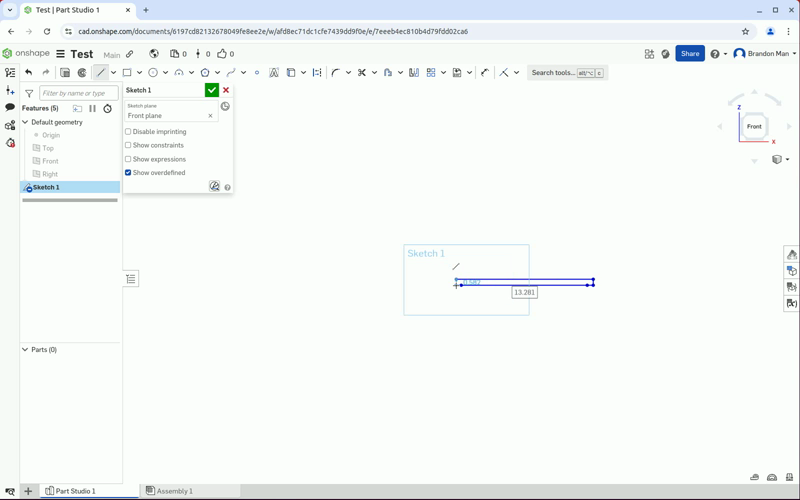
scroll(6)
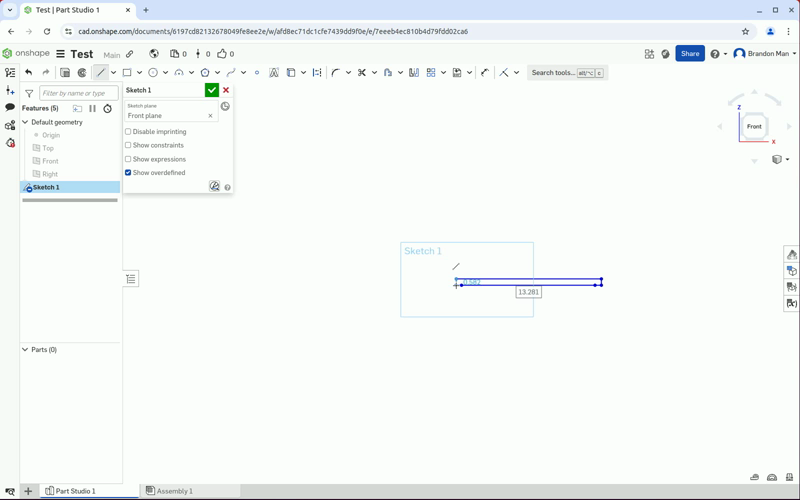
scroll(6)
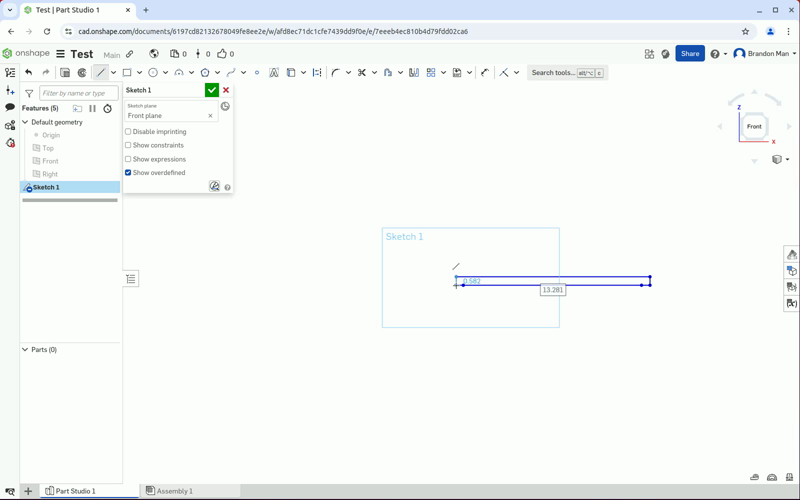
scroll(6)
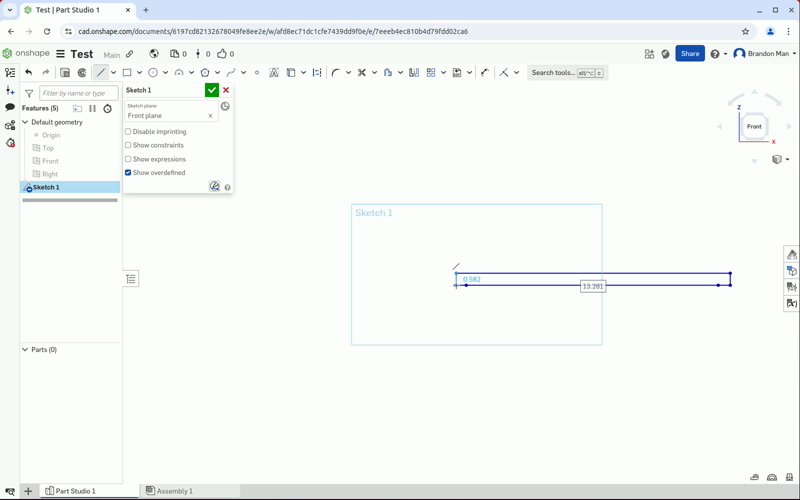
scroll(6)
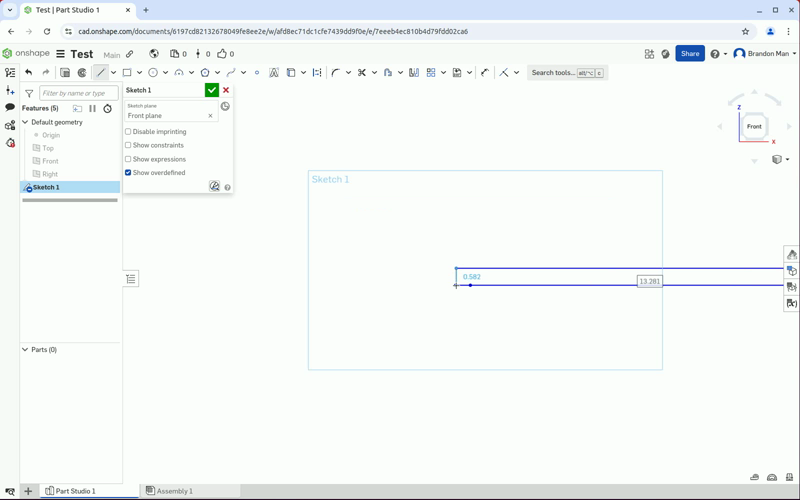
scroll(6)
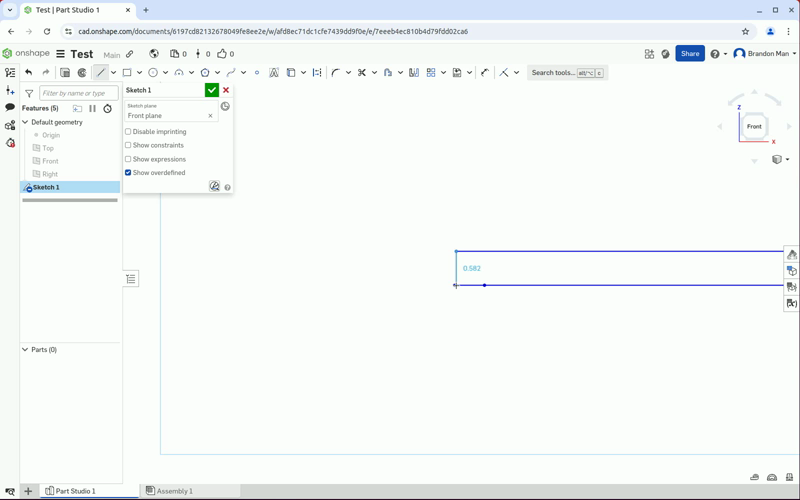
key_up(shift)
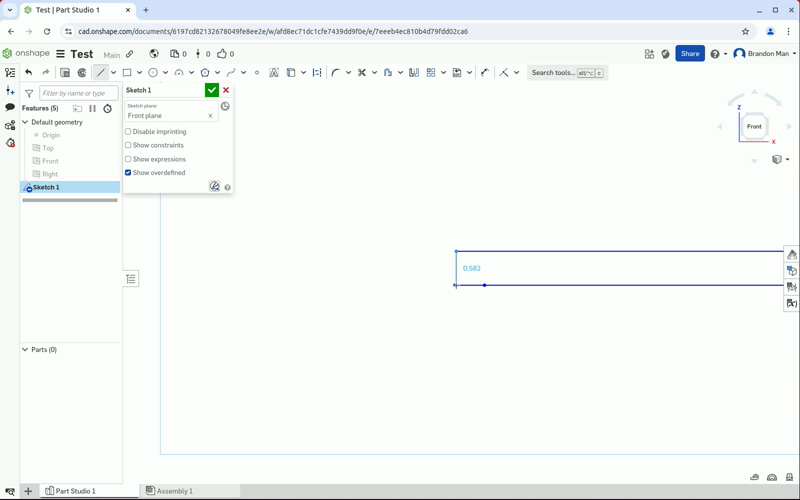
click(456, 285)
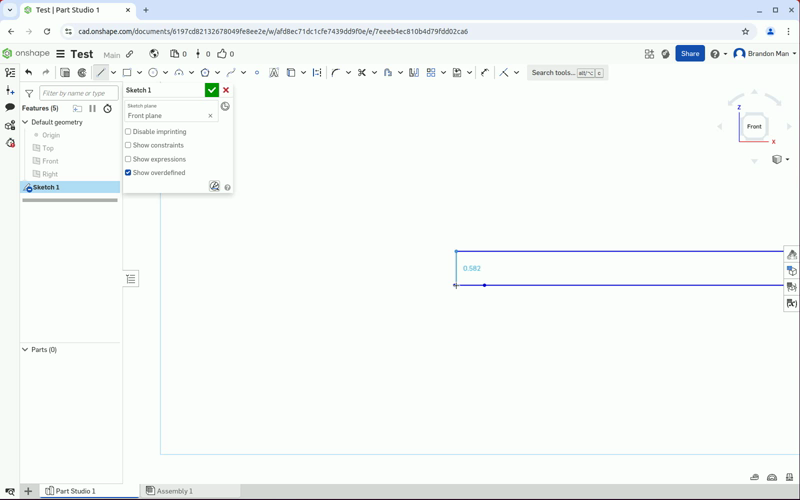
scroll(-6)
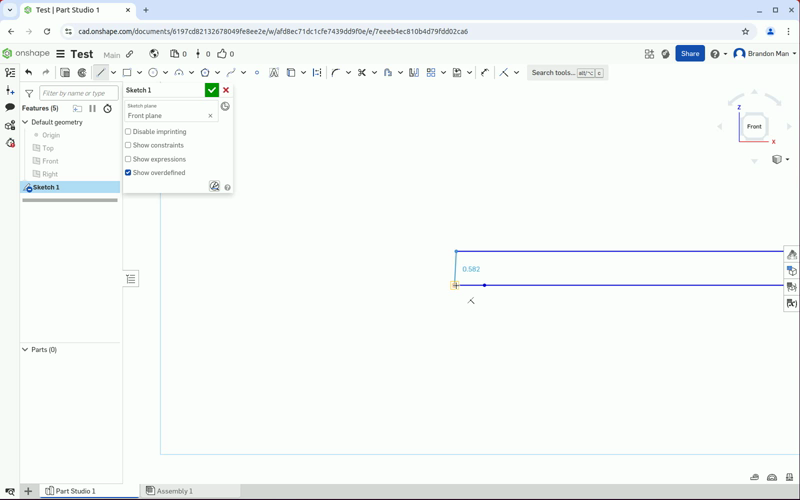
scroll(-6)
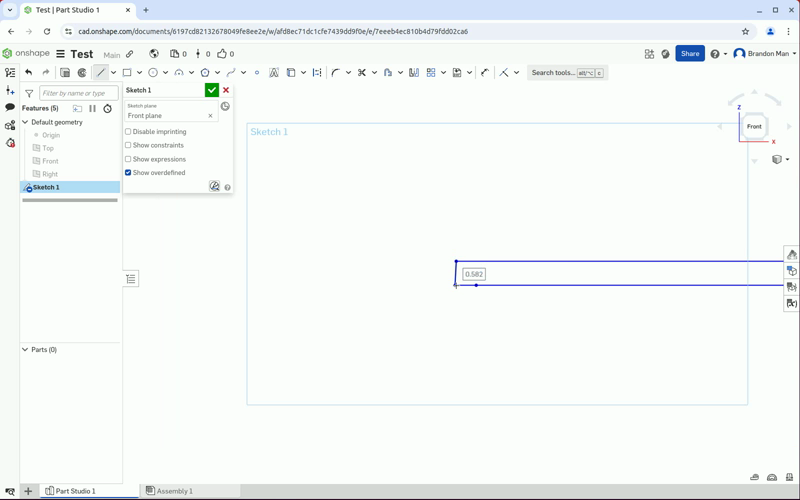
scroll(-6)
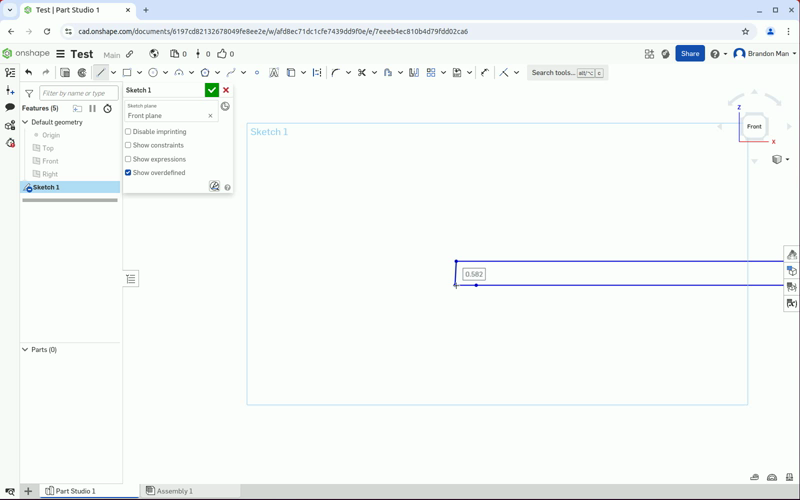
scroll(-6)
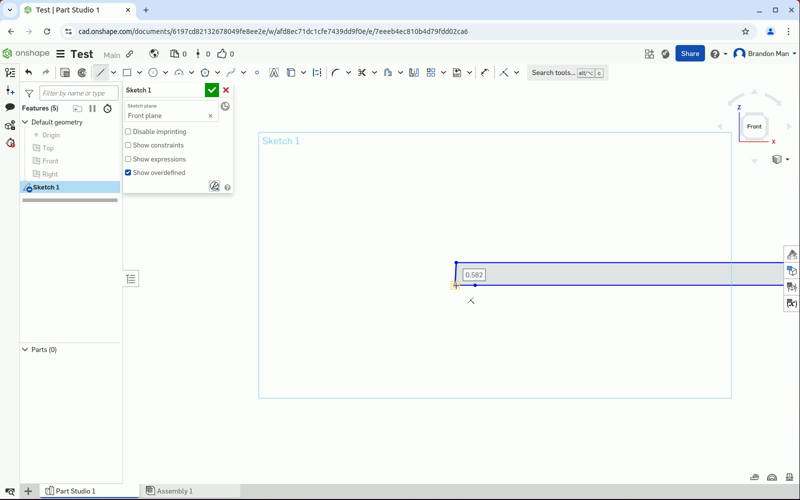
scroll(-6)
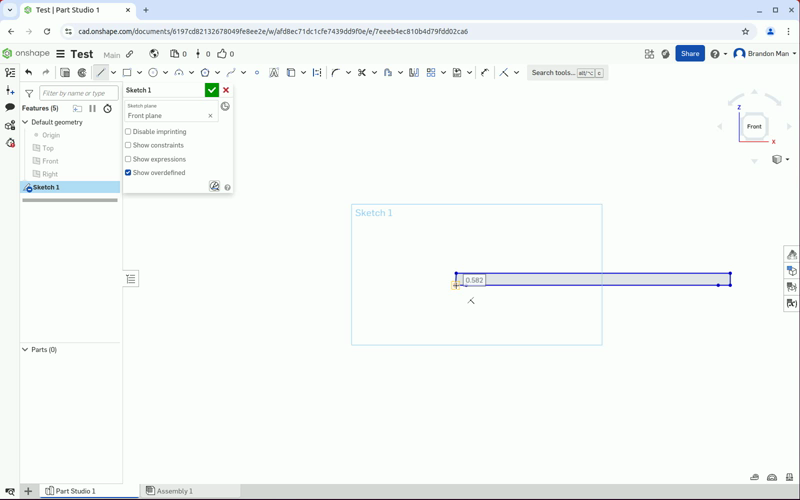
scroll(-6)
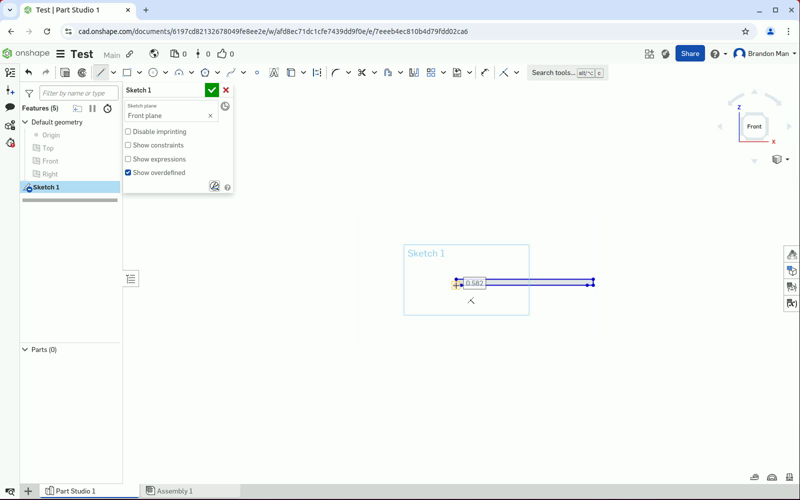
scroll(-6)
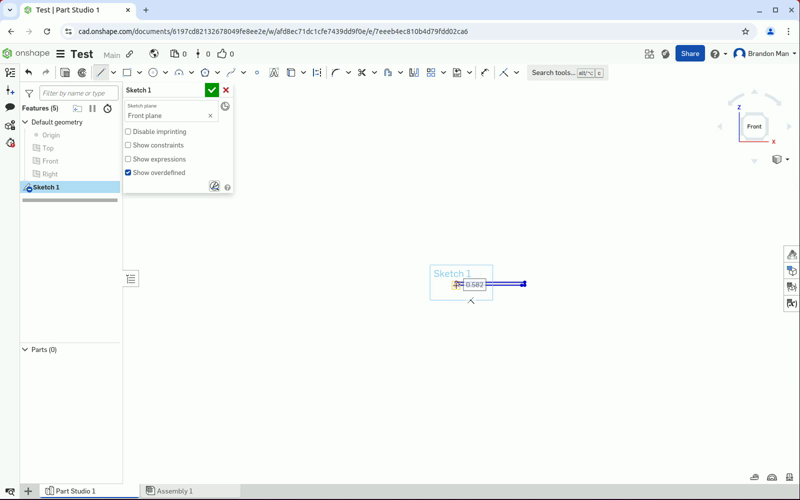
key(esc)
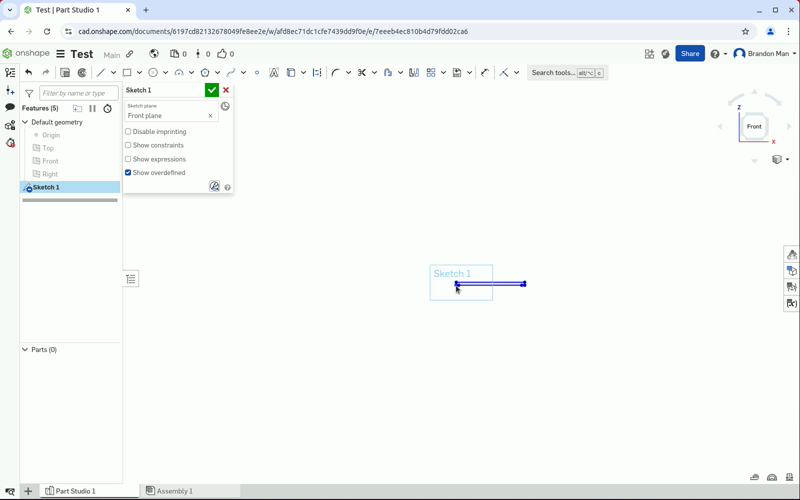
mouse_move(517, 282)
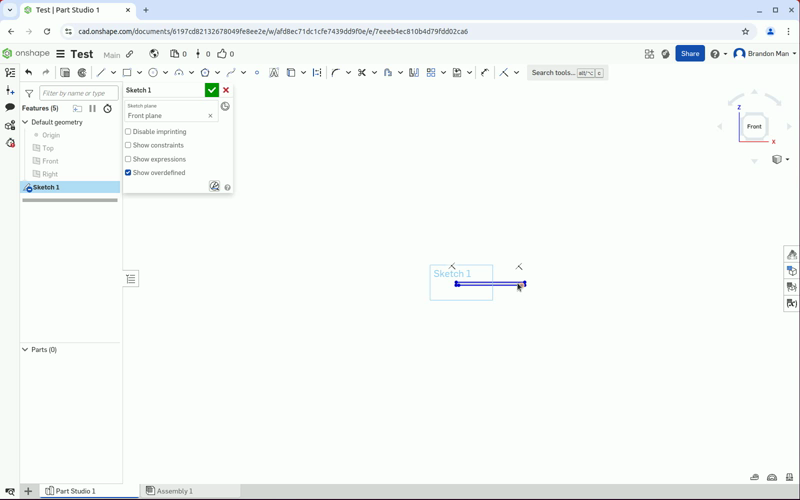
scroll(6)
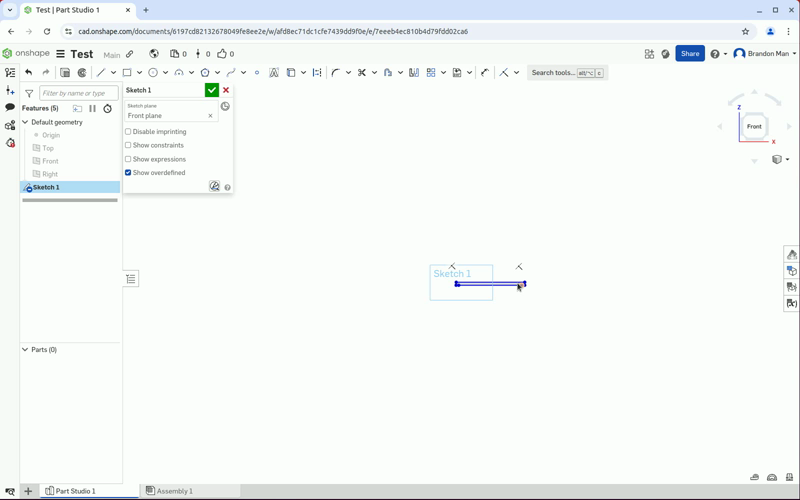
scroll(6)
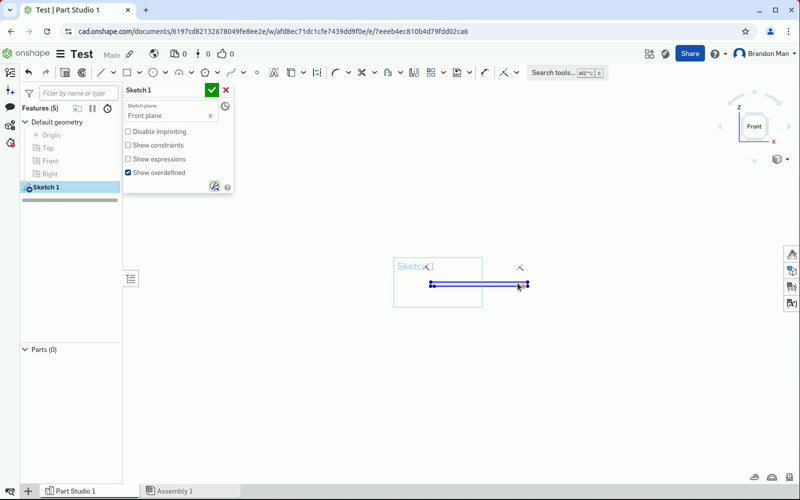
scroll(6)
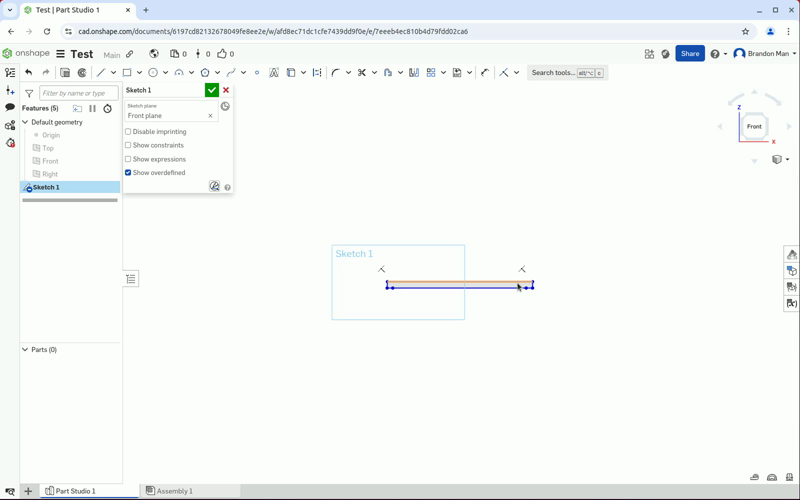
scroll(6)
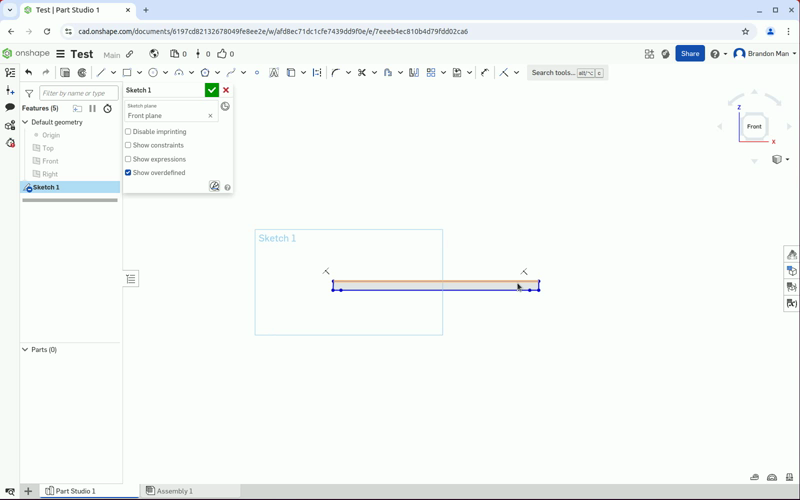
scroll(6)
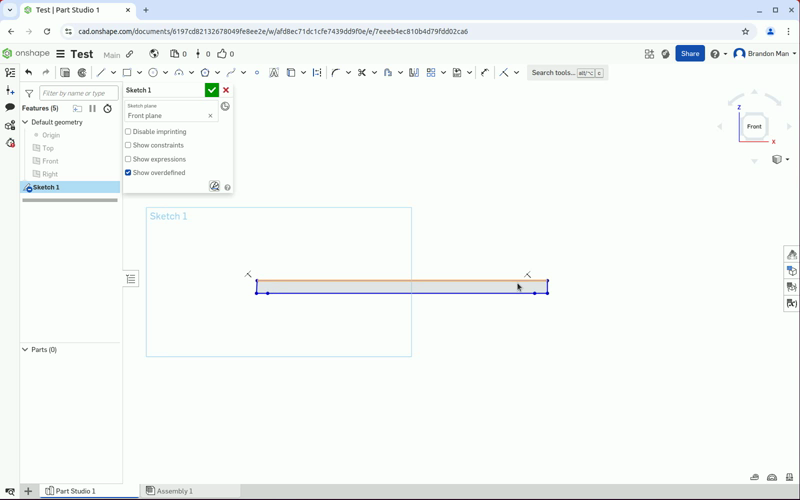
scroll(6)
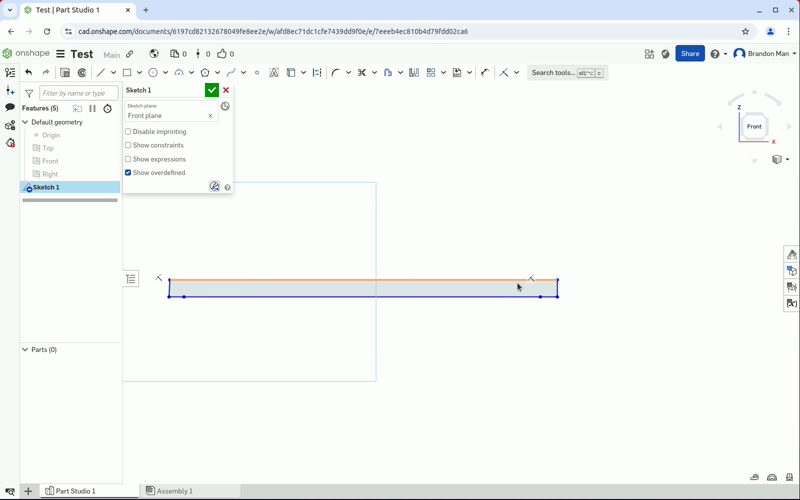
scroll(6)
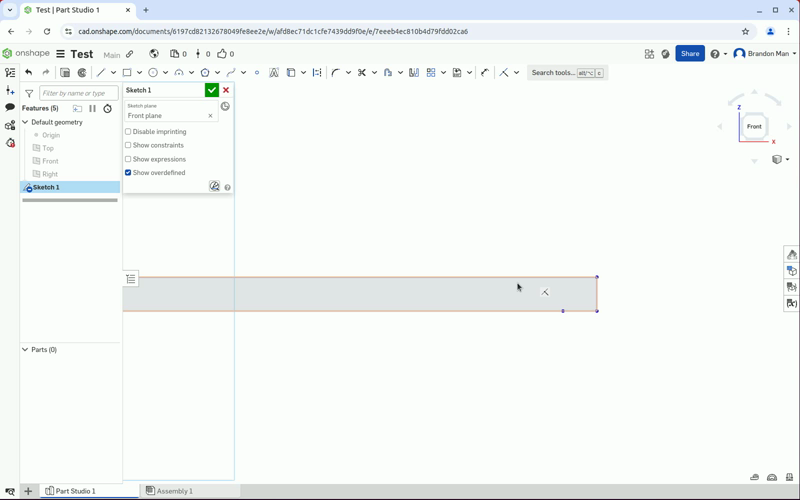
click(517, 282)
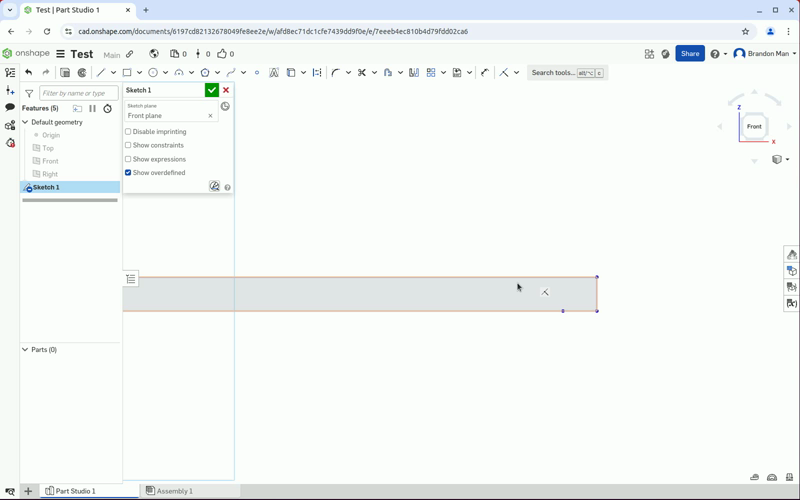
scroll(-6)
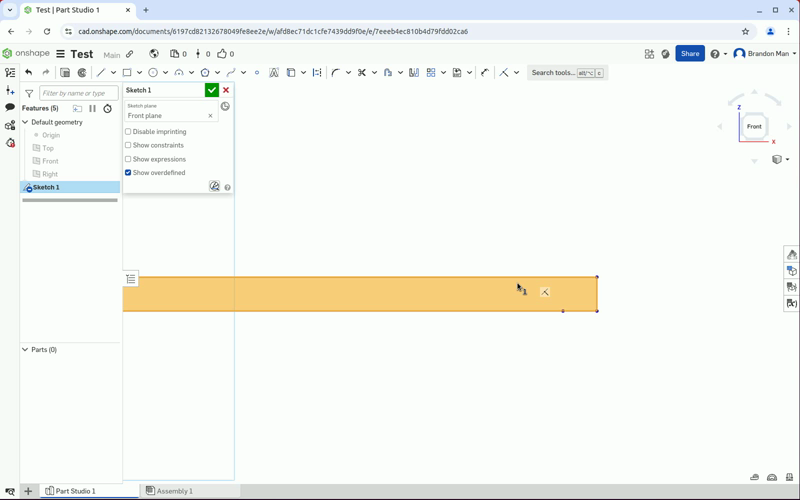
scroll(-6)
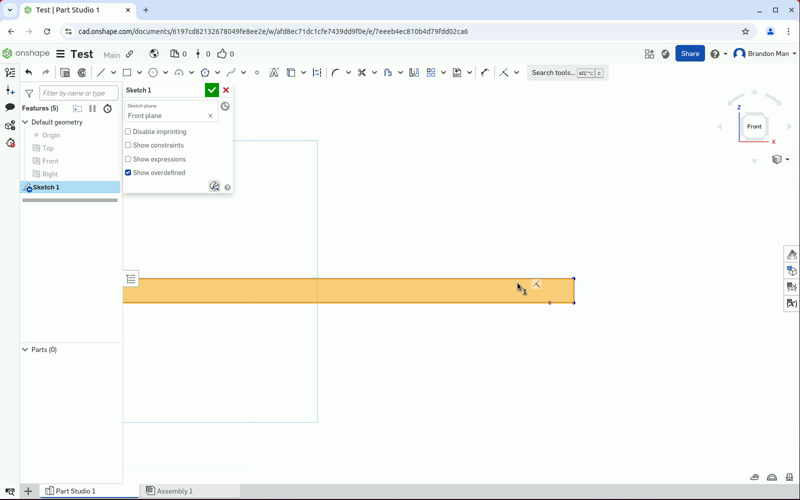
scroll(-6)
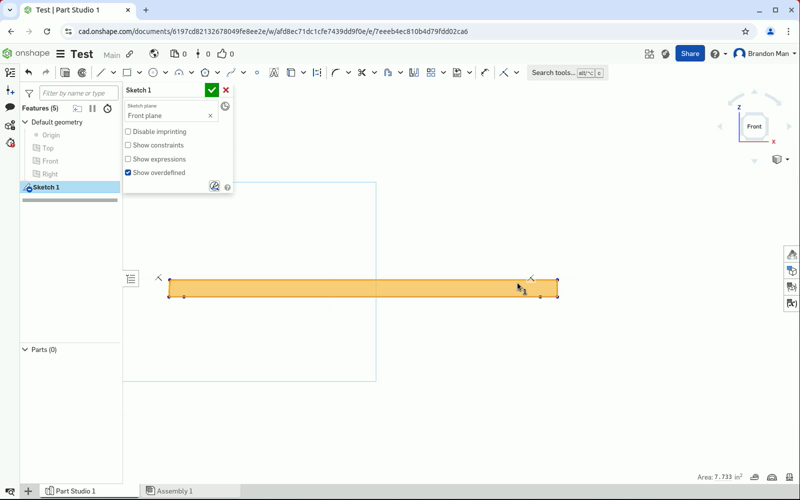
scroll(-6)
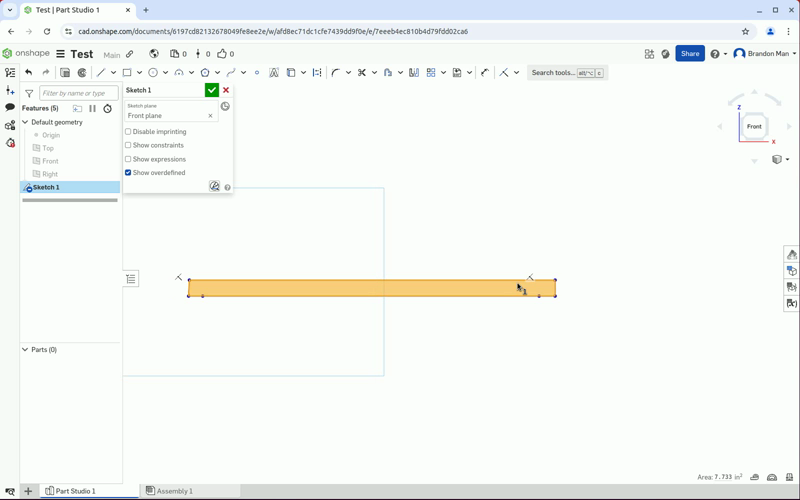
scroll(-6)
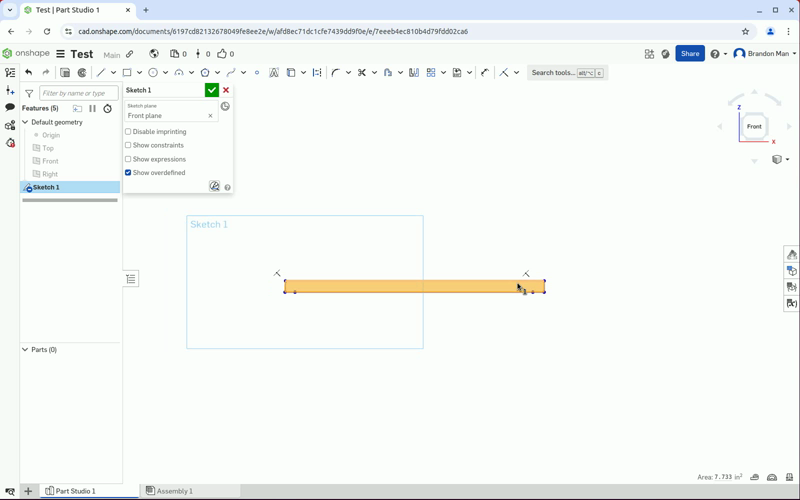
scroll(-6)
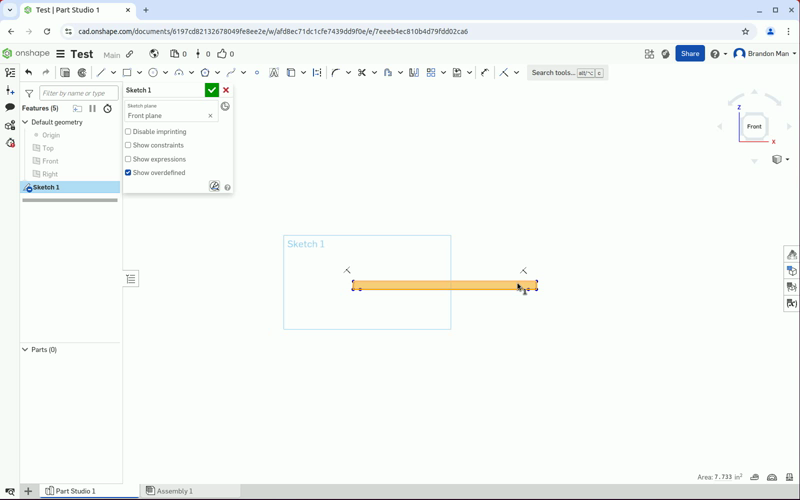
scroll(-6)
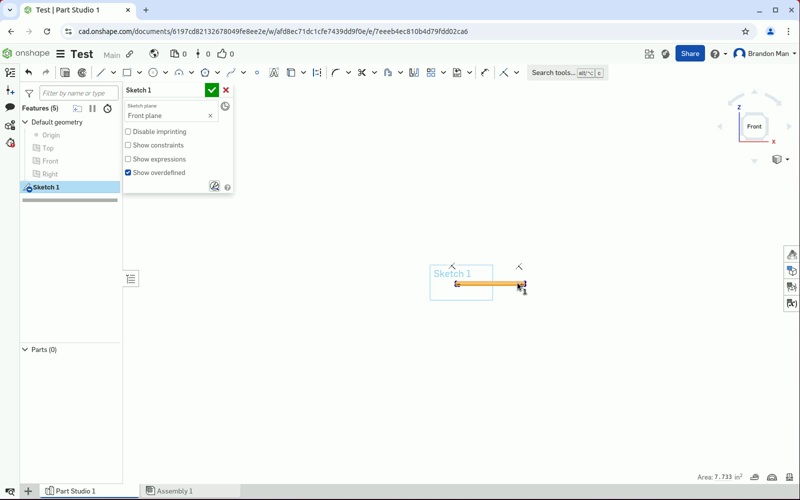
mouse_move(73, 352)
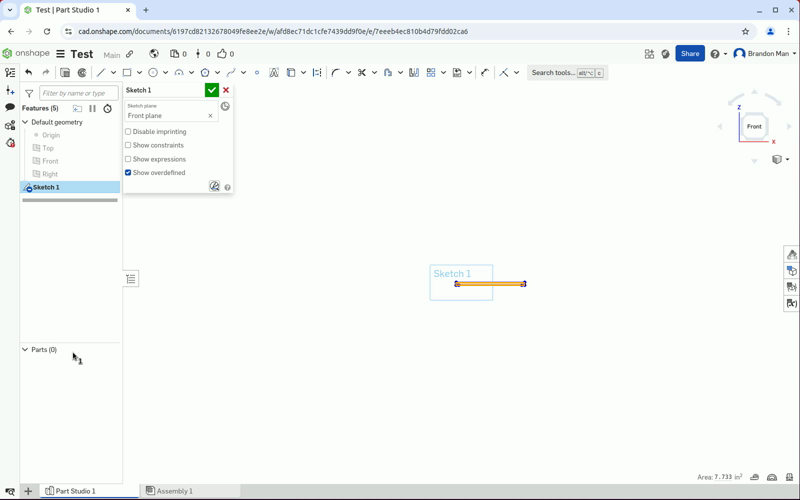
key(shift+y)
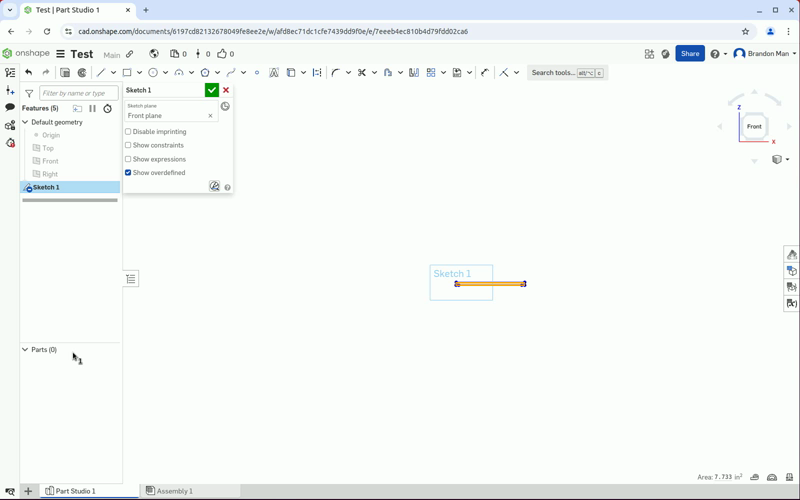
key(shift+e)
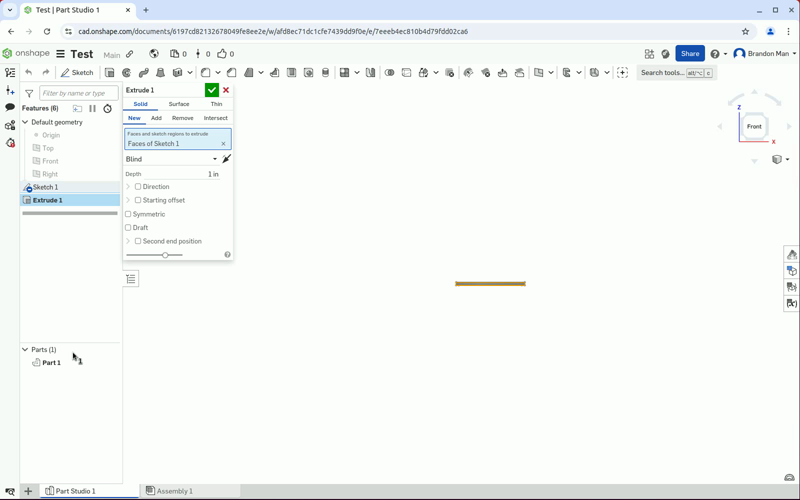
mouse_move(143, 106)
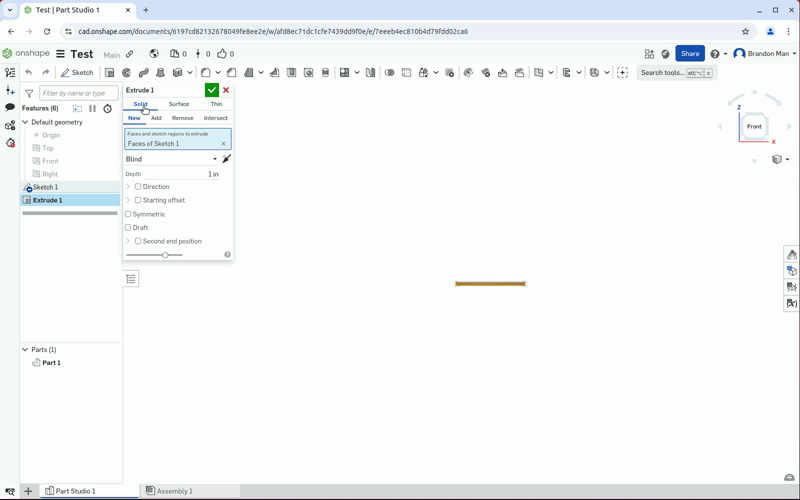
click(143, 106)
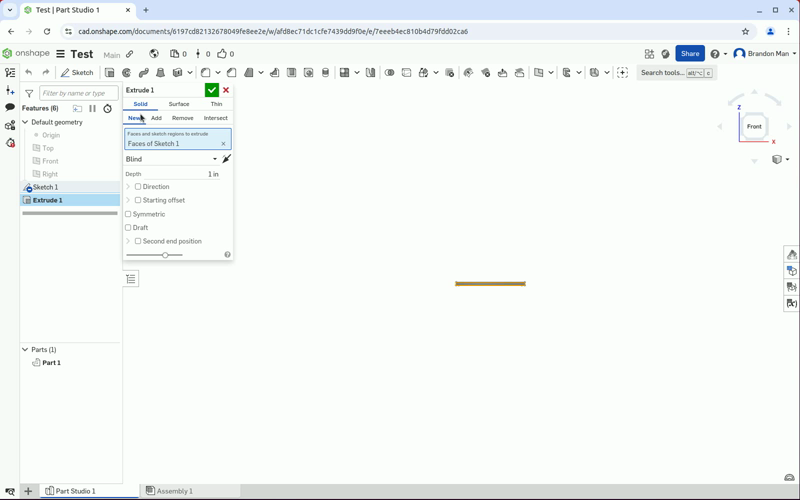
mouse_move(137, 120)
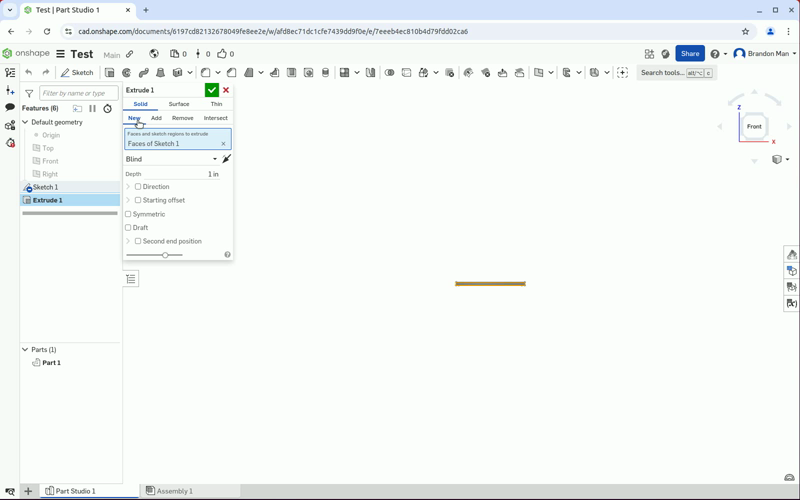
click(137, 120)
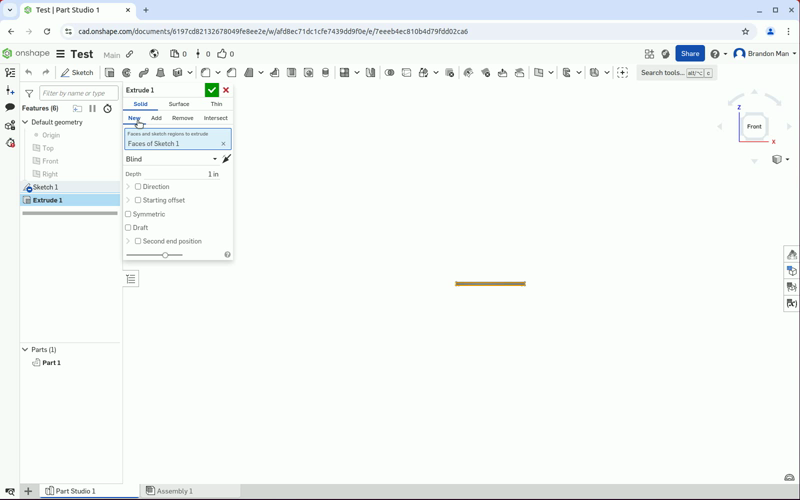
key(tab, 4)
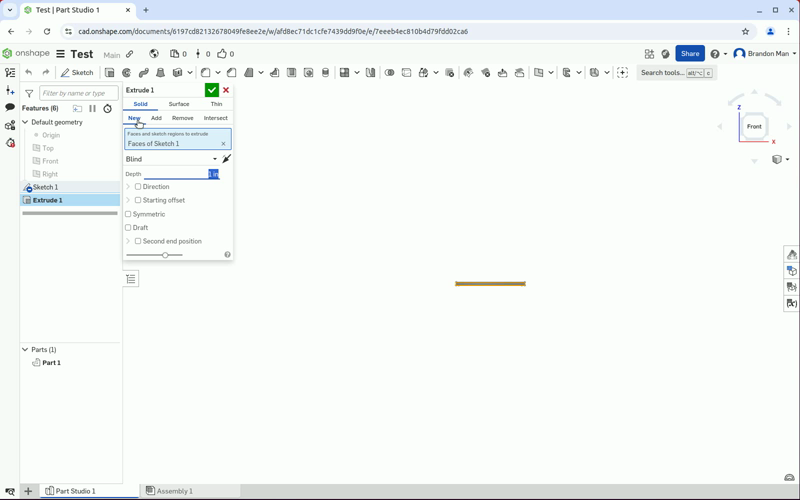
text(0.481)
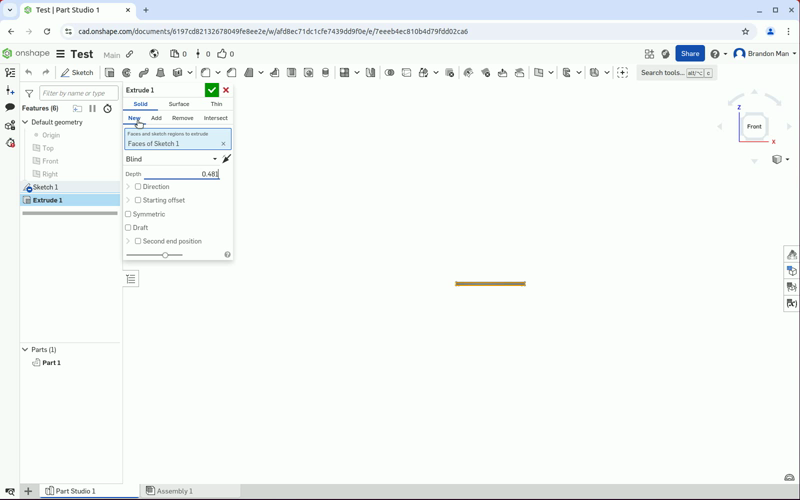
key(enter)
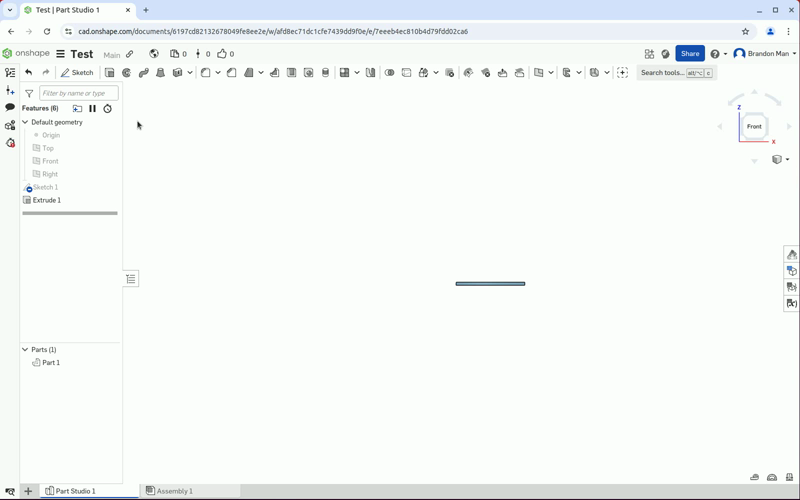
key(shift+h)
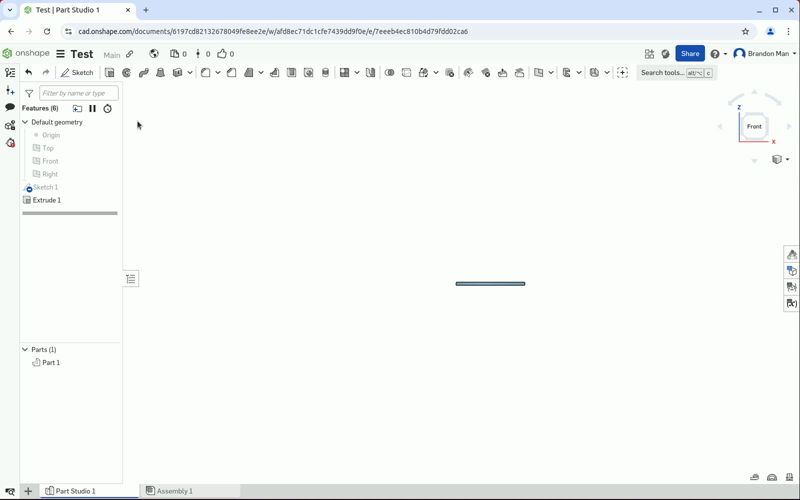
key(shift+h)
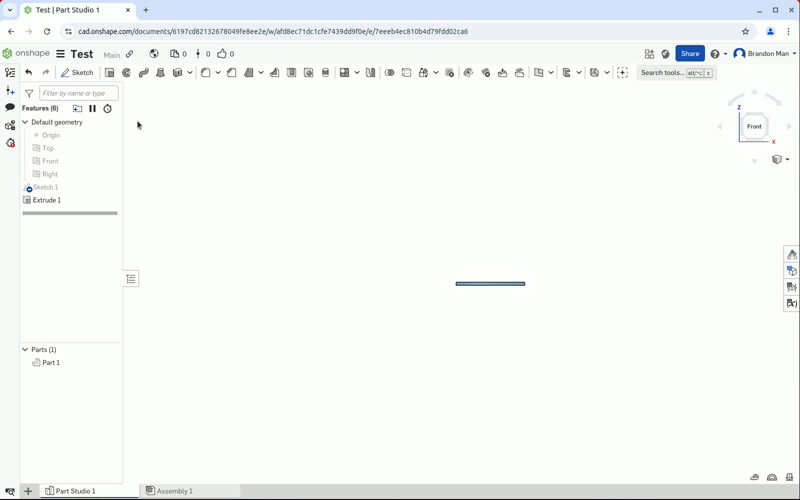
mouse_move(73, 189)
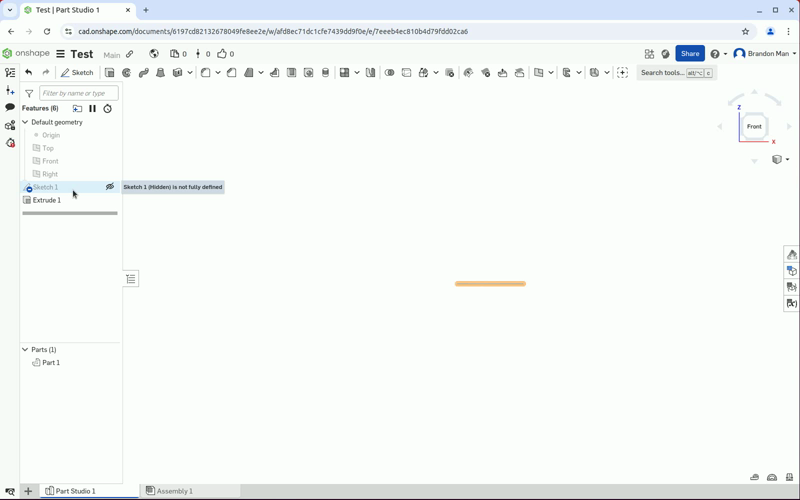
click(73, 189)
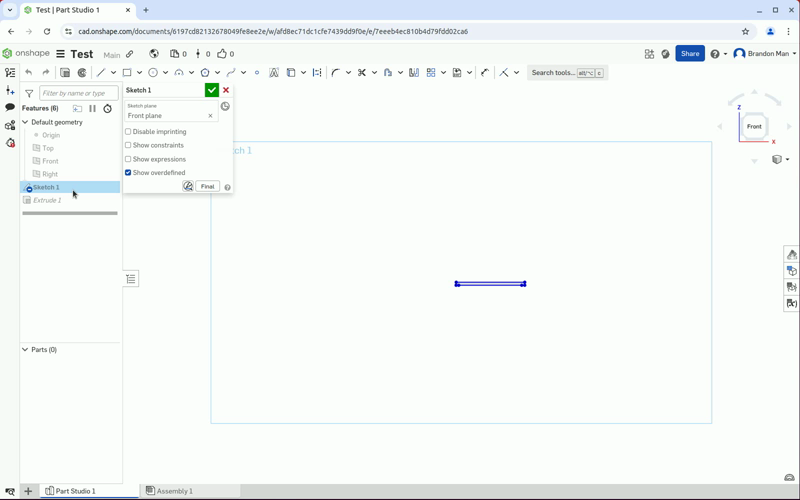
mouse_move(229, 92)
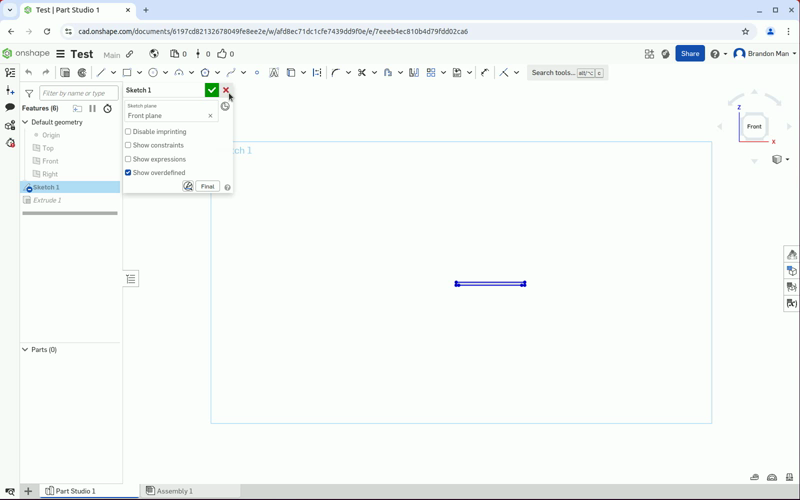
click(229, 92)
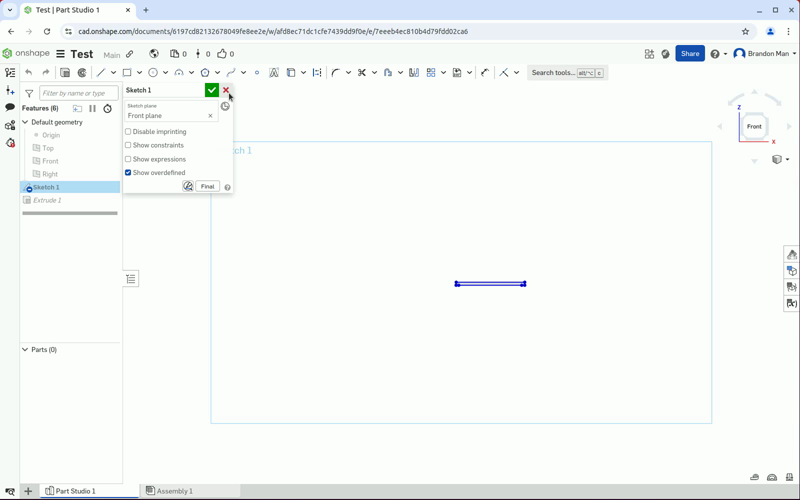
key(shift+s)
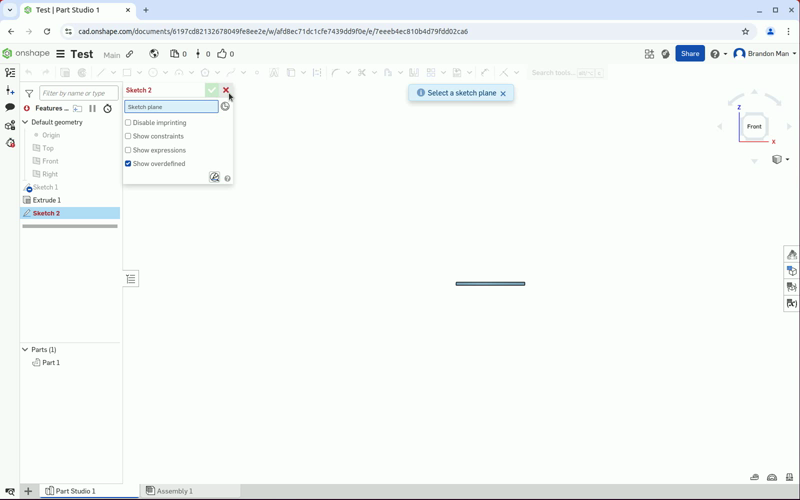
mouse_move(73, 163)
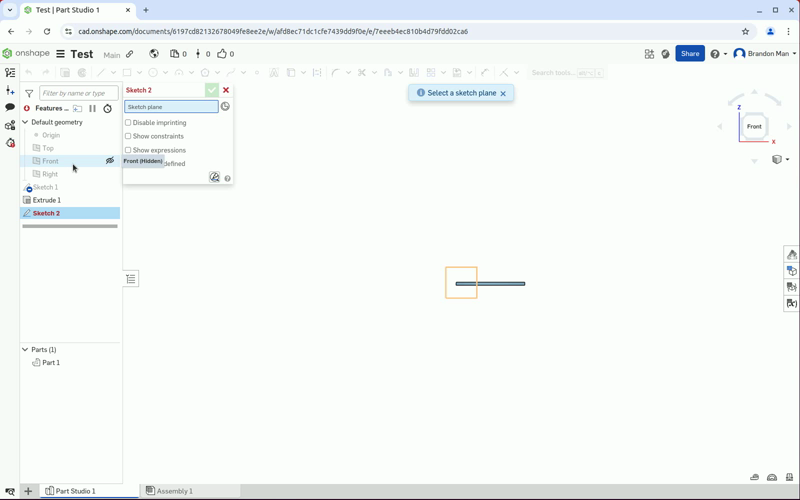
click(73, 163)
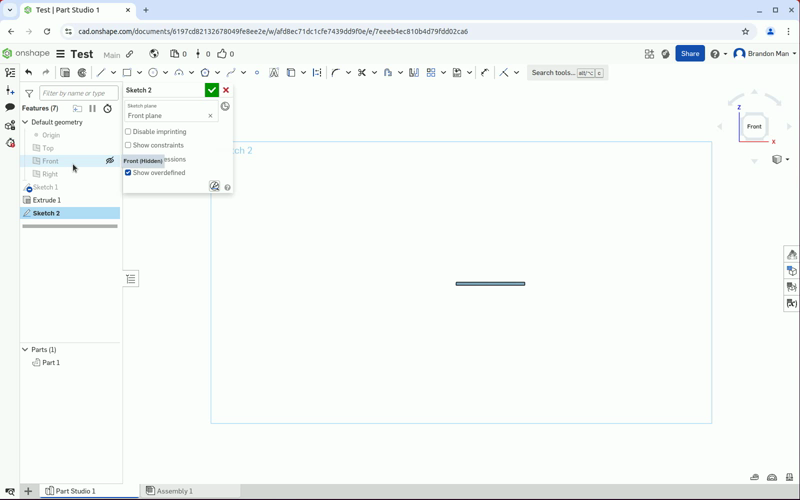
mouse_move(73, 352)
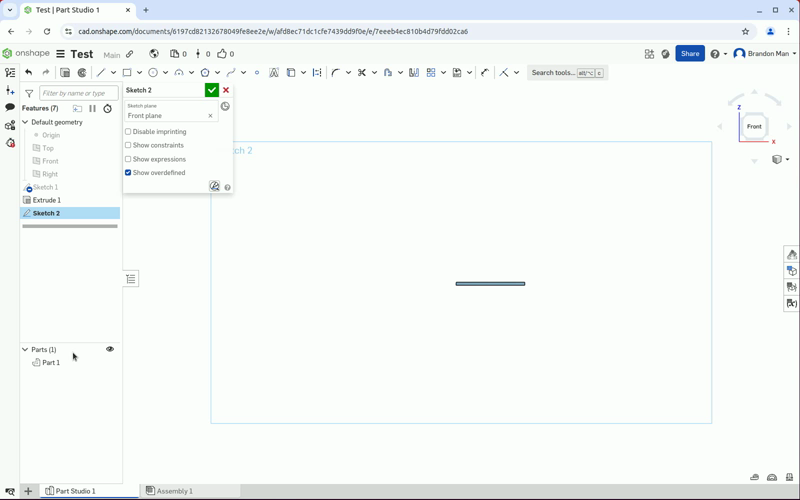
key(y)
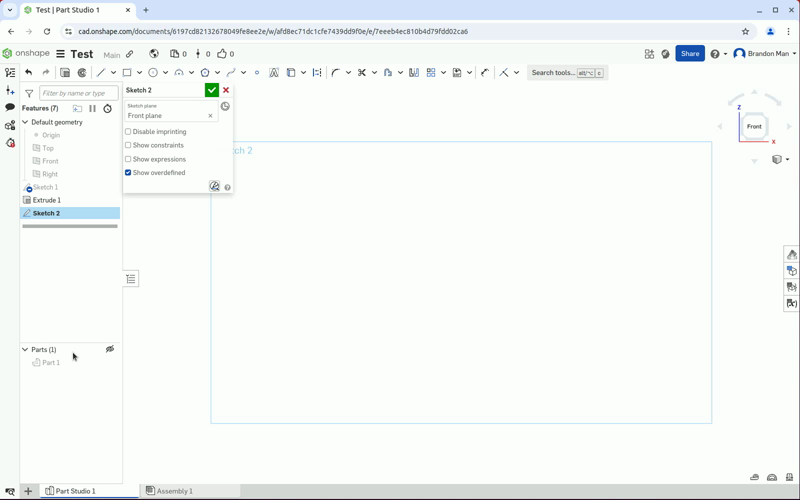
key(l)
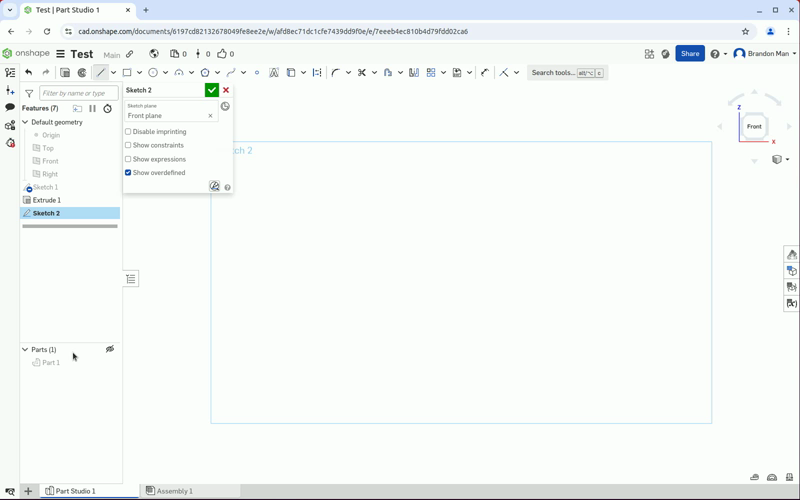
key_down(shift)
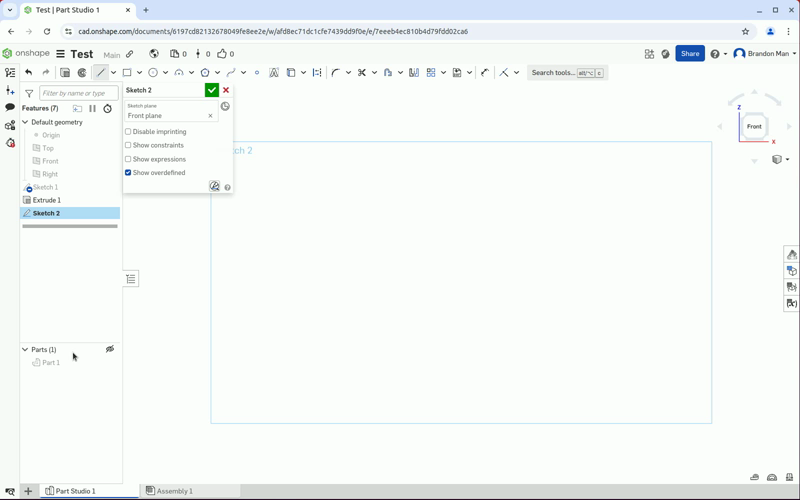
mouse_move(456, 395)
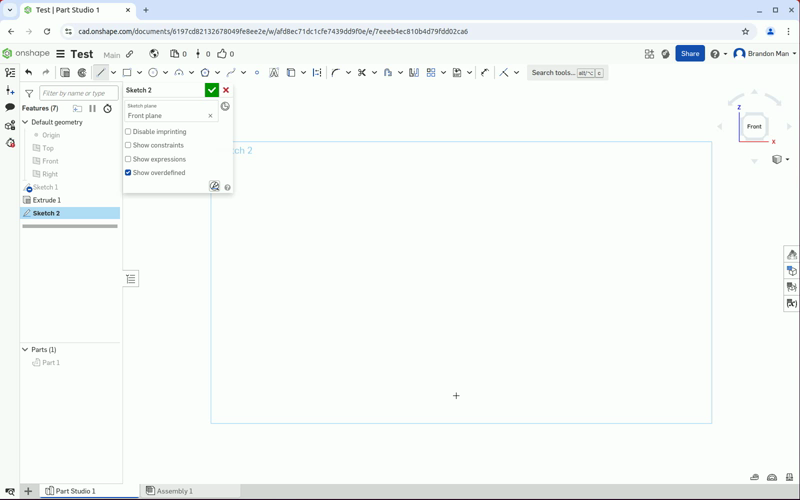
click(456, 395)
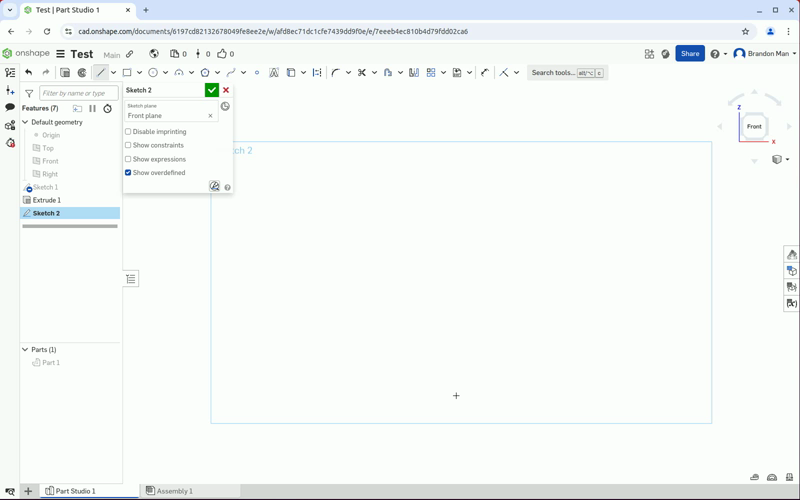
key_up(shift)
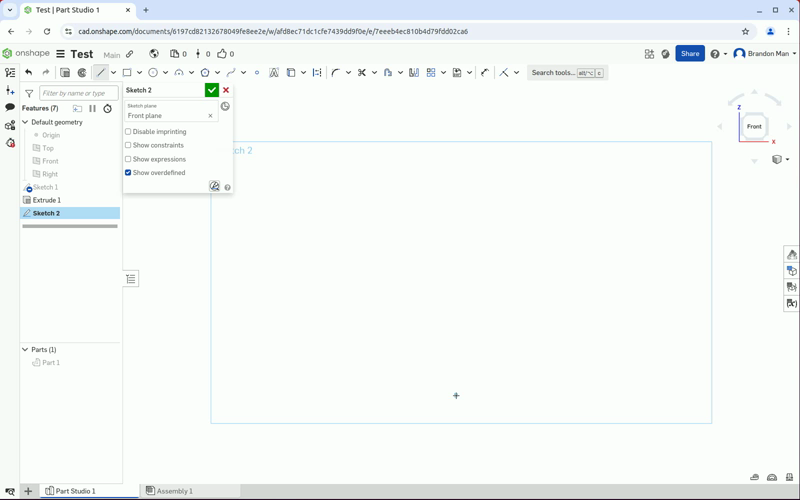
key_down(shift)
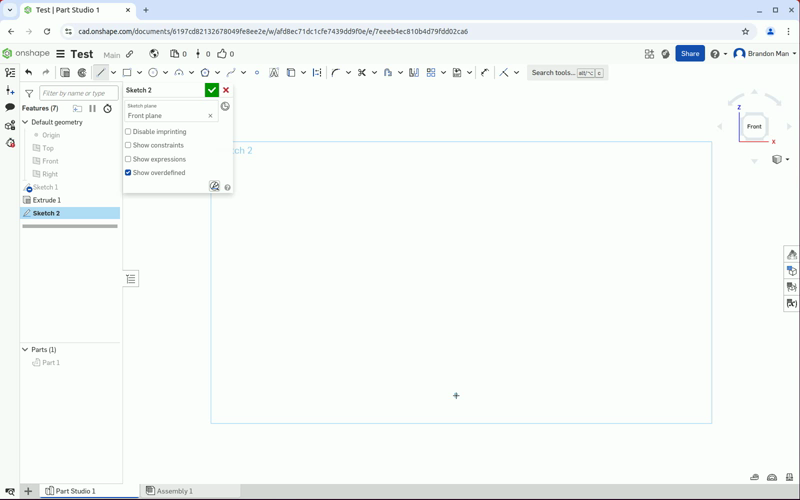
mouse_move(524, 395)
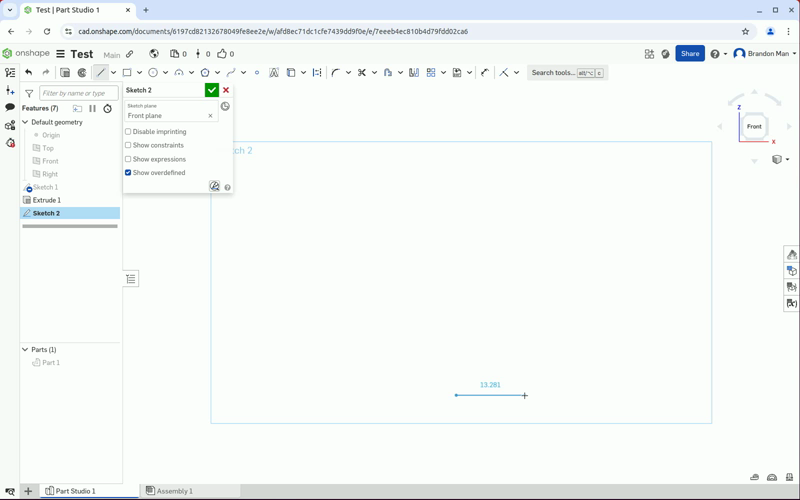
click(524, 395)
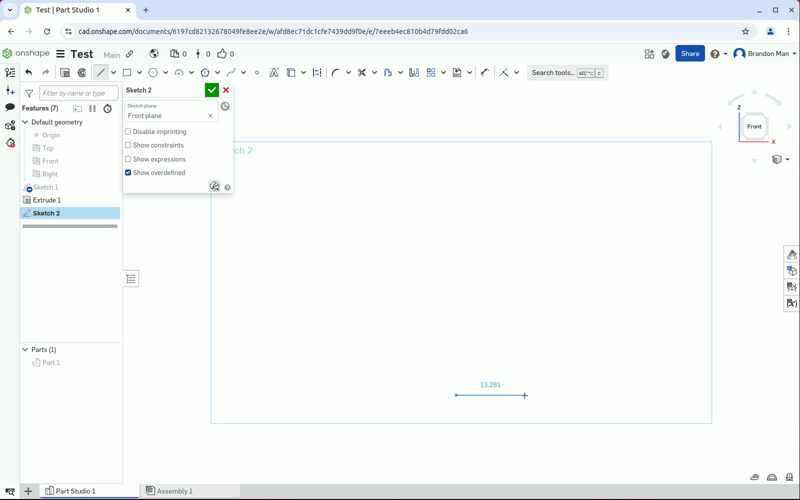
key_up(shift)
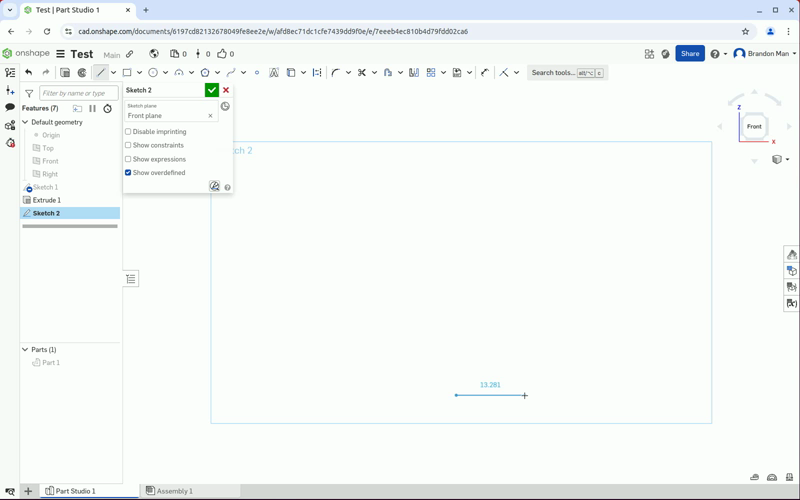
key_down(shift)
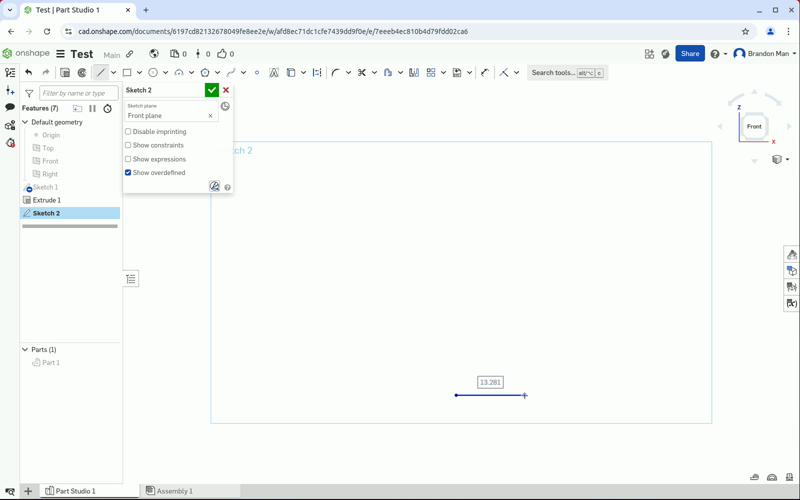
mouse_move(554, 395)
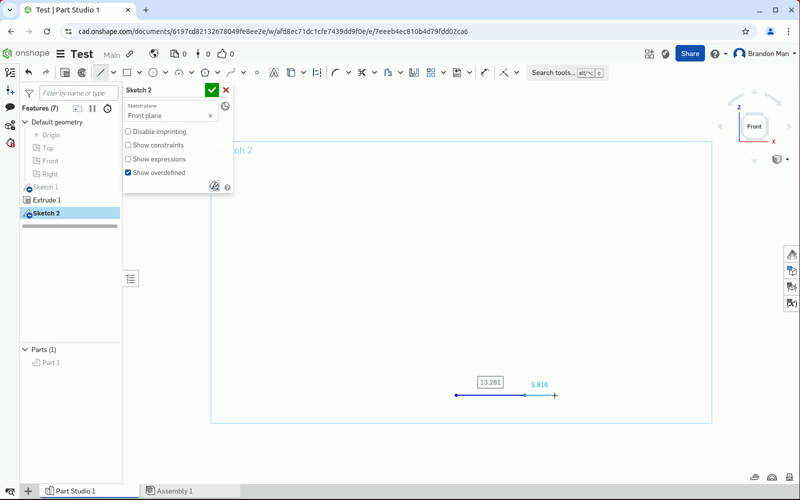
mouse_move(524, 392)
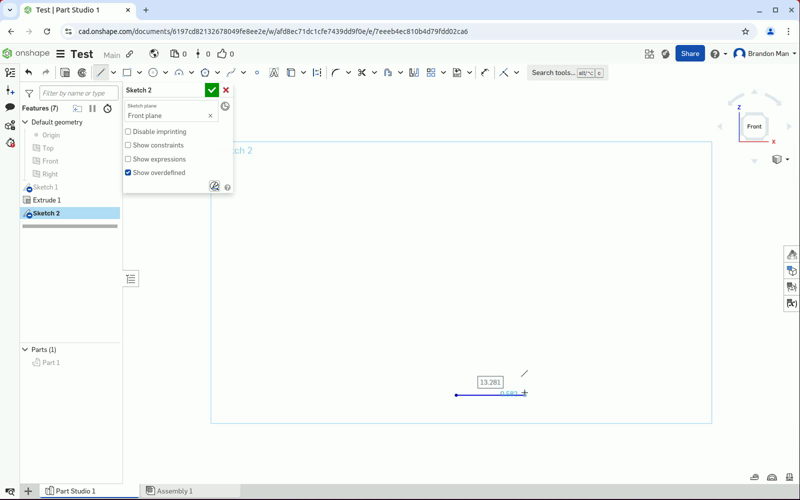
scroll(6)
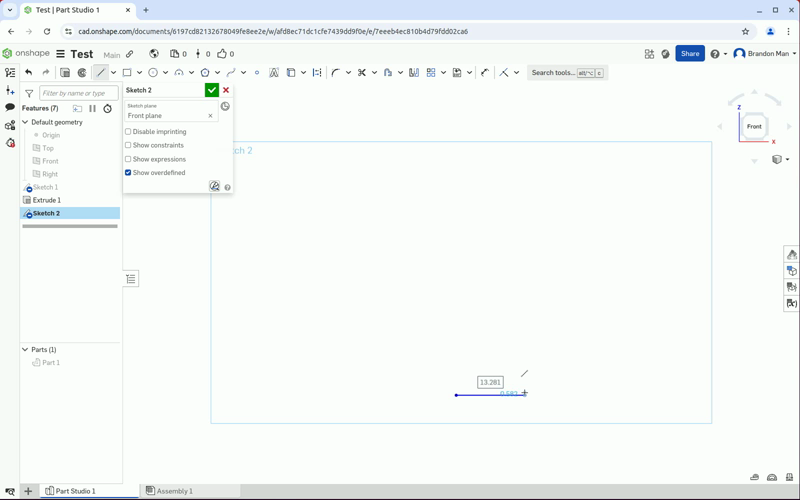
scroll(6)
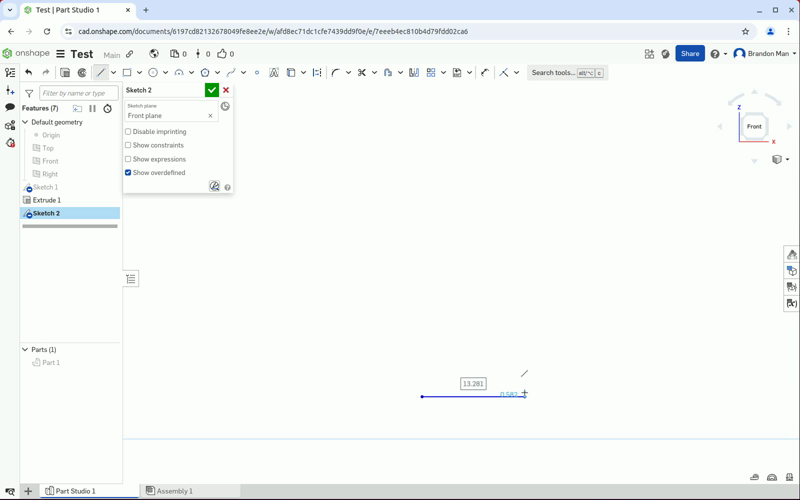
scroll(6)
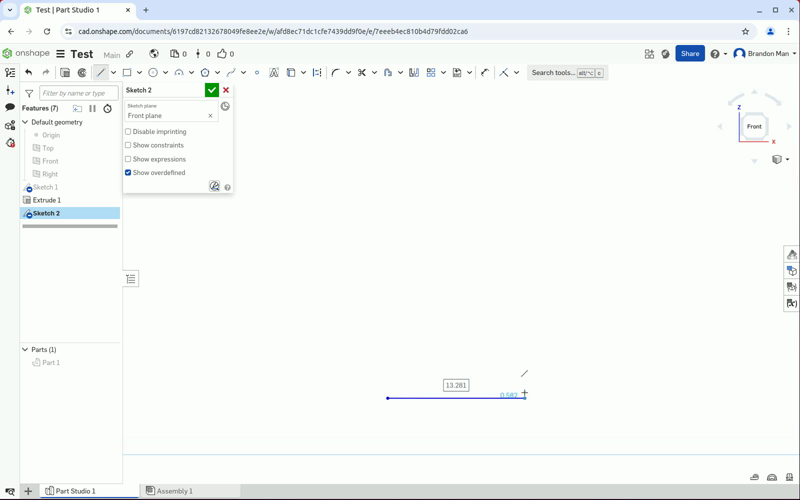
scroll(6)
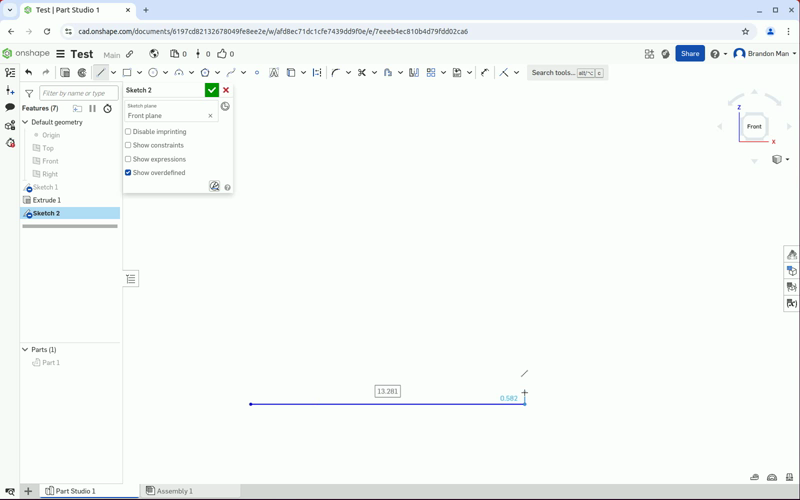
scroll(6)
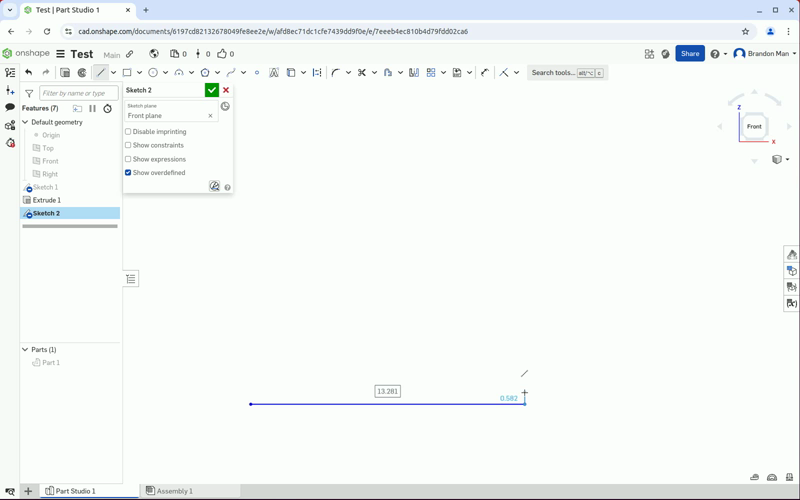
scroll(6)
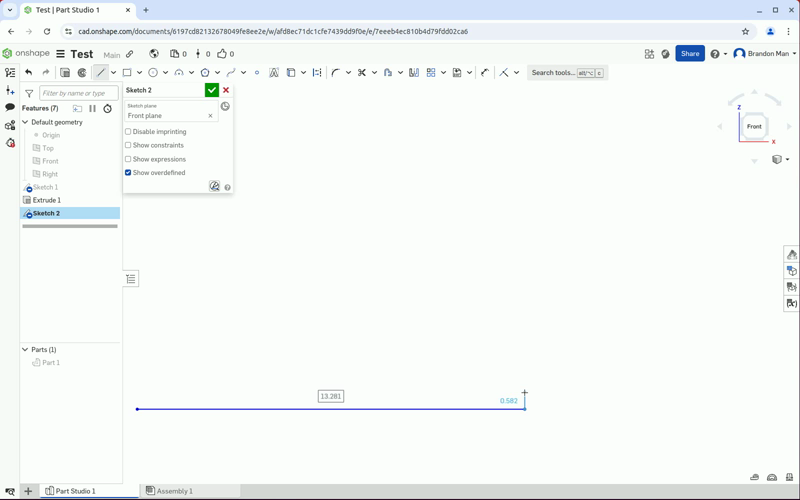
scroll(6)
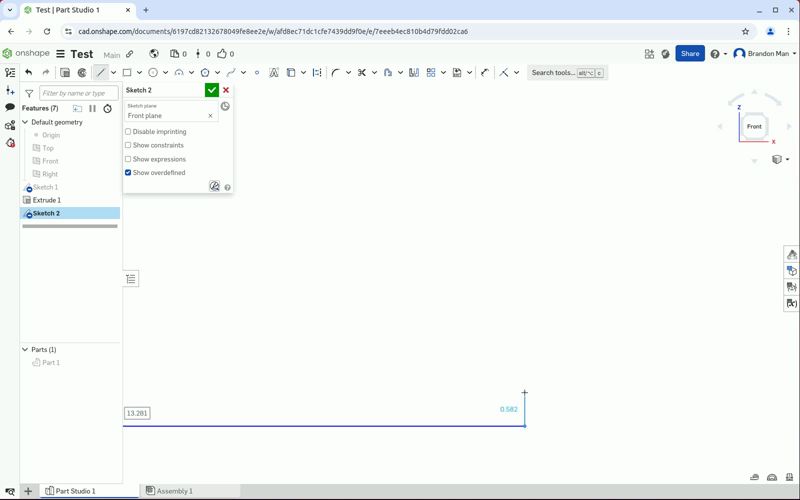
click(524, 392)
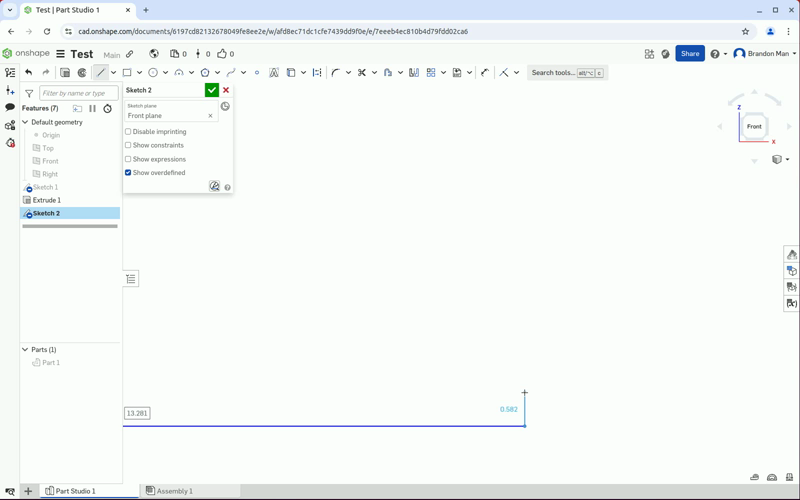
scroll(-6)
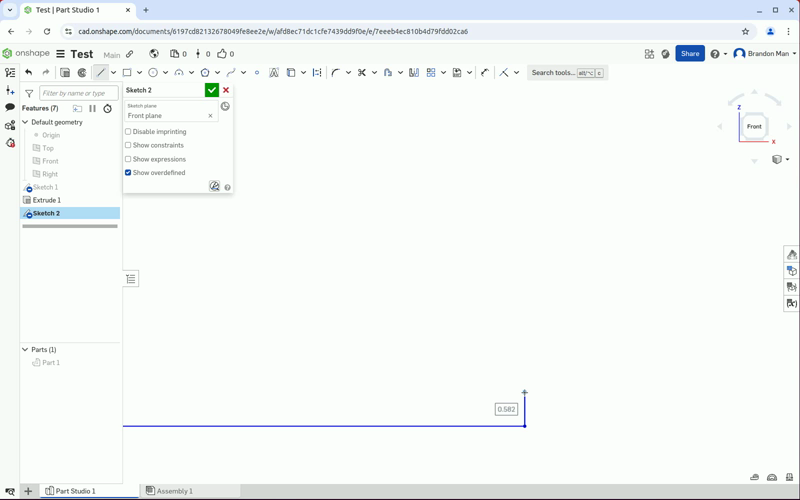
scroll(-6)
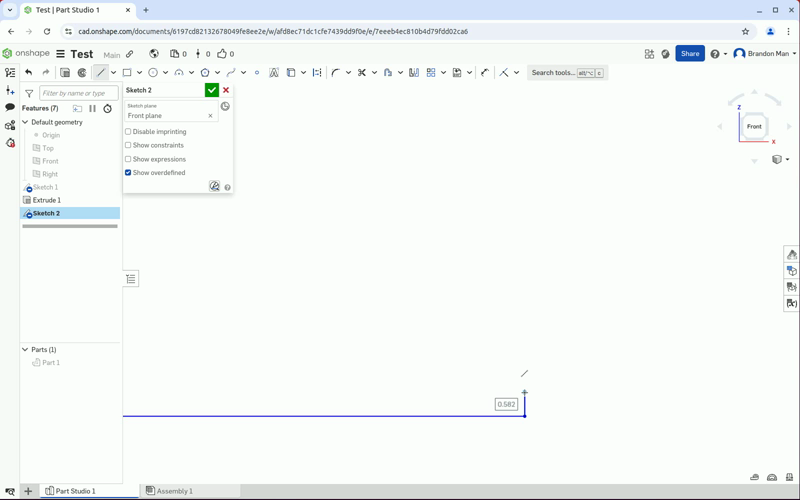
scroll(-6)
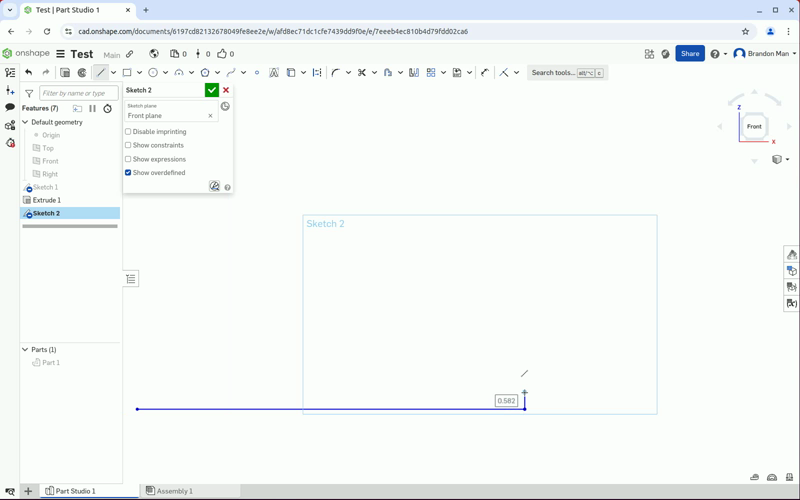
scroll(-6)
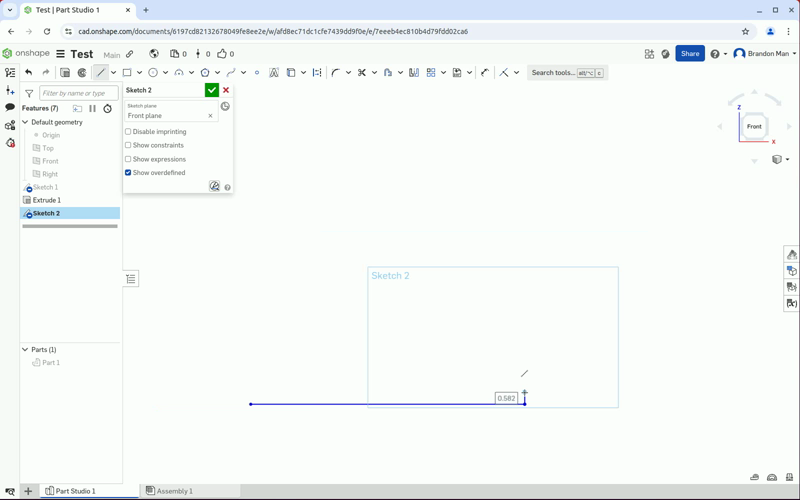
scroll(-6)
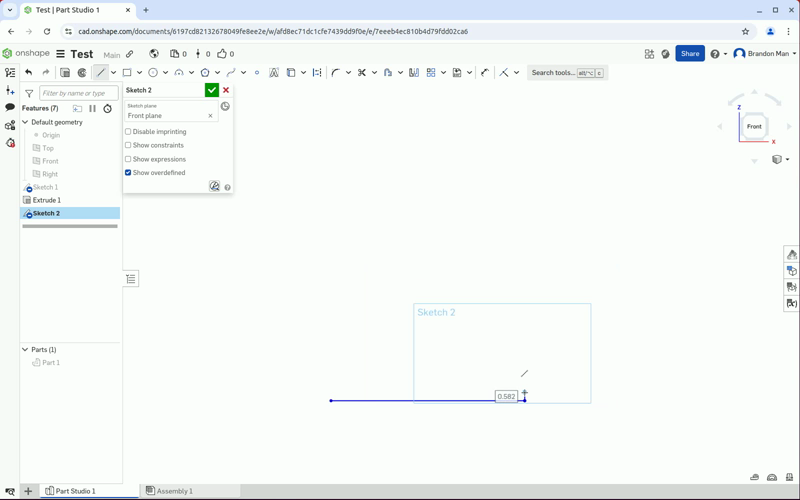
scroll(-6)
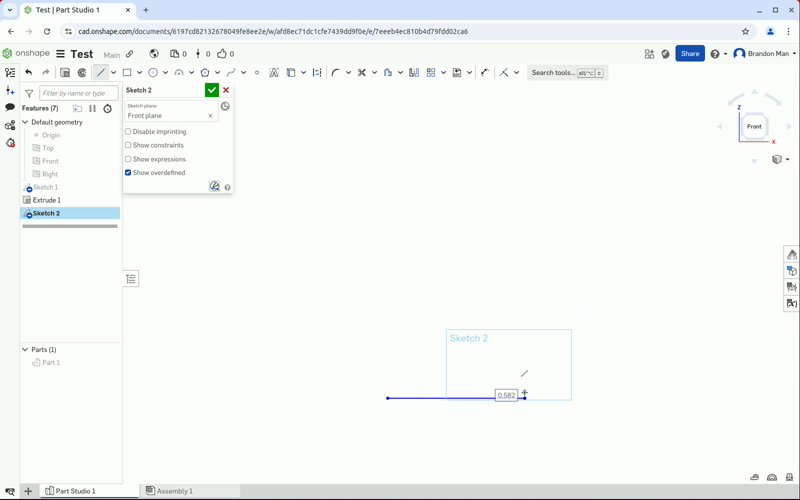
scroll(-6)
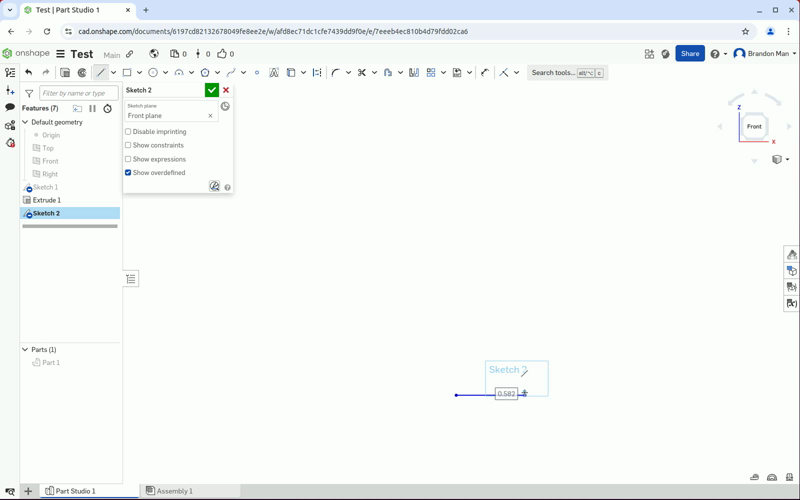
key_up(shift)
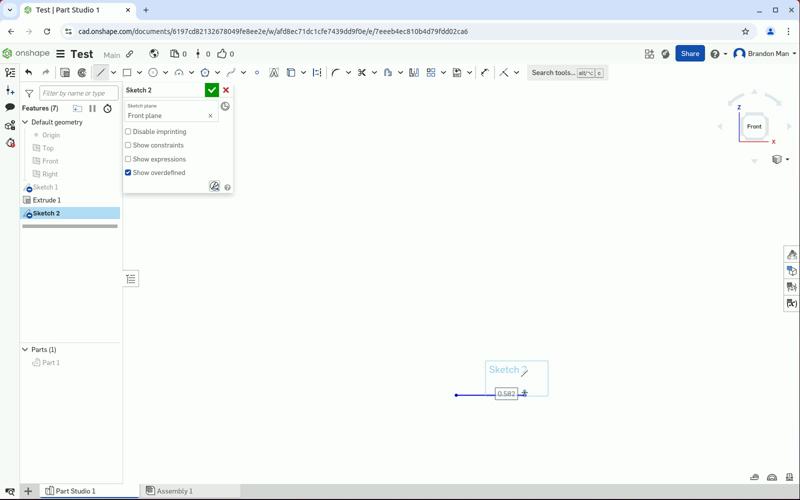
key_down(shift)
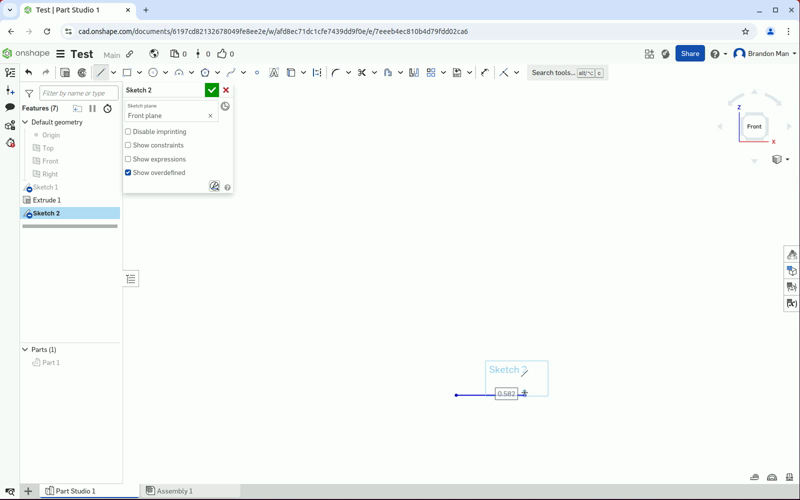
mouse_move(554, 392)
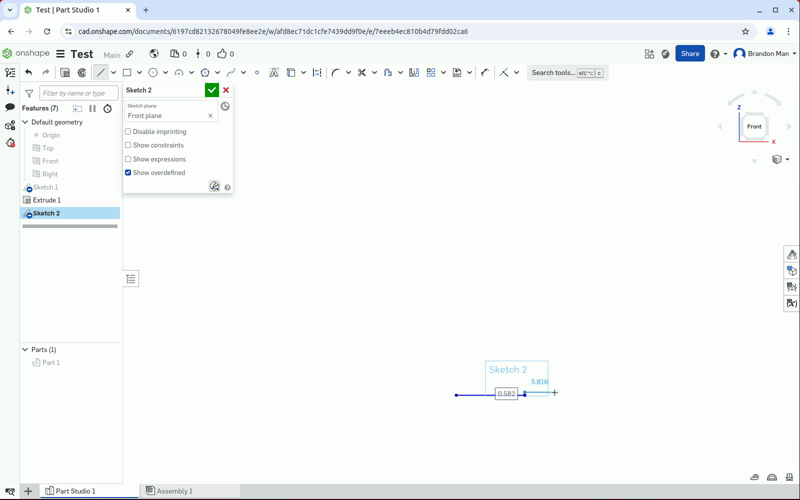
mouse_move(521, 392)
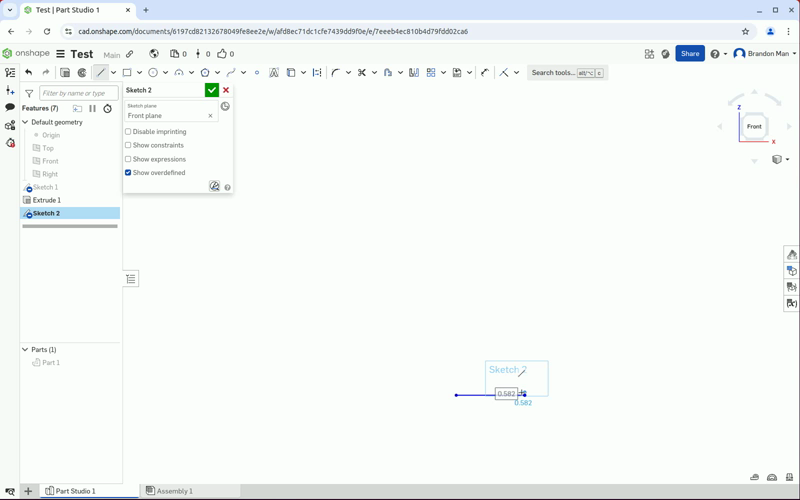
scroll(6)
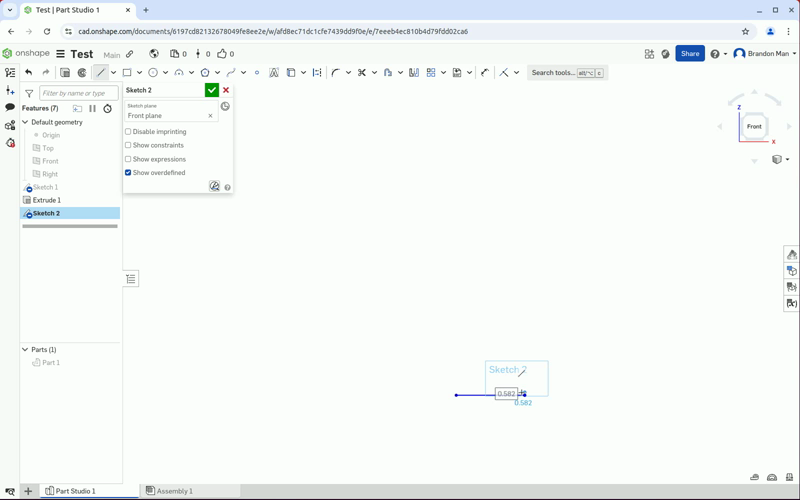
scroll(6)
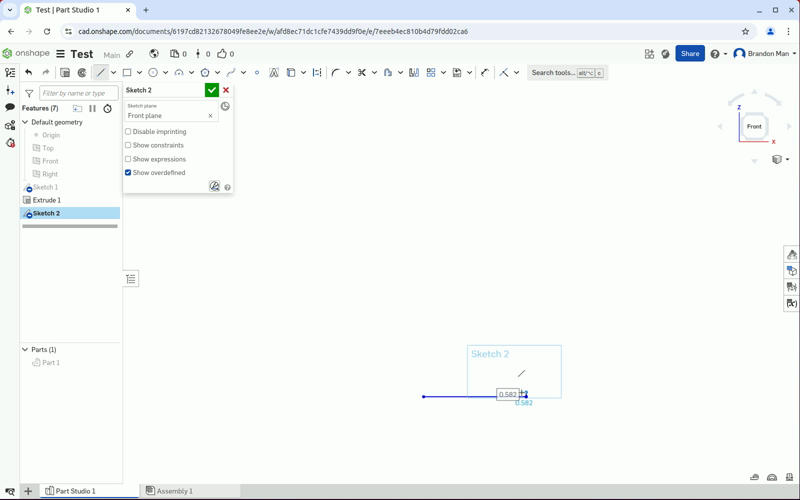
scroll(6)
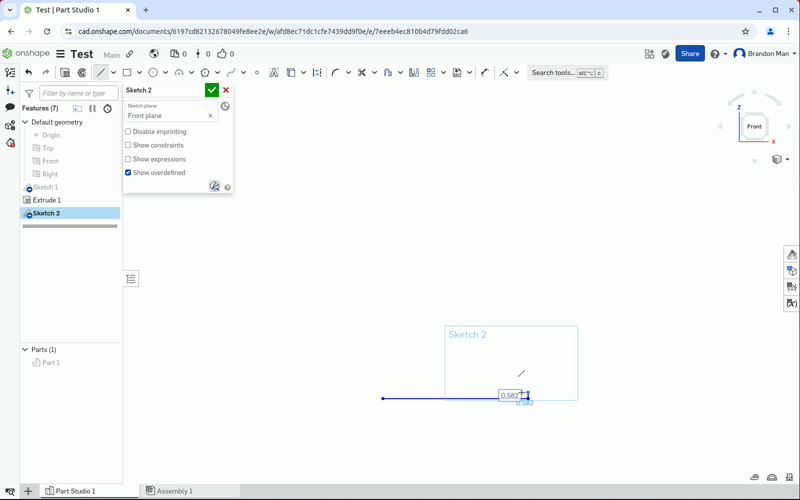
scroll(6)
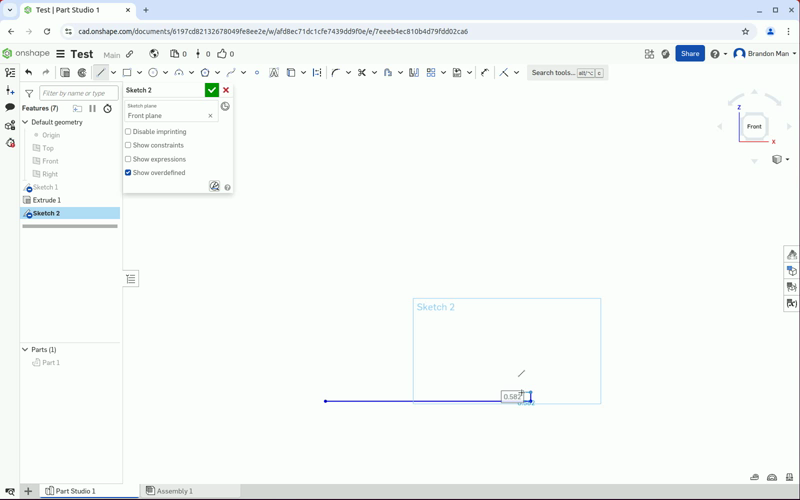
scroll(6)
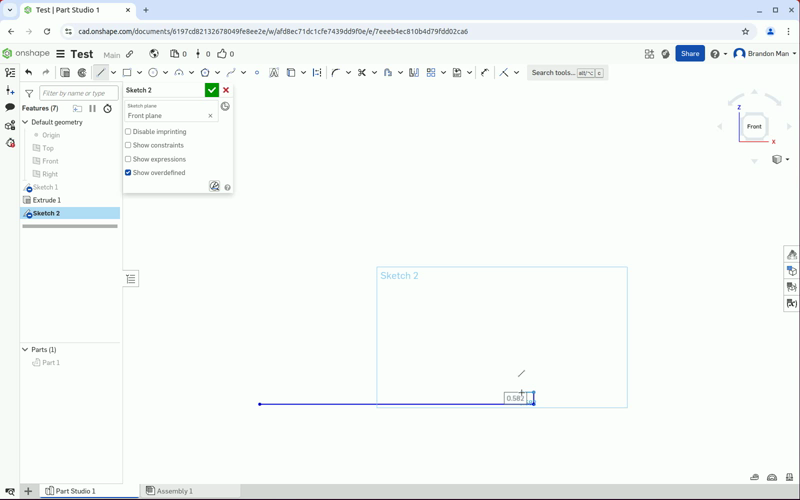
scroll(6)
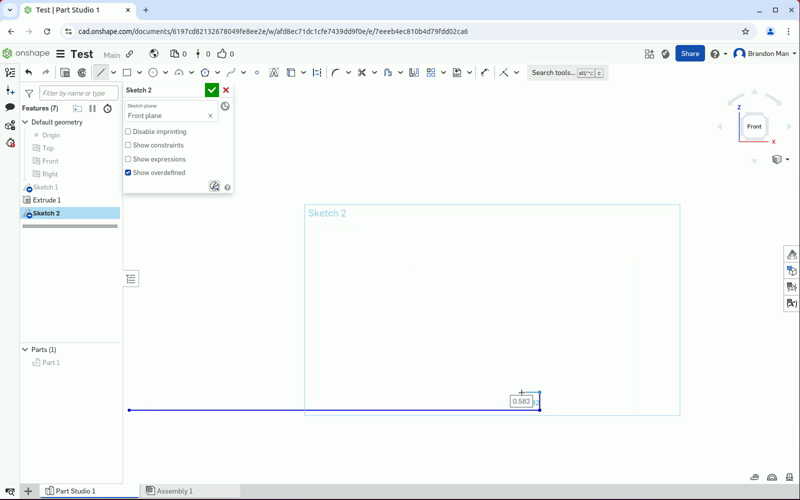
scroll(6)
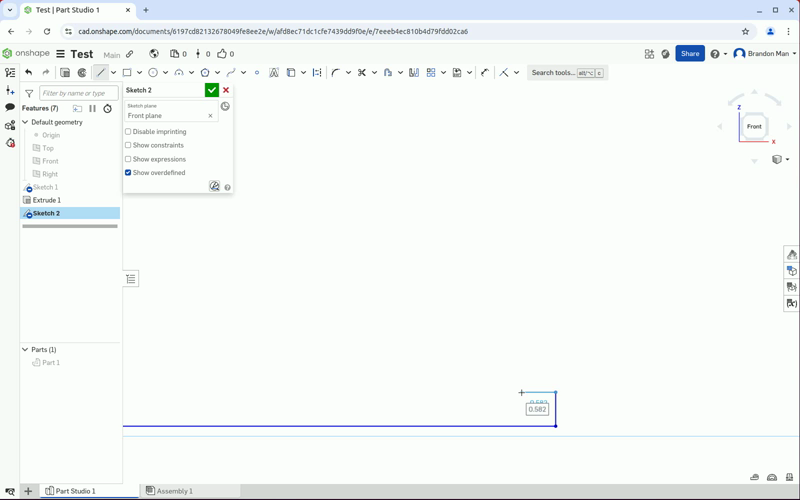
click(521, 392)
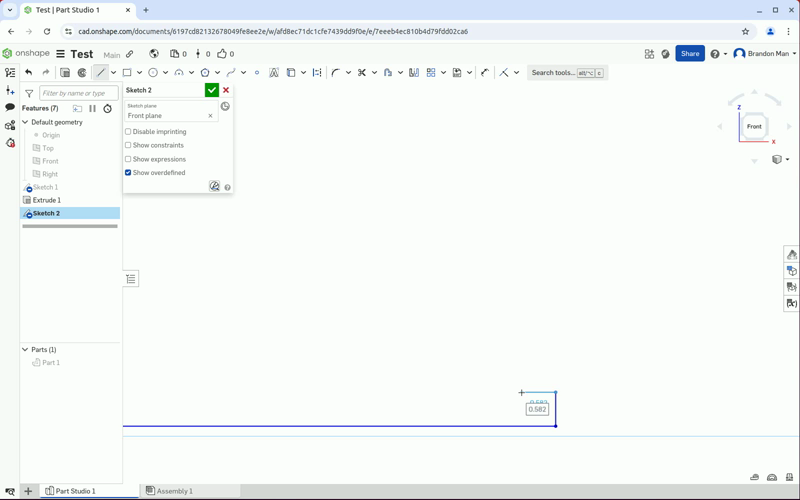
scroll(-6)
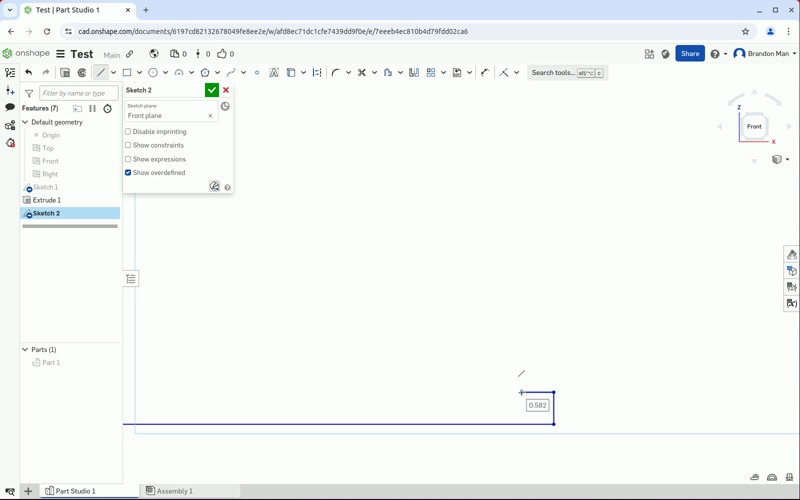
scroll(-6)
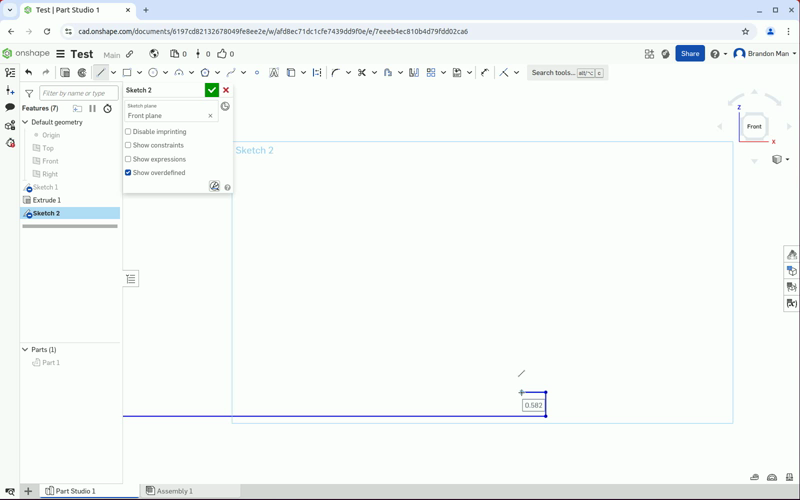
scroll(-6)
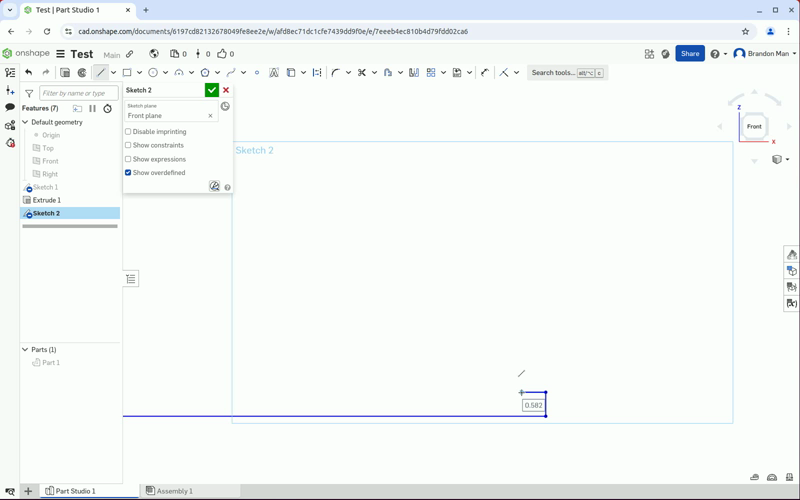
scroll(-6)
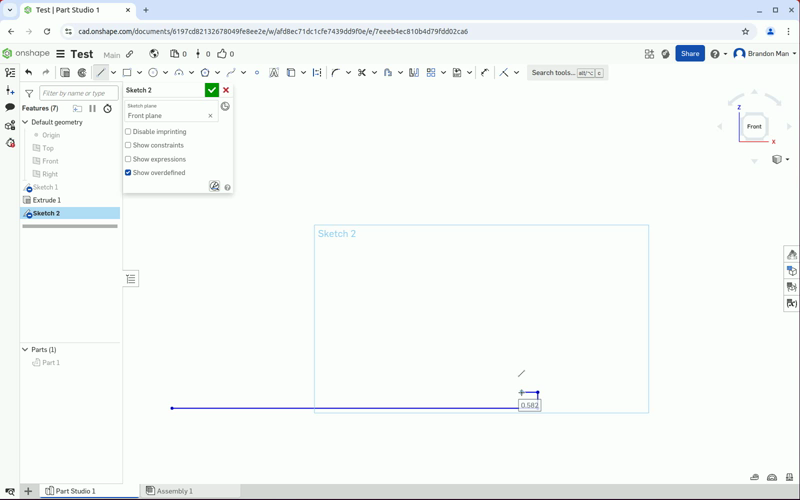
scroll(-6)
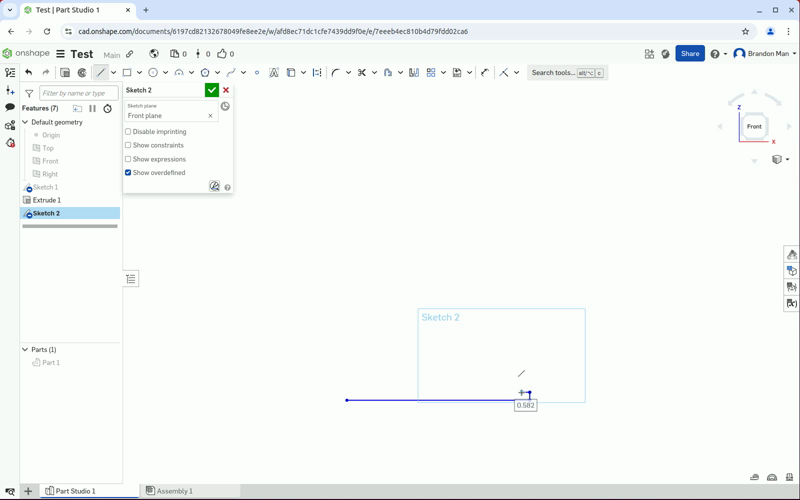
scroll(-6)
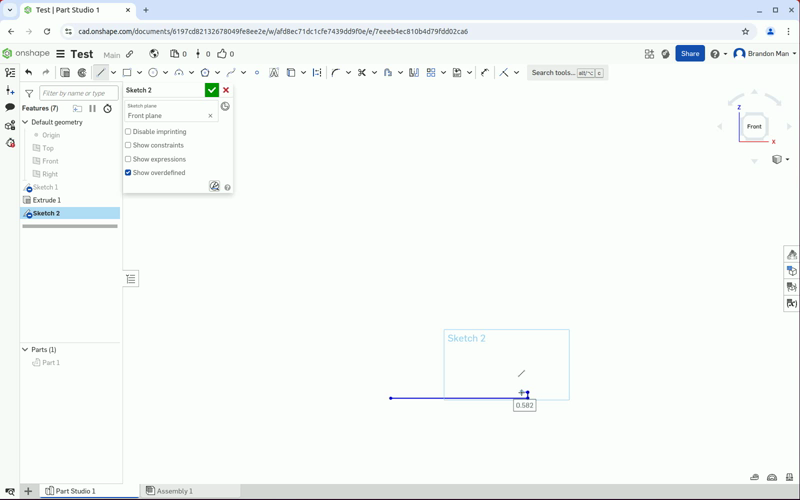
scroll(-6)
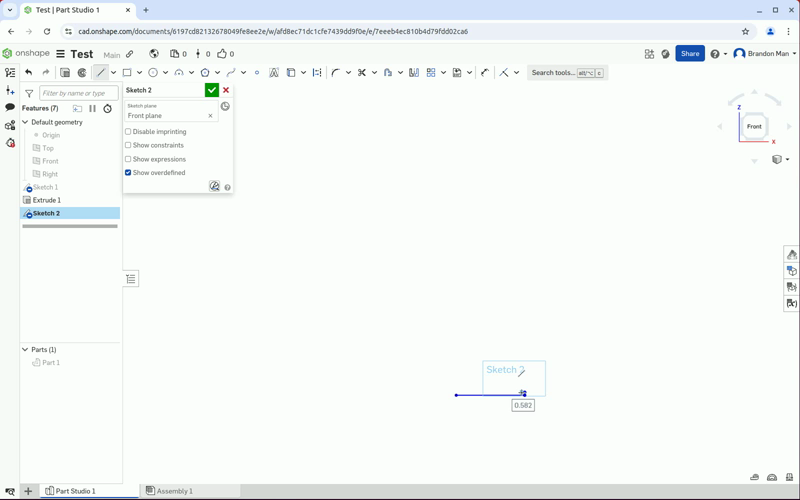
key_up(shift)
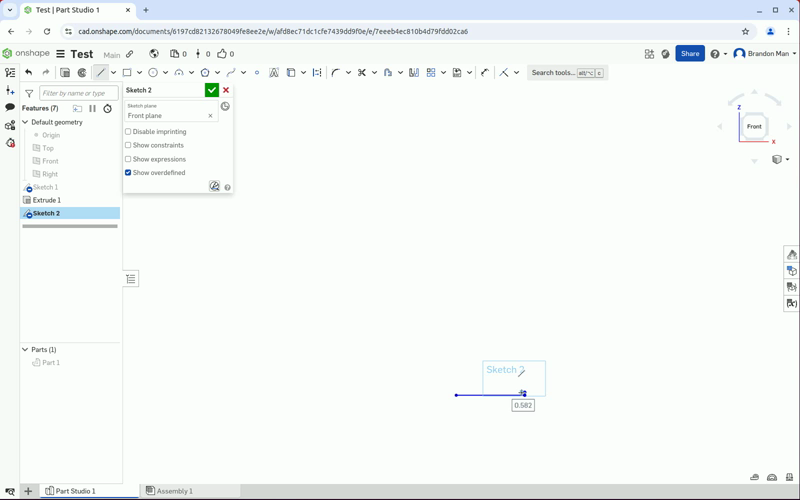
key_down(shift)
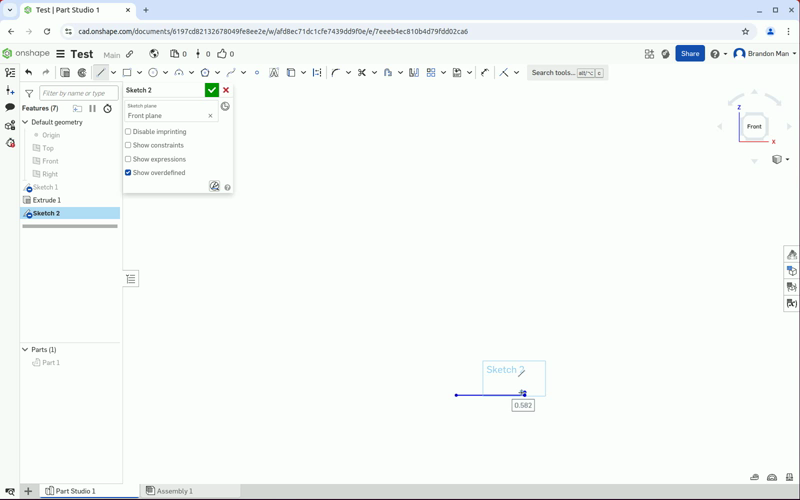
mouse_move(458, 392)
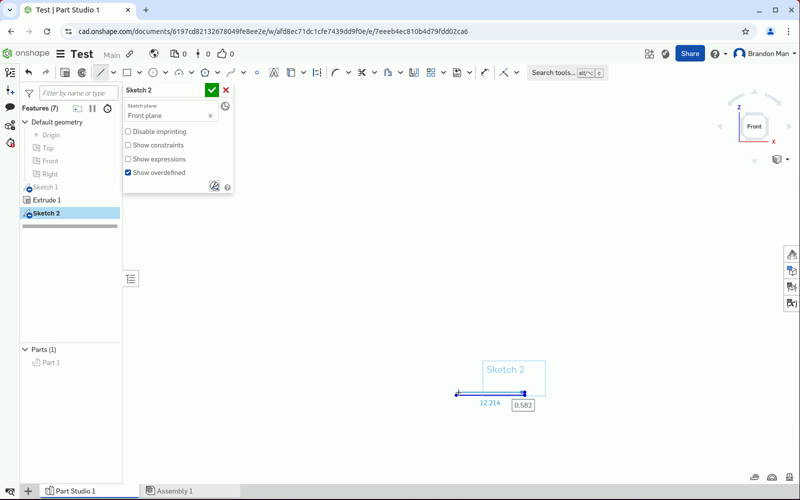
scroll(6)
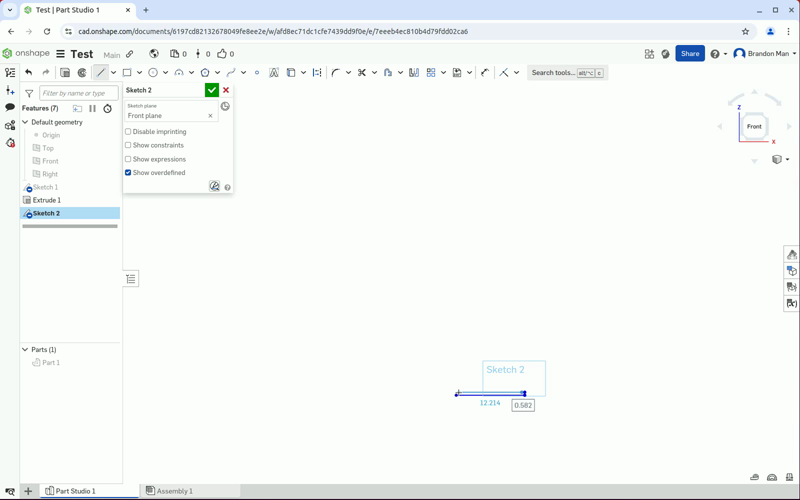
scroll(6)
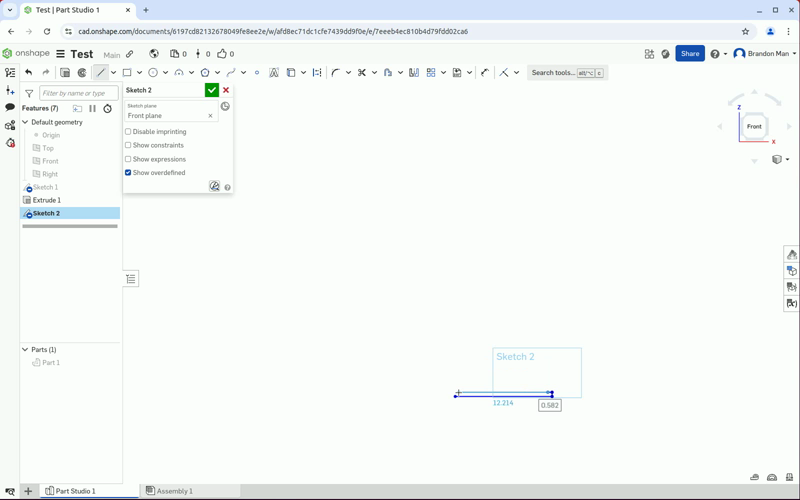
scroll(6)
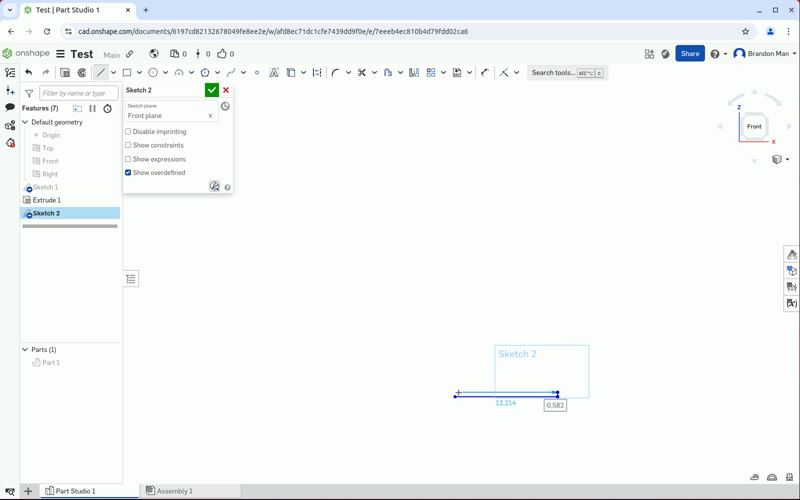
scroll(6)
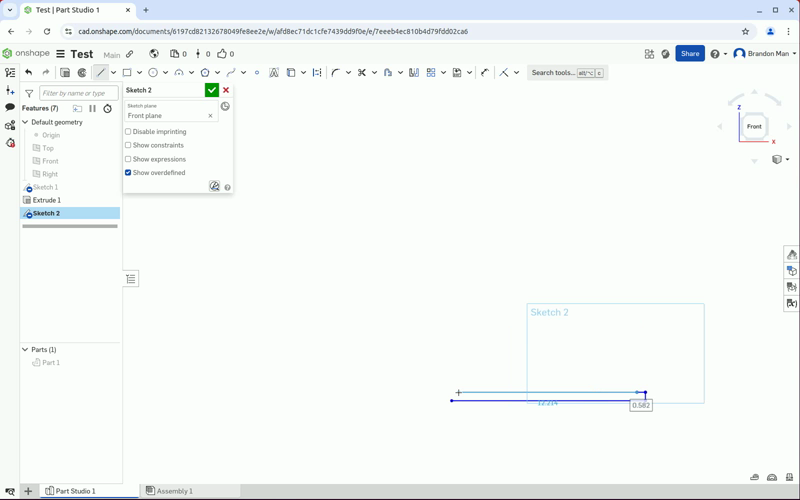
scroll(6)
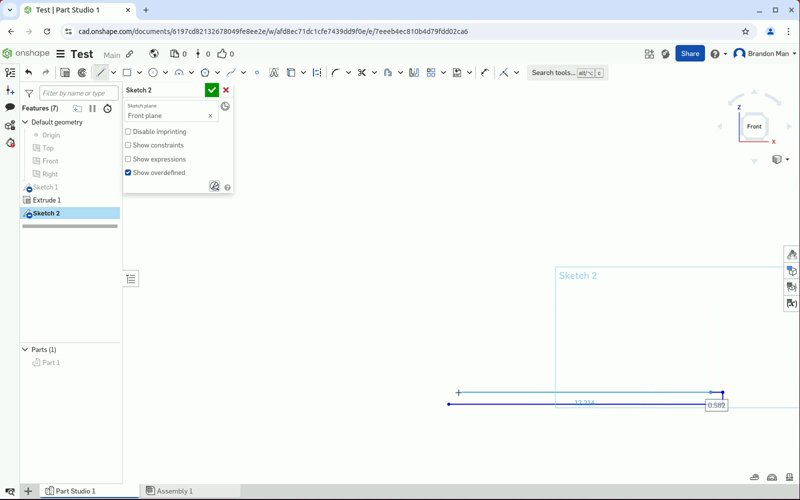
scroll(6)
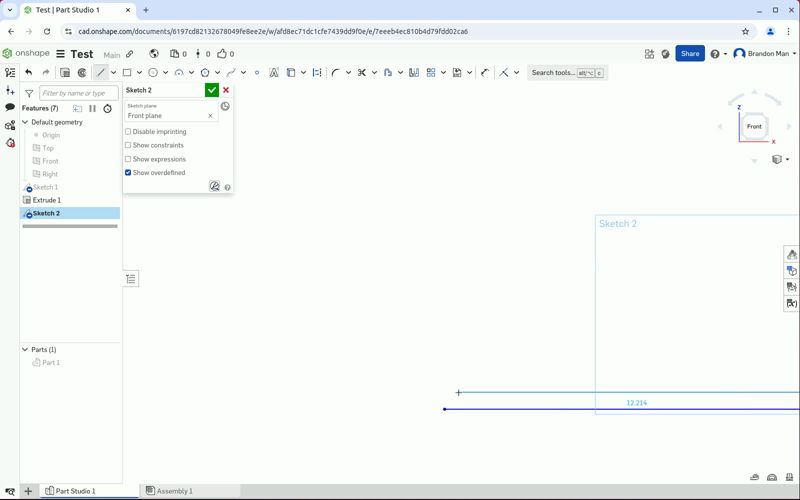
scroll(6)
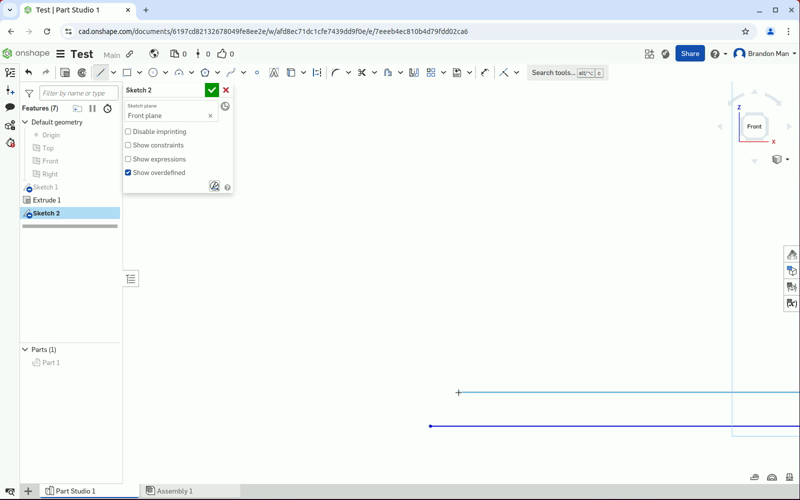
click(458, 392)
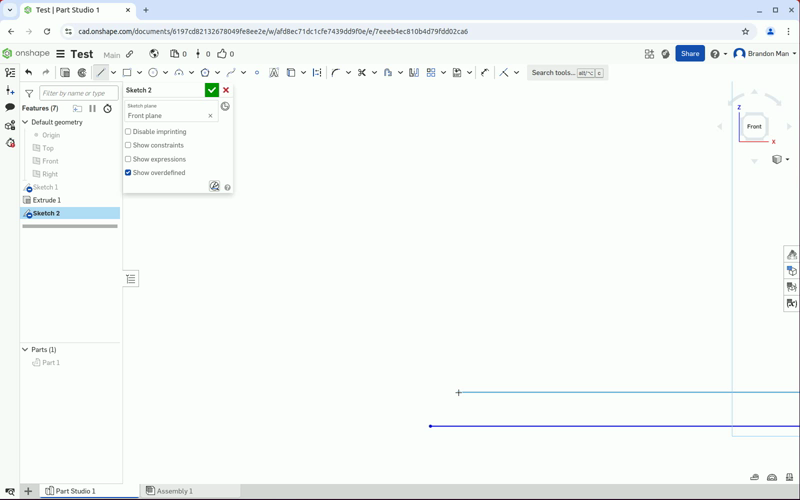
scroll(-6)
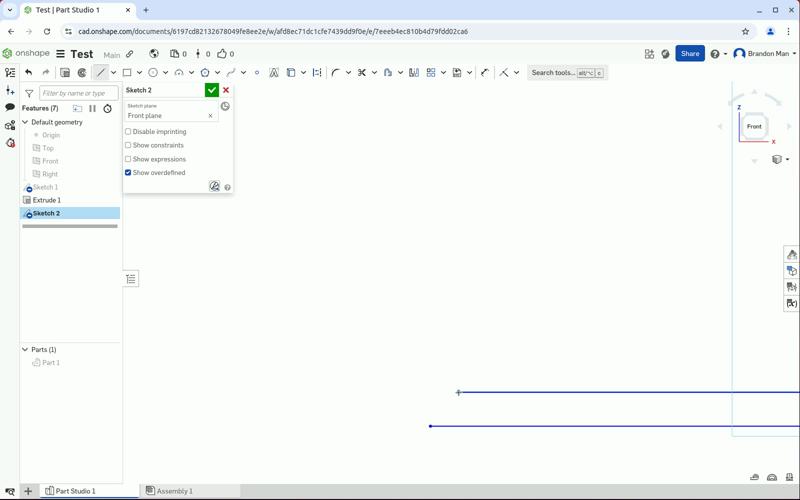
scroll(-6)
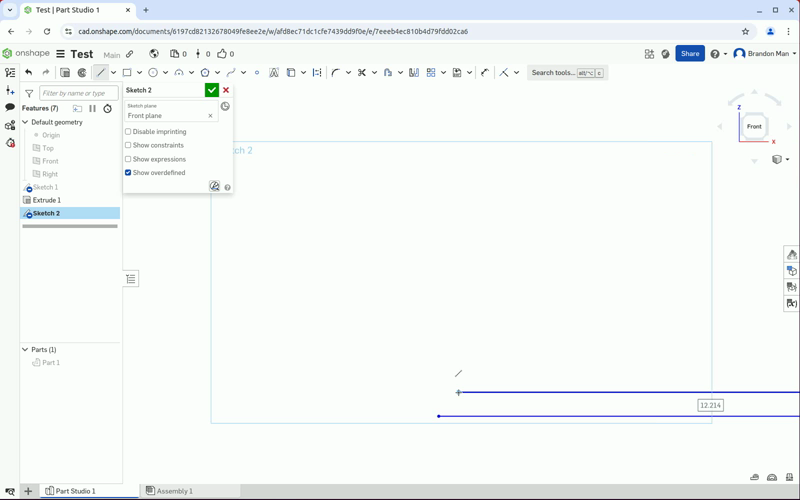
scroll(-6)
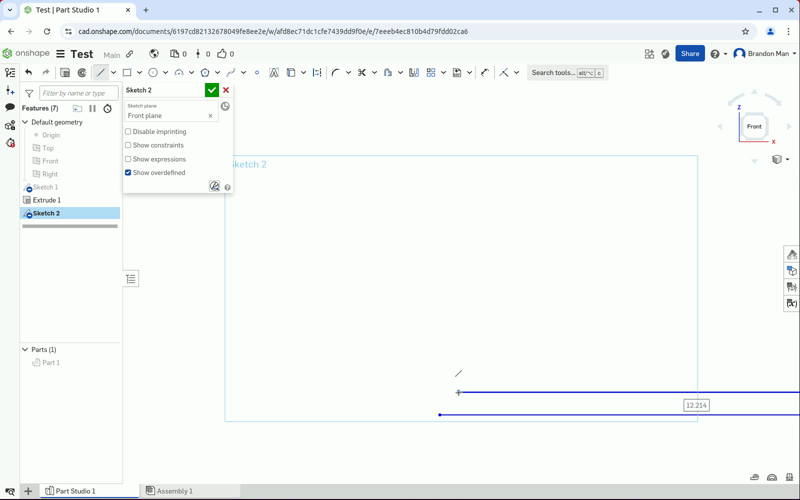
scroll(-6)
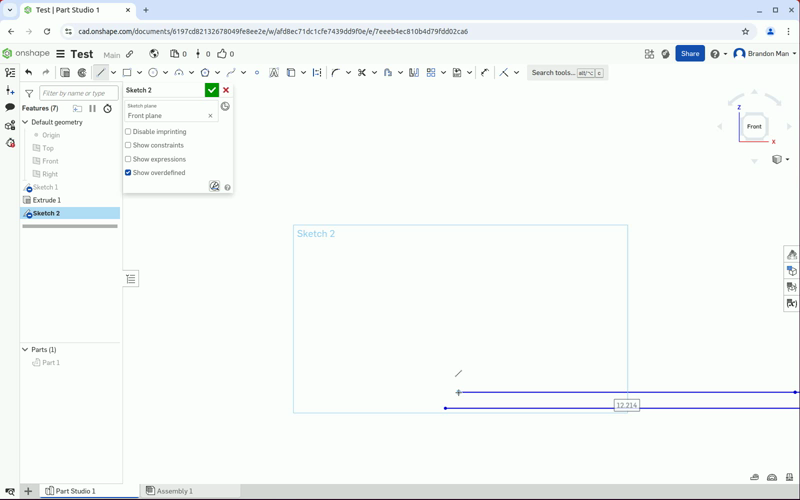
scroll(-6)
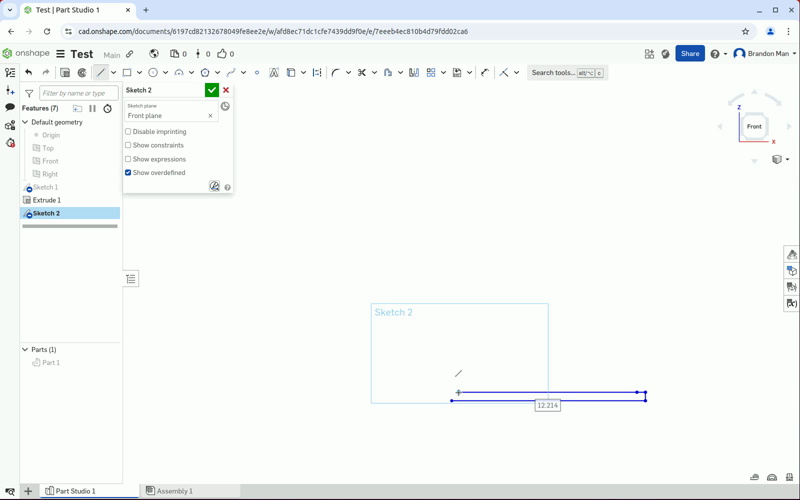
scroll(-6)
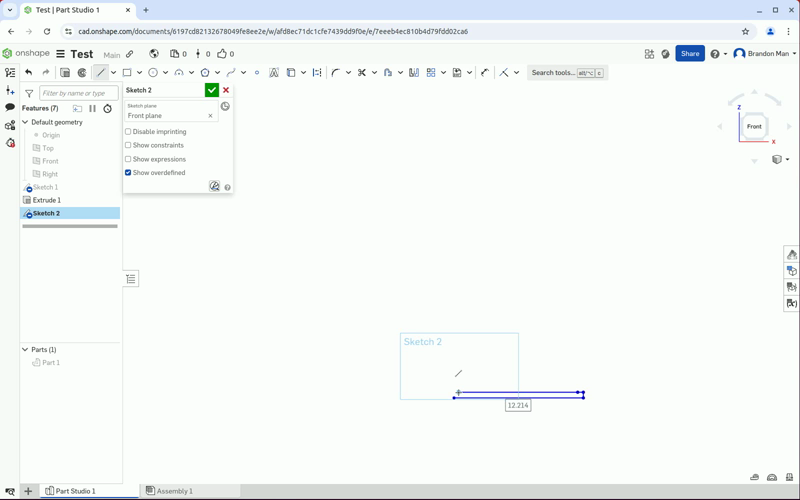
scroll(-6)
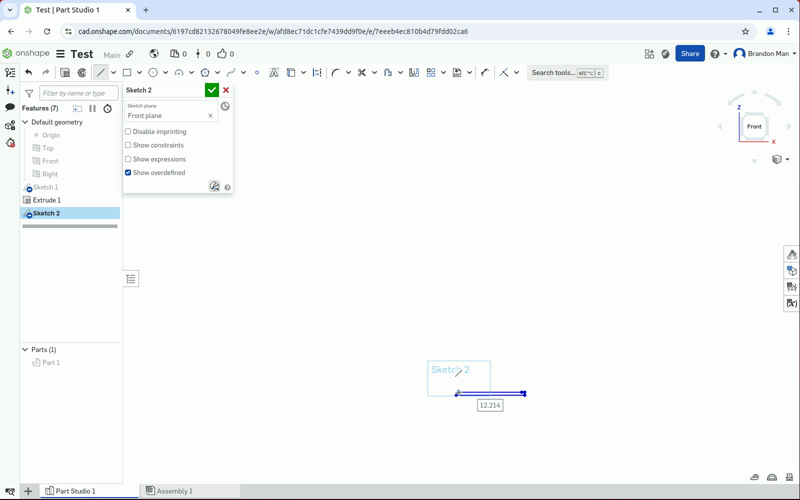
key_up(shift)
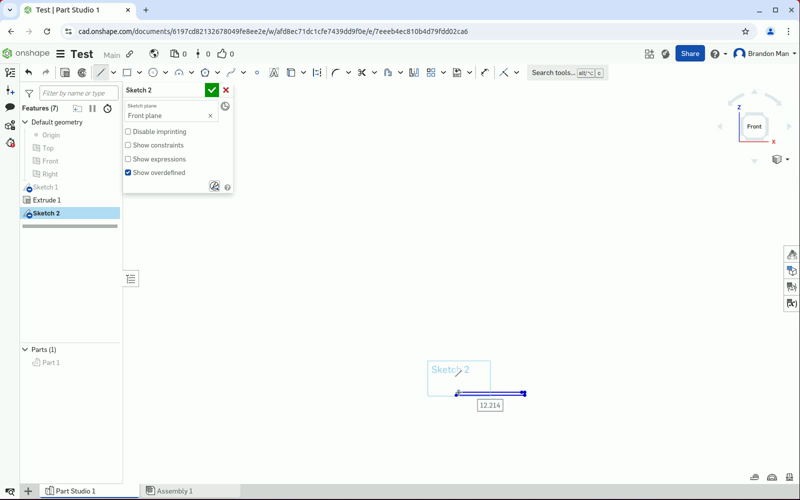
key_down(shift)
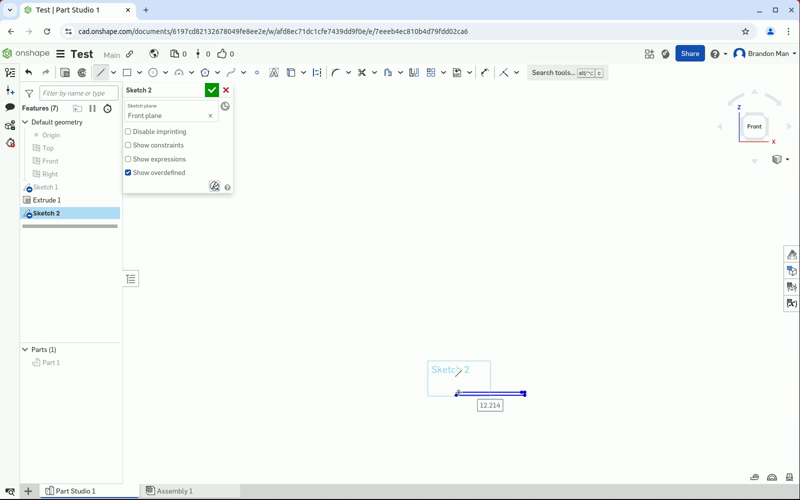
mouse_move(489, 392)
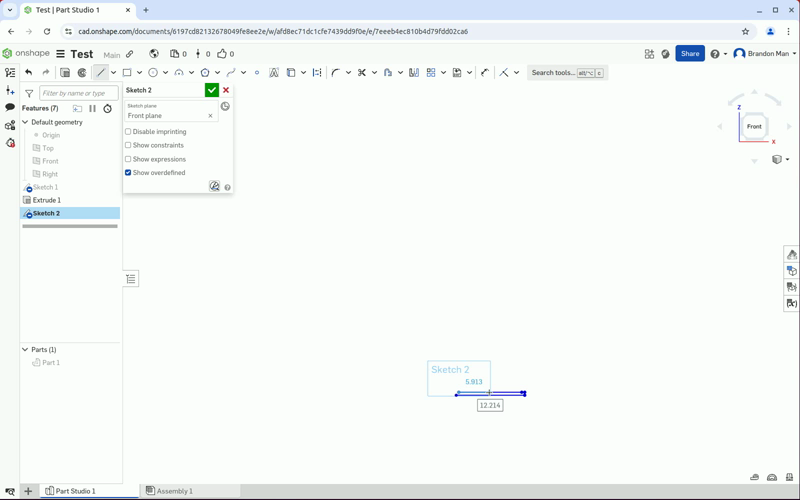
mouse_move(456, 392)
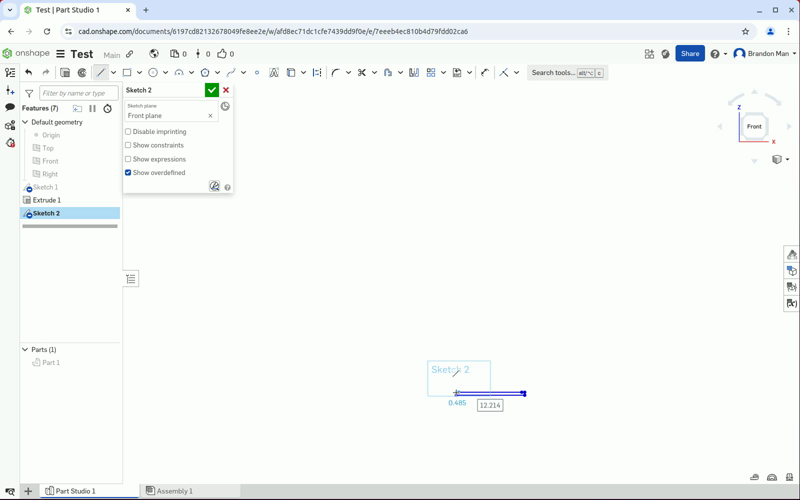
scroll(6)
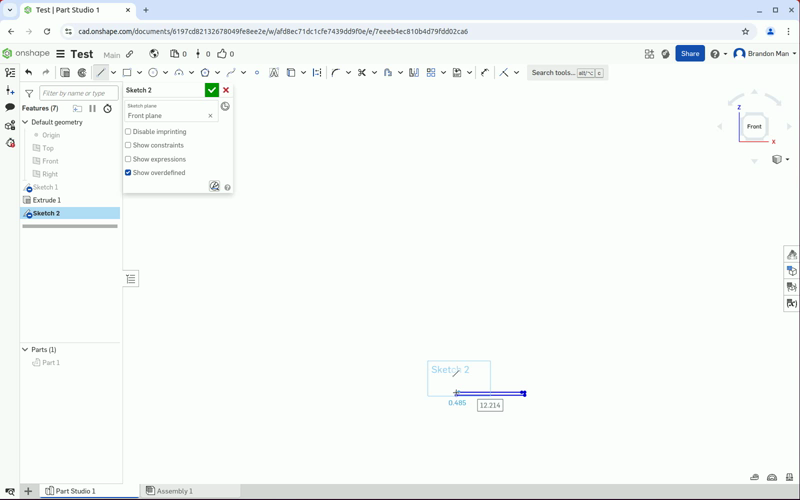
scroll(6)
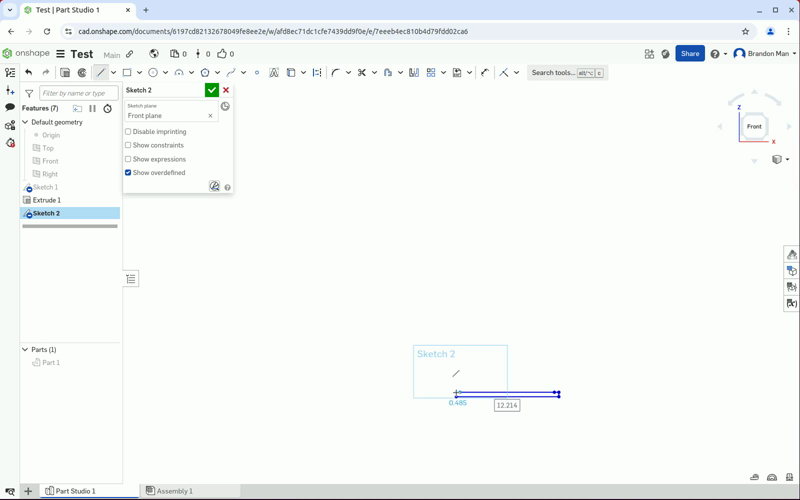
scroll(6)
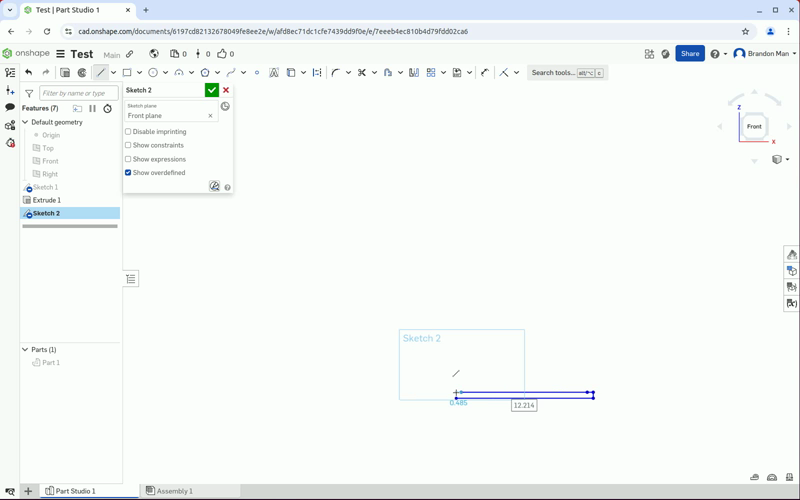
scroll(6)
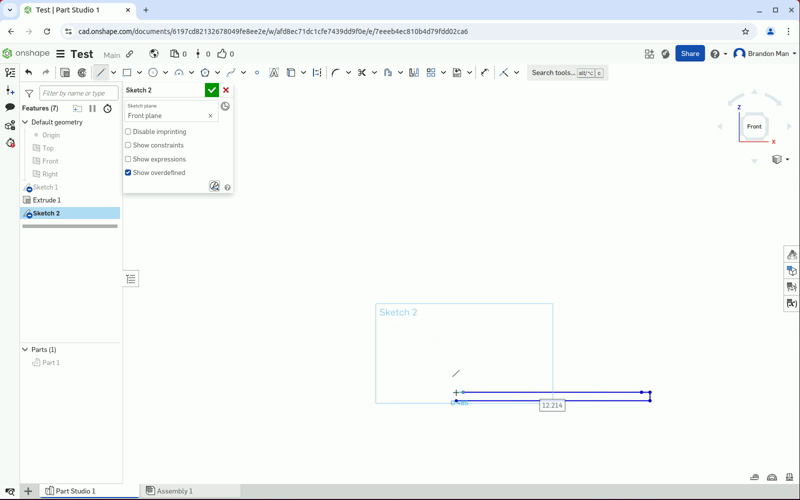
scroll(6)
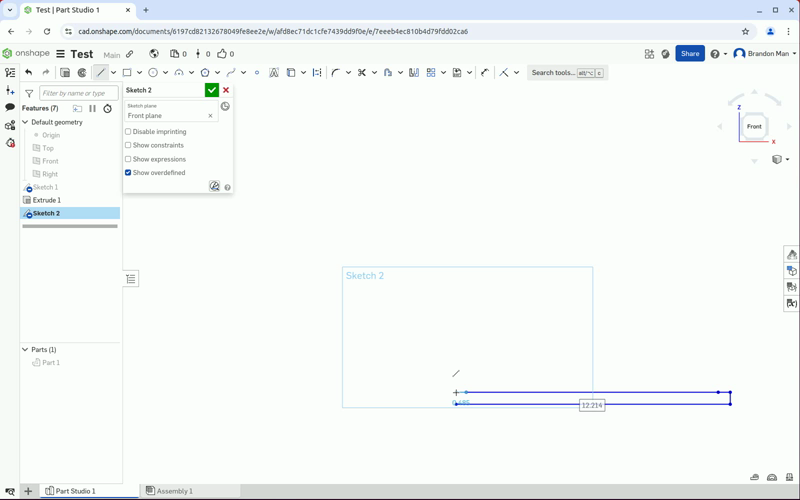
scroll(6)
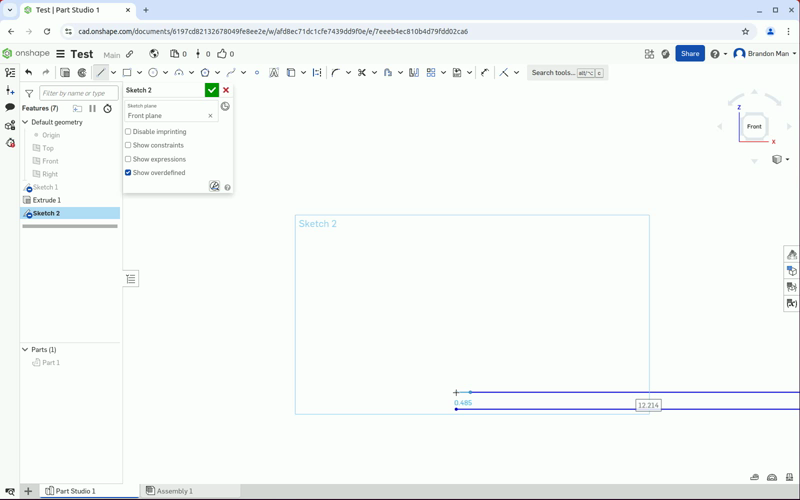
scroll(6)
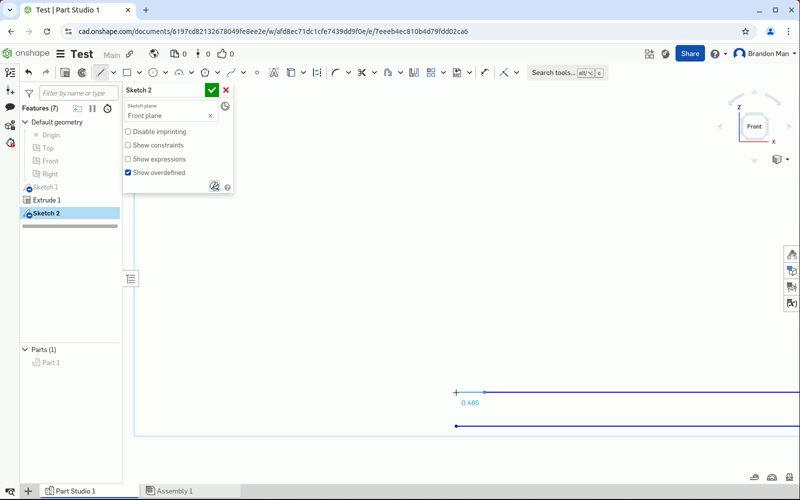
click(456, 392)
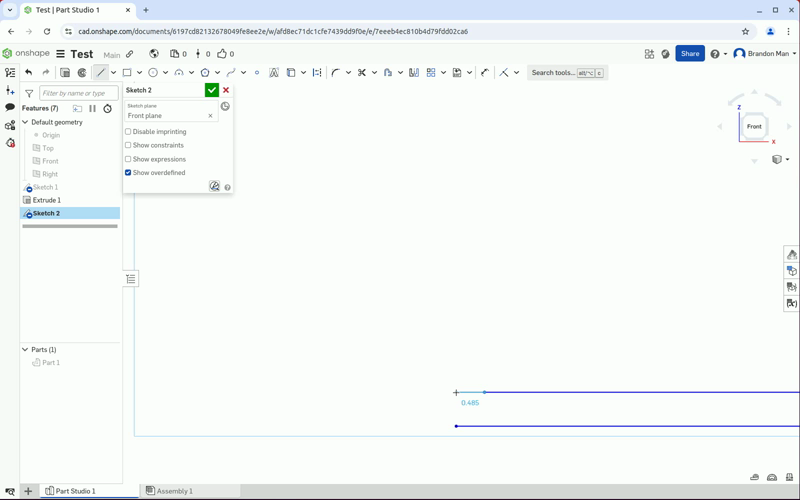
scroll(-6)
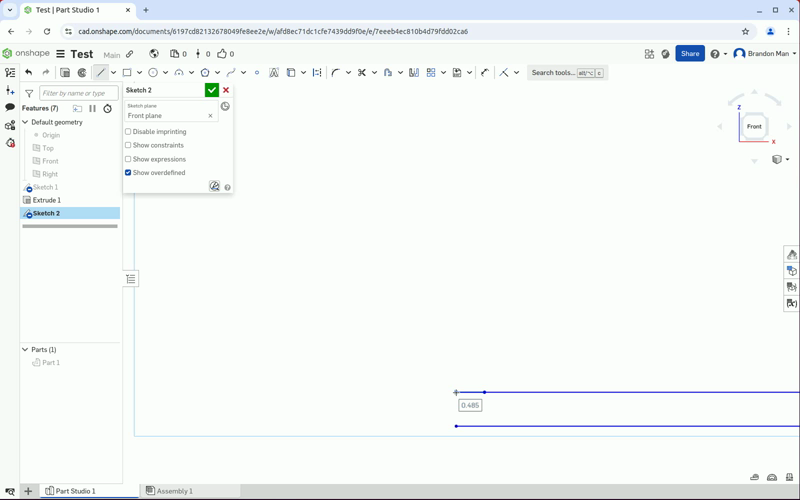
scroll(-6)
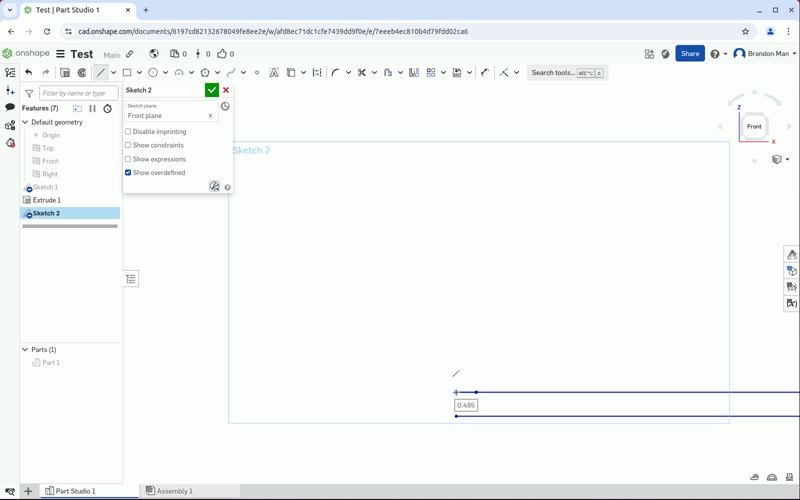
scroll(-6)
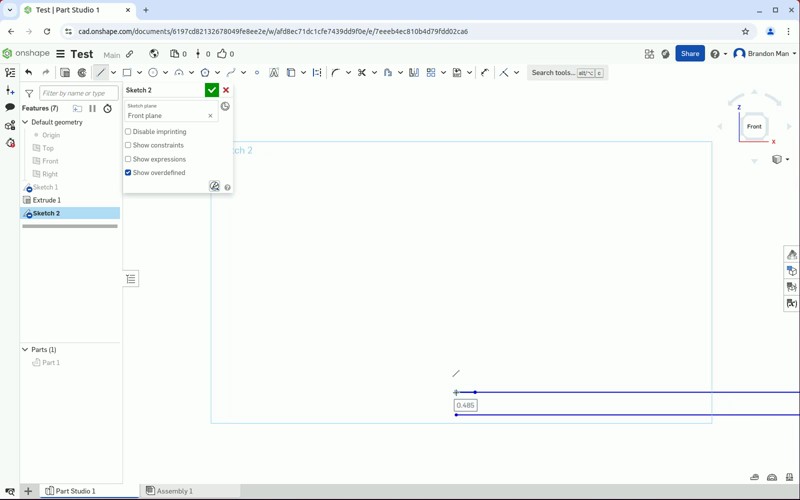
scroll(-6)
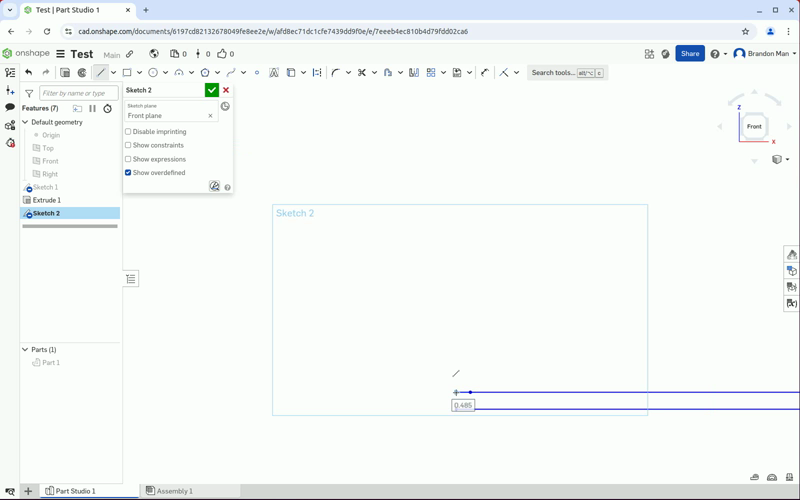
scroll(-6)
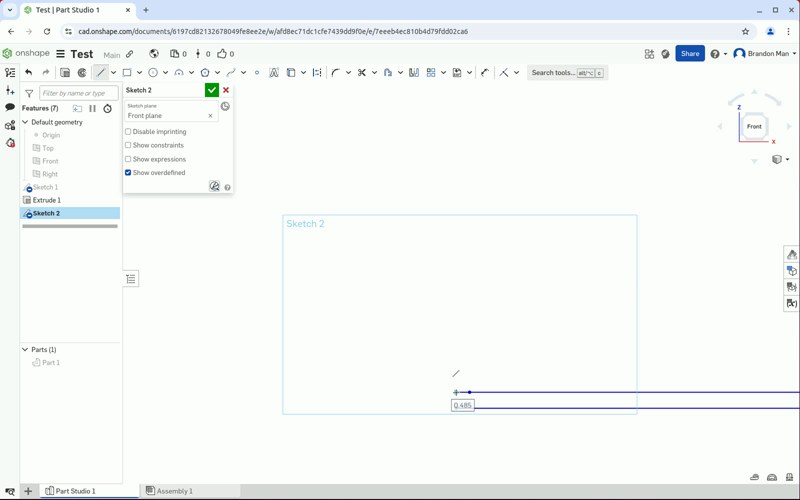
scroll(-6)
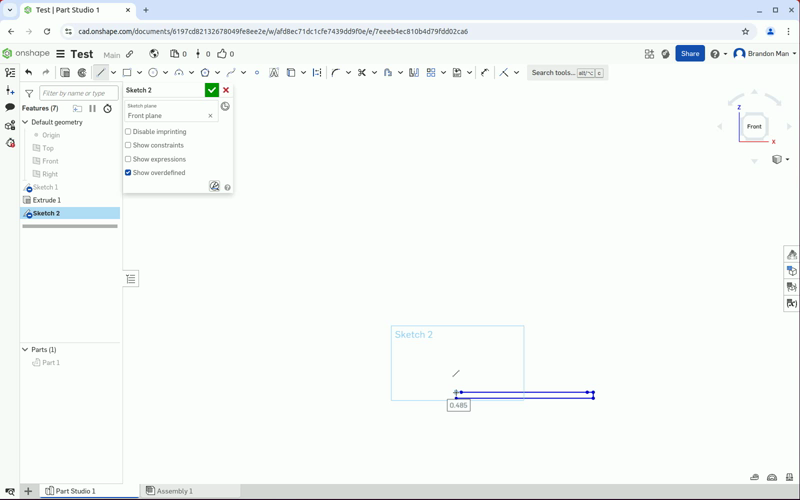
scroll(-6)
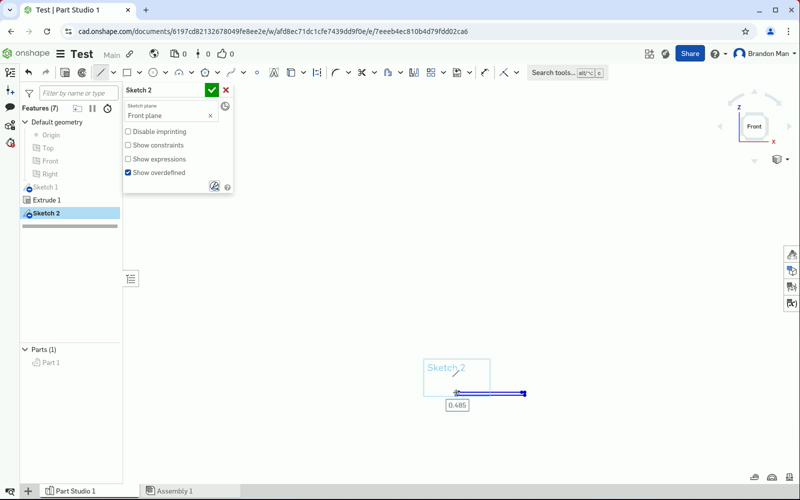
key_up(shift)
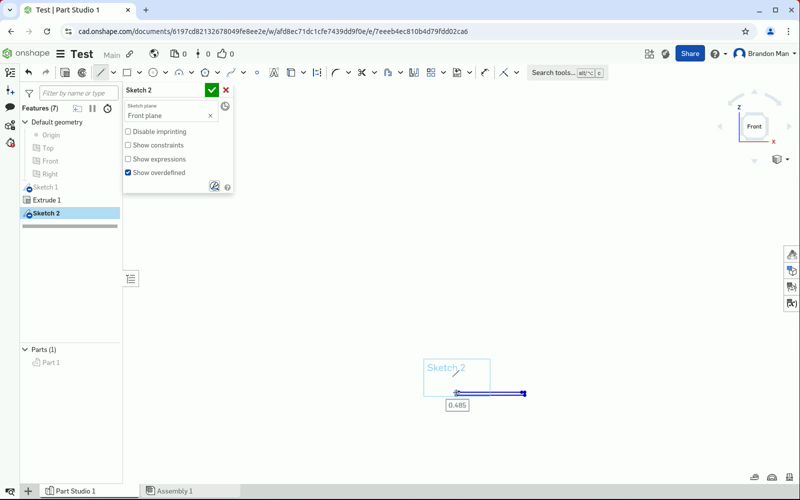
mouse_move(486, 392)
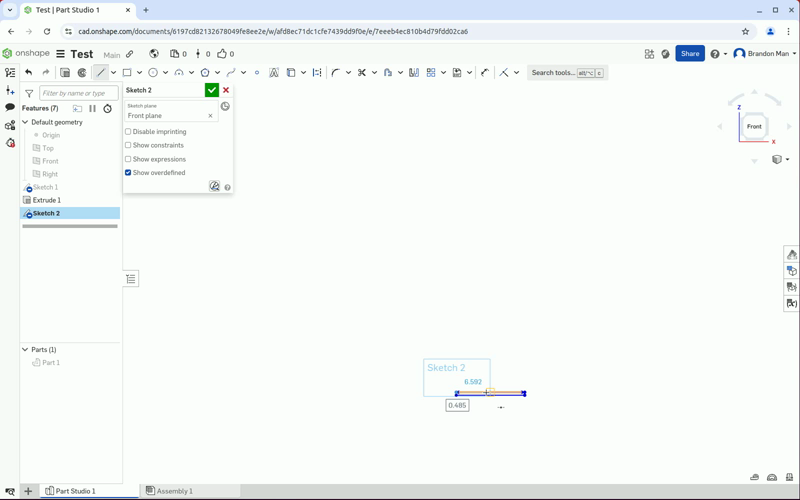
key_down(shift)
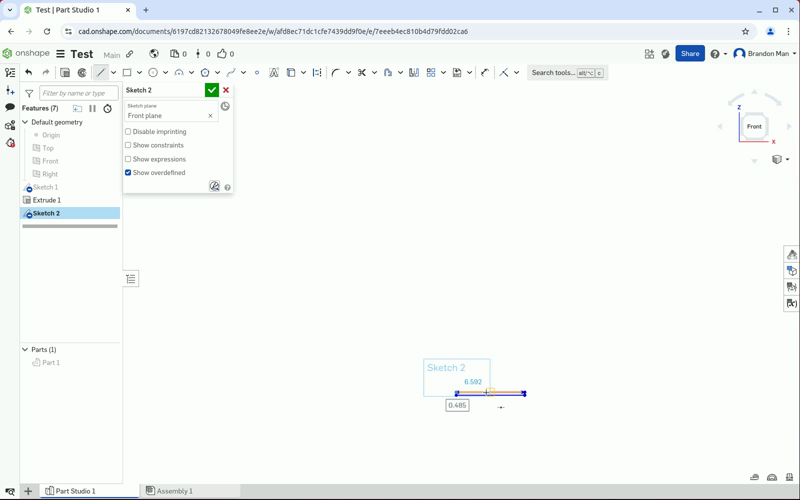
mouse_move(456, 395)
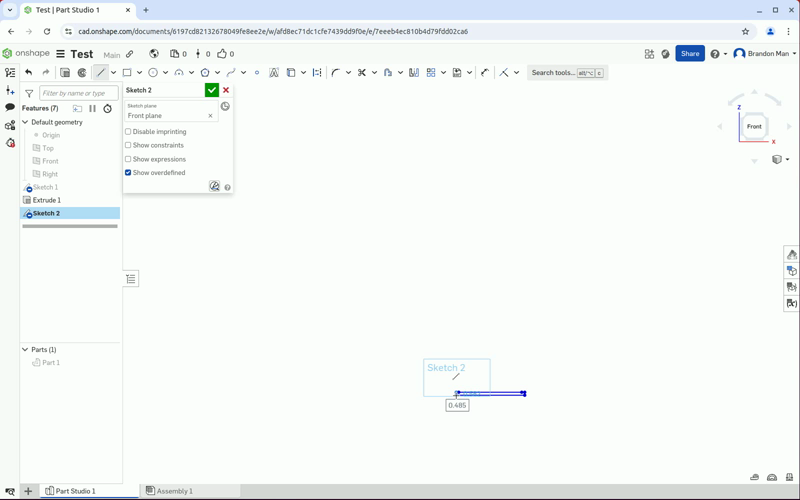
scroll(6)
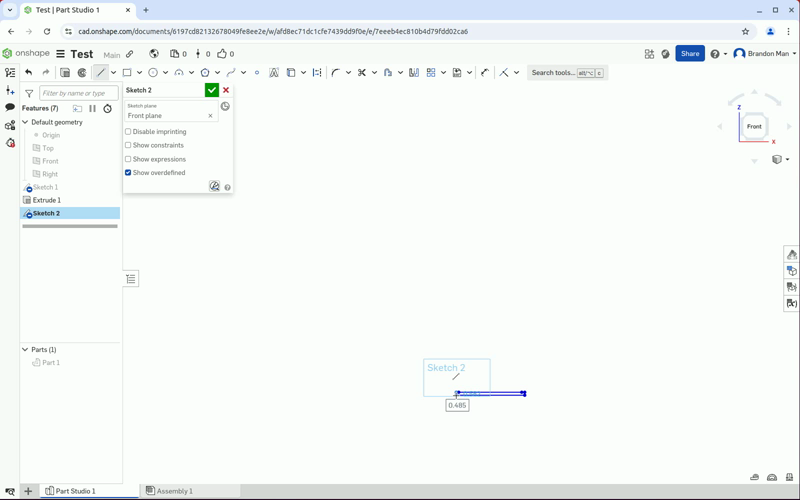
scroll(6)
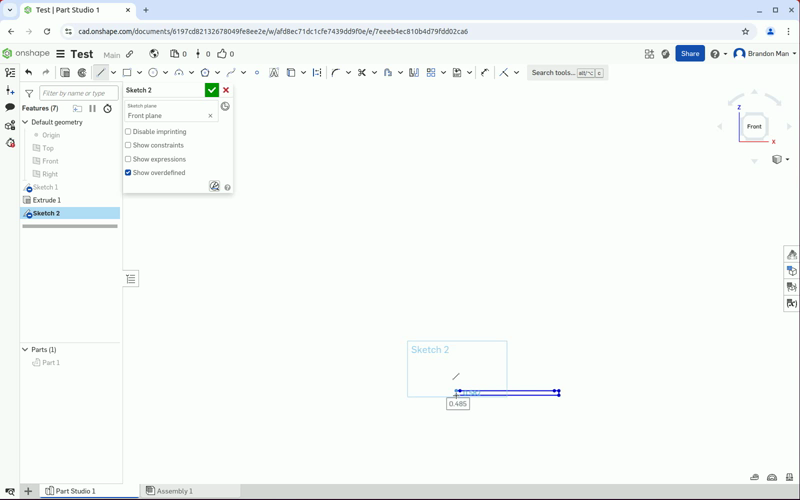
scroll(6)
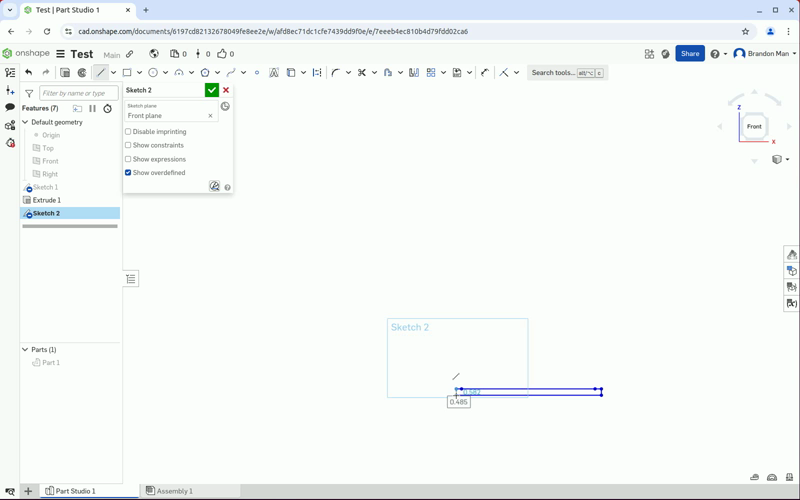
scroll(6)
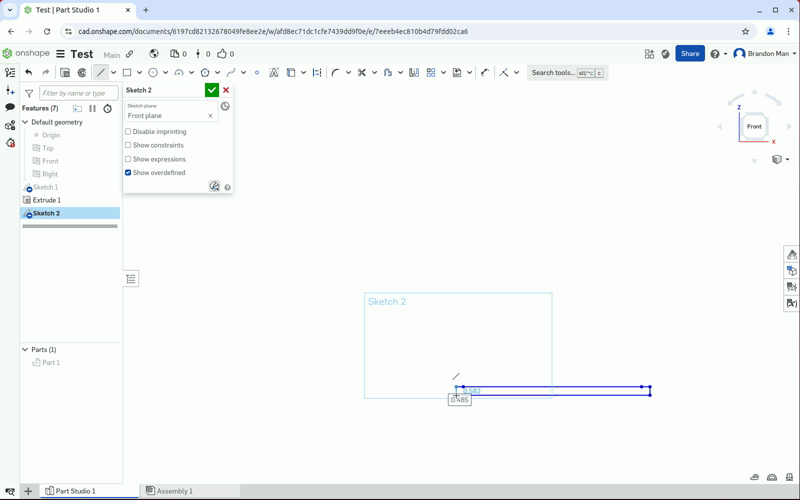
scroll(6)
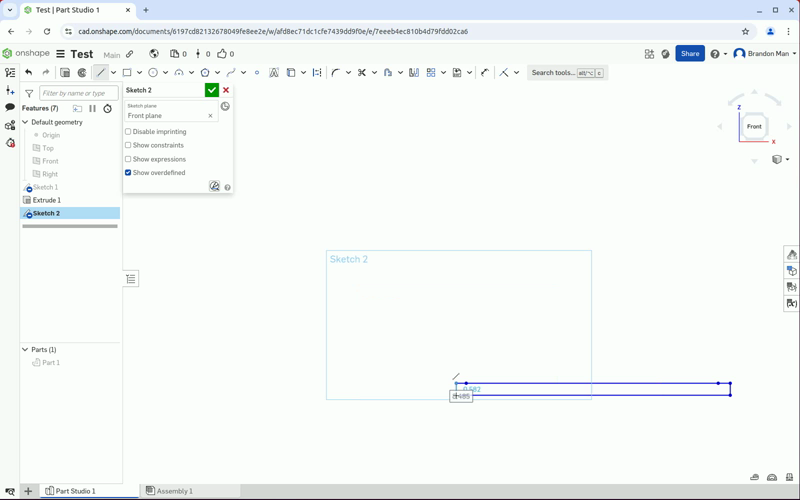
scroll(6)
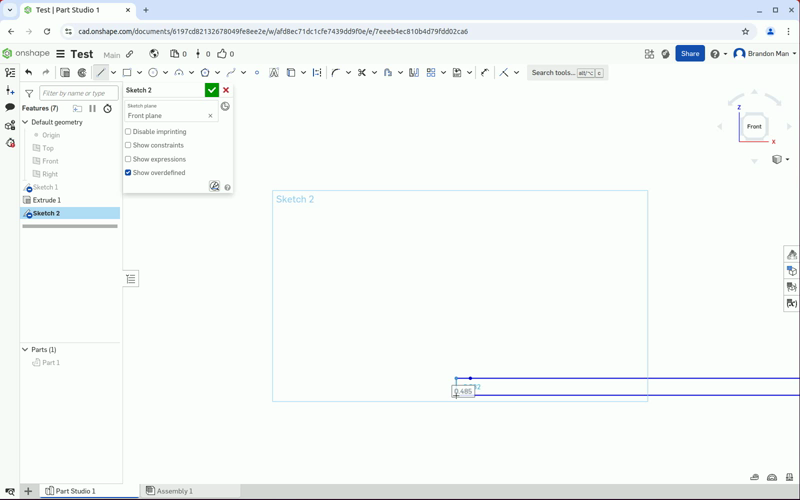
scroll(6)
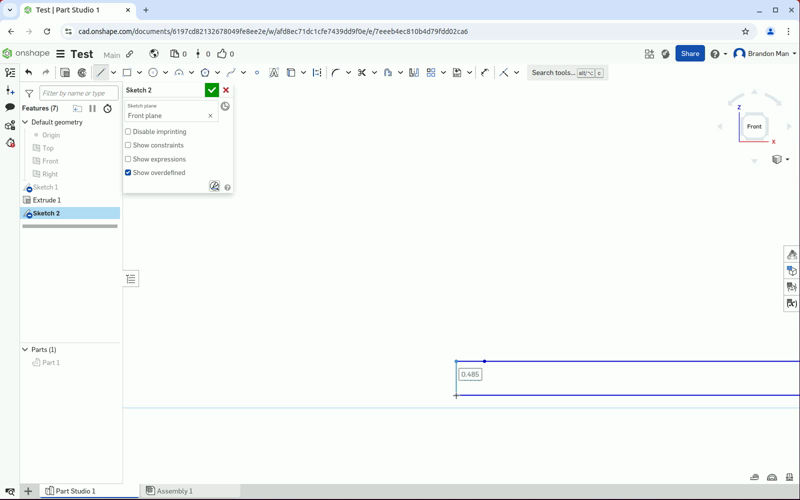
key_up(shift)
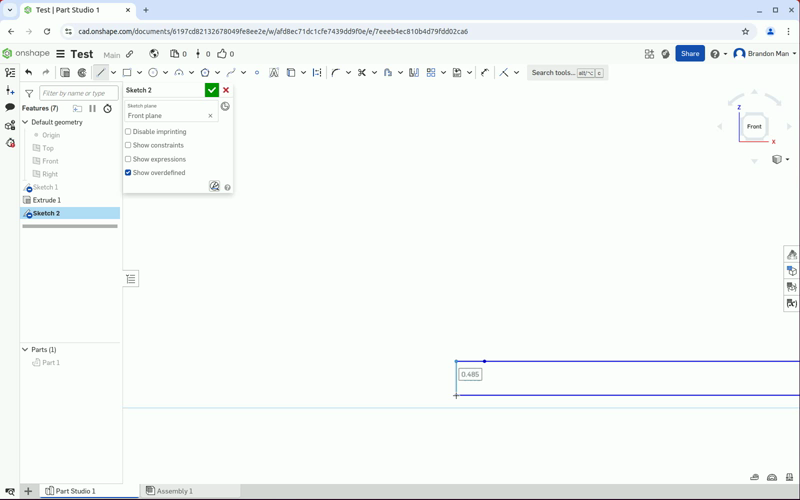
click(456, 395)
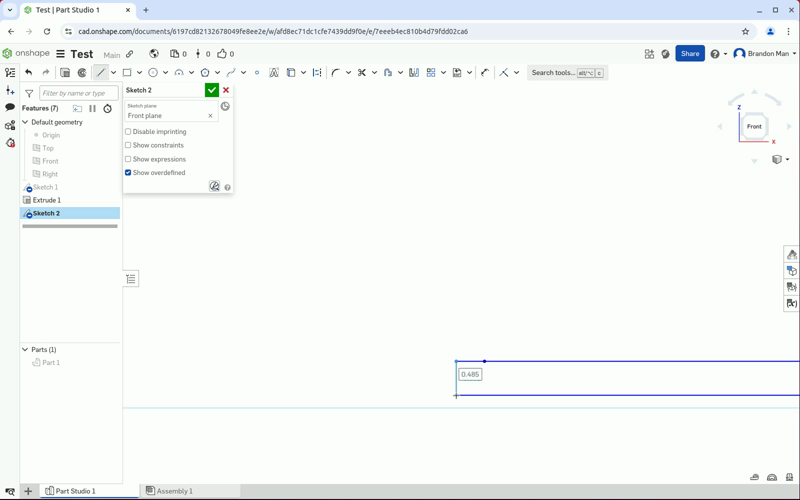
scroll(-6)
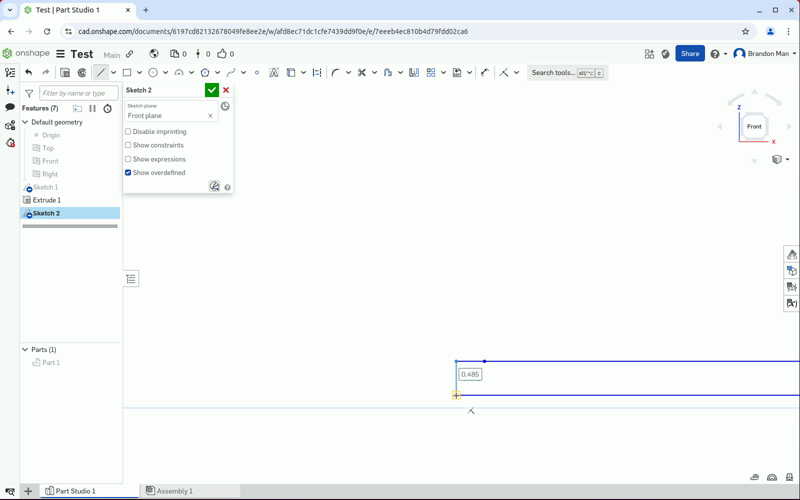
scroll(-6)
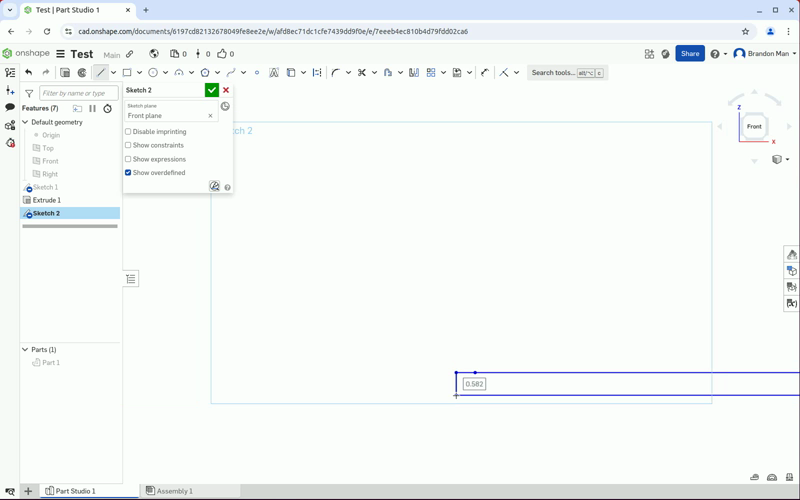
scroll(-6)
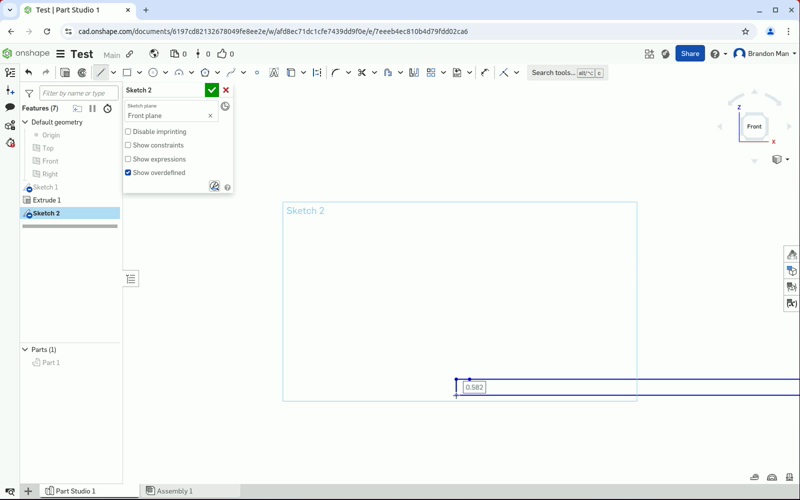
scroll(-6)
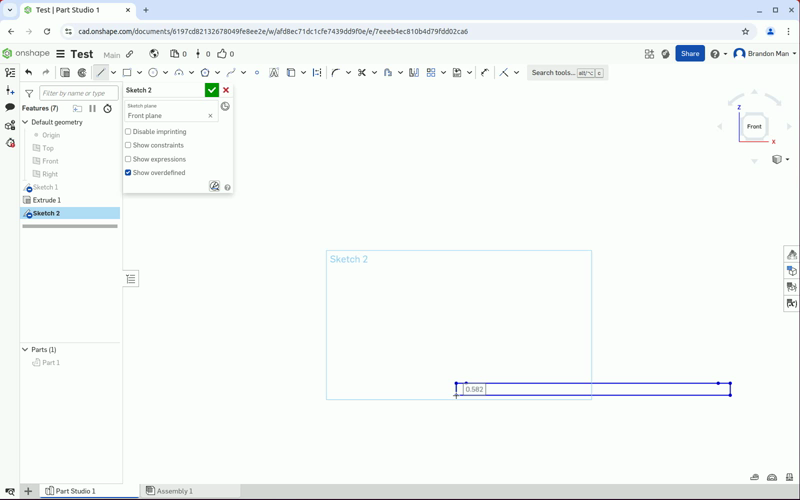
scroll(-6)
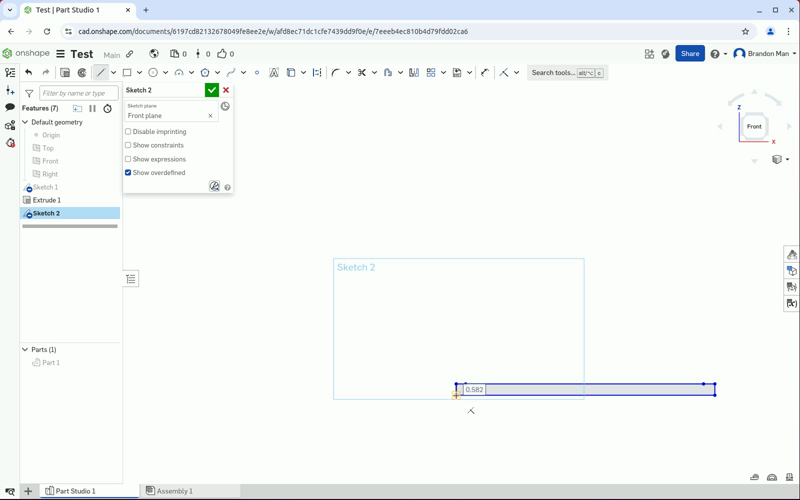
scroll(-6)
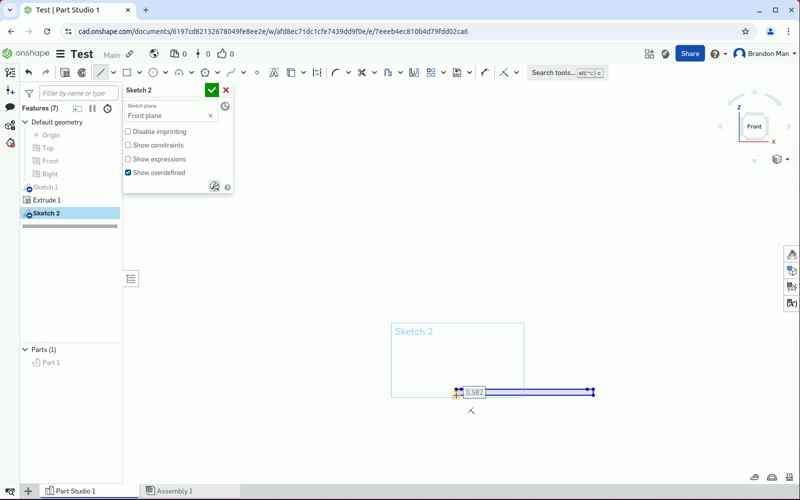
scroll(-6)
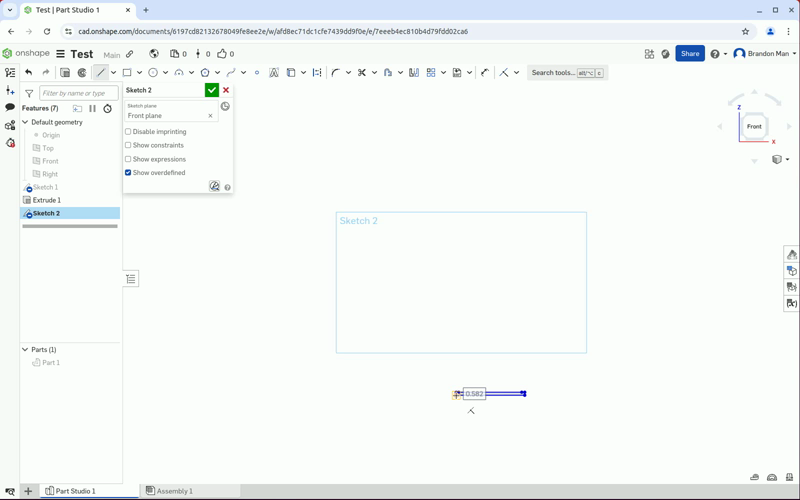
key(esc)
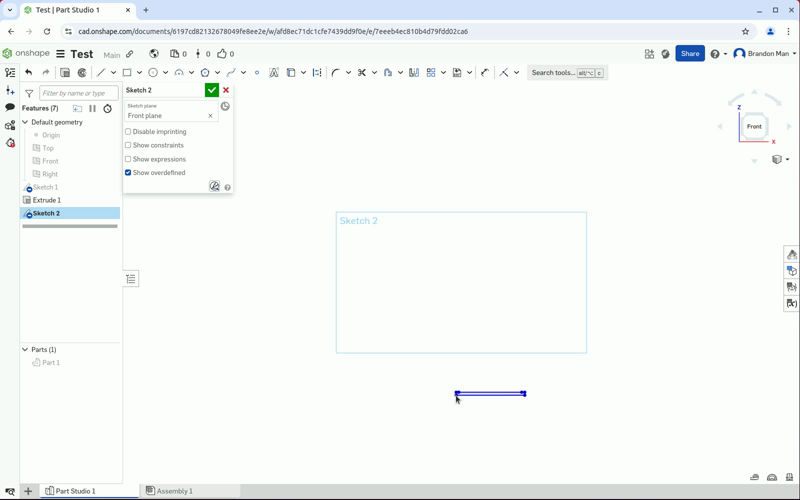
mouse_move(508, 394)
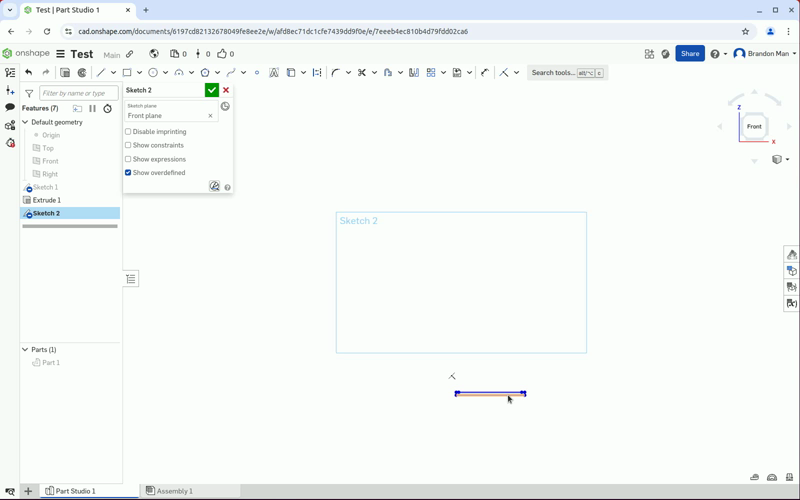
scroll(6)
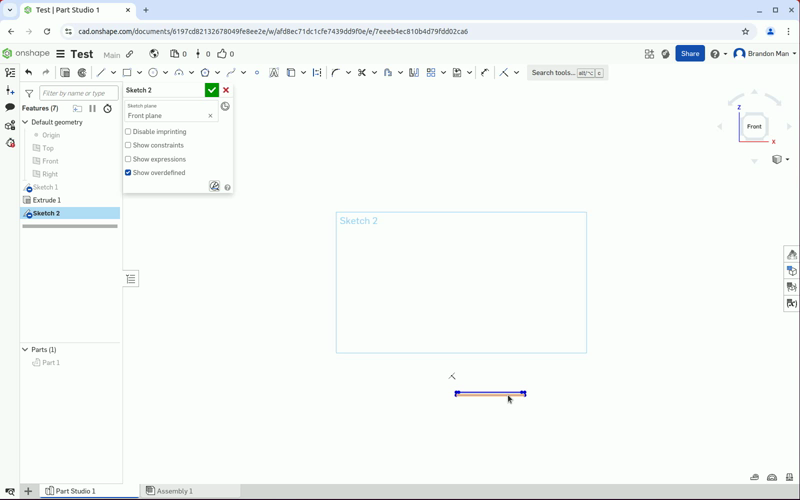
scroll(6)
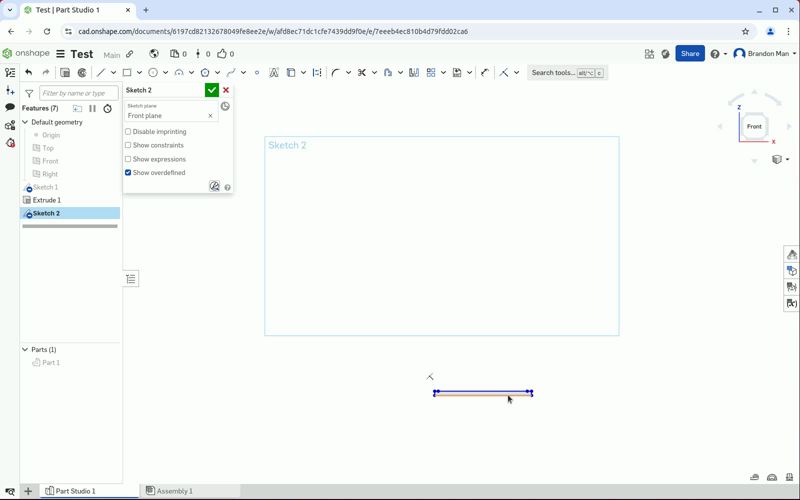
scroll(6)
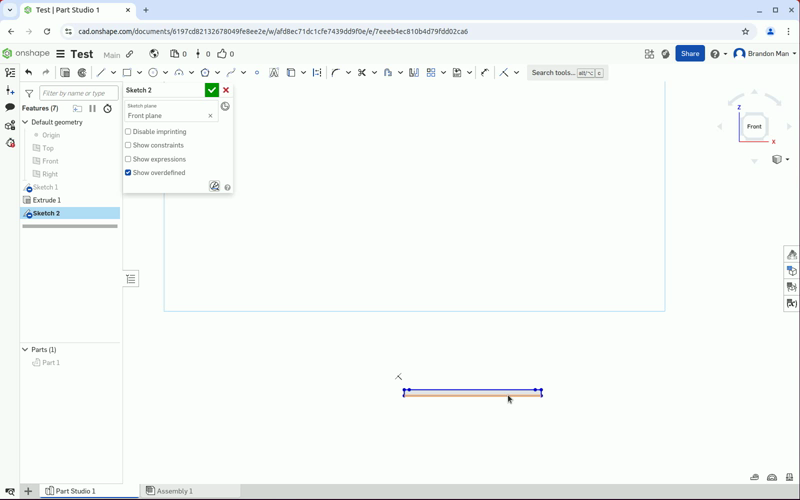
scroll(6)
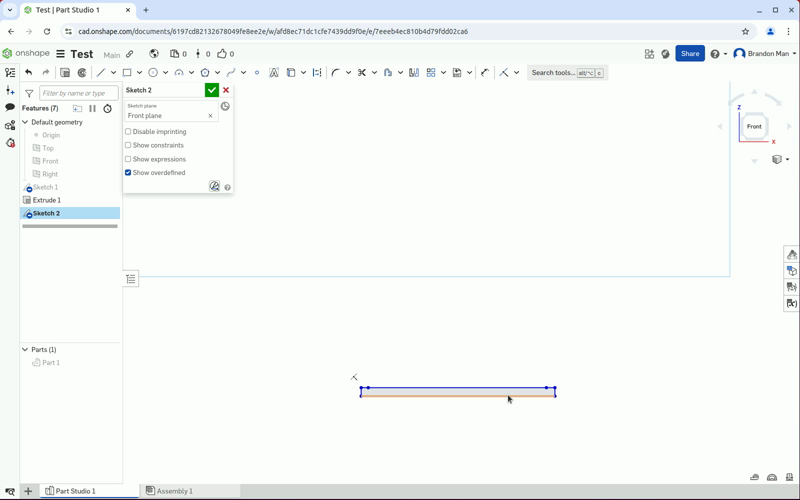
scroll(6)
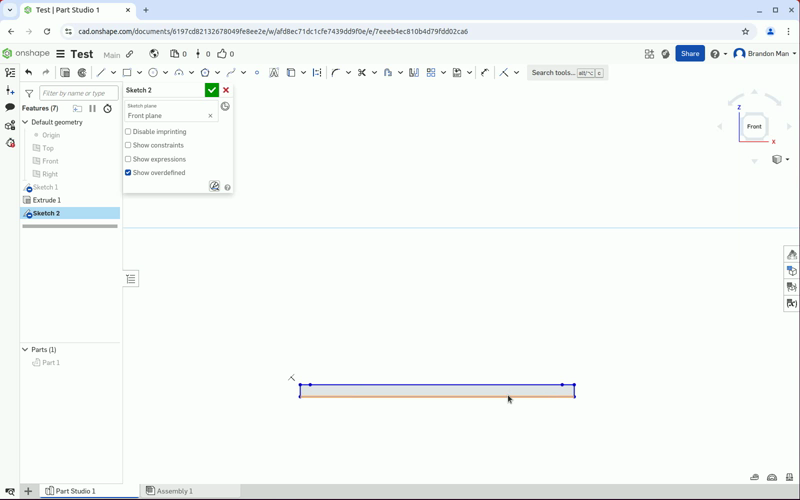
scroll(6)
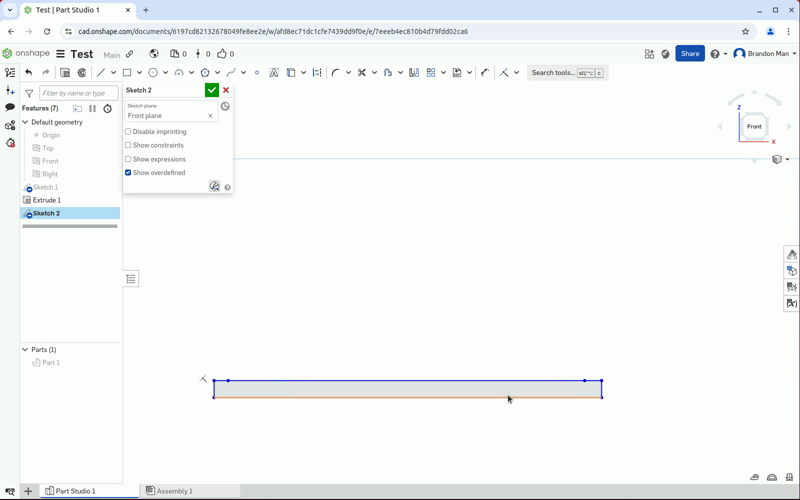
scroll(6)
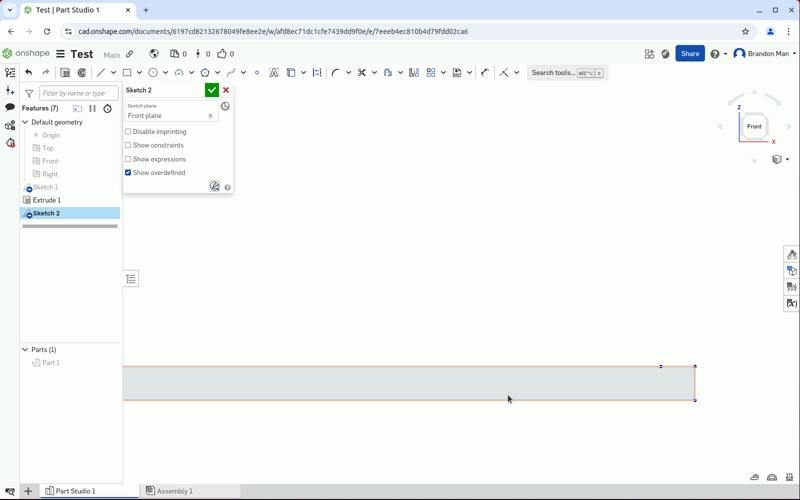
click(508, 394)
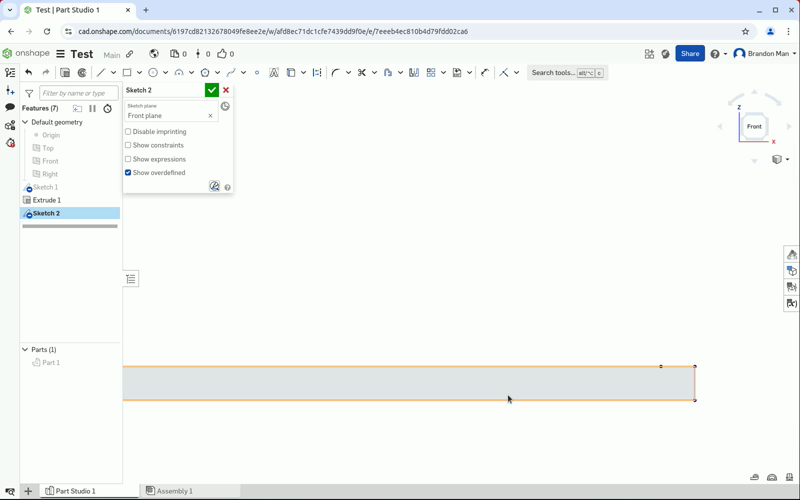
scroll(-6)
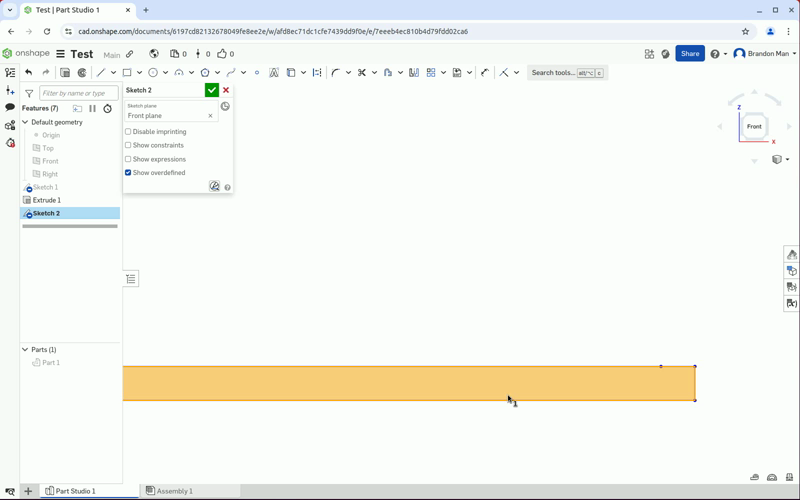
scroll(-6)
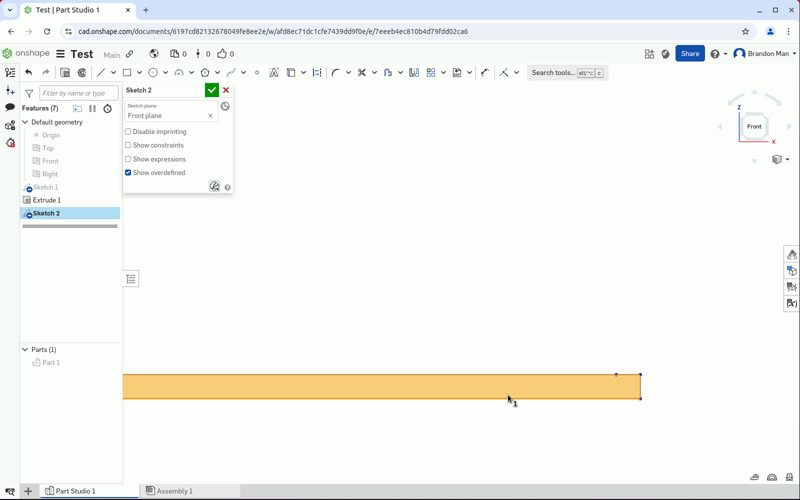
scroll(-6)
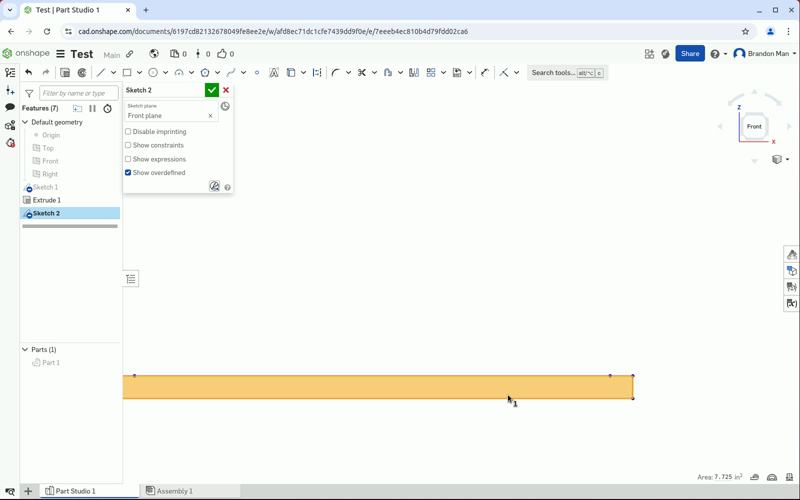
scroll(-6)
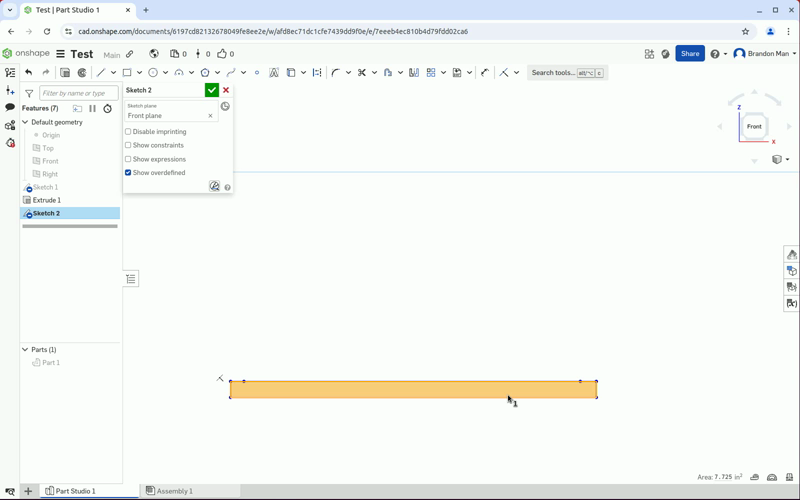
scroll(-6)
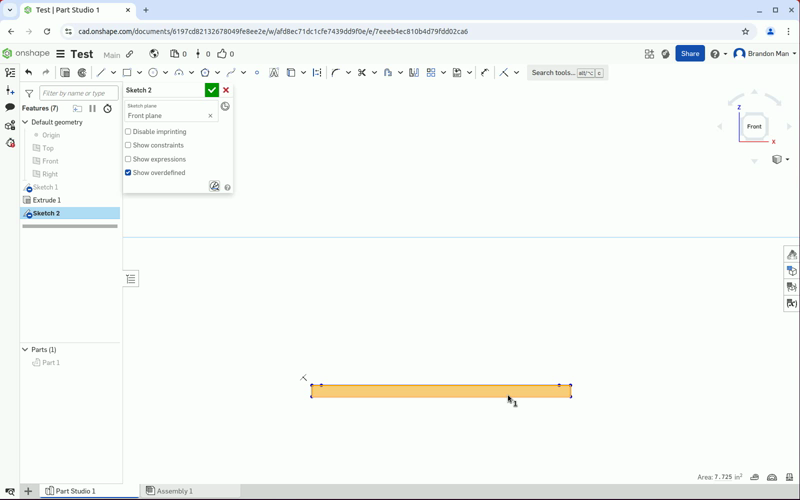
scroll(-6)
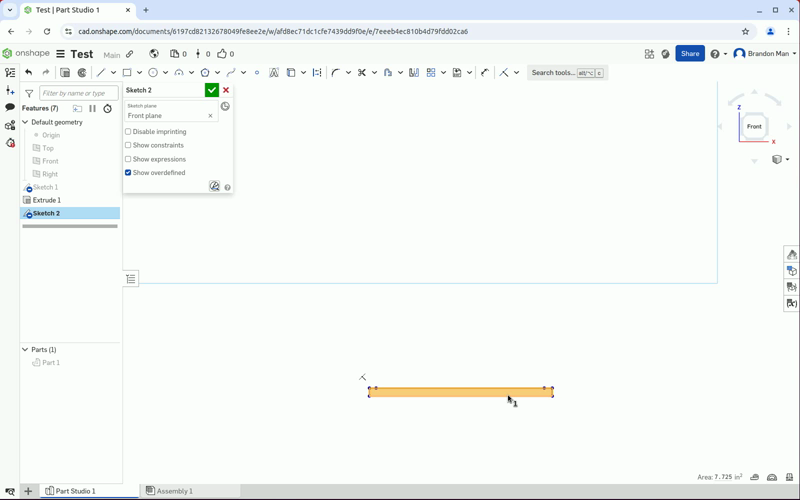
scroll(-6)
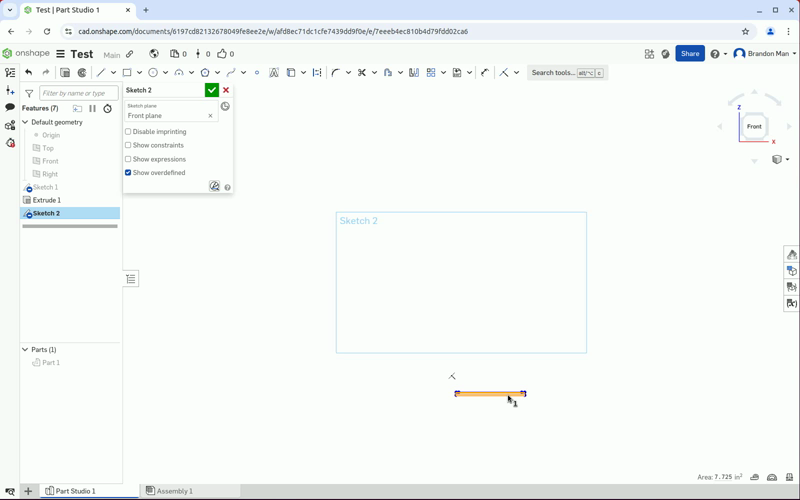
mouse_move(73, 352)
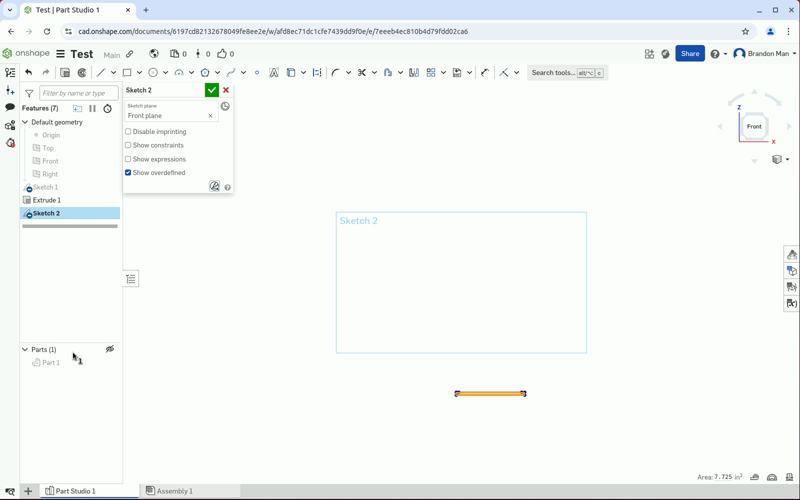
key(shift+y)
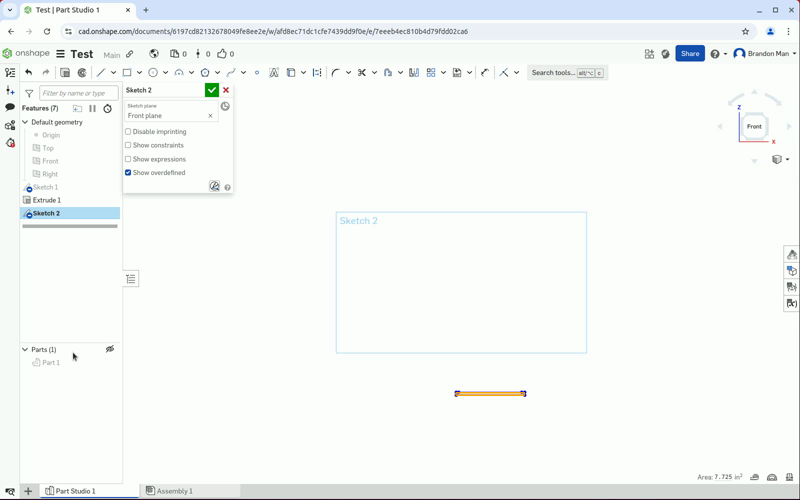
key(shift+e)
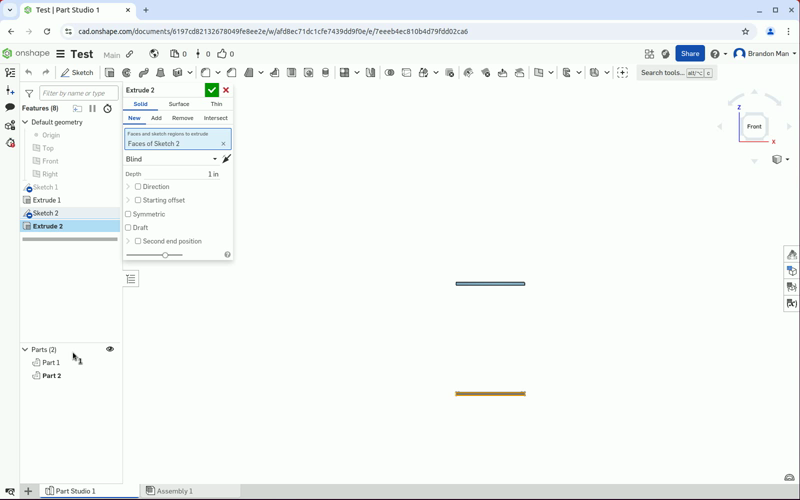
mouse_move(143, 106)
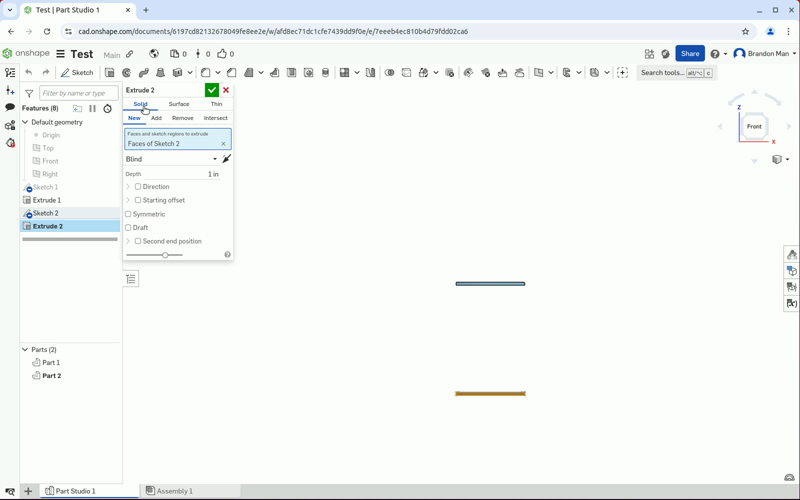
click(143, 106)
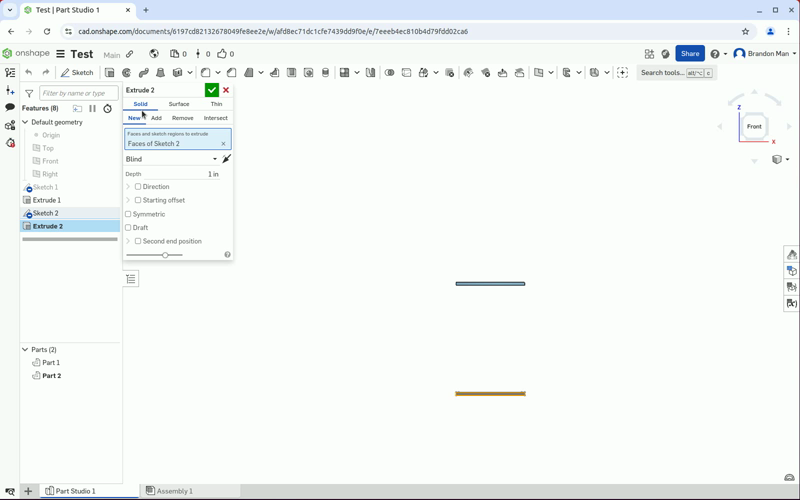
mouse_move(137, 120)
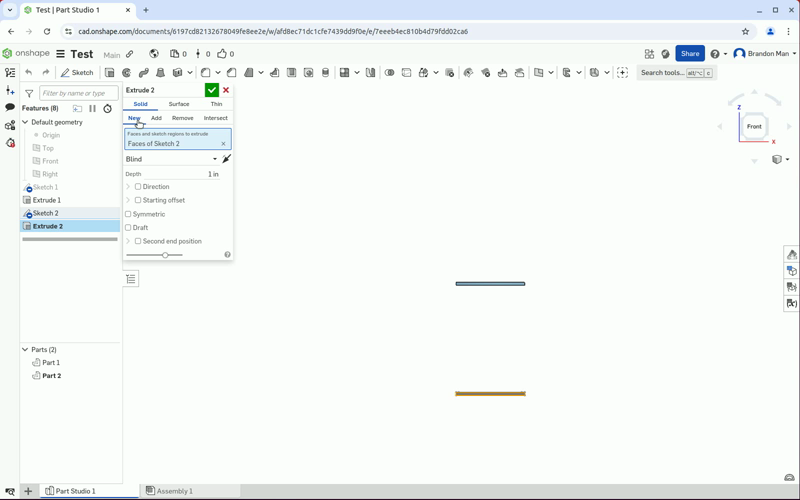
click(137, 120)
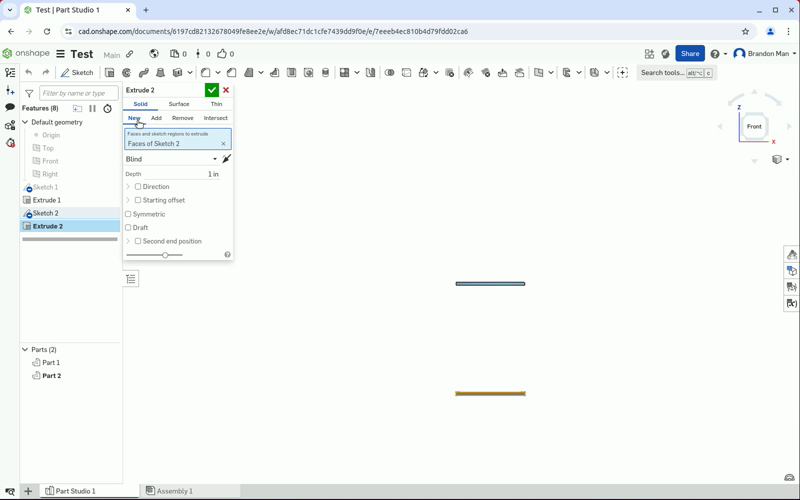
key(tab, 4)
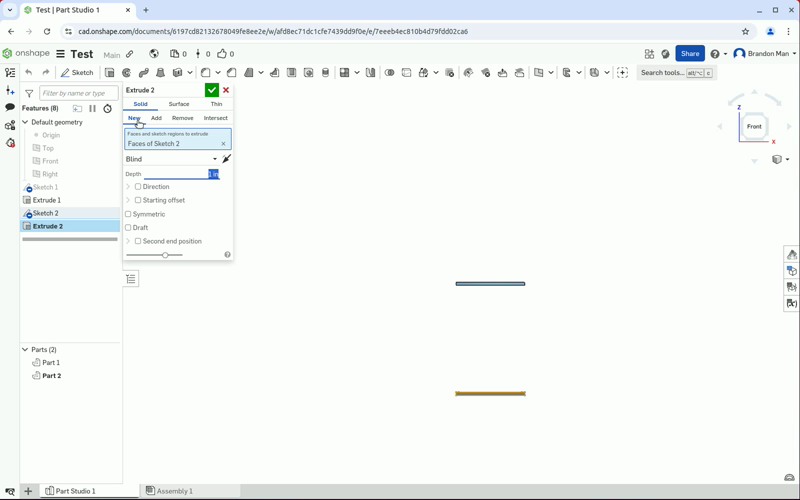
text(0.481)
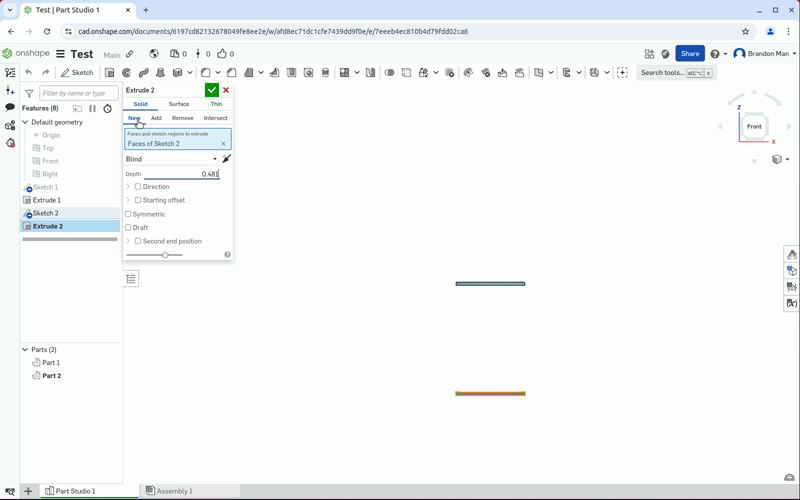
key(enter)
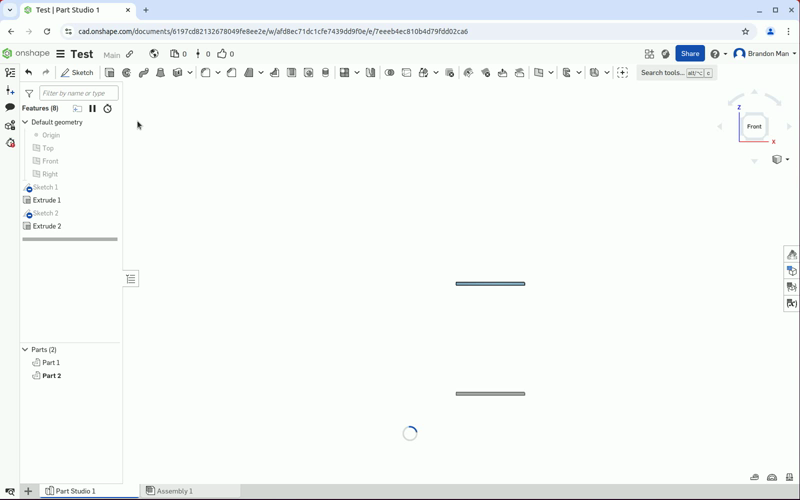
key(shift+h)
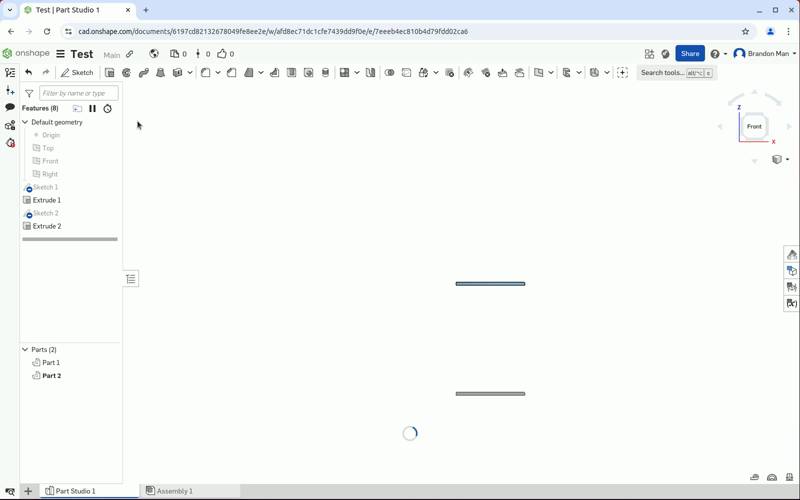
key(shift+h)
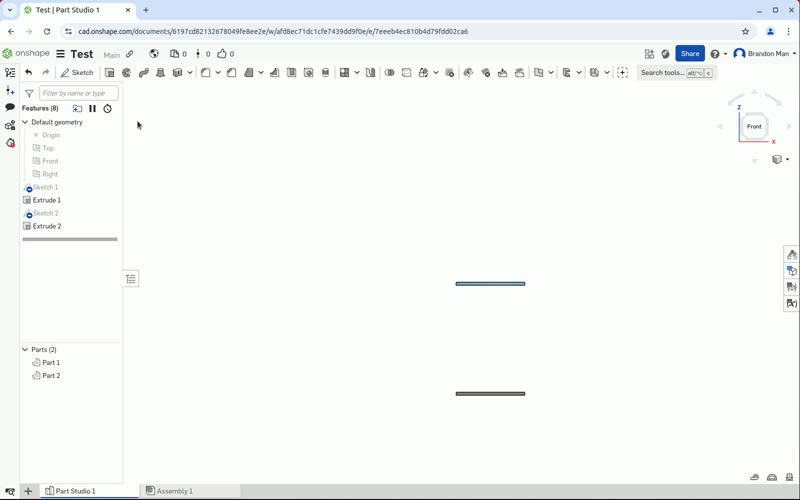
mouse_move(73, 189)
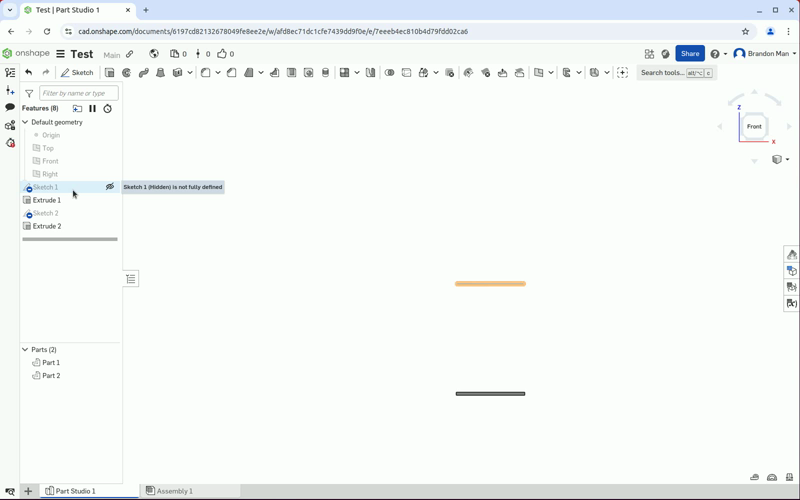
click(73, 189)
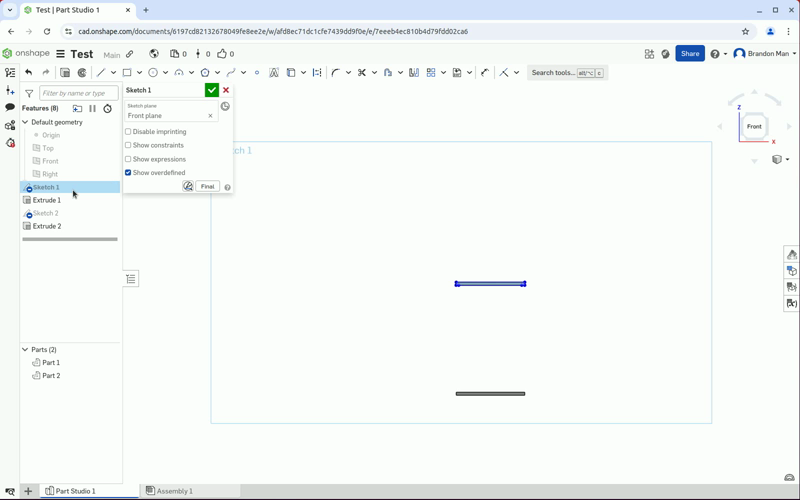
mouse_move(229, 92)
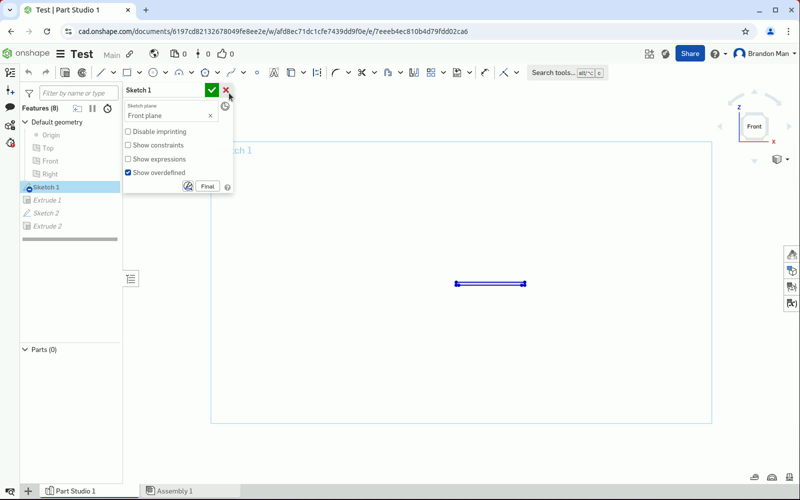
click(229, 92)
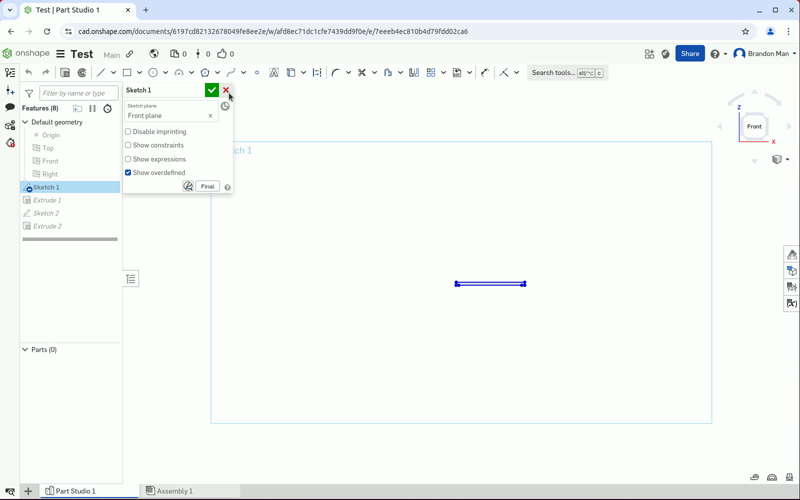
key(shift+s)
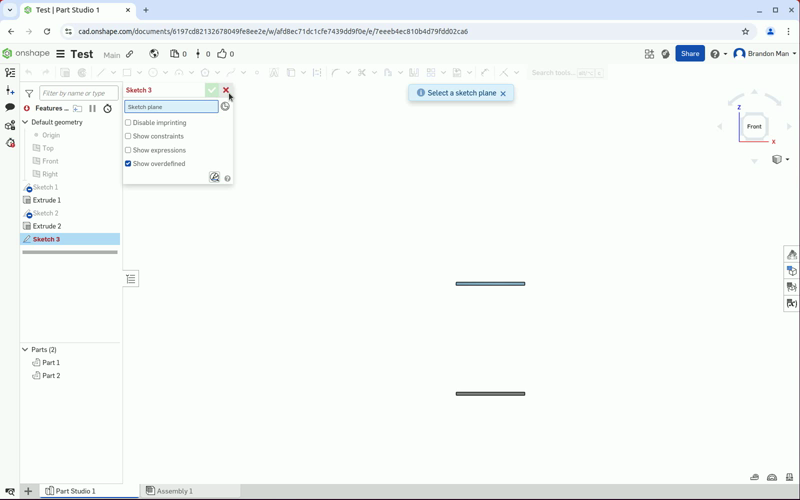
mouse_move(73, 163)
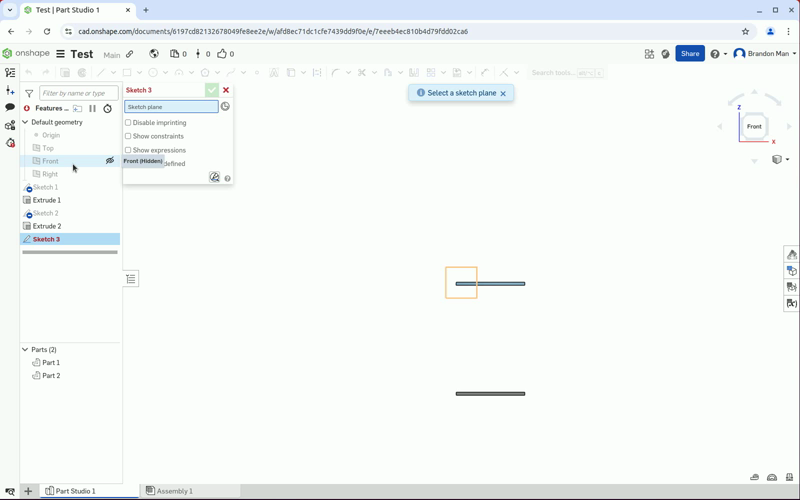
click(73, 163)
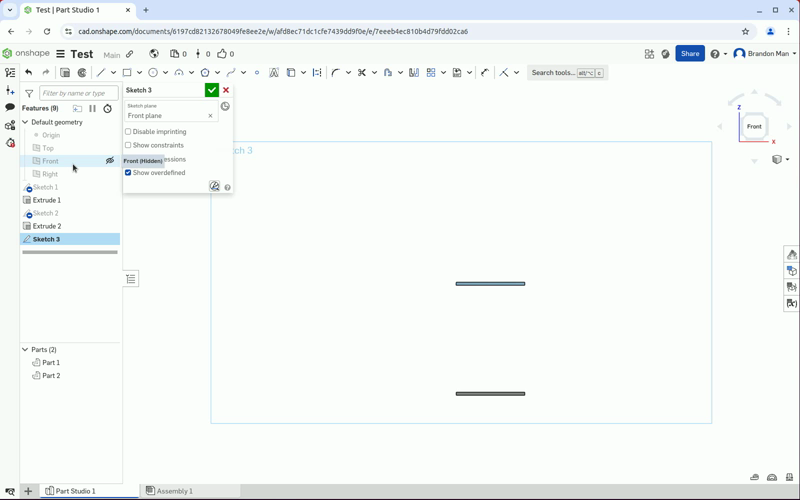
mouse_move(73, 352)
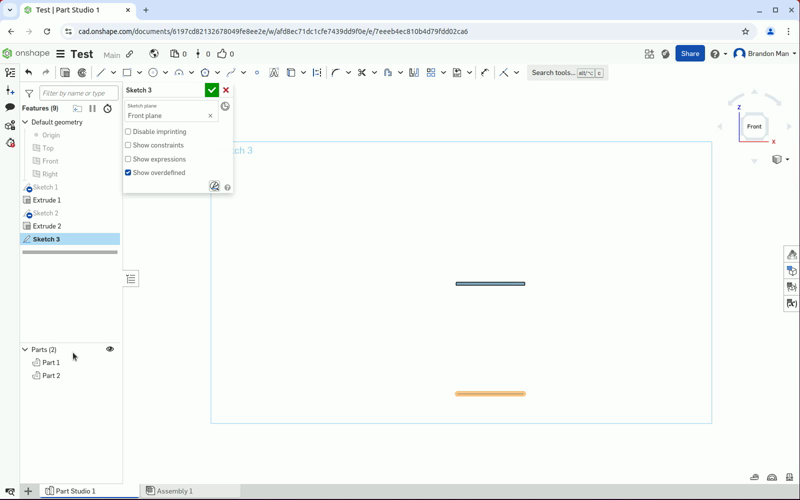
key(y)
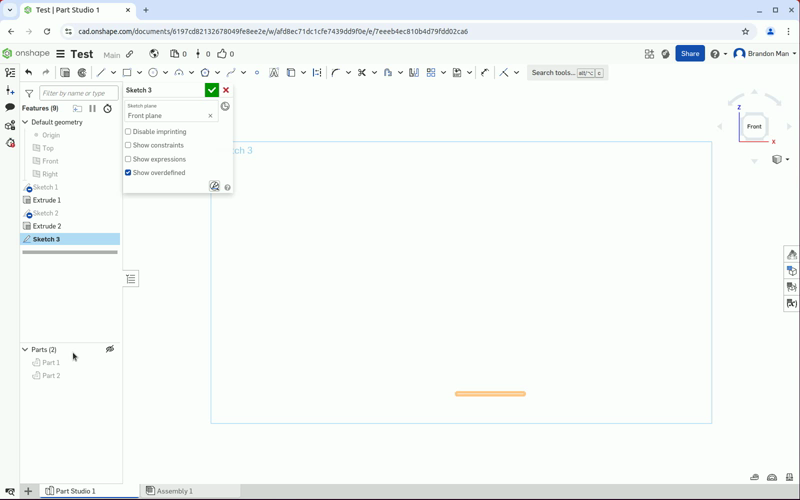
key(l)
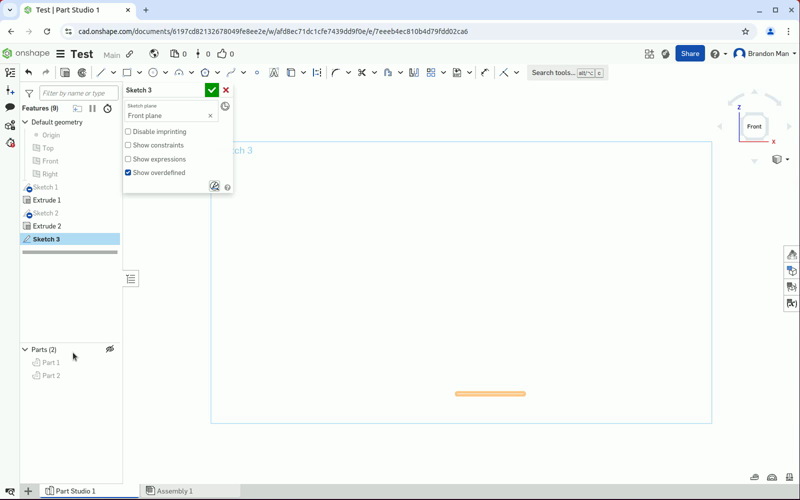
key_down(shift)
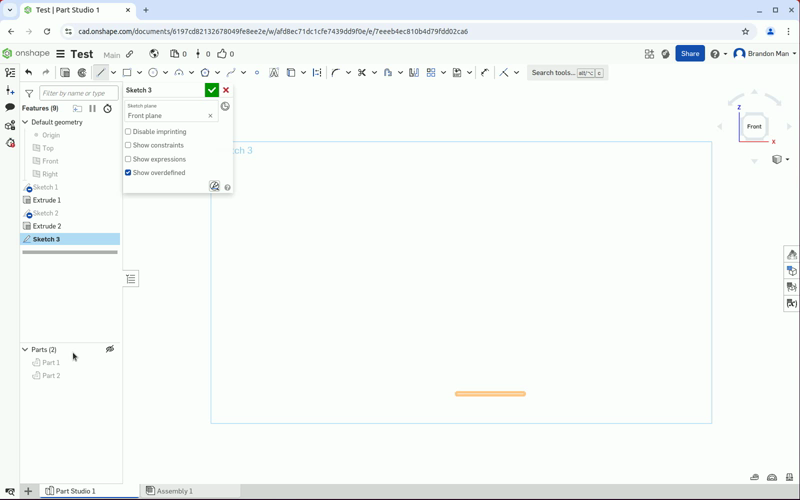
mouse_move(456, 393)
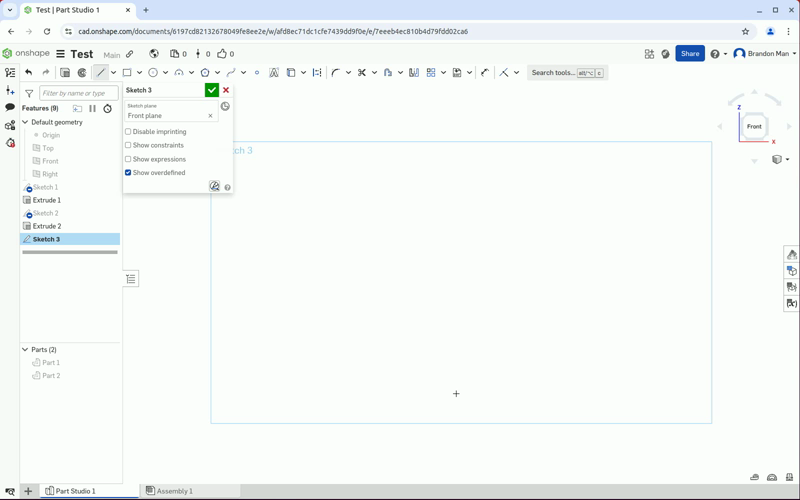
click(456, 393)
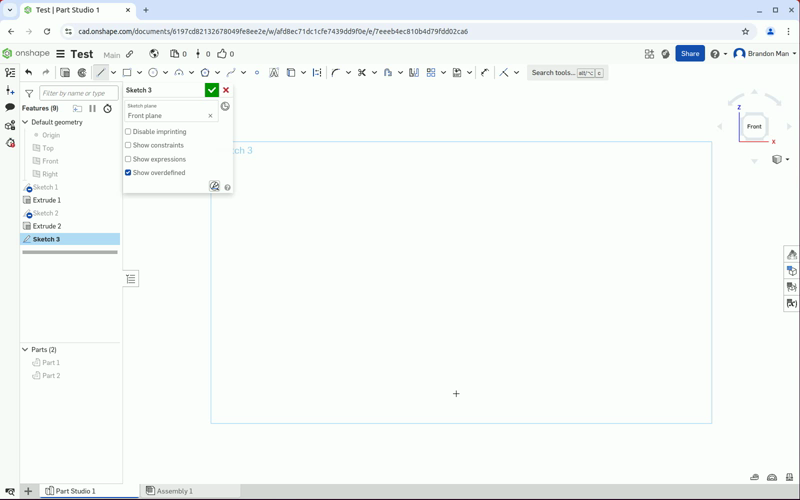
key_up(shift)
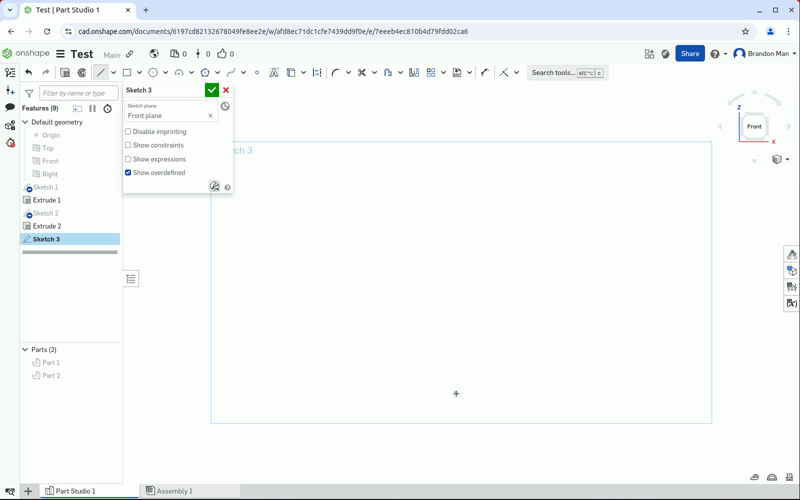
key_down(shift)
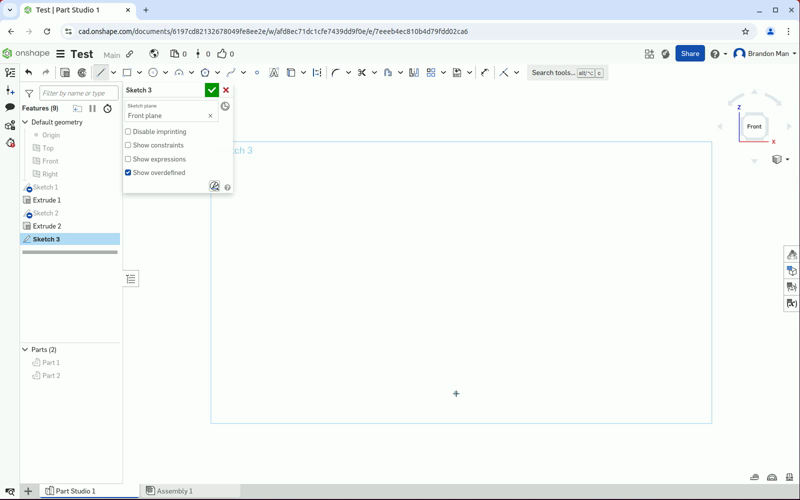
mouse_move(486, 393)
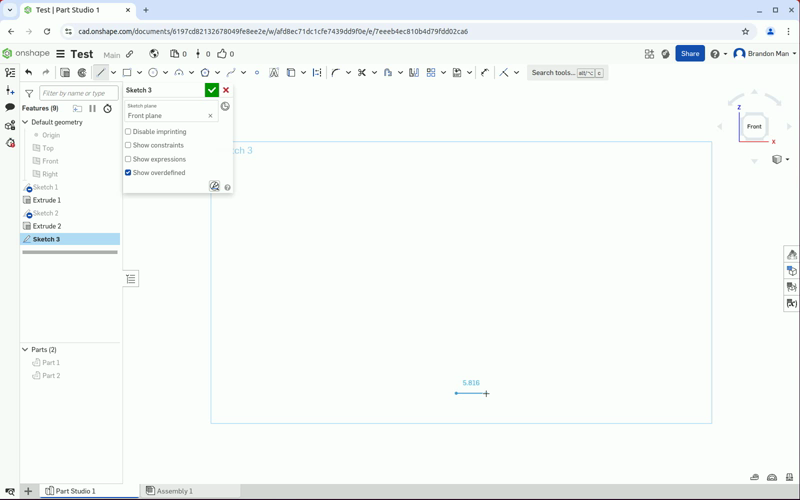
mouse_move(458, 393)
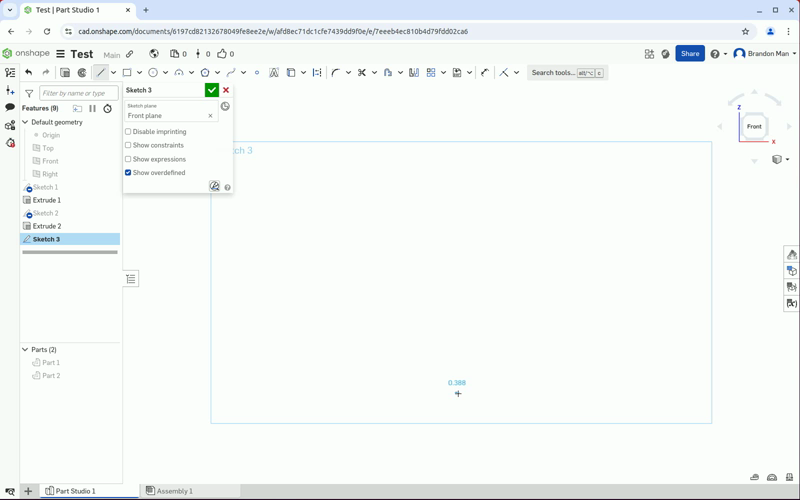
scroll(6)
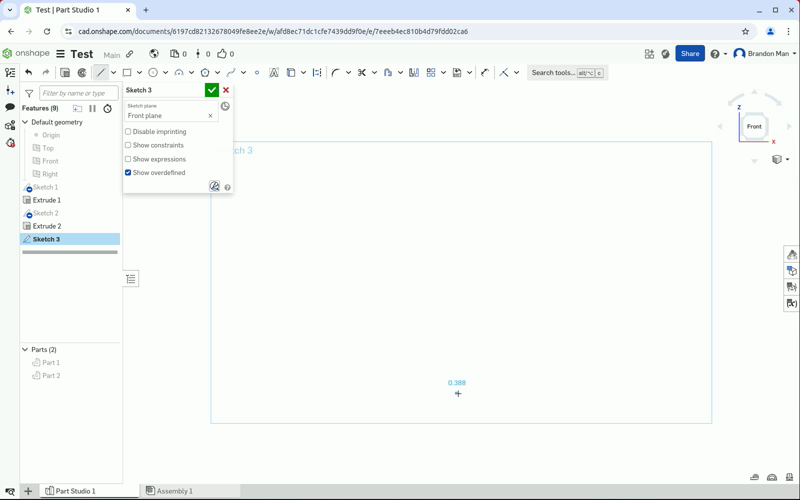
scroll(6)
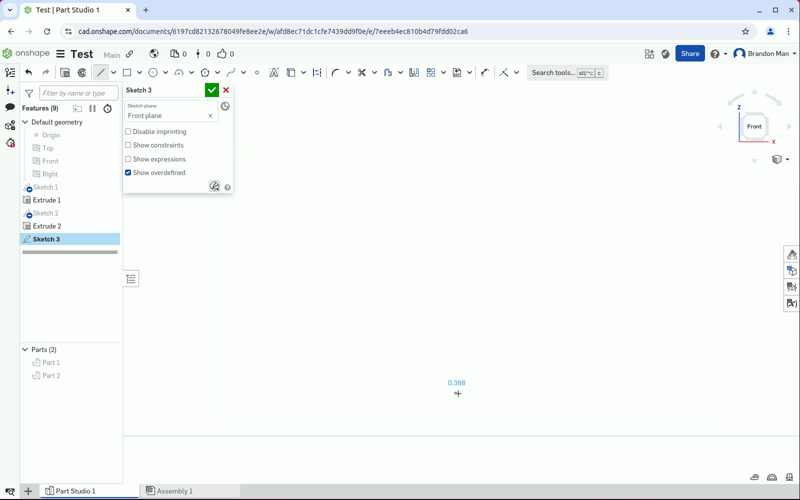
scroll(6)
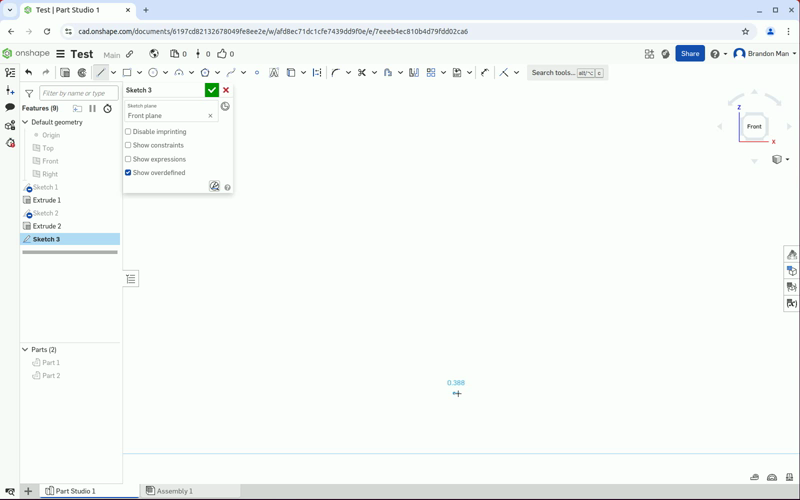
scroll(6)
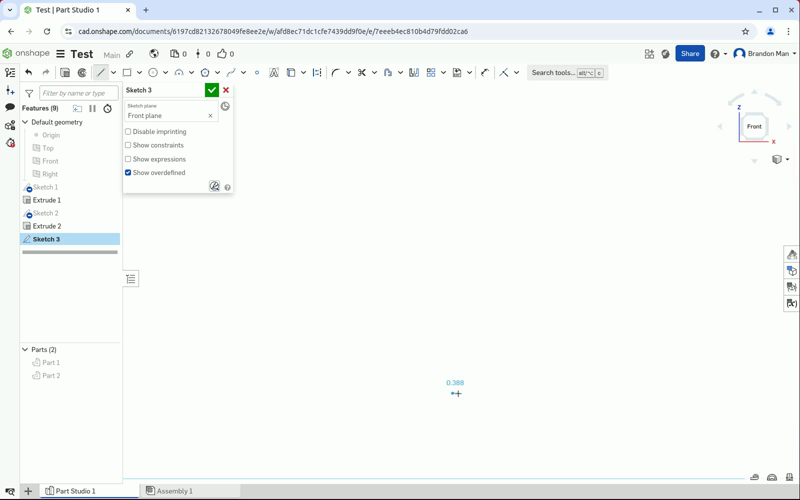
scroll(6)
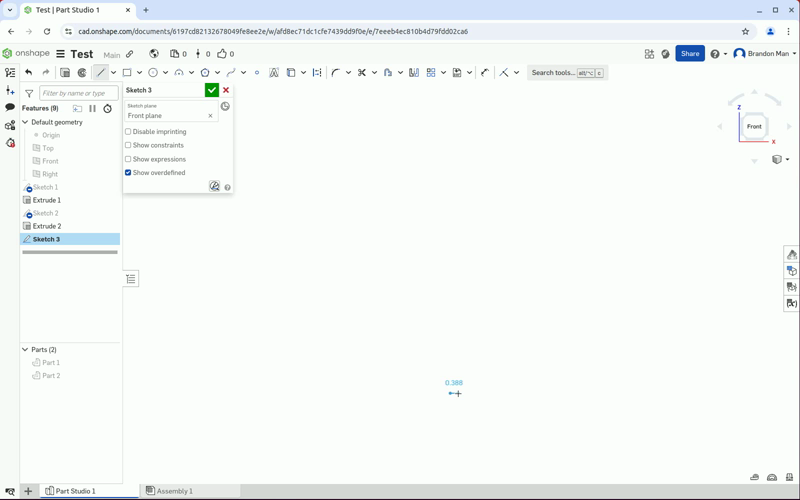
scroll(6)
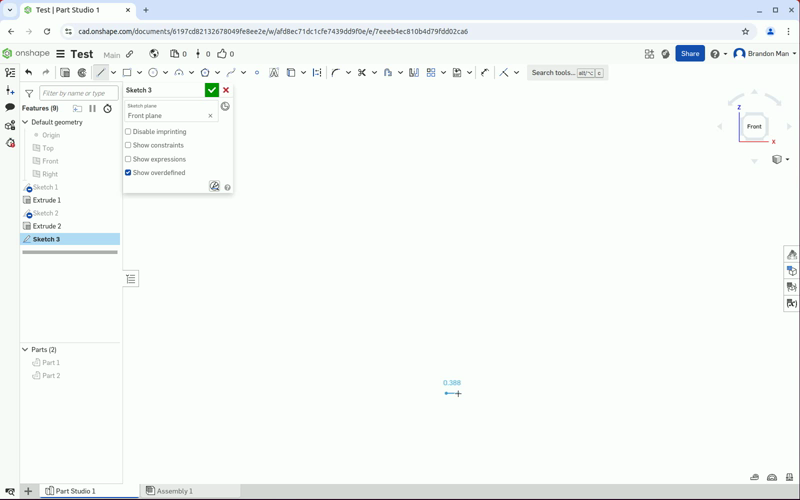
scroll(6)
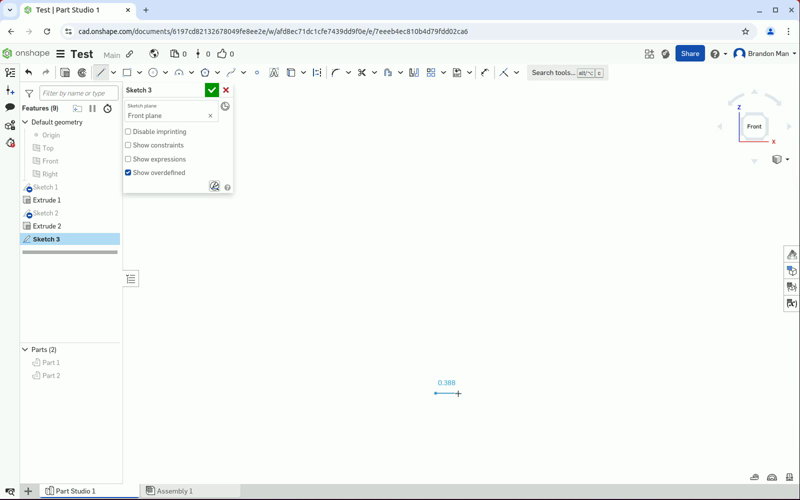
click(458, 393)
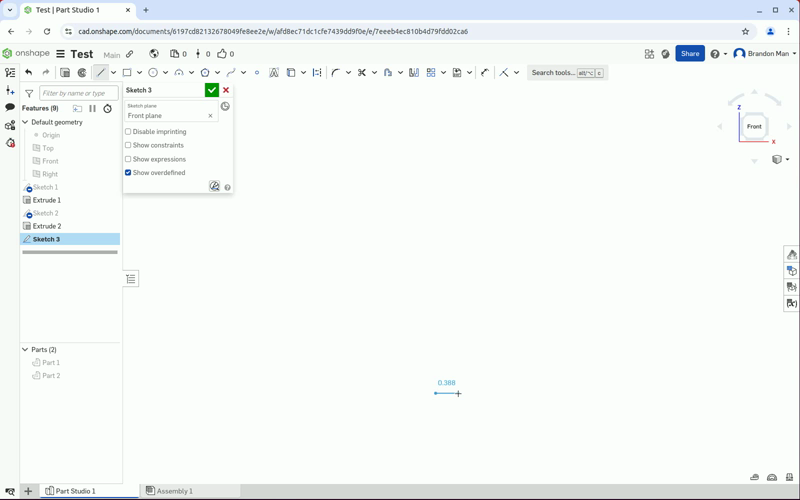
scroll(-6)
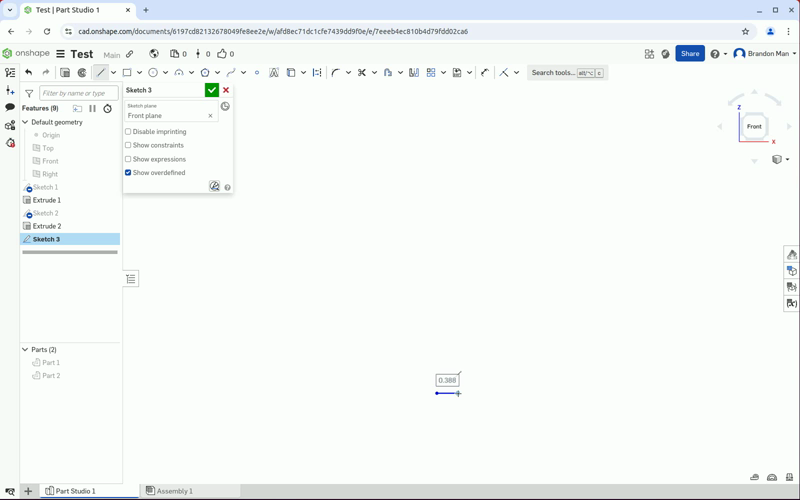
scroll(-6)
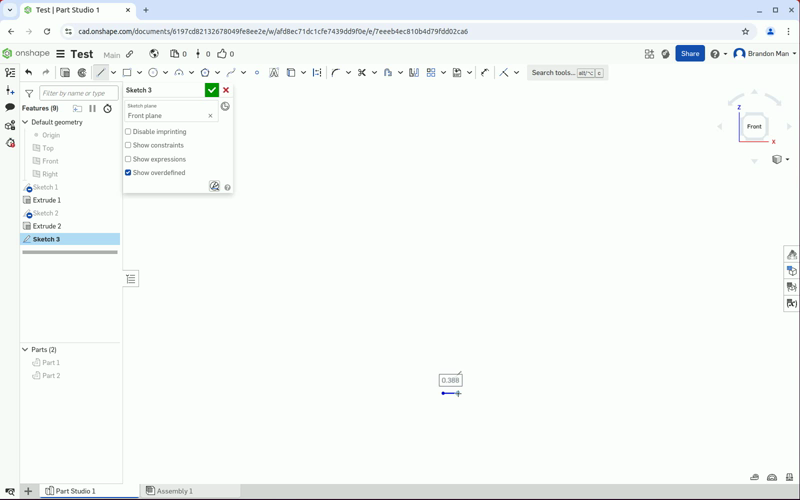
scroll(-6)
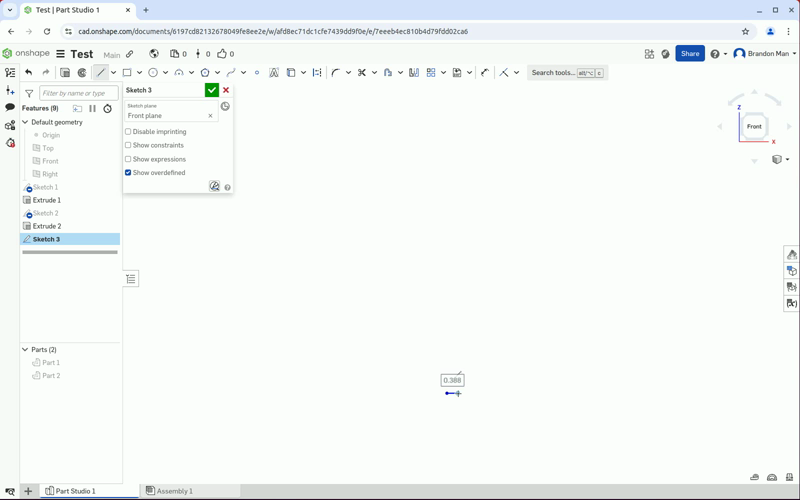
scroll(-6)
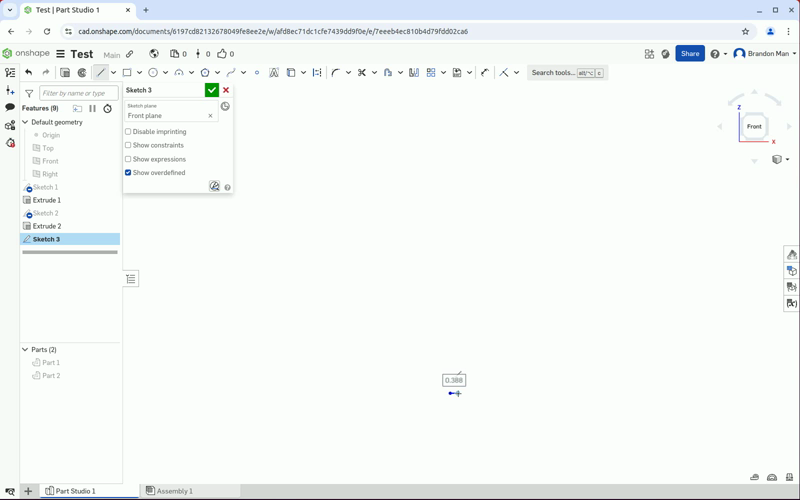
scroll(-6)
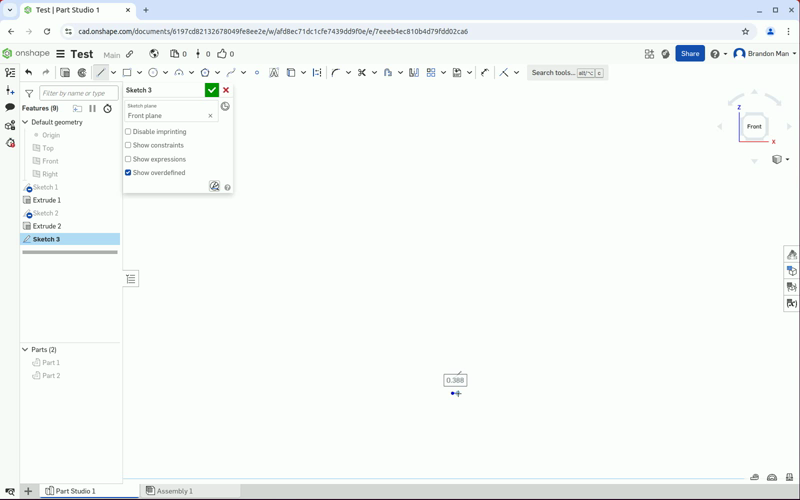
scroll(-6)
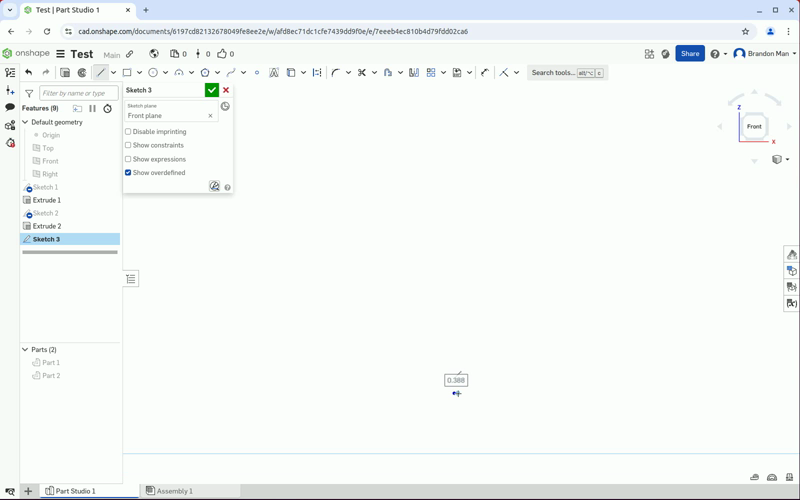
scroll(-6)
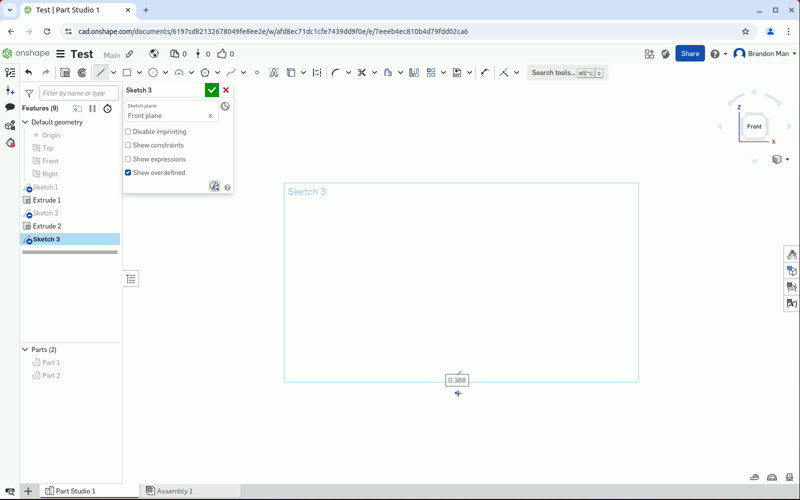
key_up(shift)
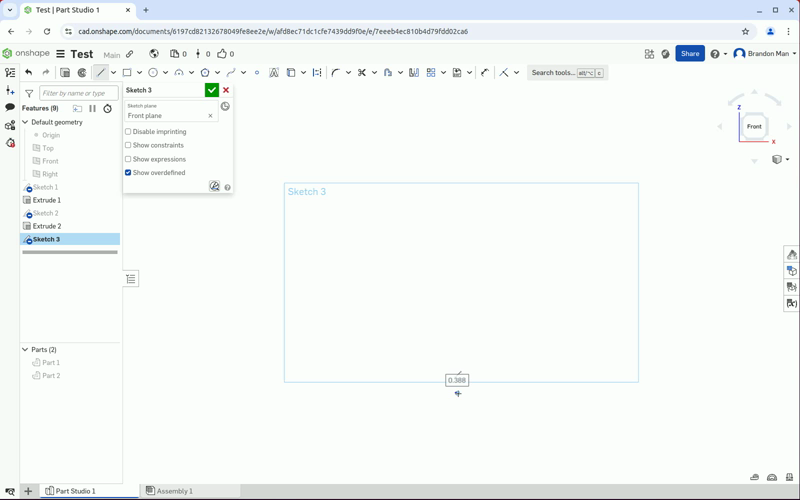
key_down(shift)
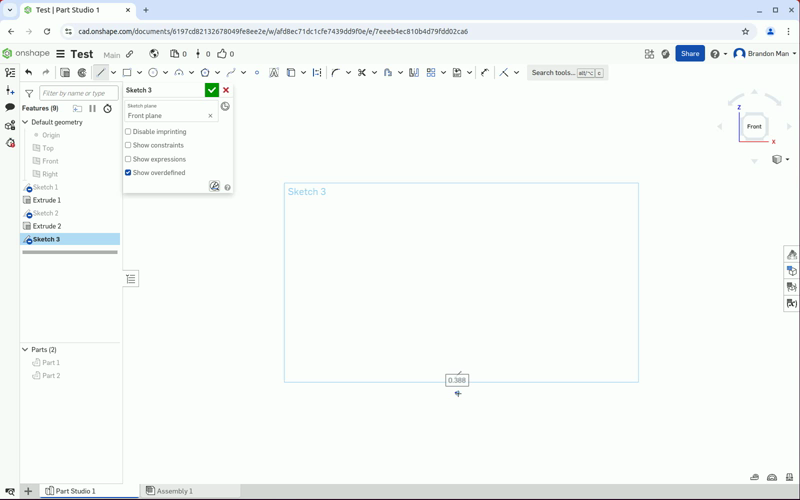
mouse_move(458, 285)
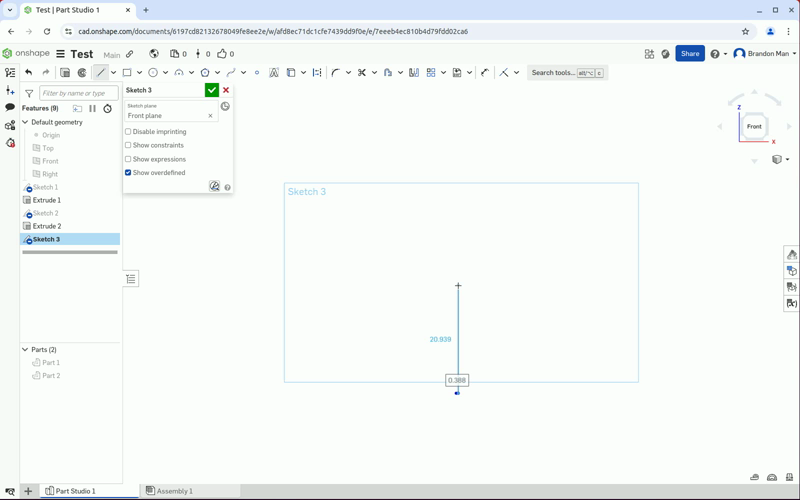
click(458, 285)
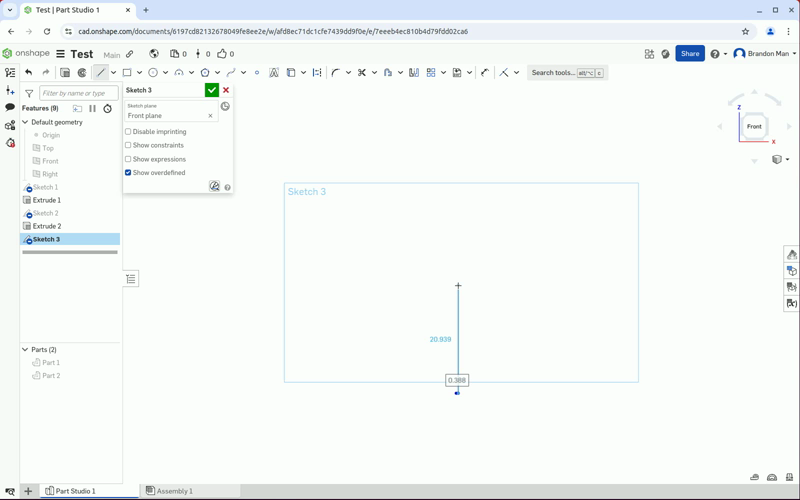
key_up(shift)
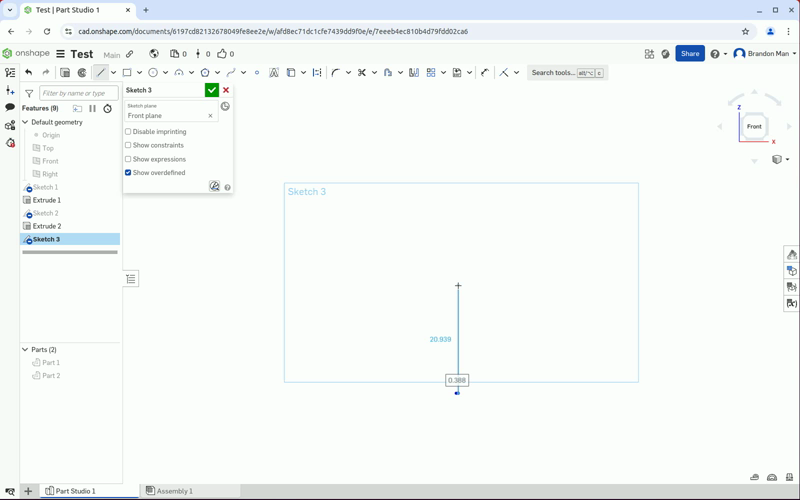
key_down(shift)
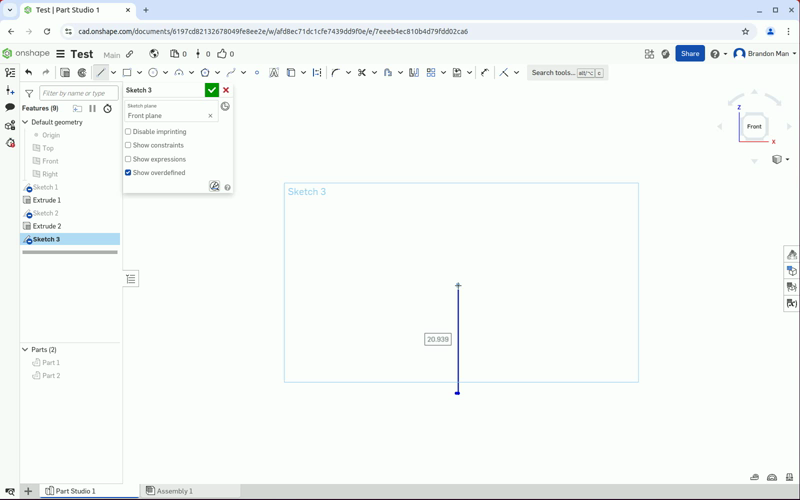
mouse_move(488, 285)
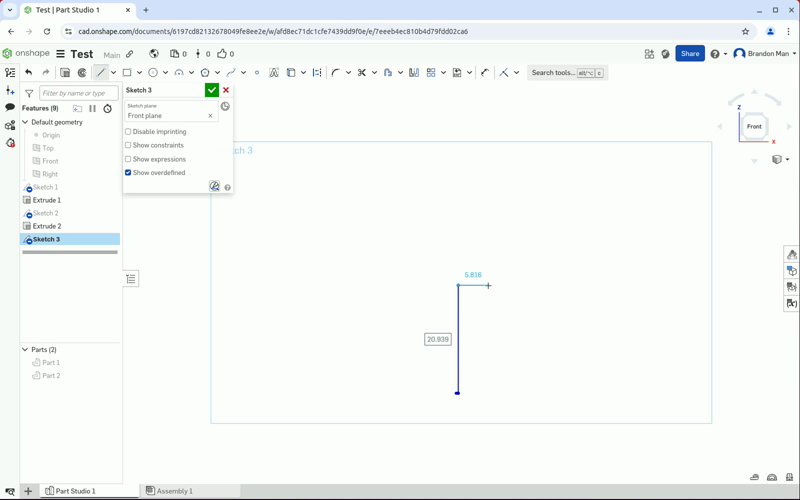
mouse_move(456, 285)
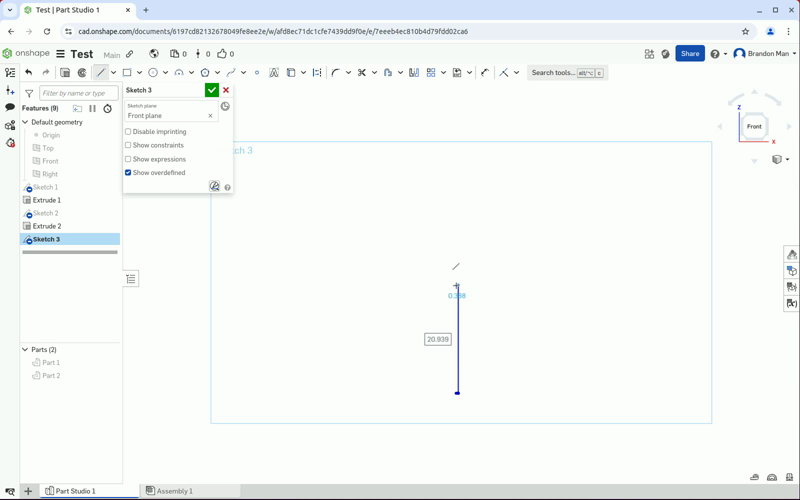
scroll(6)
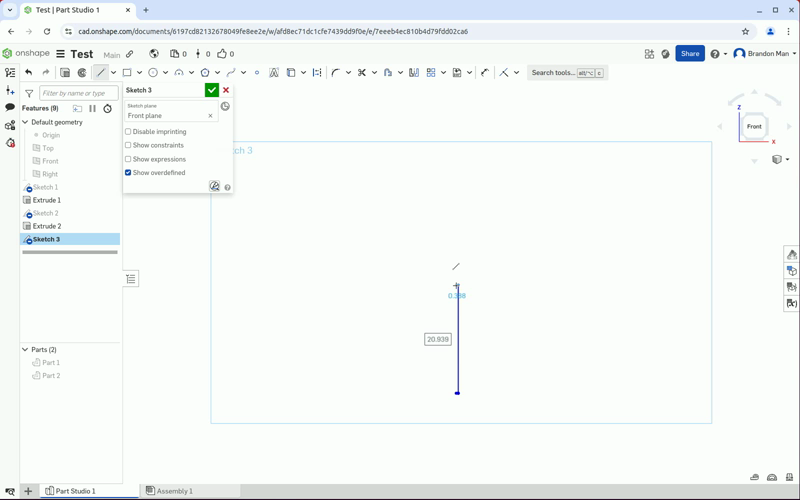
scroll(6)
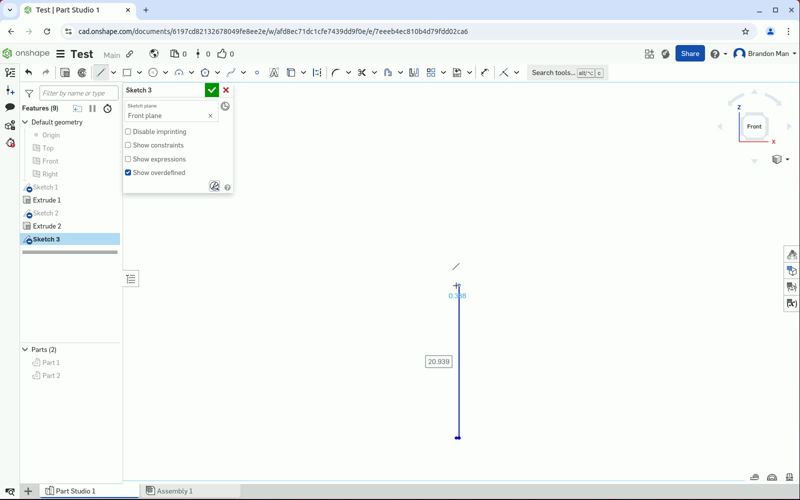
scroll(6)
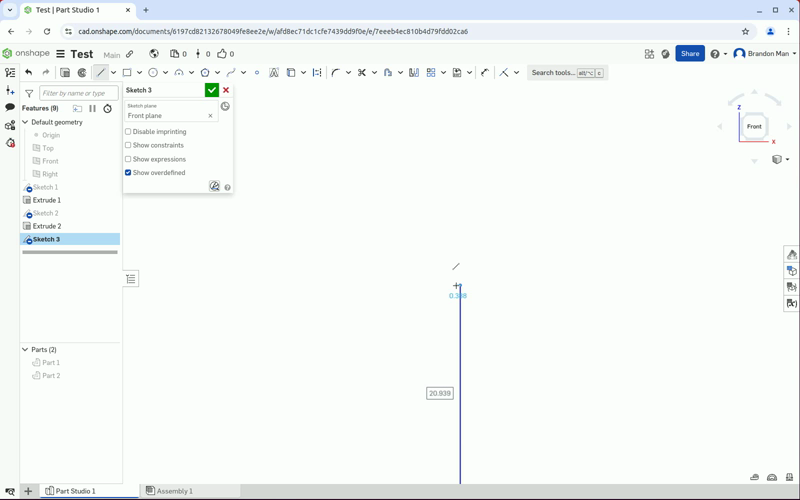
scroll(6)
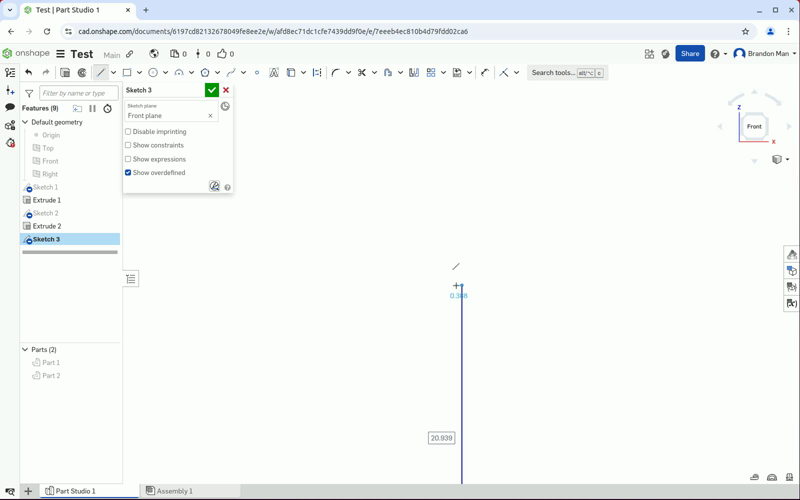
scroll(6)
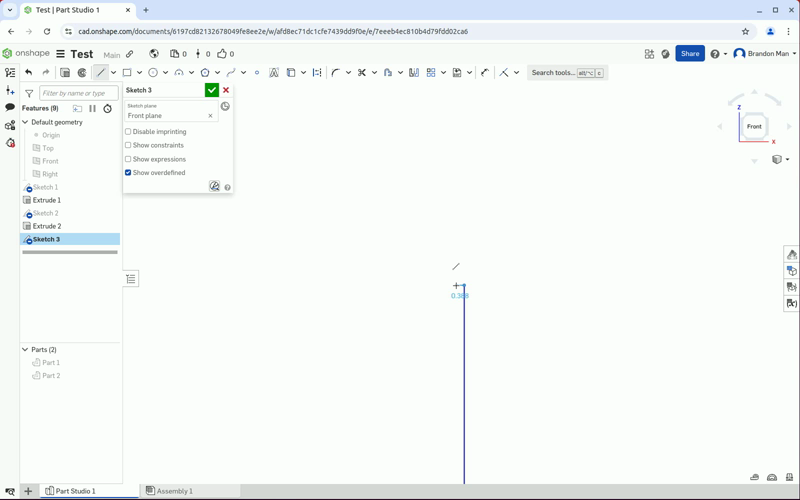
scroll(6)
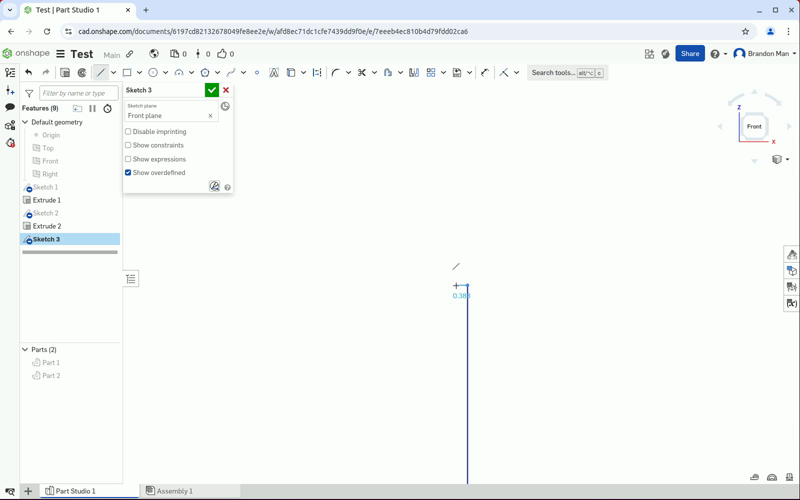
scroll(6)
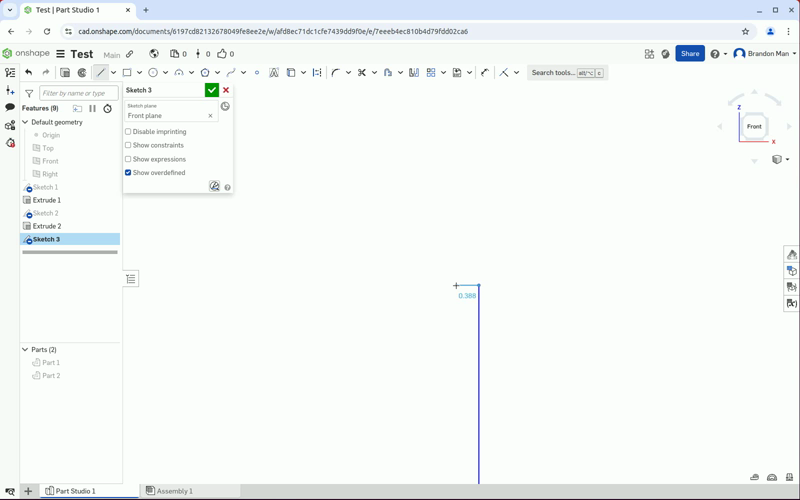
click(456, 285)
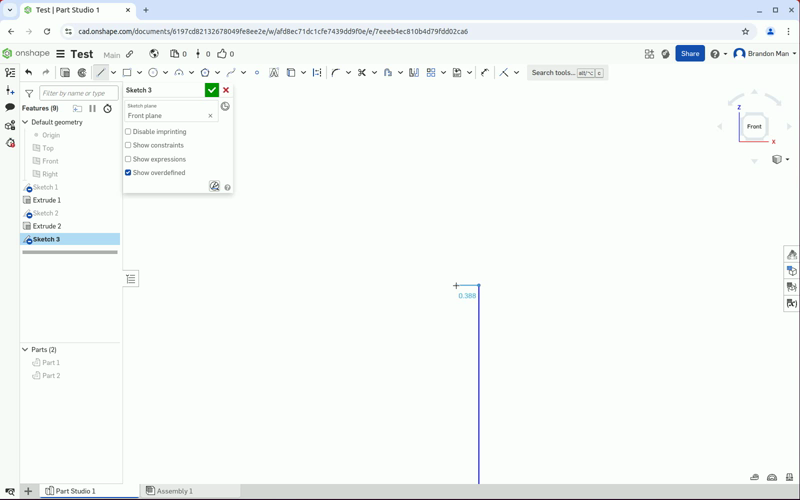
scroll(-6)
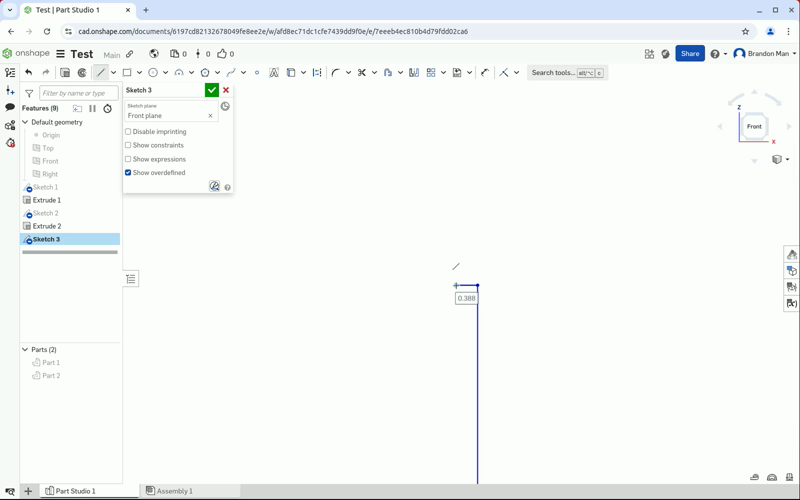
scroll(-6)
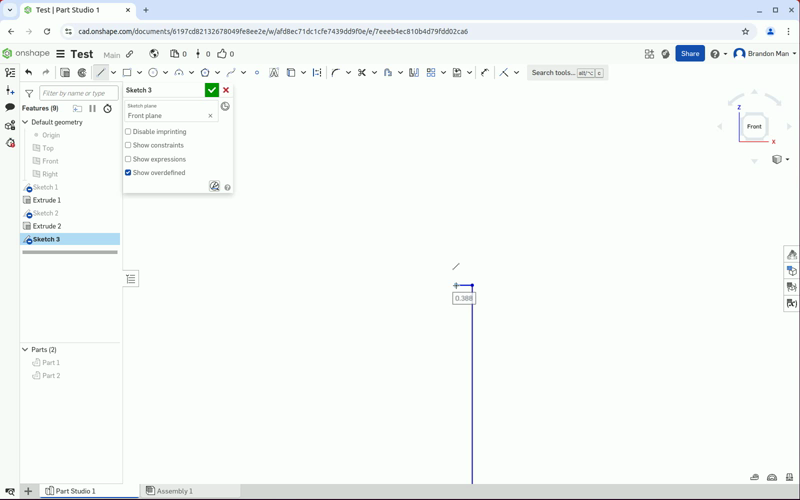
scroll(-6)
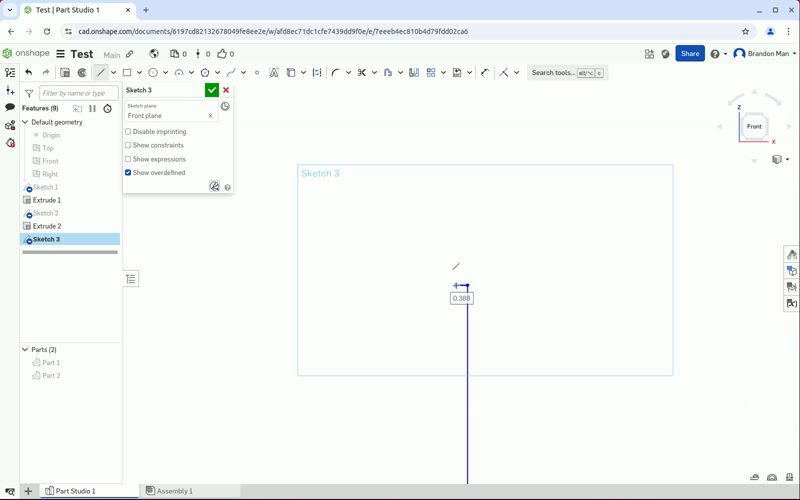
scroll(-6)
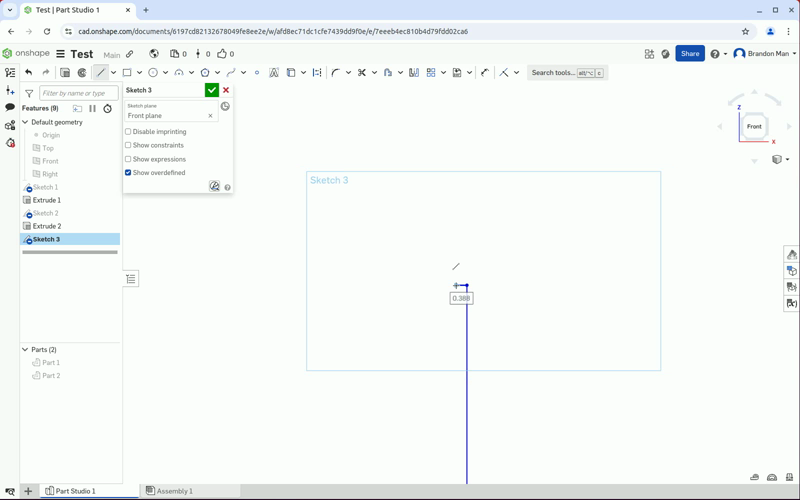
scroll(-6)
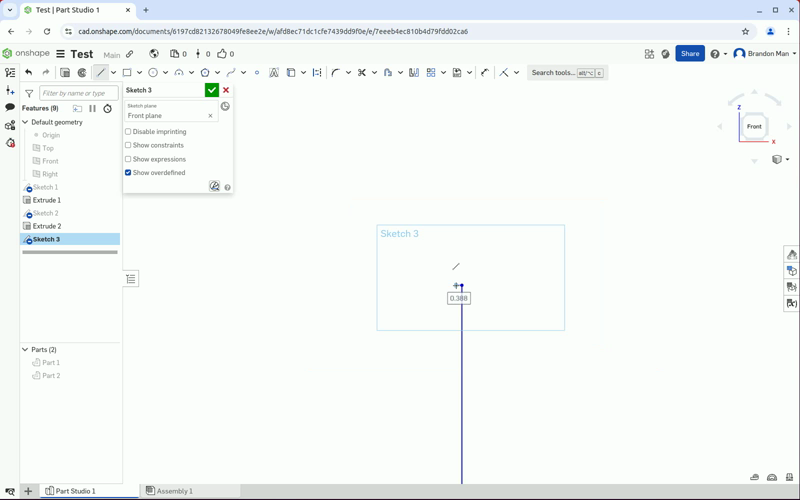
scroll(-6)
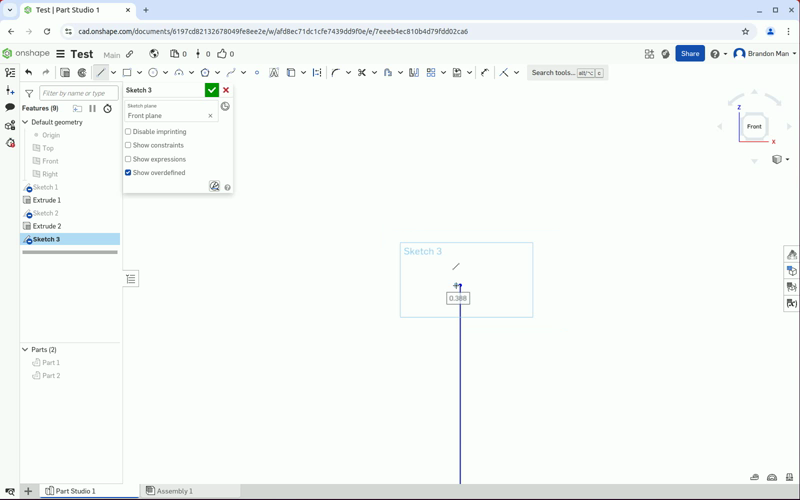
scroll(-6)
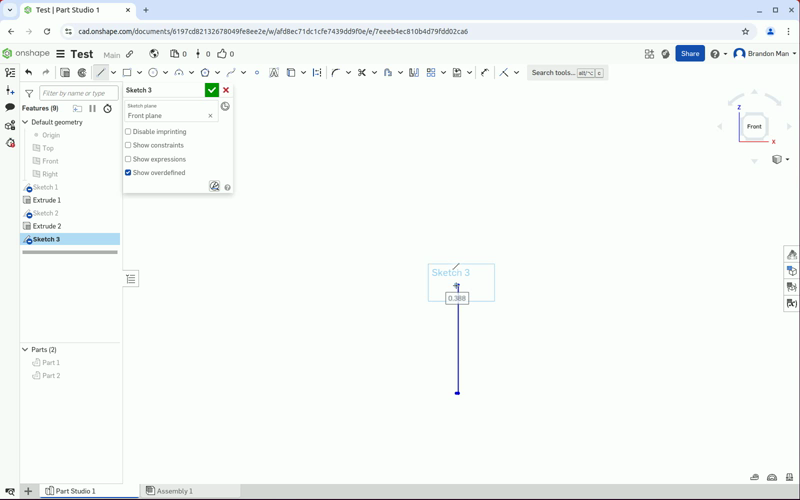
key_up(shift)
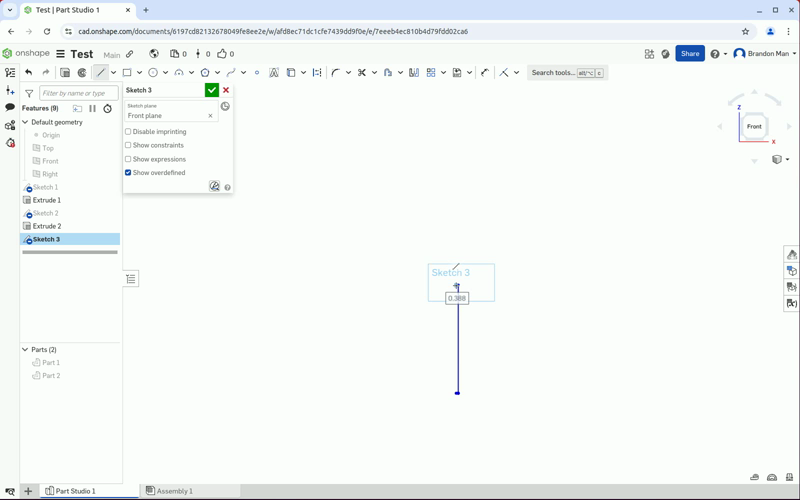
key_down(shift)
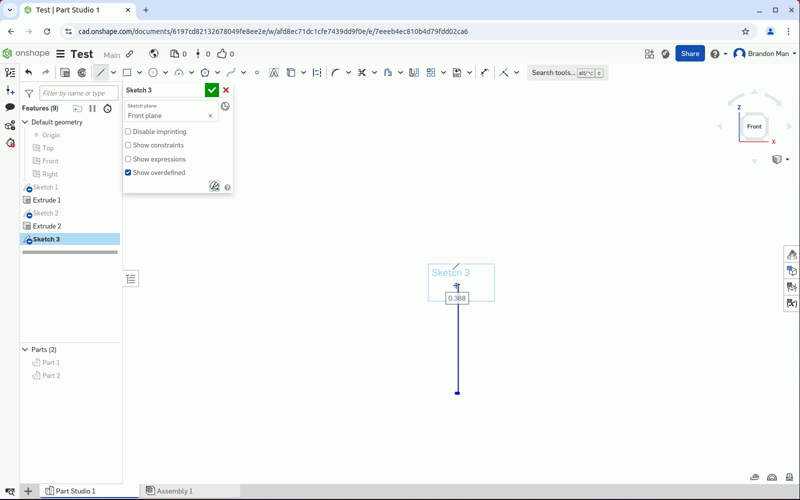
mouse_move(456, 393)
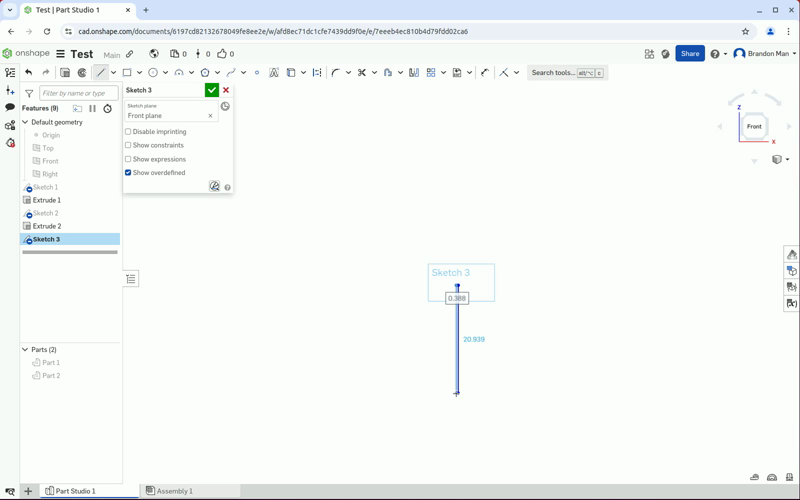
scroll(6)
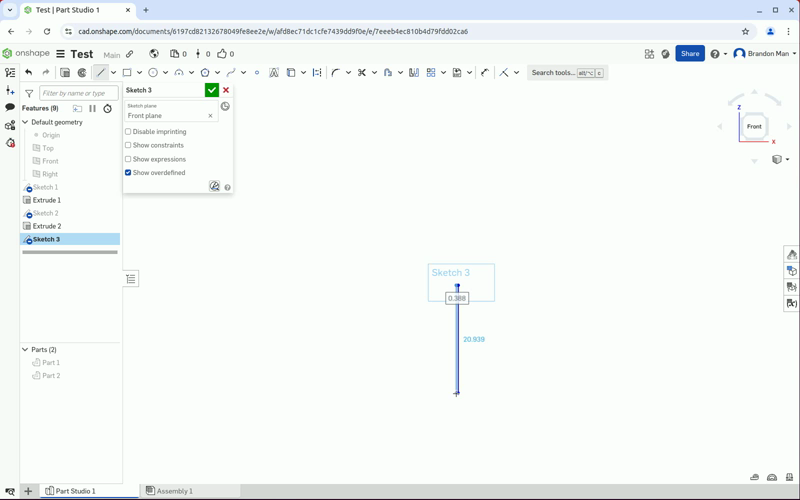
scroll(6)
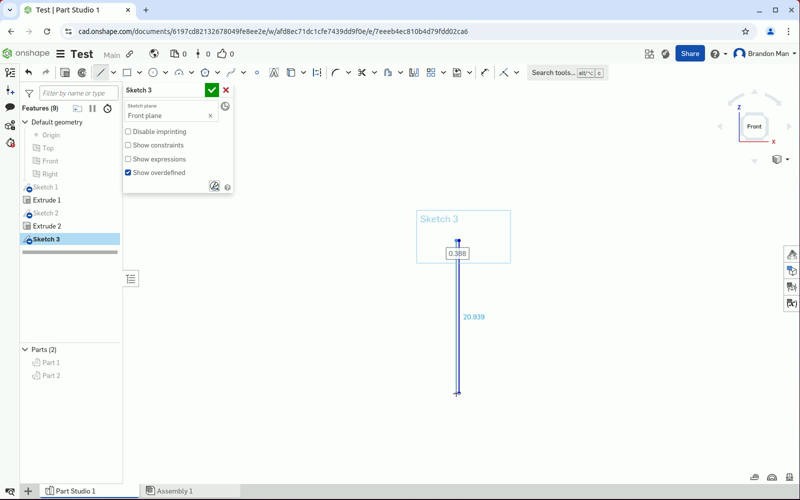
scroll(6)
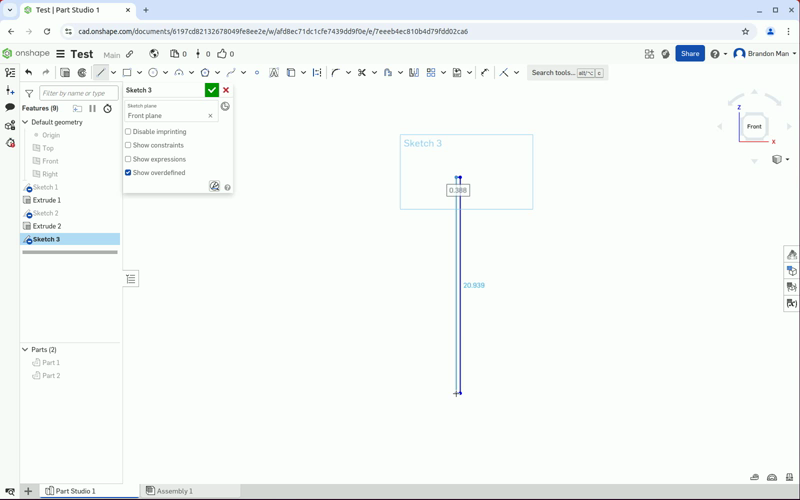
scroll(6)
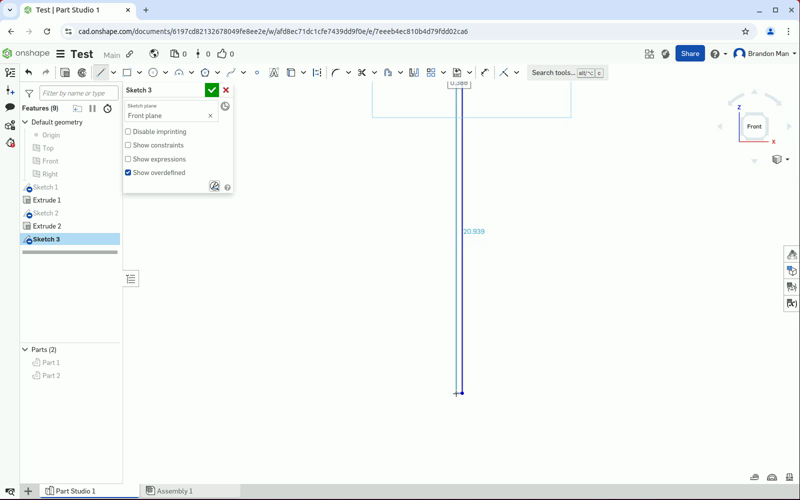
scroll(6)
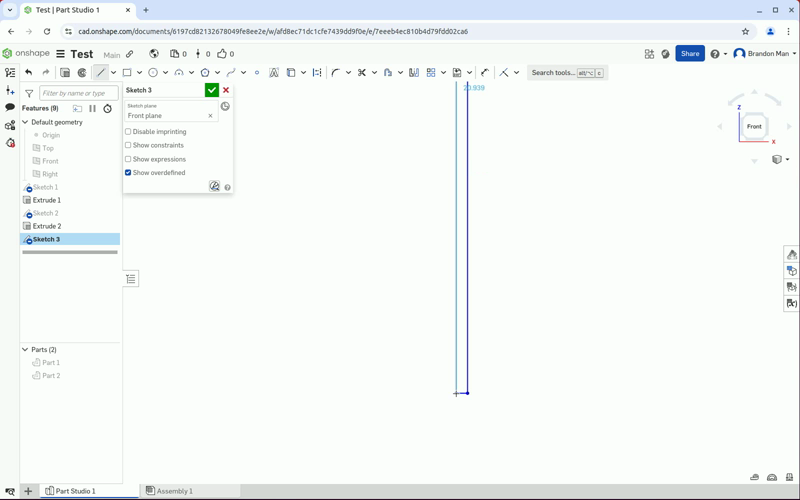
scroll(6)
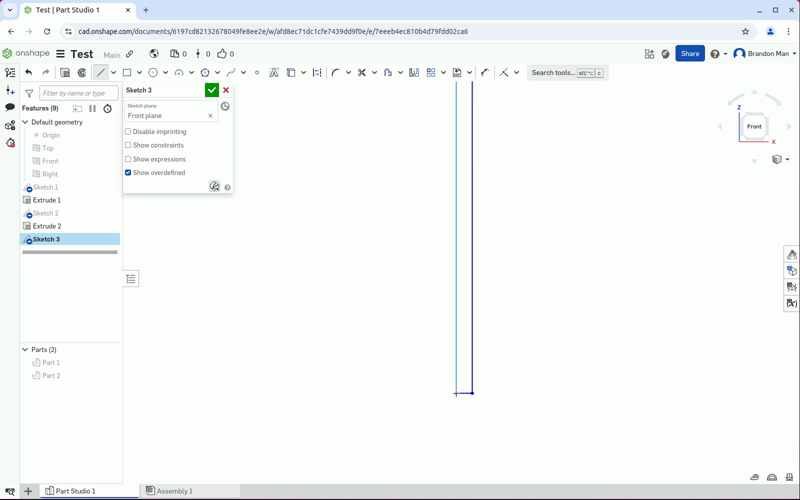
scroll(6)
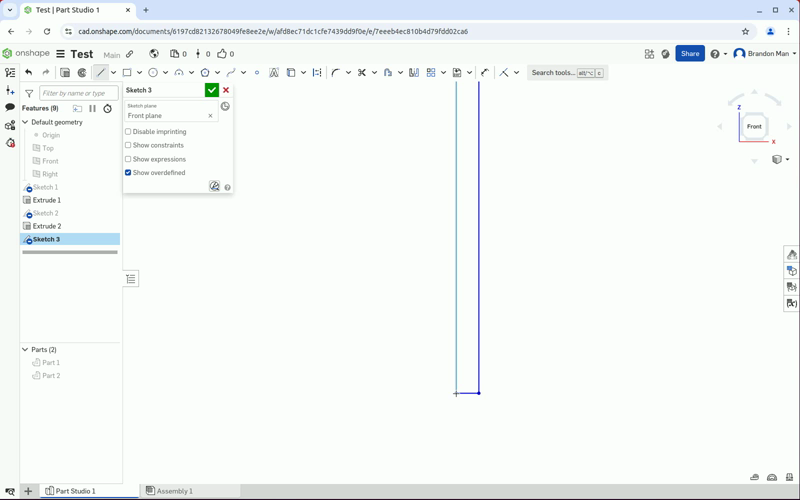
key_up(shift)
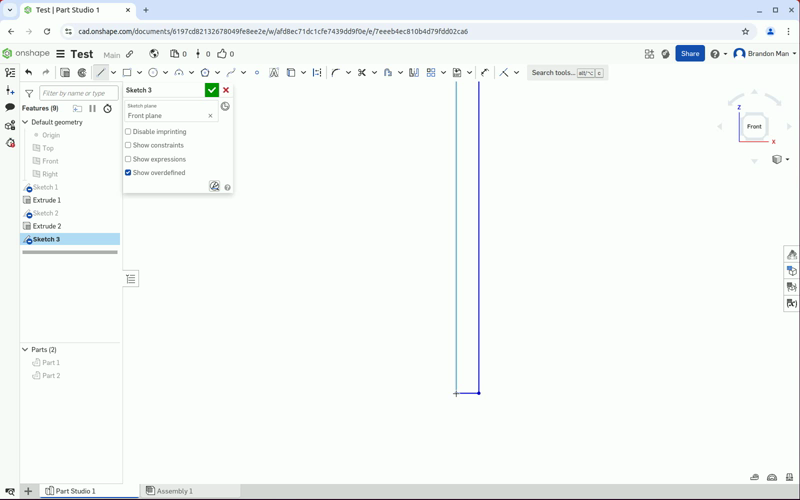
click(456, 393)
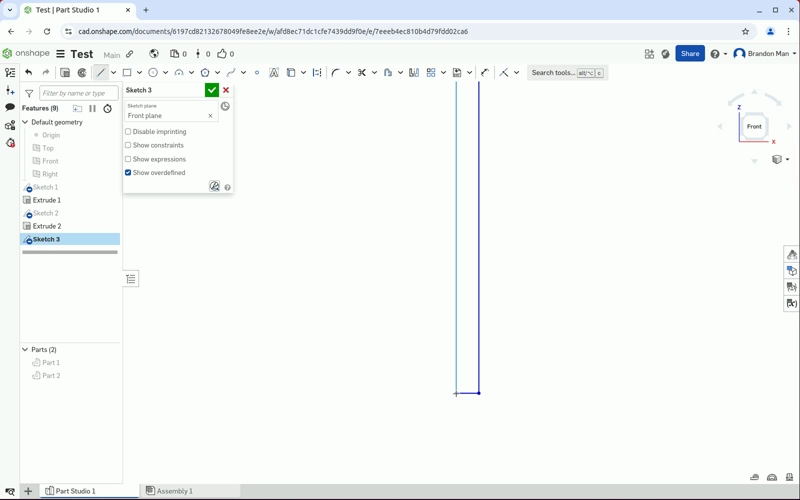
scroll(-6)
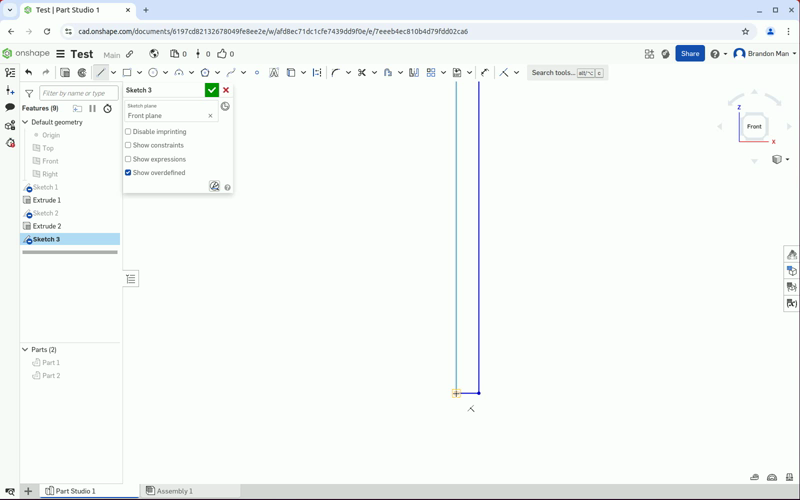
scroll(-6)
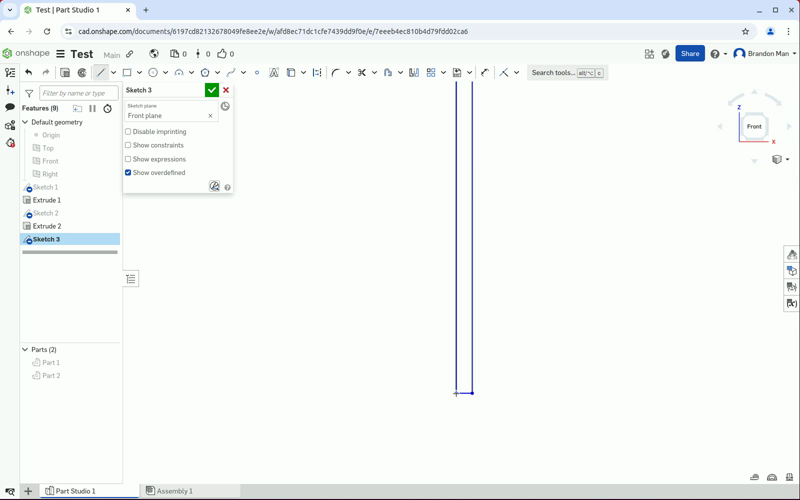
scroll(-6)
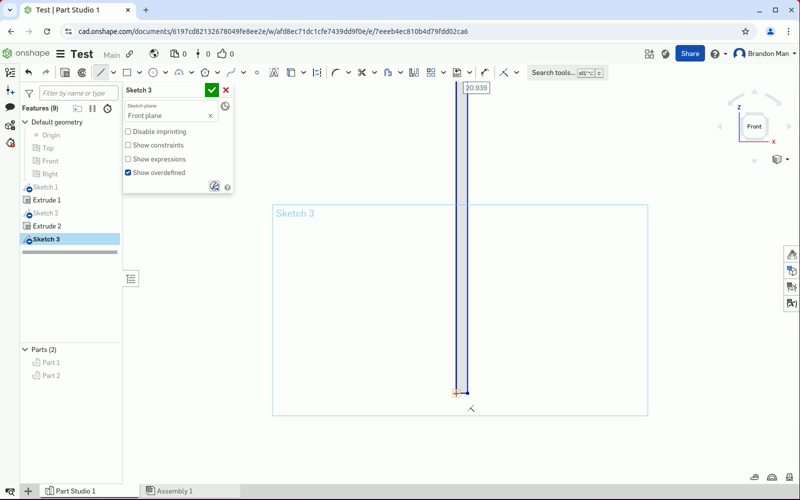
scroll(-6)
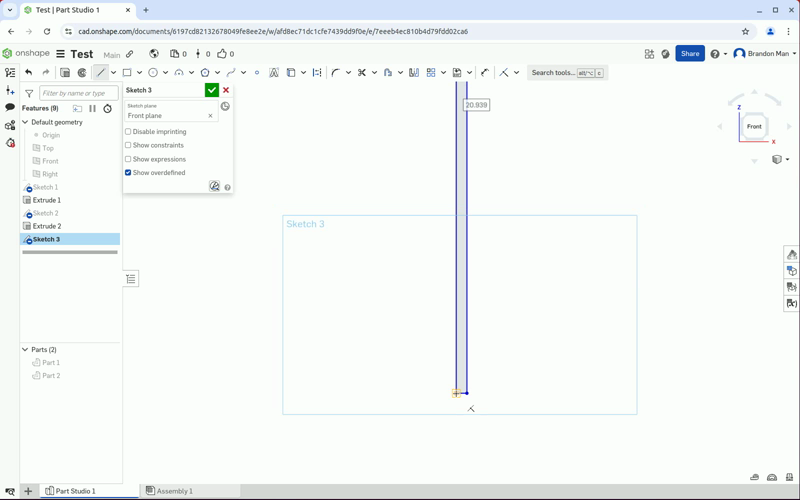
scroll(-6)
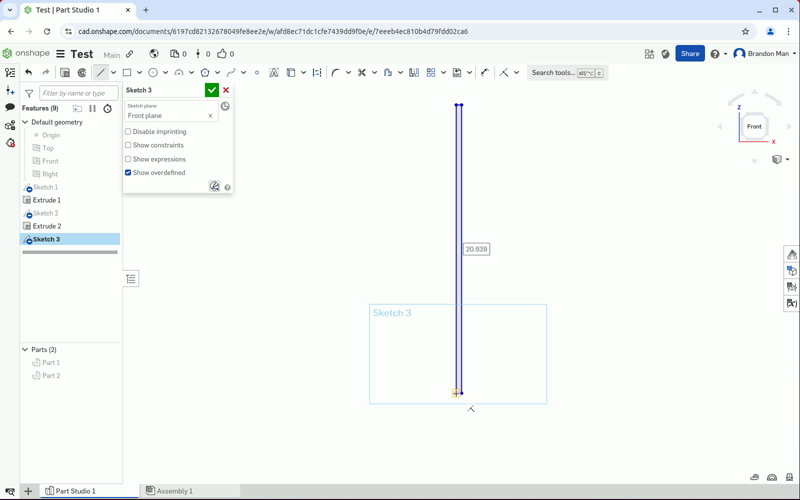
scroll(-6)
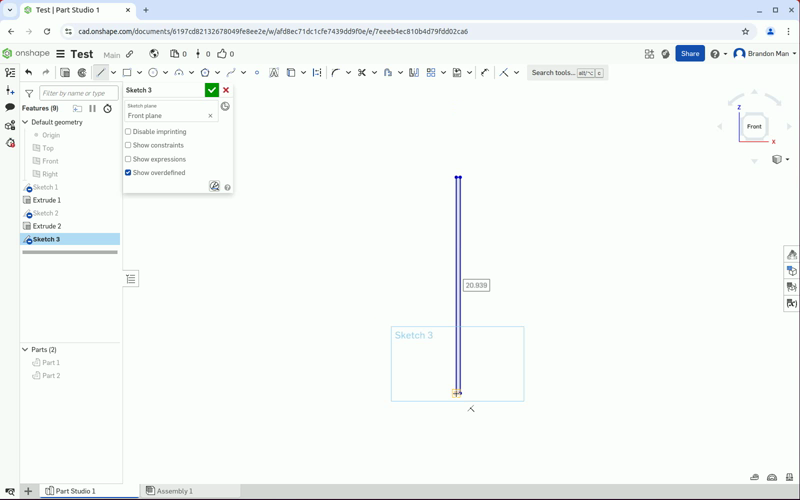
scroll(-6)
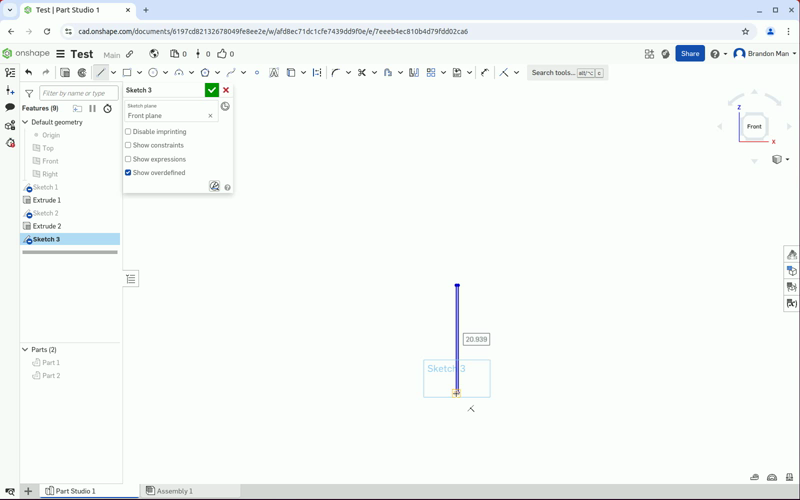
key(esc)
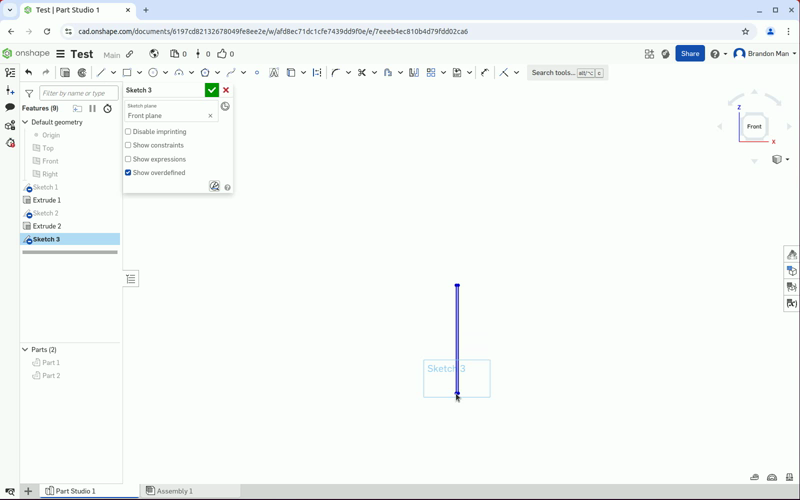
mouse_move(456, 303)
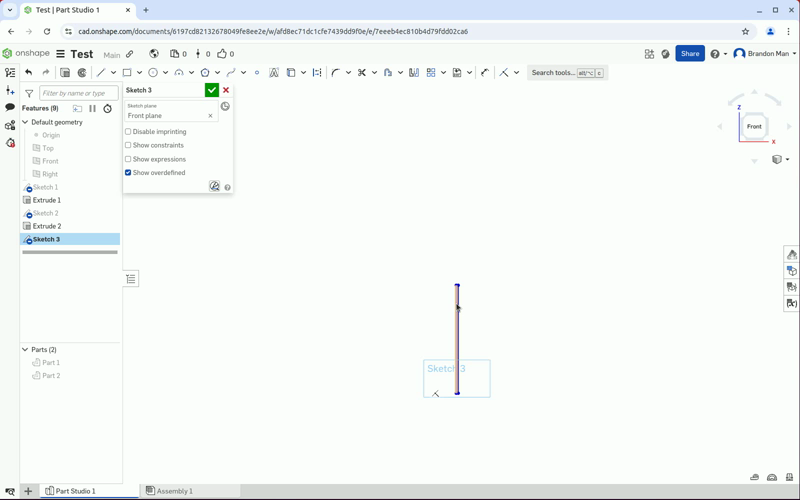
scroll(6)
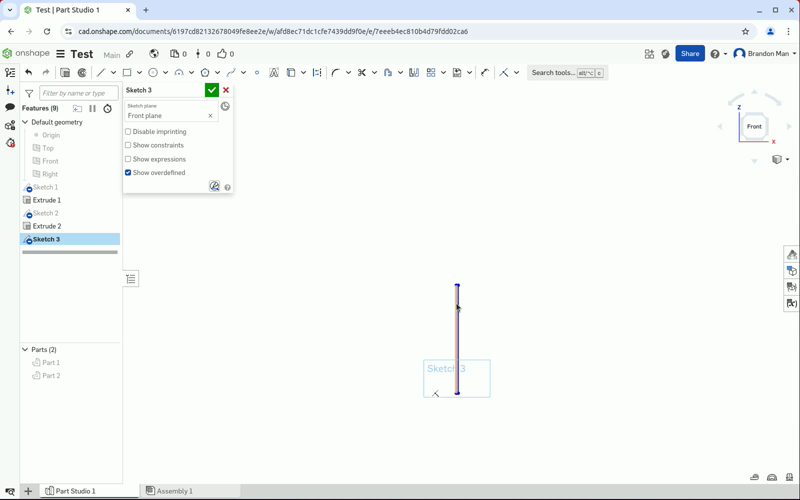
scroll(6)
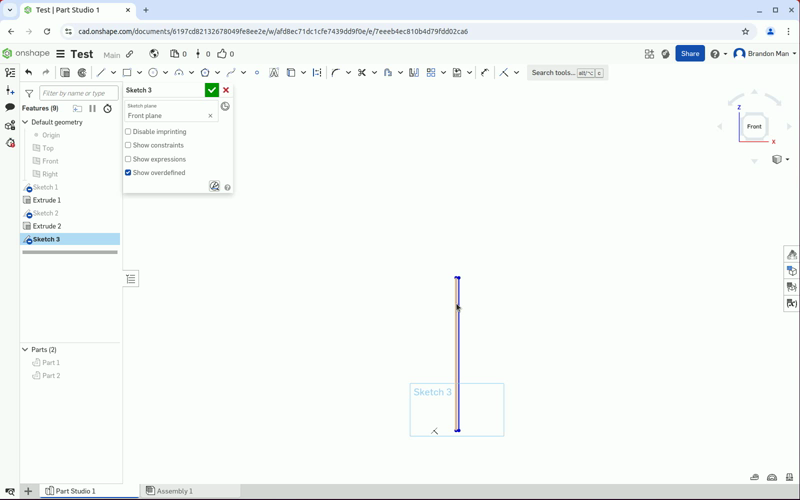
scroll(6)
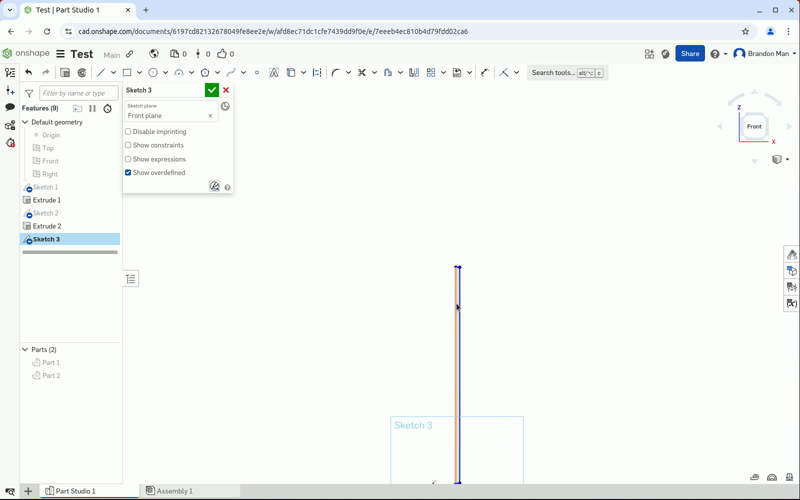
scroll(6)
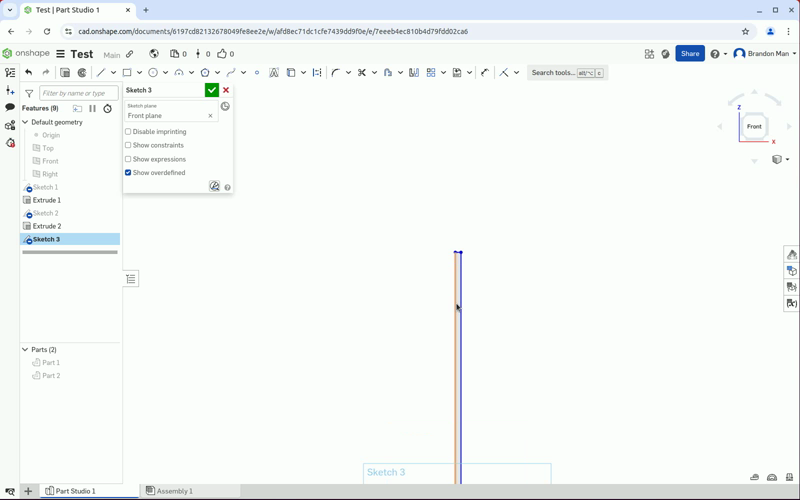
scroll(6)
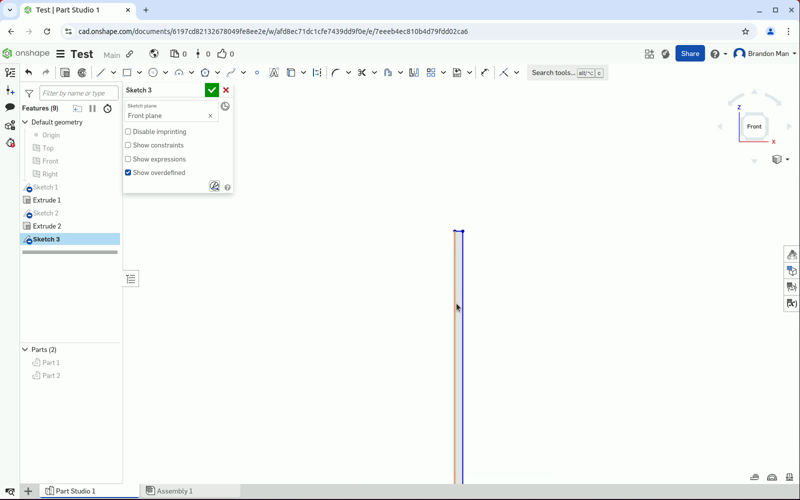
scroll(6)
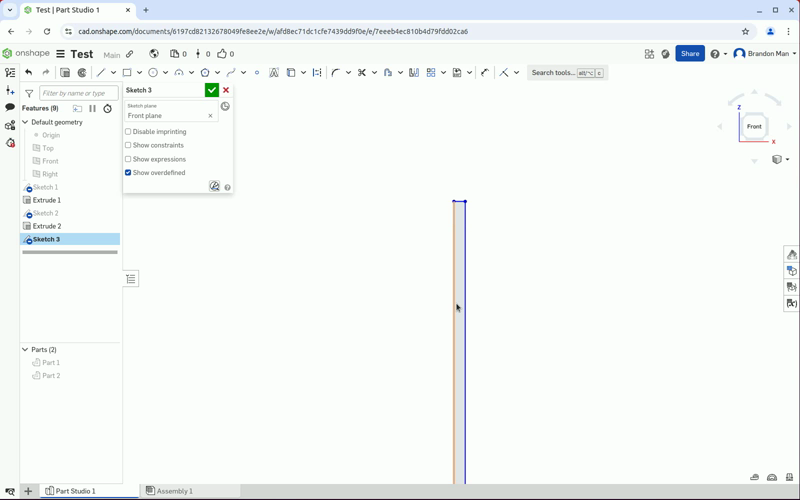
scroll(6)
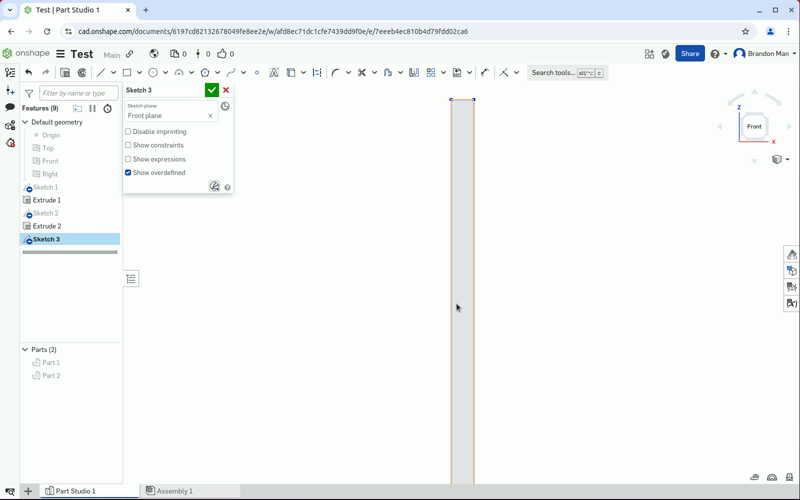
click(456, 303)
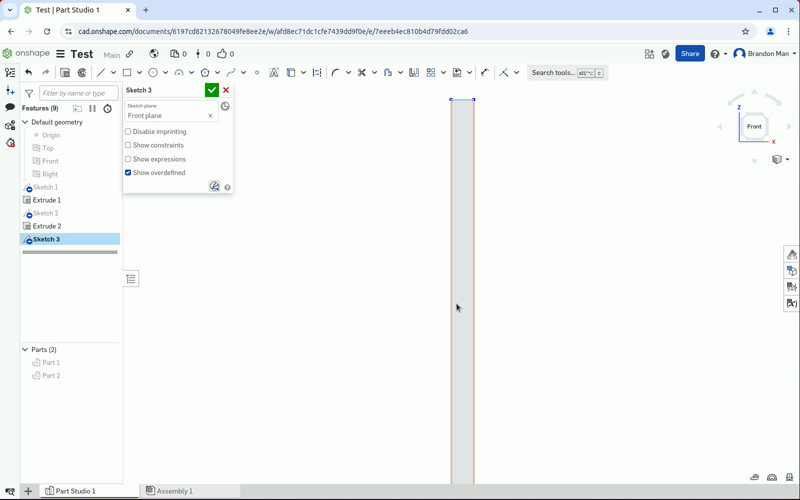
scroll(-6)
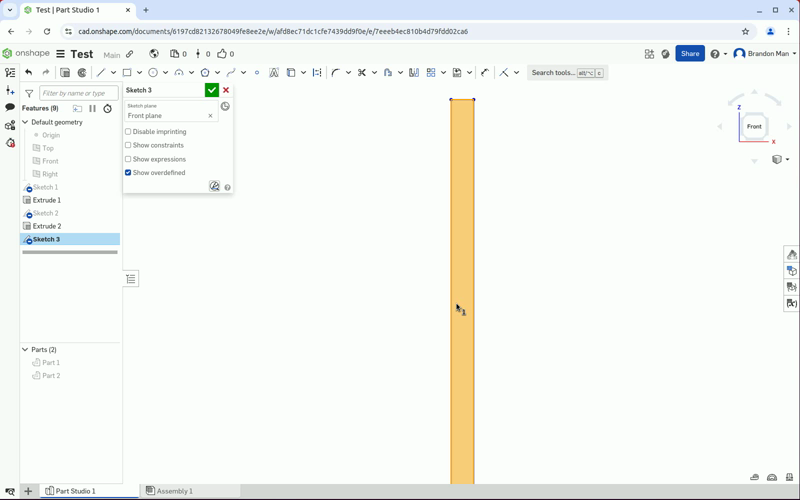
scroll(-6)
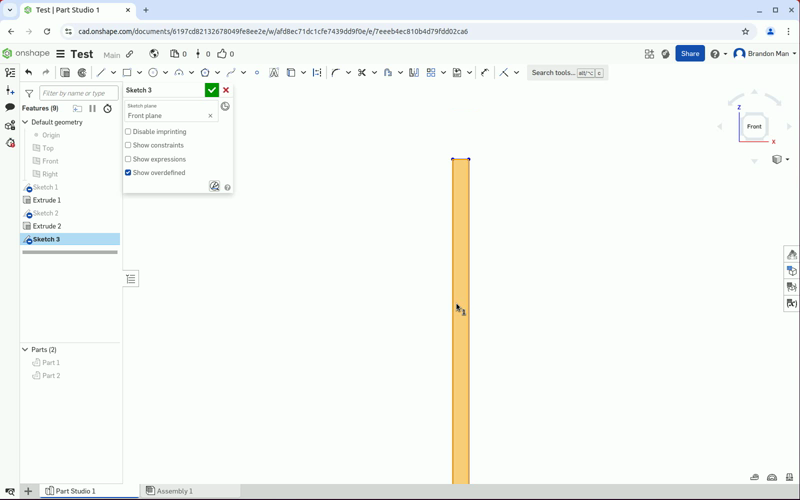
scroll(-6)
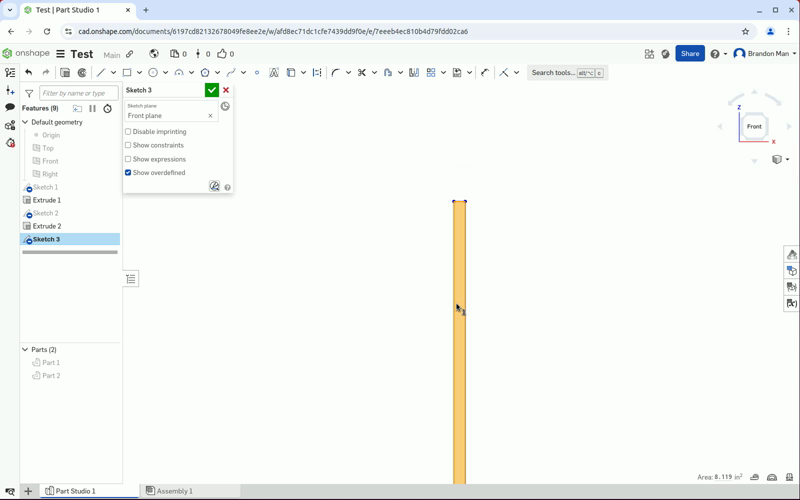
scroll(-6)
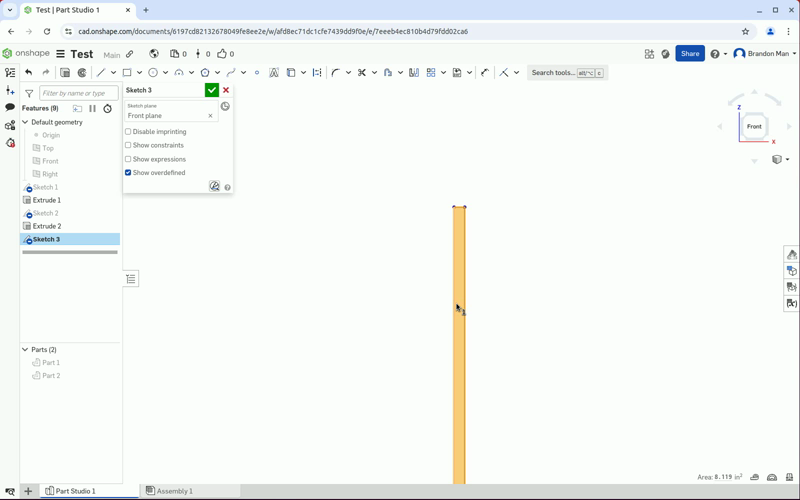
scroll(-6)
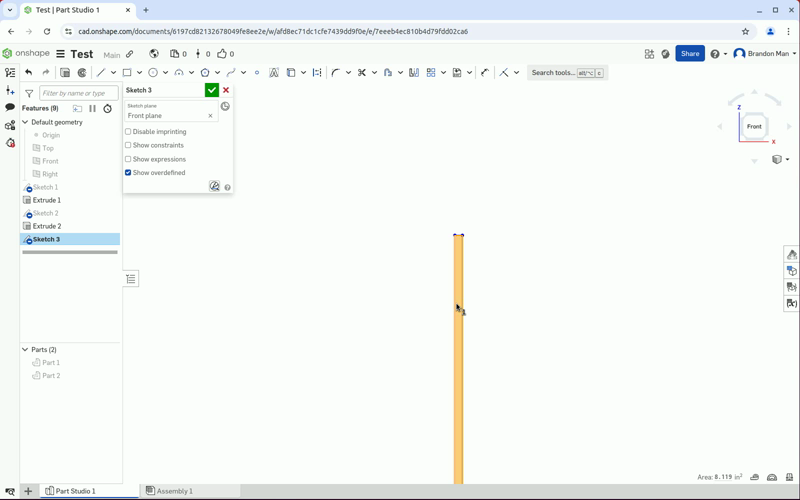
scroll(-6)
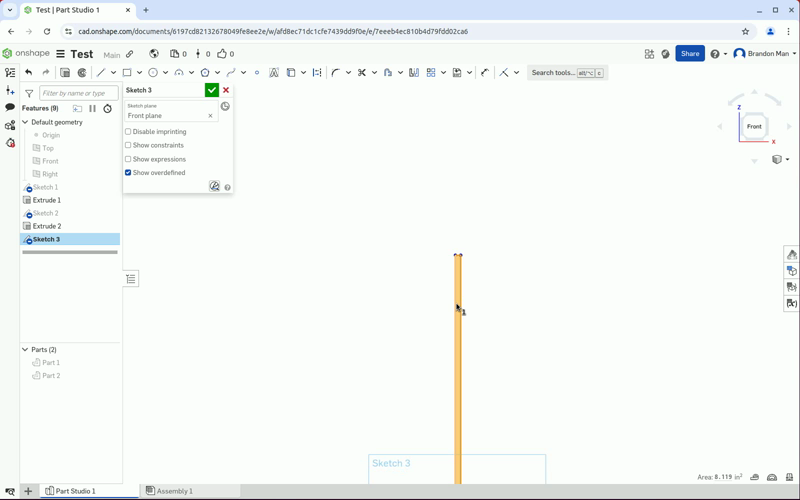
scroll(-6)
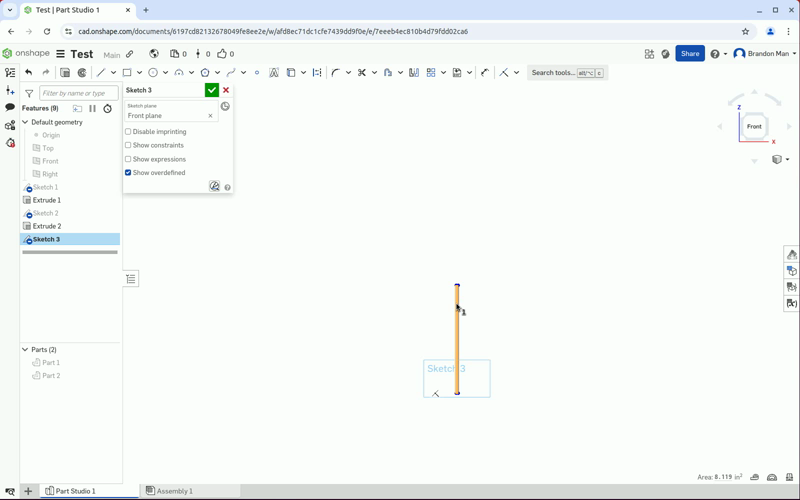
mouse_move(73, 352)
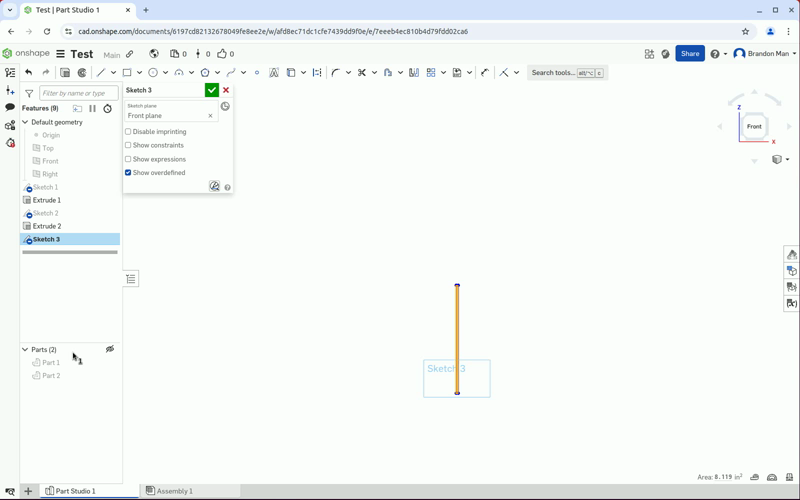
key(shift+y)
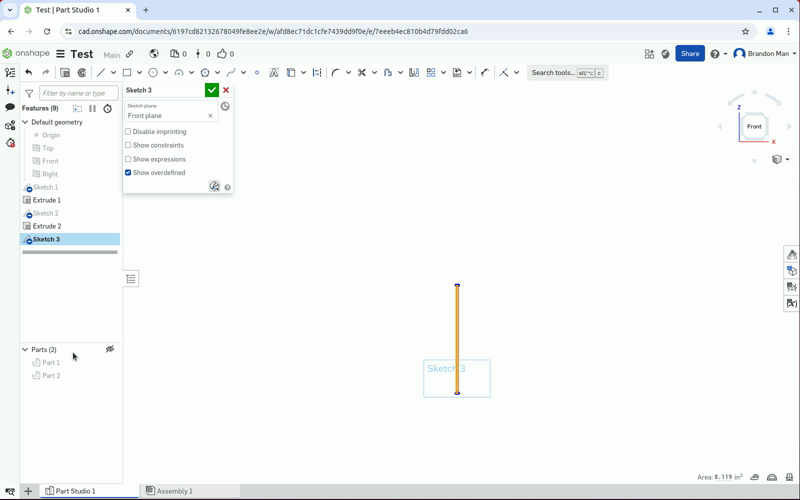
key(shift+e)
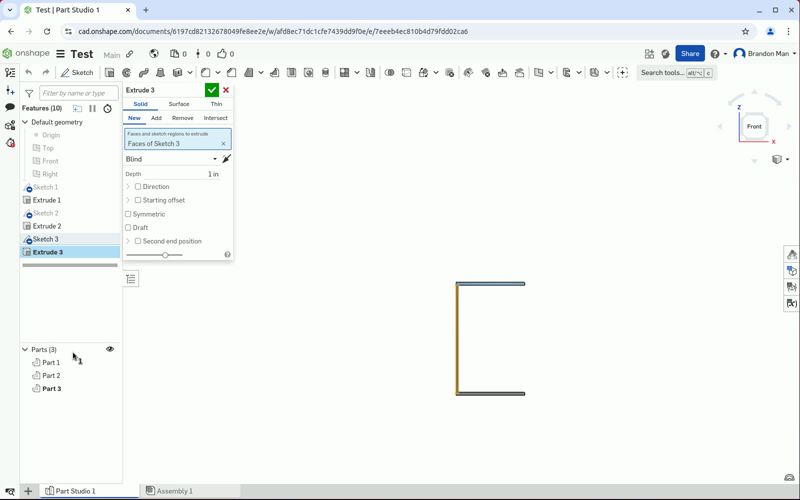
mouse_move(143, 106)
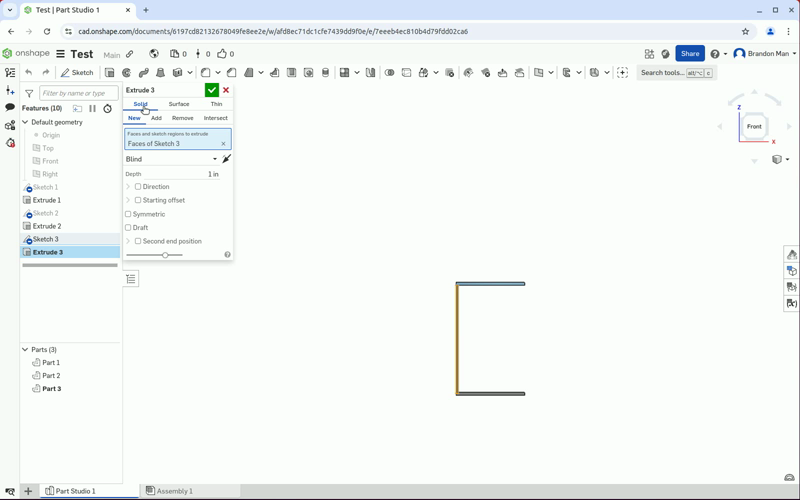
click(143, 106)
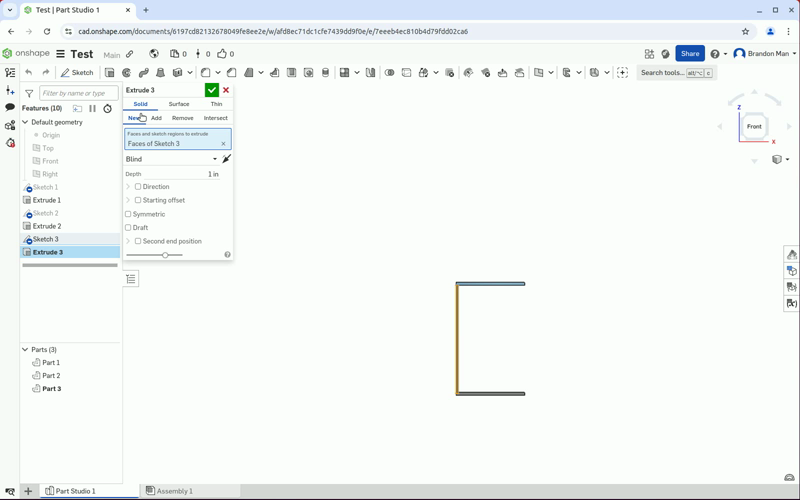
mouse_move(137, 120)
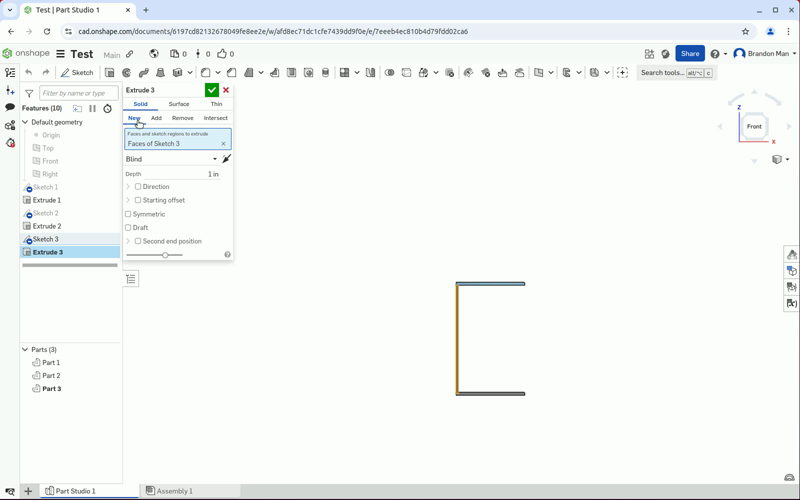
click(137, 120)
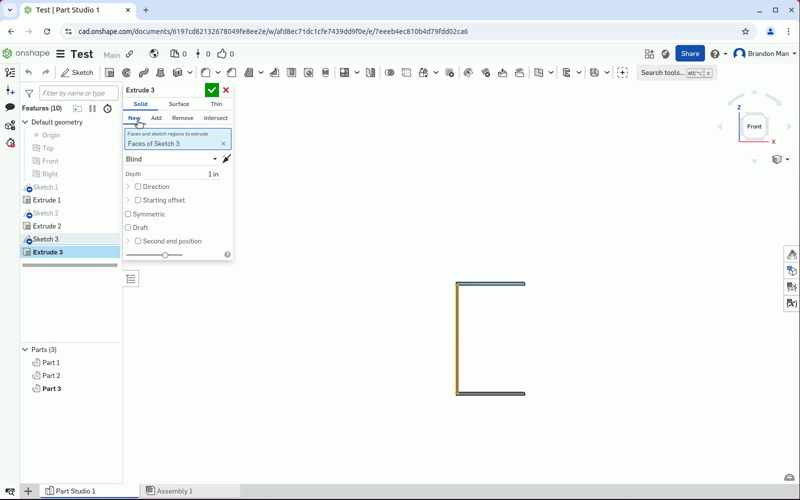
key(tab, 4)
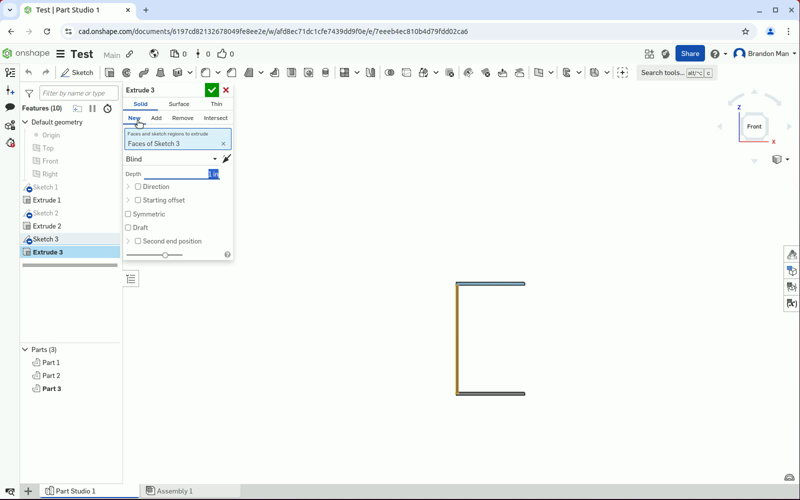
text(0.481)
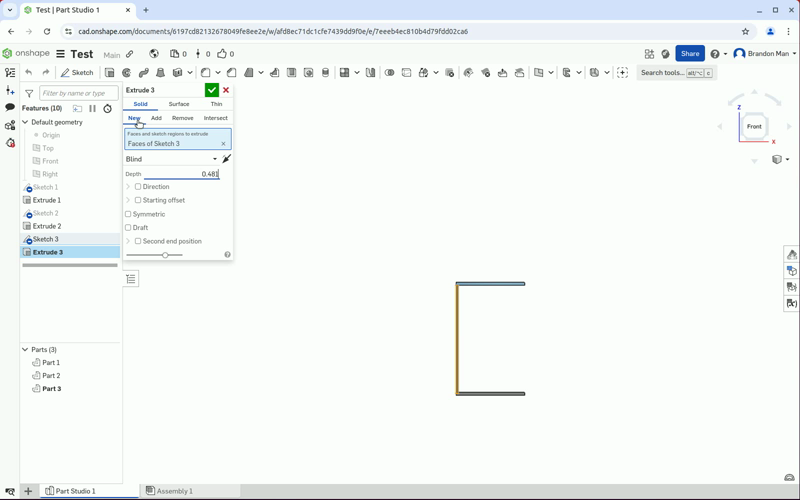
key(enter)
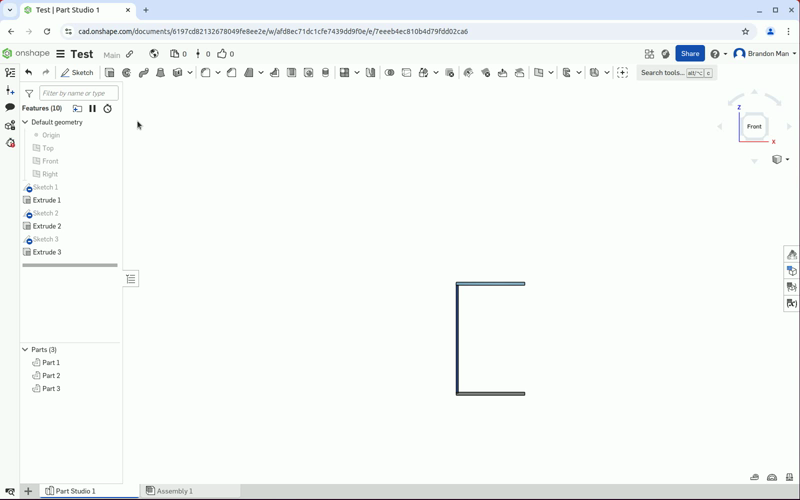
key(shift+h)
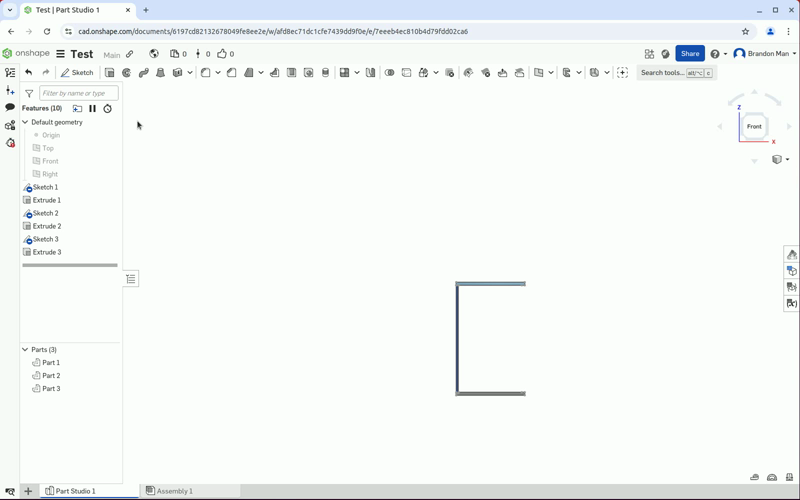
key(shift+h)
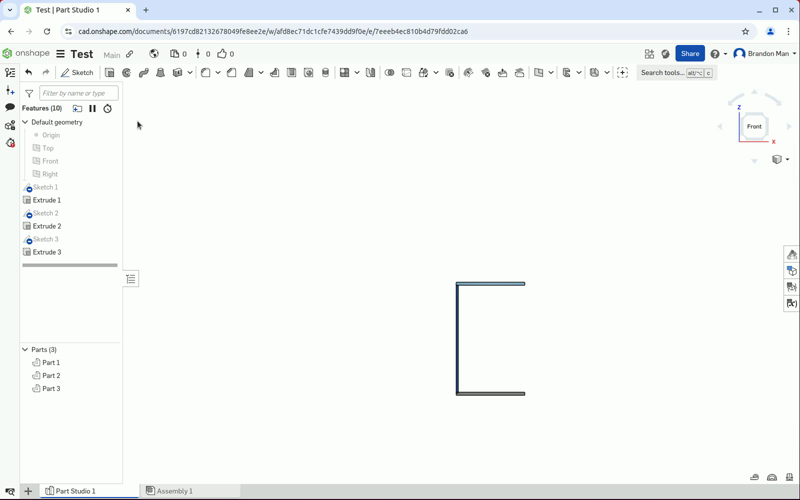
mouse_move(73, 189)
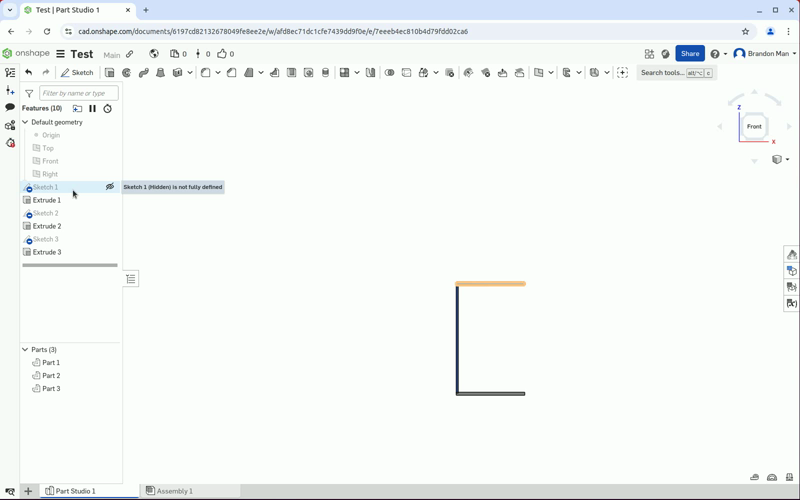
click(73, 189)
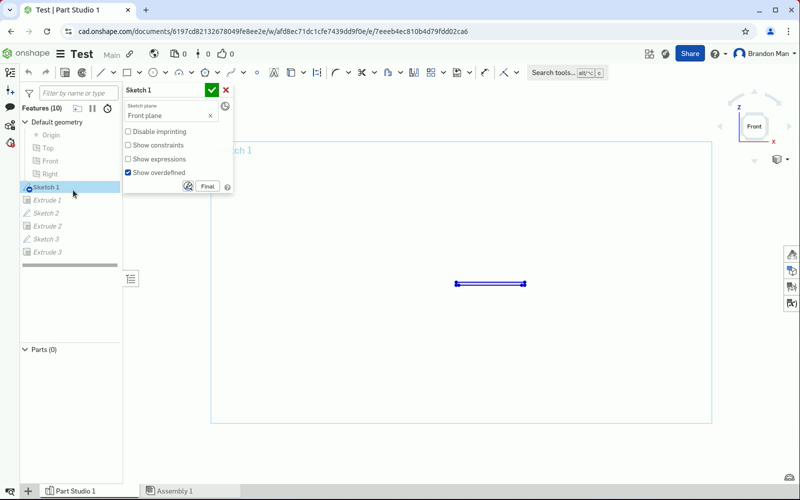
mouse_move(229, 92)
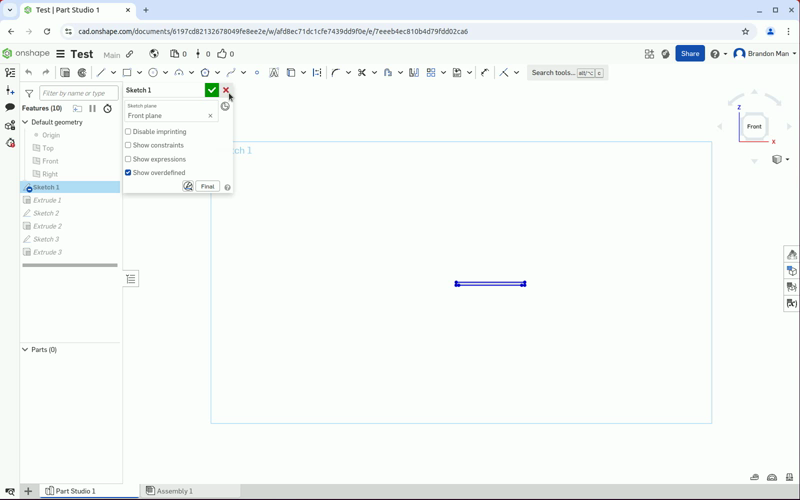
click(229, 92)
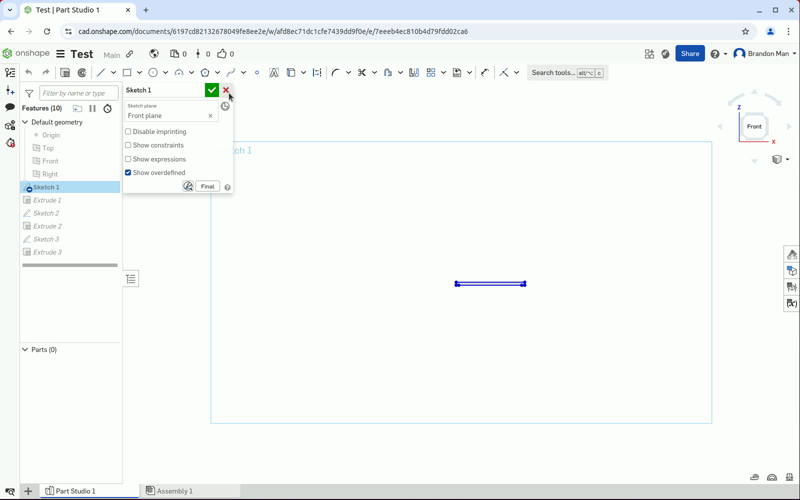
key(shift+s)
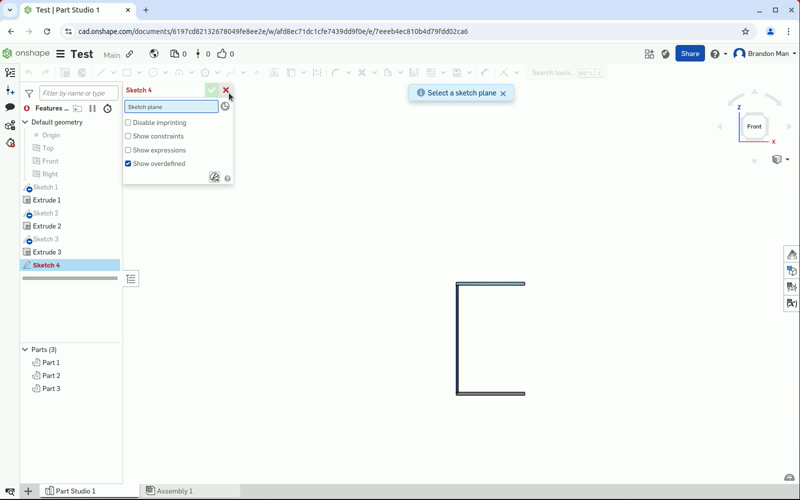
mouse_move(73, 163)
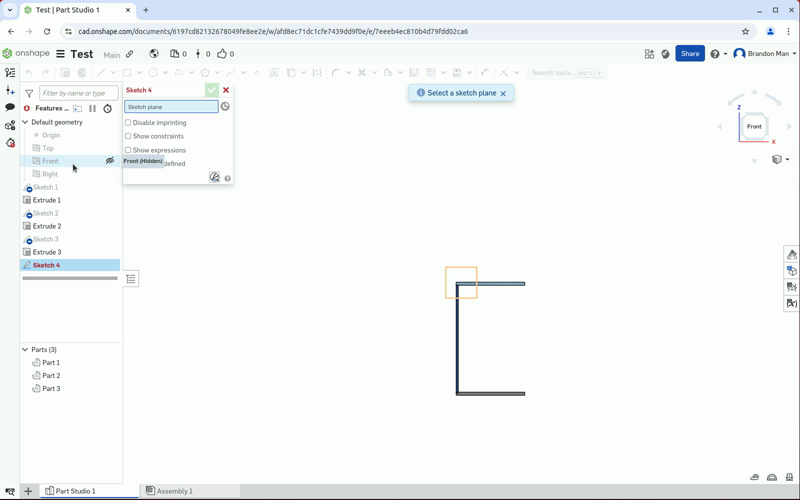
click(73, 163)
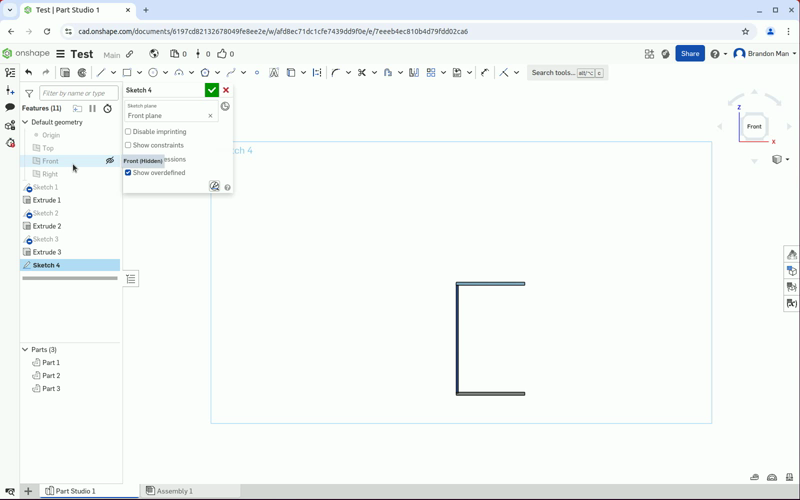
mouse_move(73, 352)
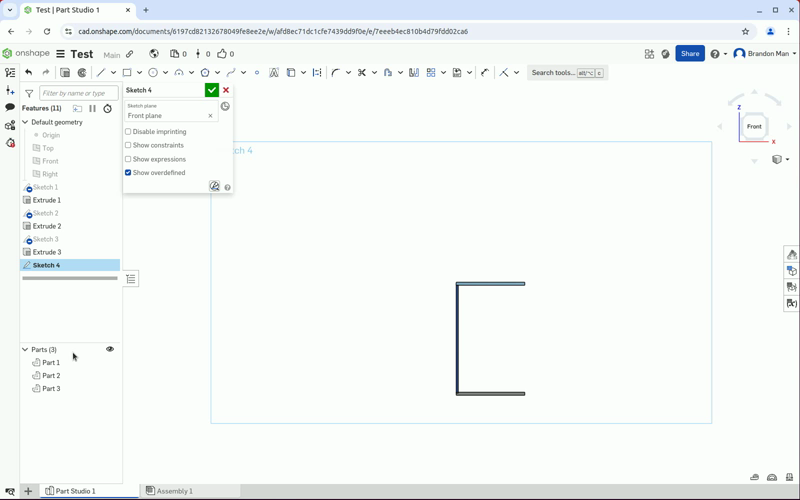
key(y)
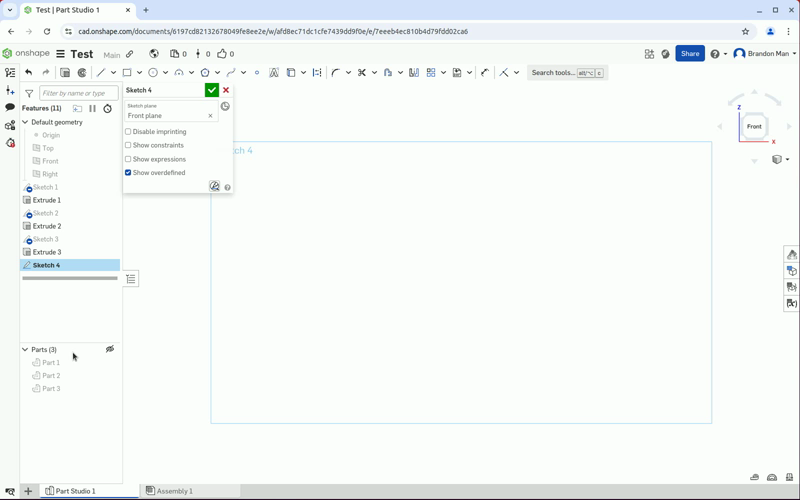
key(l)
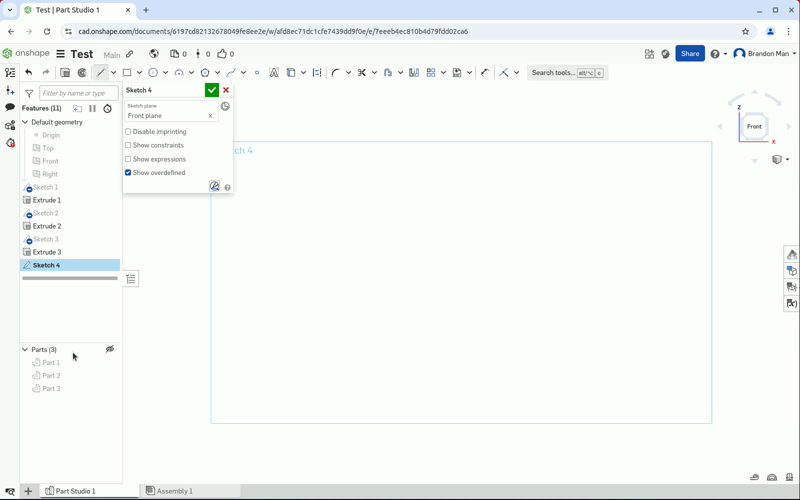
key_down(shift)
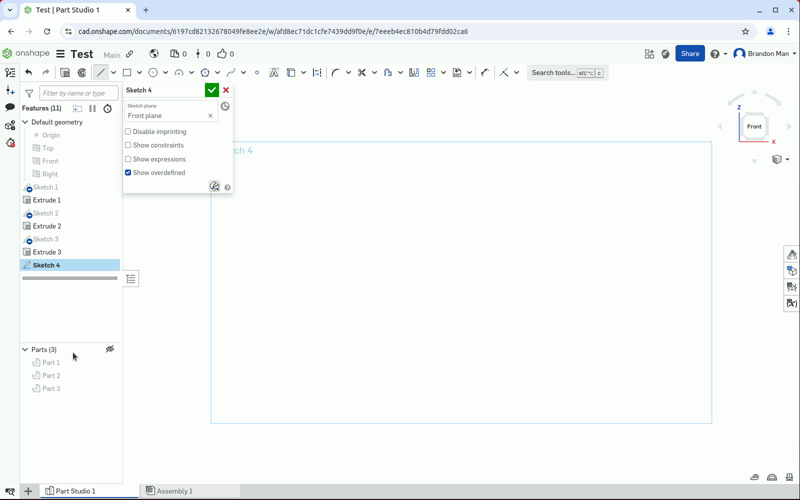
mouse_move(520, 393)
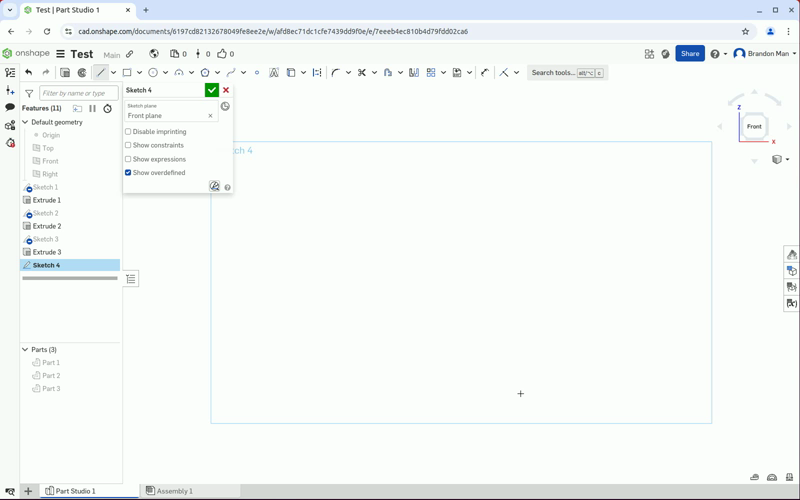
click(520, 393)
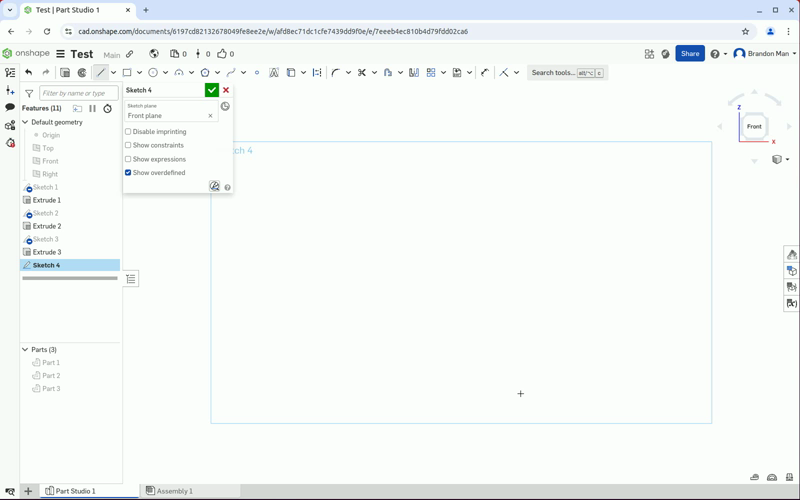
key_up(shift)
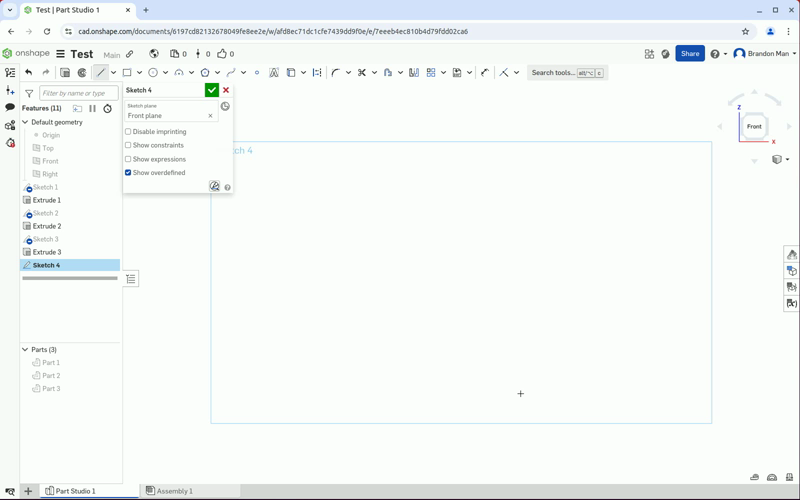
key_down(shift)
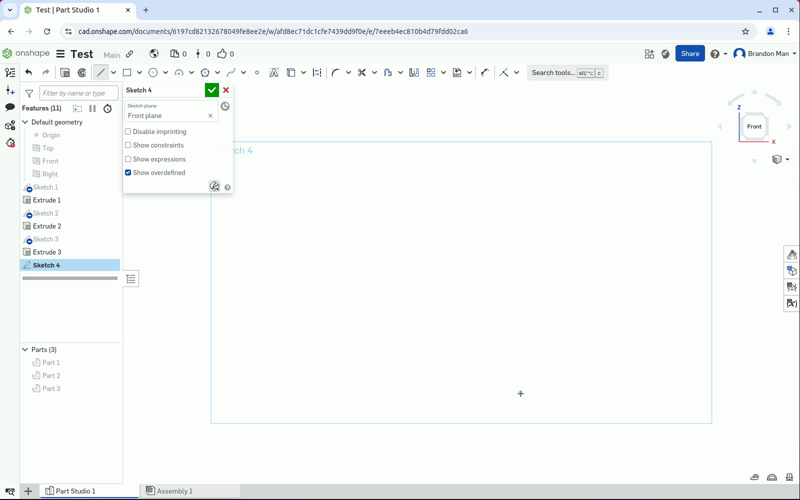
mouse_move(550, 393)
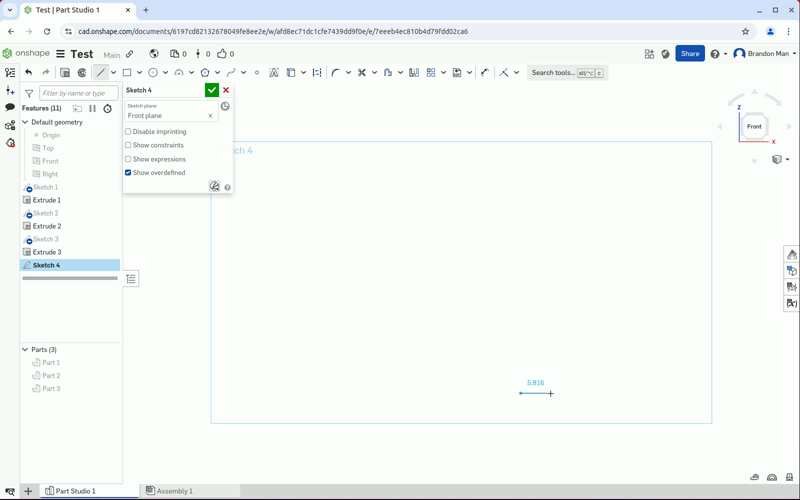
mouse_move(522, 393)
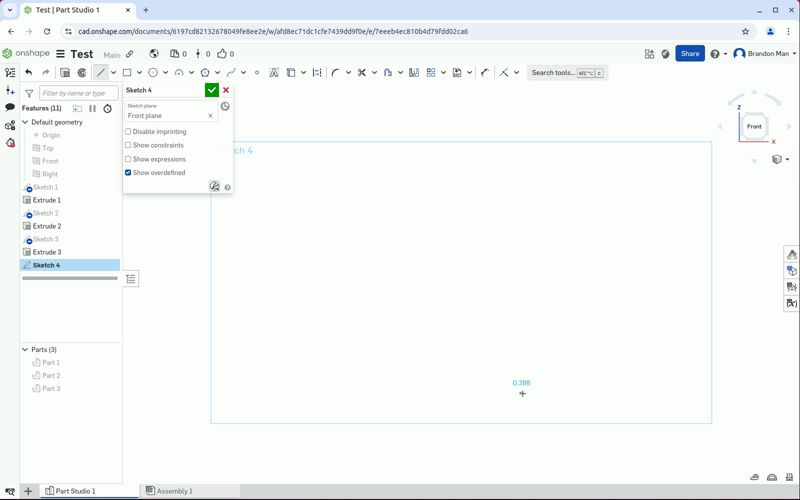
scroll(6)
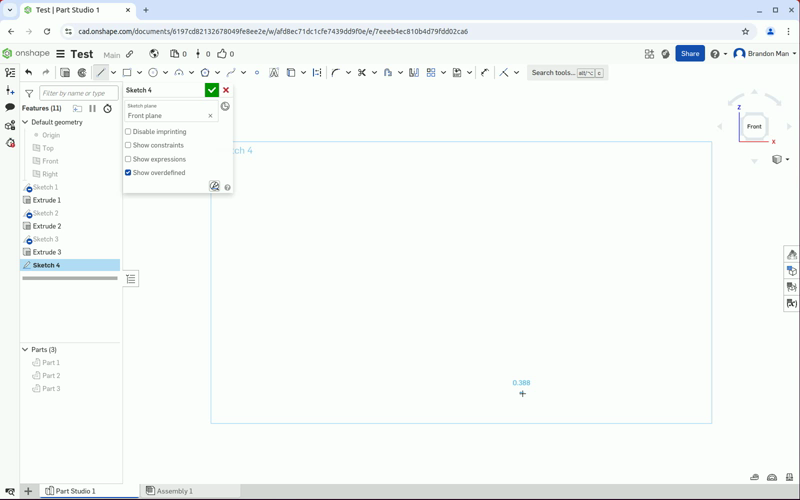
scroll(6)
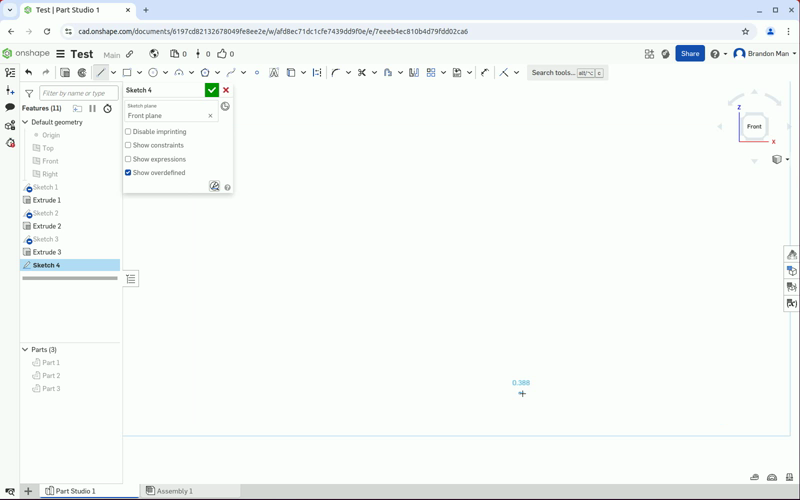
scroll(6)
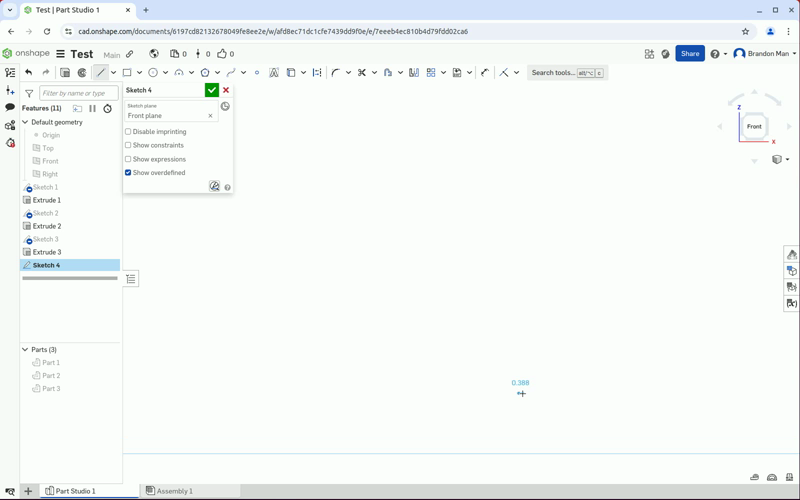
scroll(6)
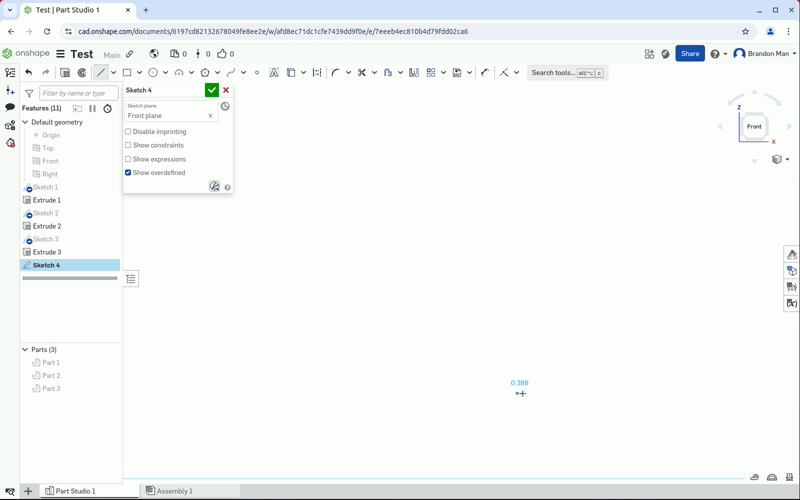
scroll(6)
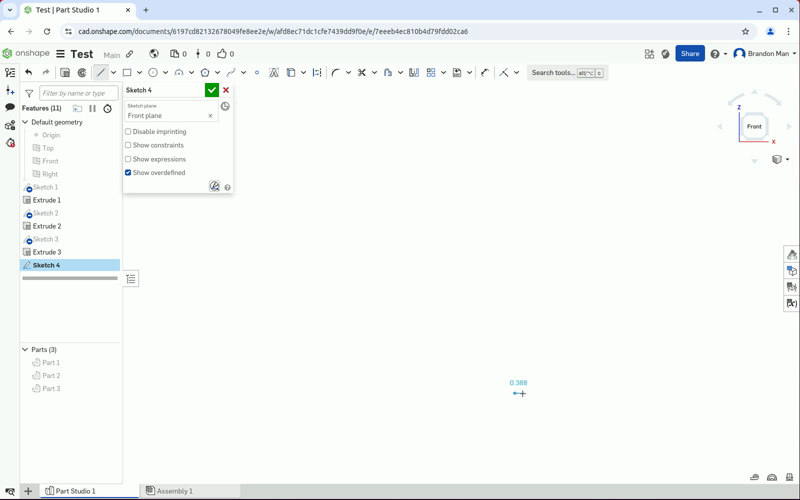
scroll(6)
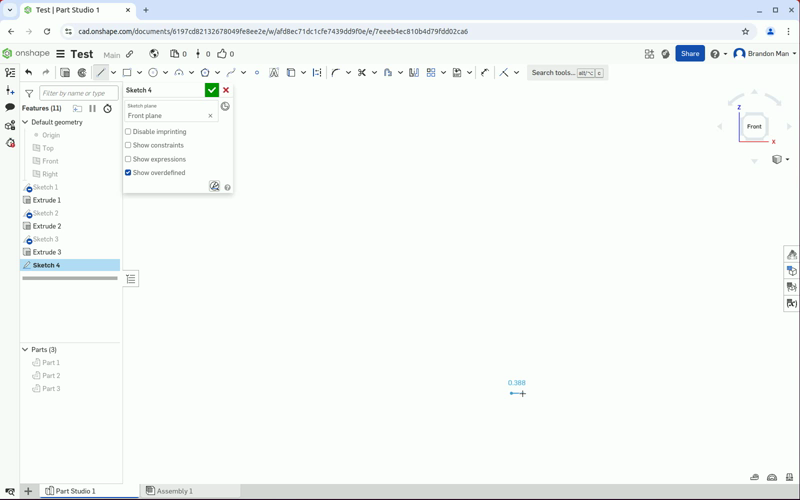
scroll(6)
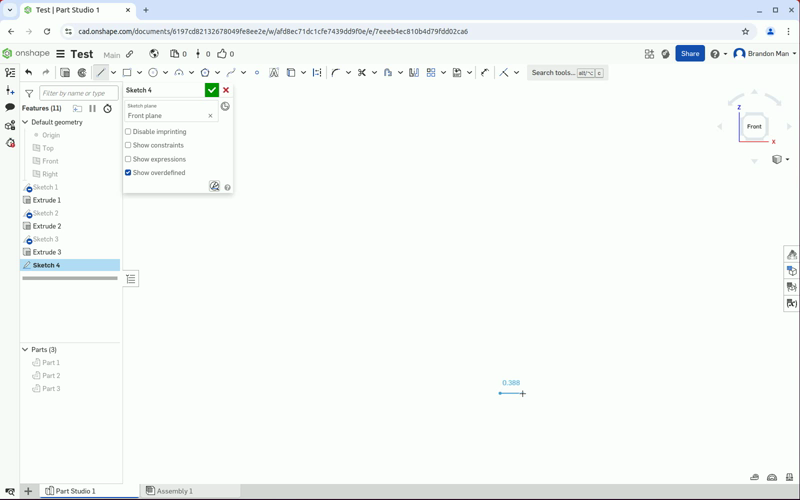
click(522, 393)
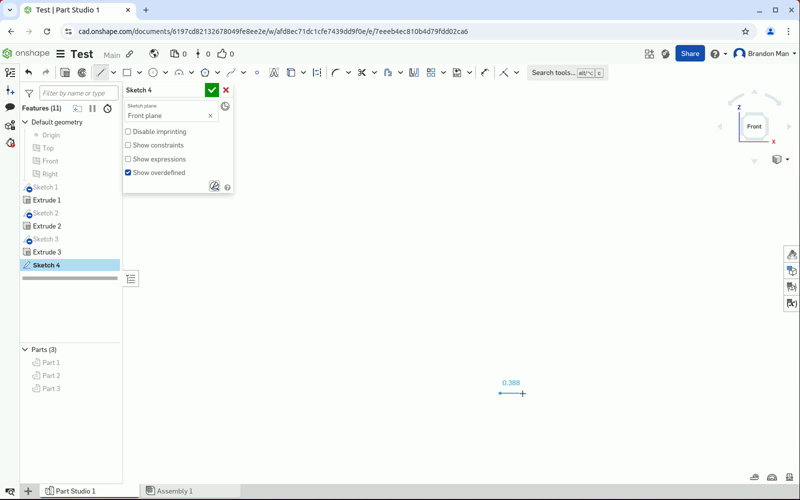
scroll(-6)
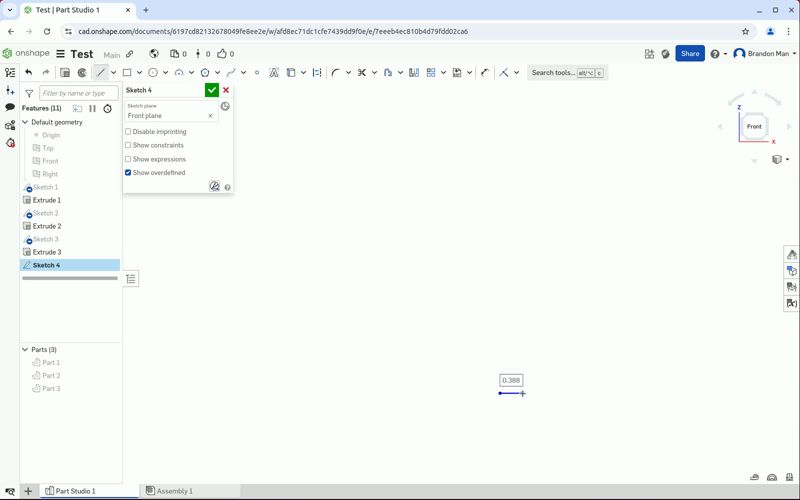
scroll(-6)
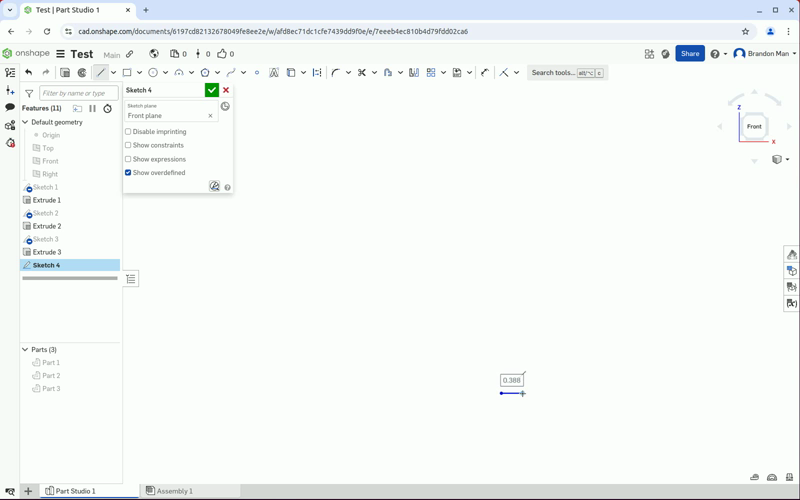
scroll(-6)
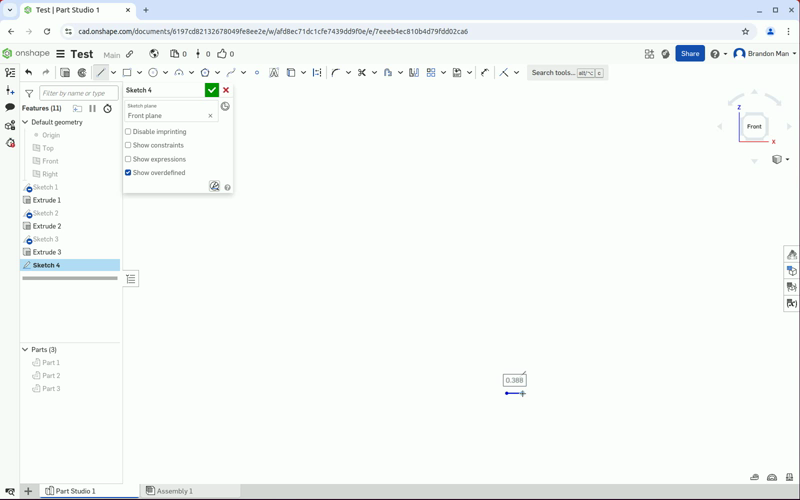
scroll(-6)
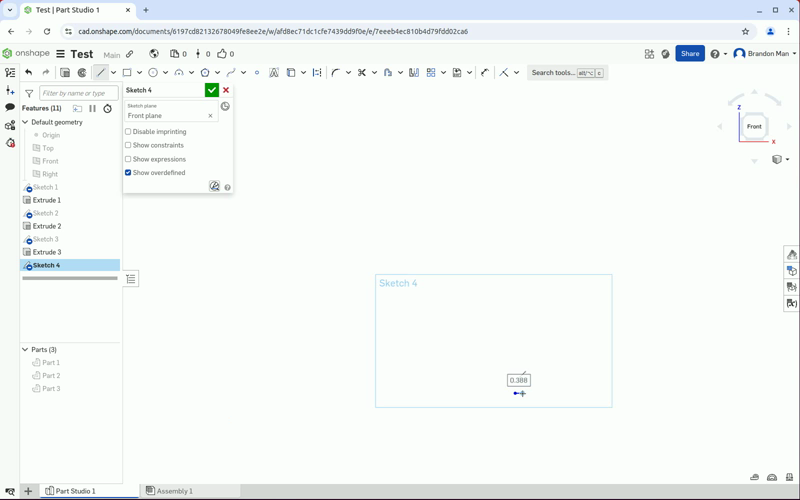
scroll(-6)
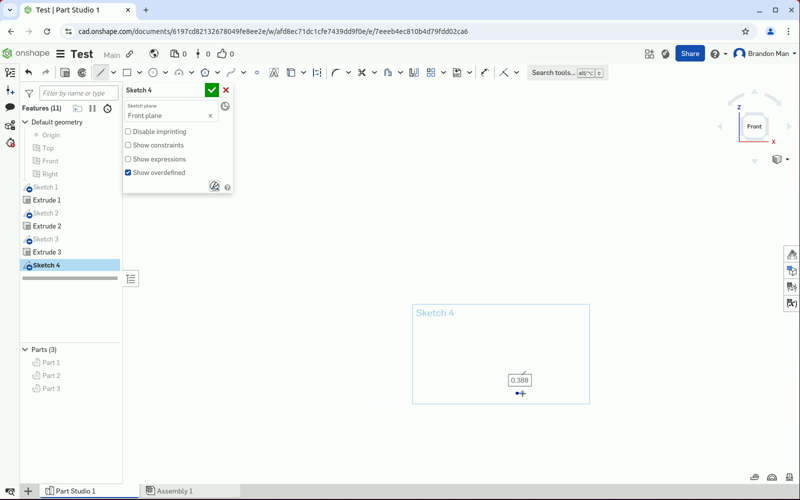
scroll(-6)
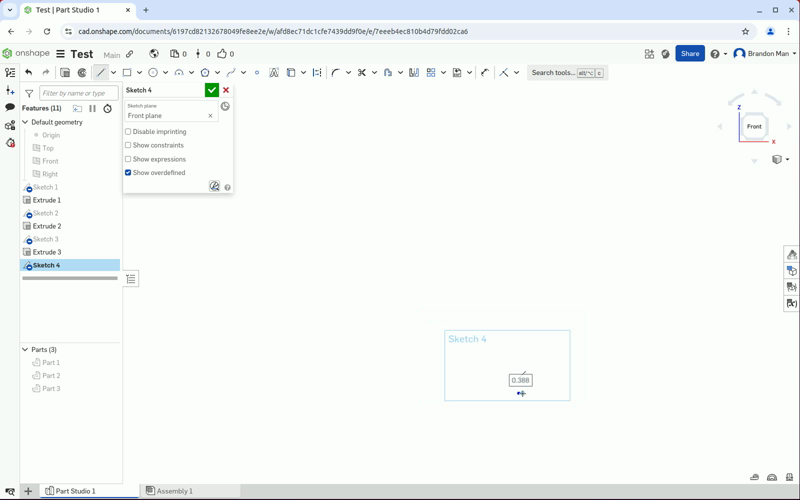
scroll(-6)
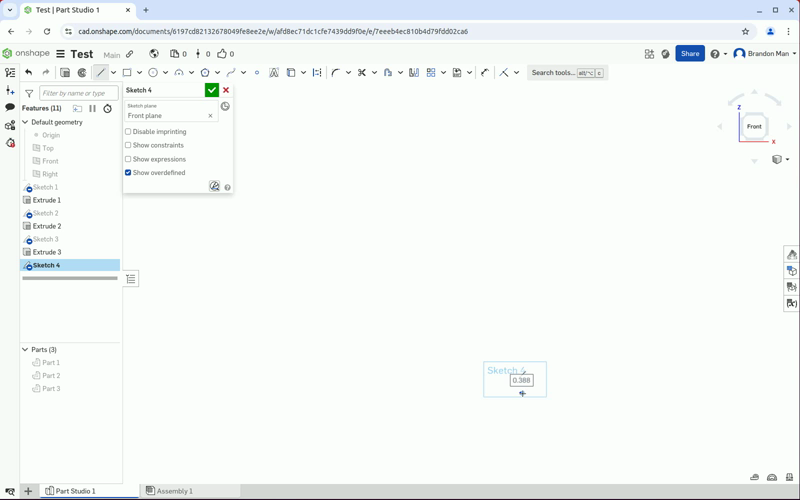
key_up(shift)
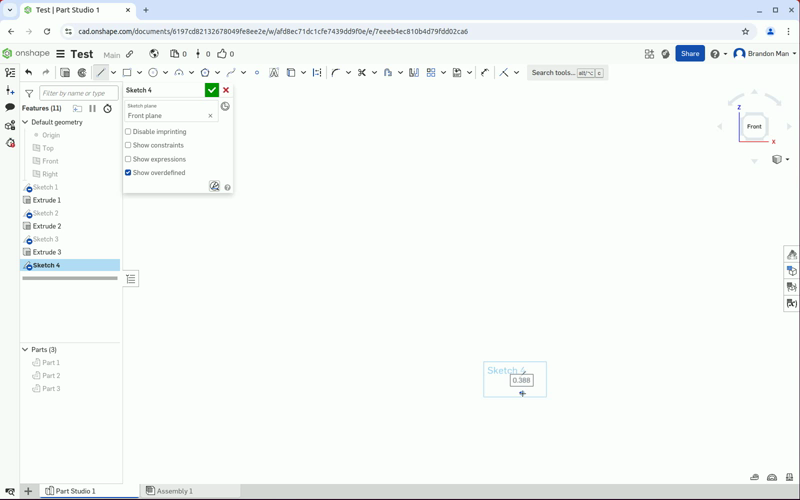
key_down(shift)
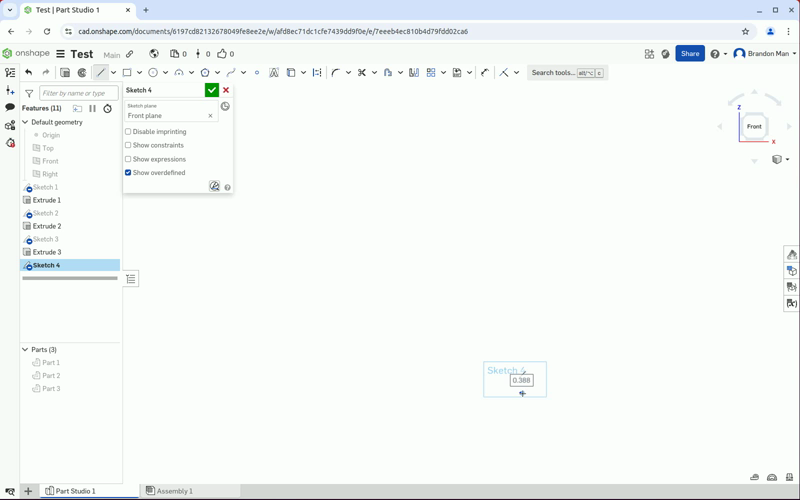
mouse_move(522, 285)
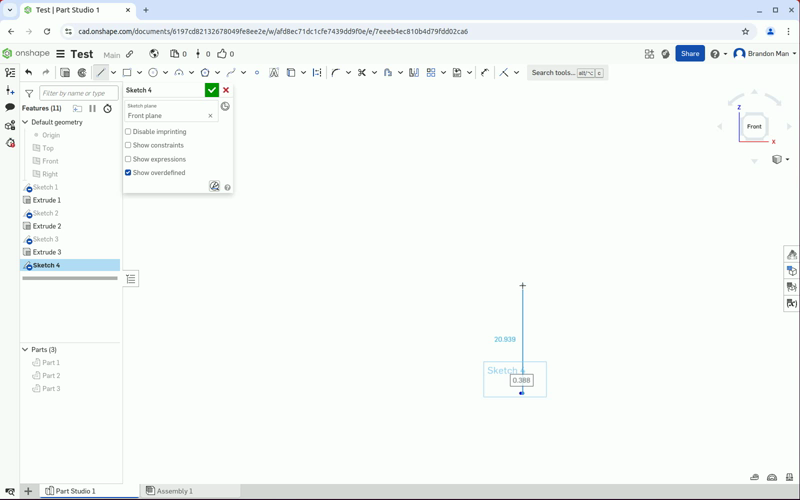
click(522, 285)
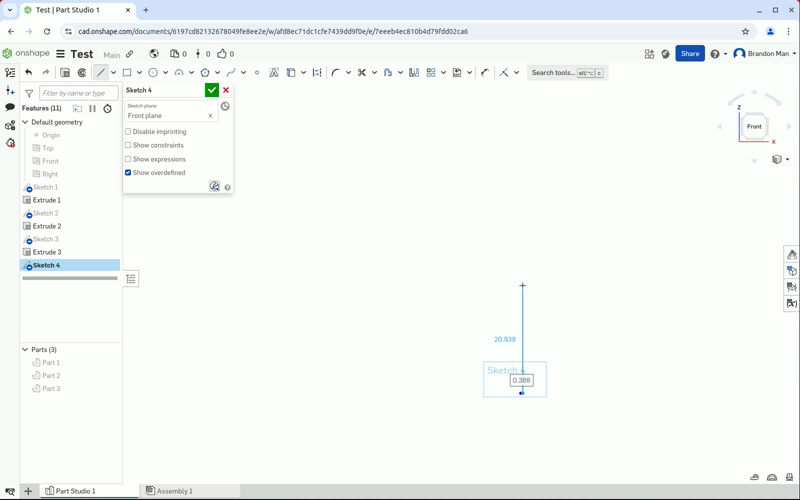
key_up(shift)
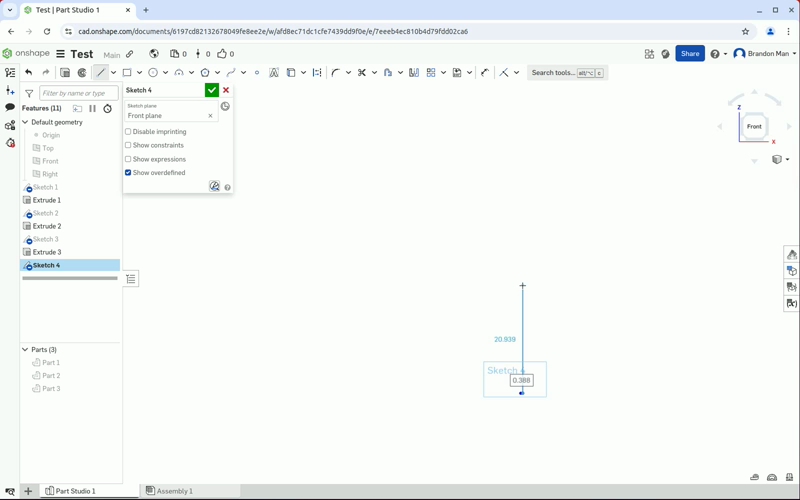
key_down(shift)
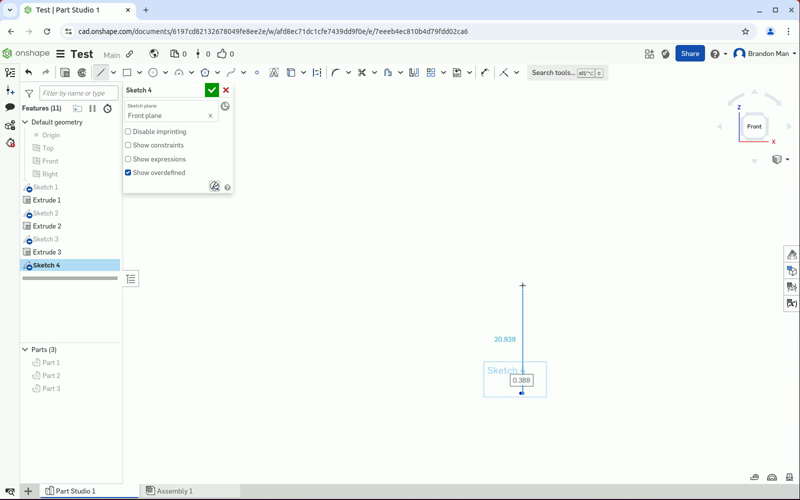
mouse_move(552, 285)
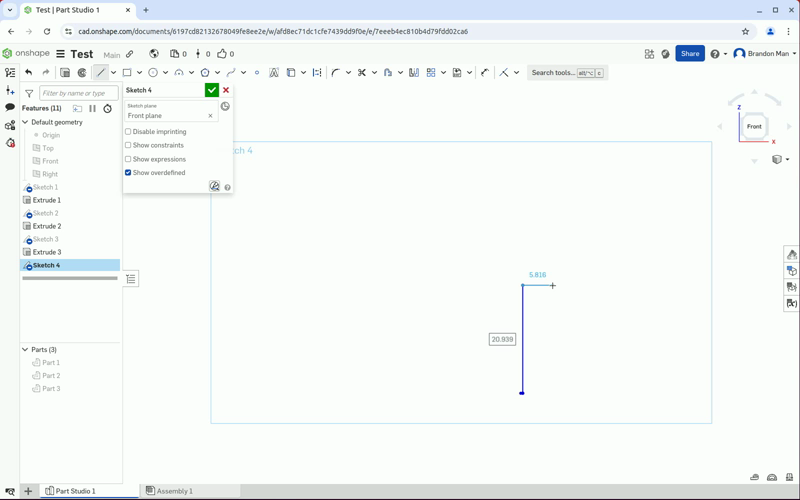
mouse_move(520, 285)
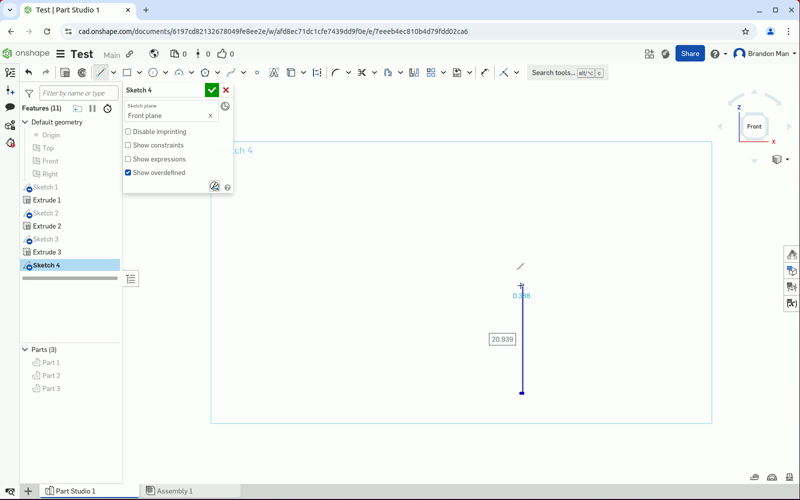
scroll(6)
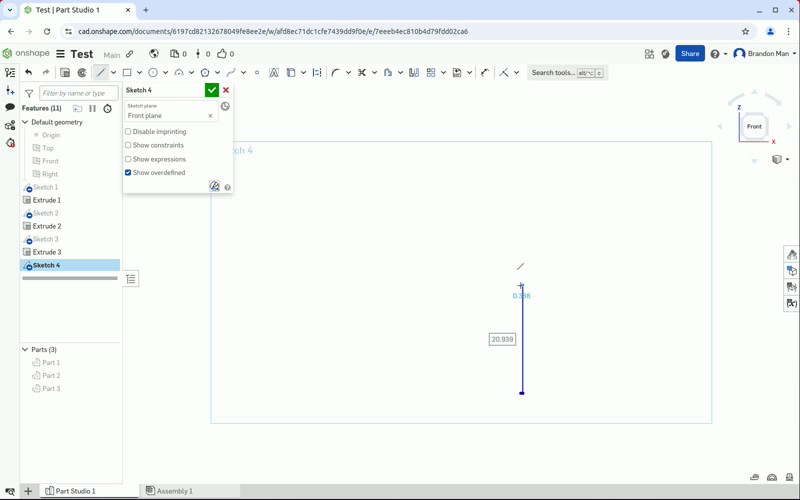
scroll(6)
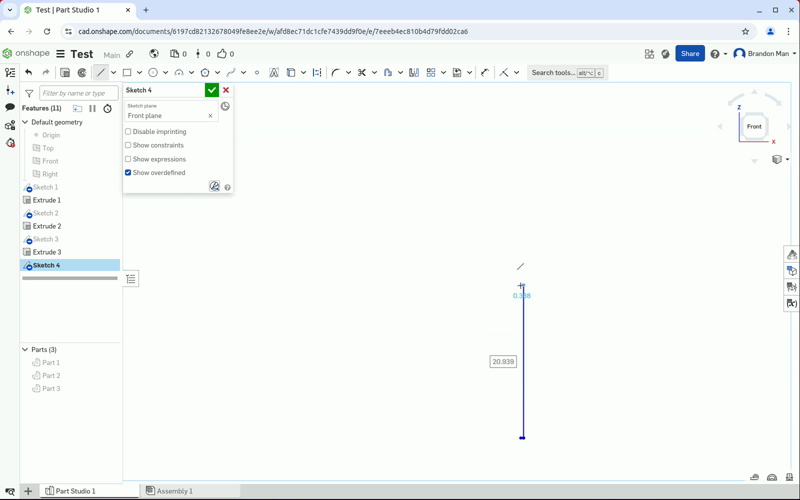
scroll(6)
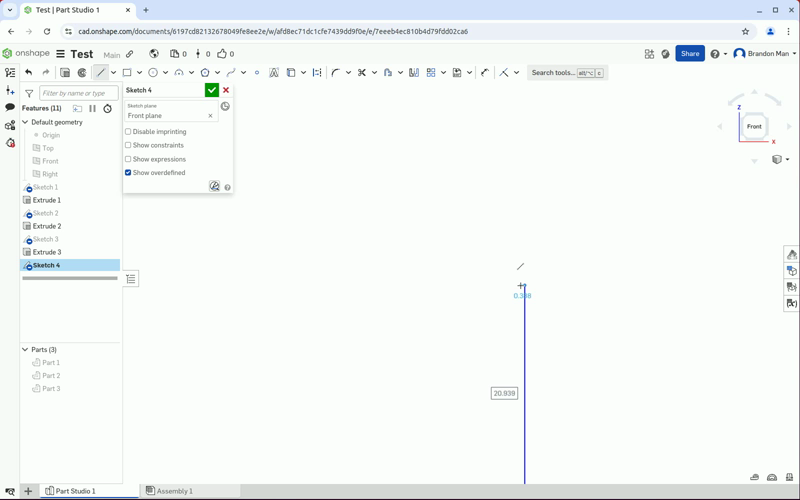
scroll(6)
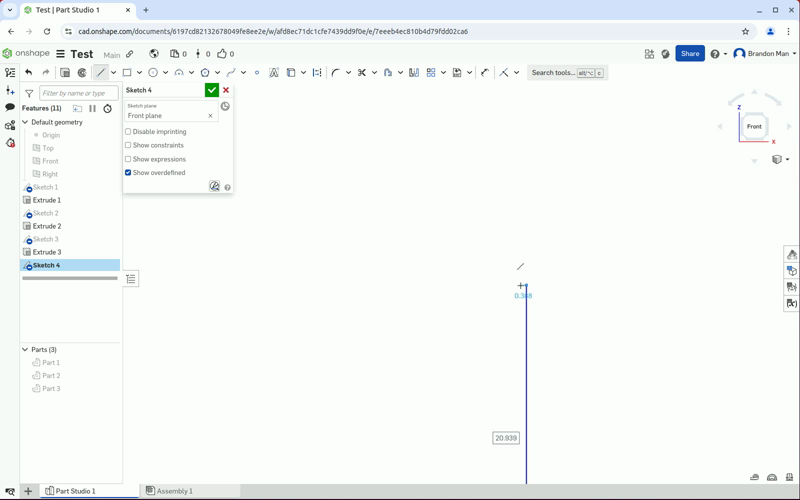
scroll(6)
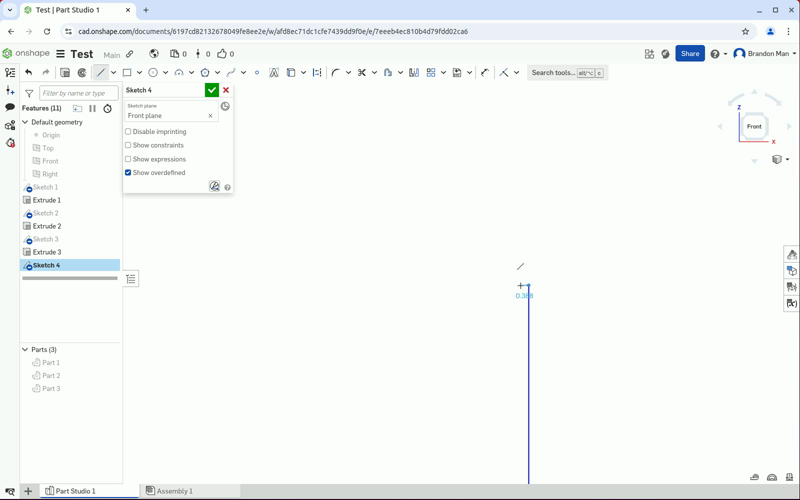
scroll(6)
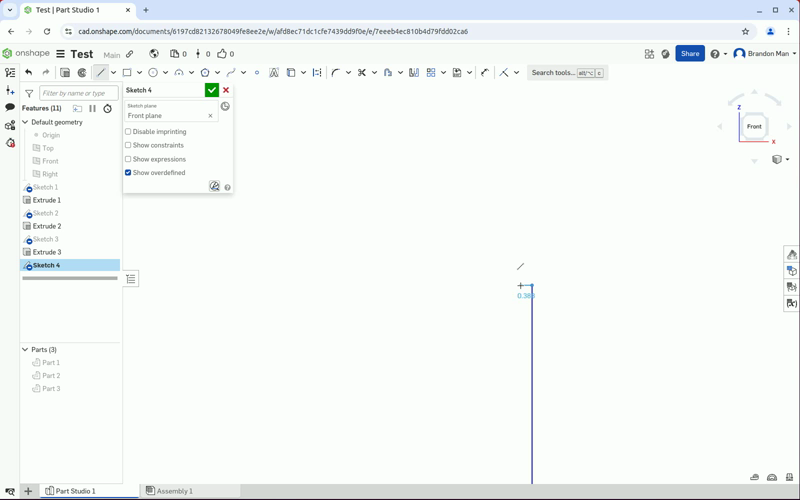
scroll(6)
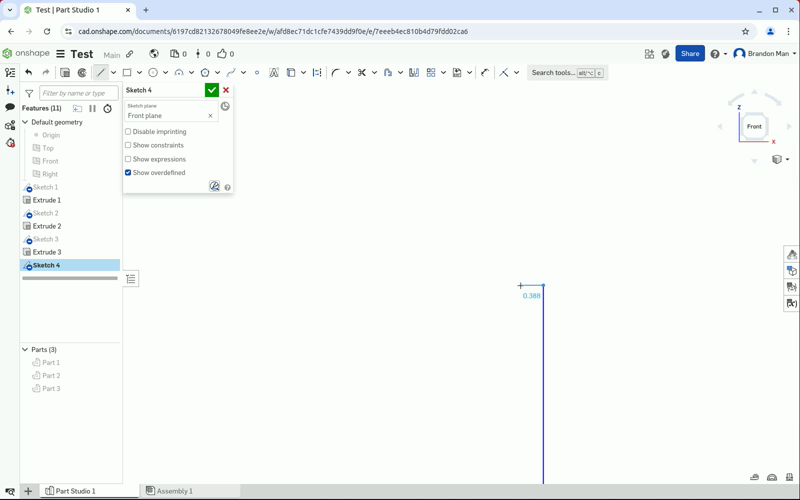
click(520, 285)
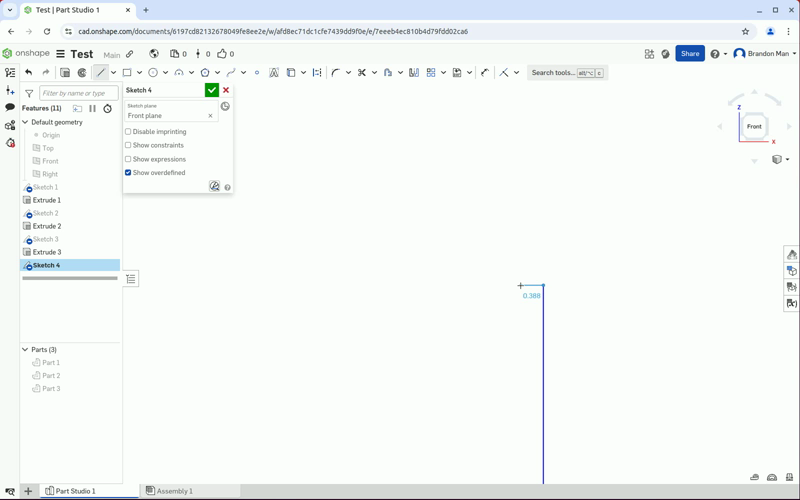
scroll(-6)
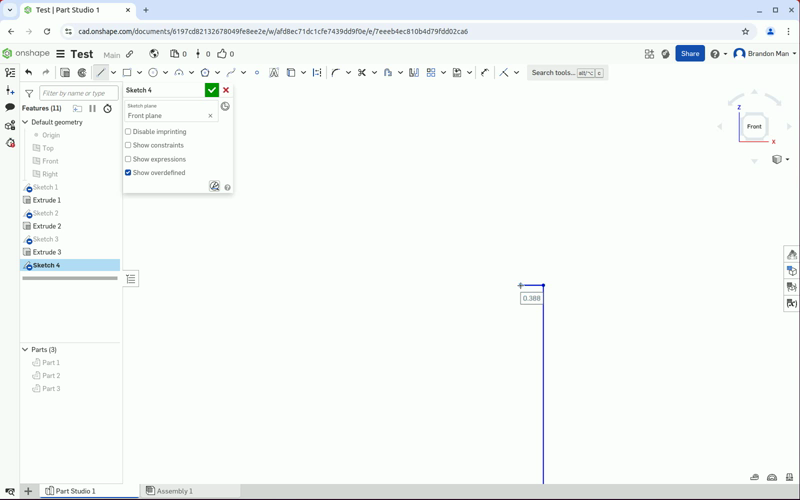
scroll(-6)
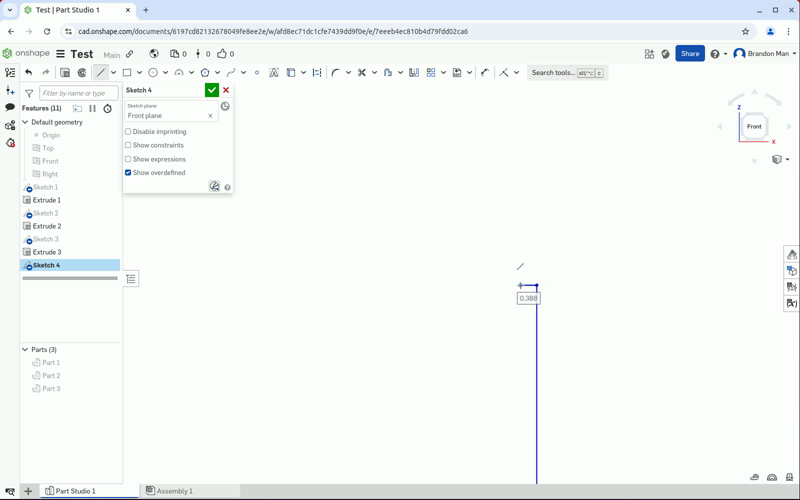
scroll(-6)
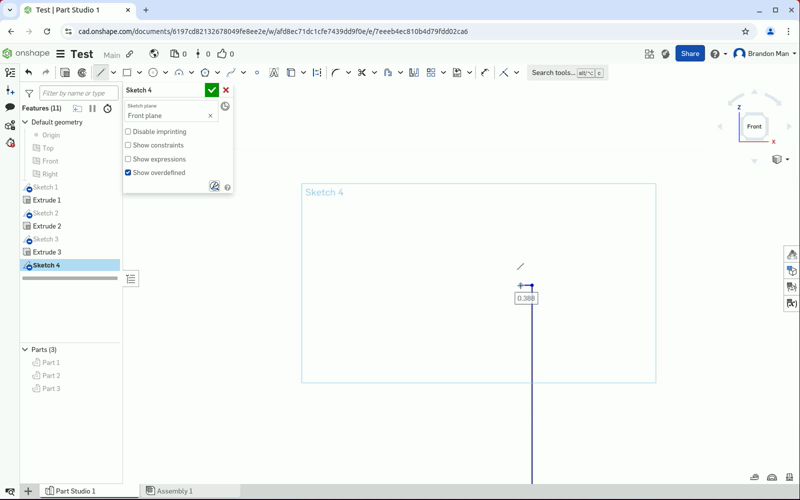
scroll(-6)
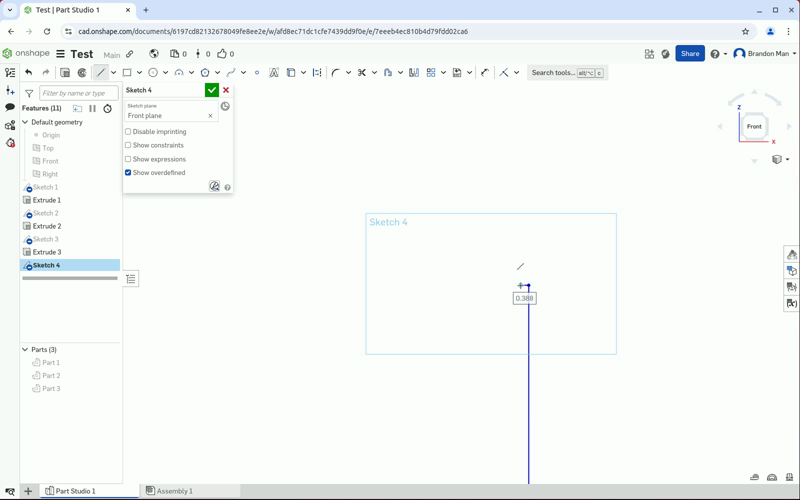
scroll(-6)
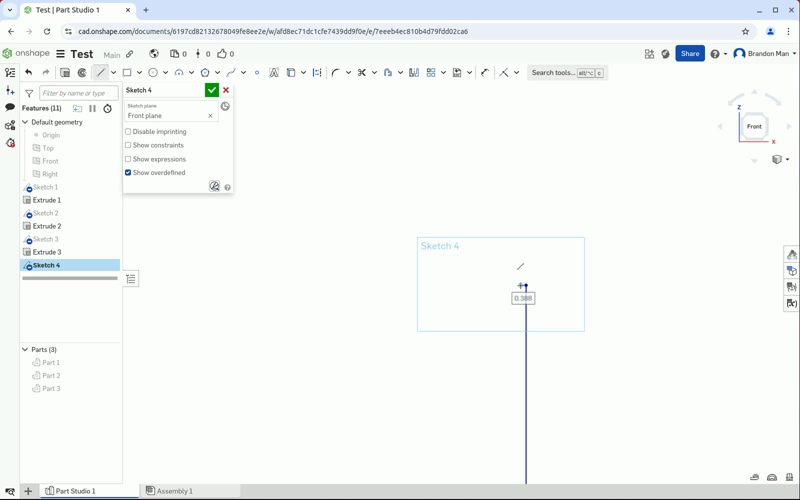
scroll(-6)
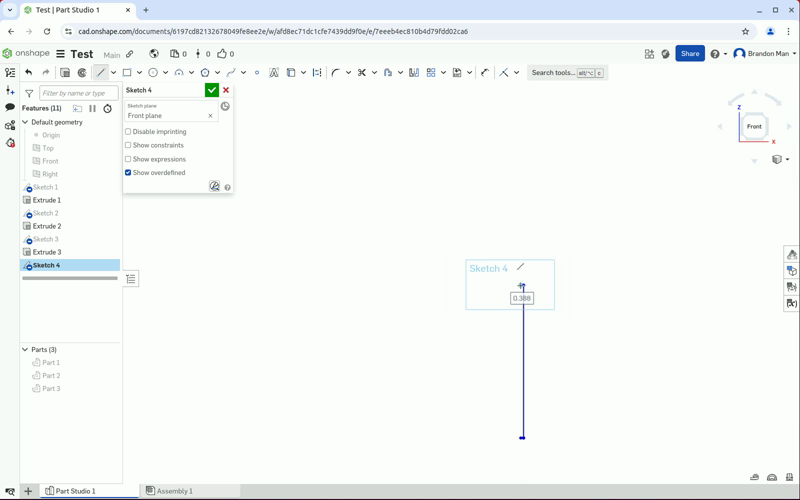
scroll(-6)
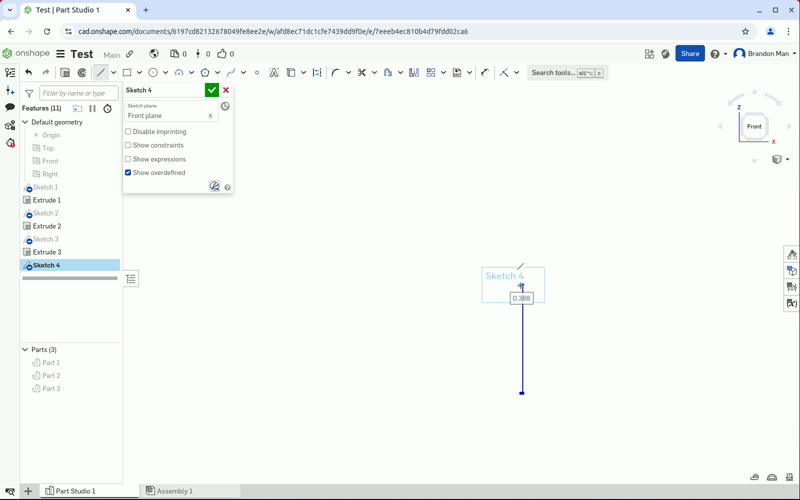
key_up(shift)
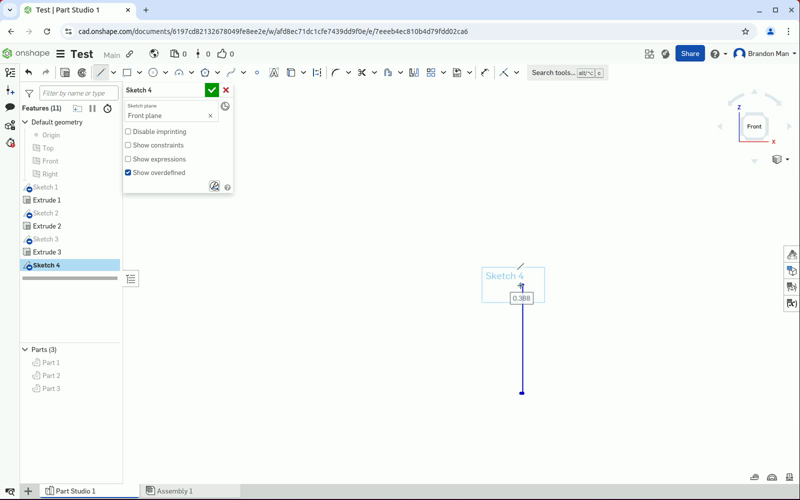
key_down(shift)
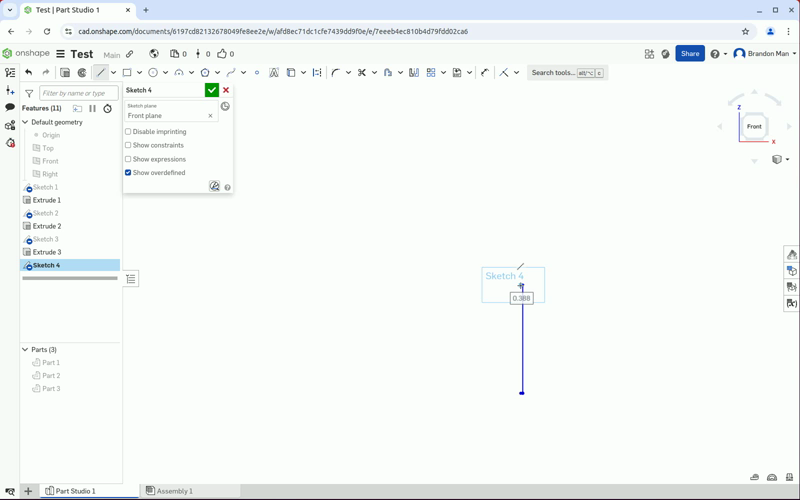
mouse_move(520, 393)
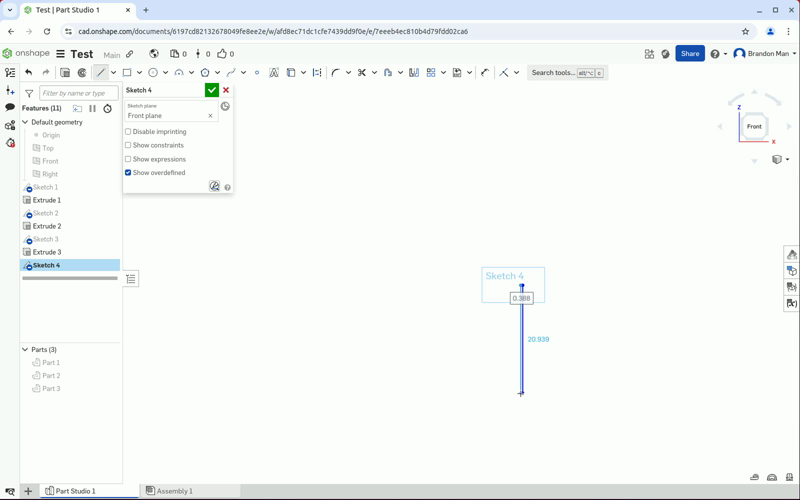
scroll(6)
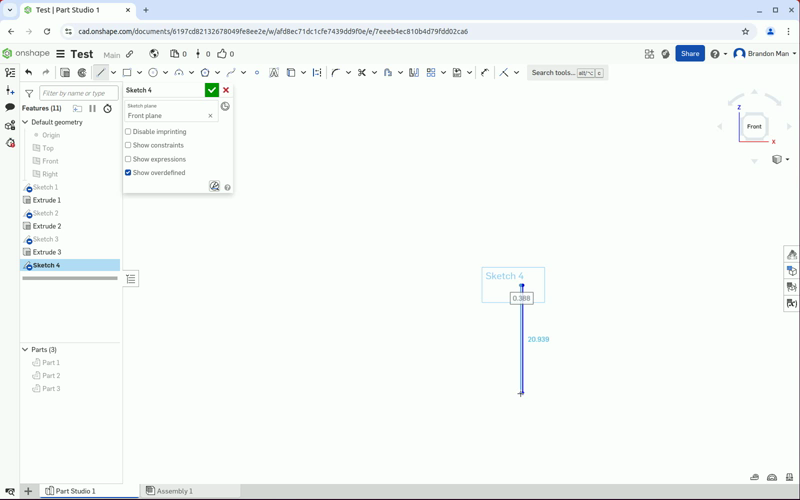
scroll(6)
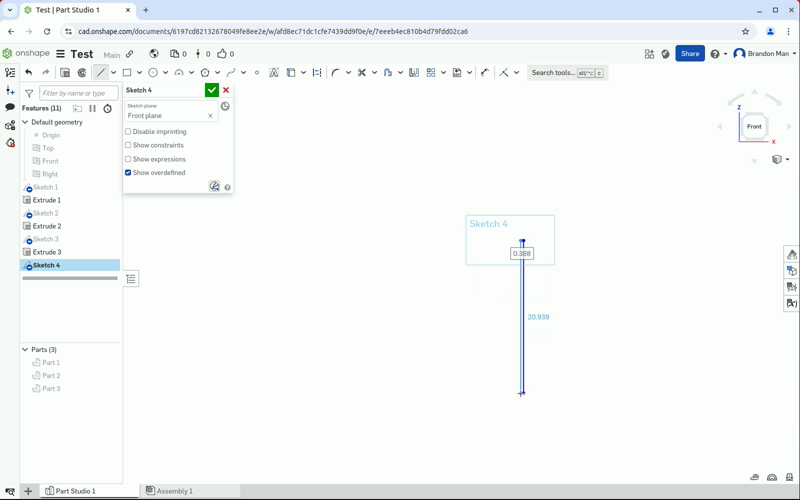
scroll(6)
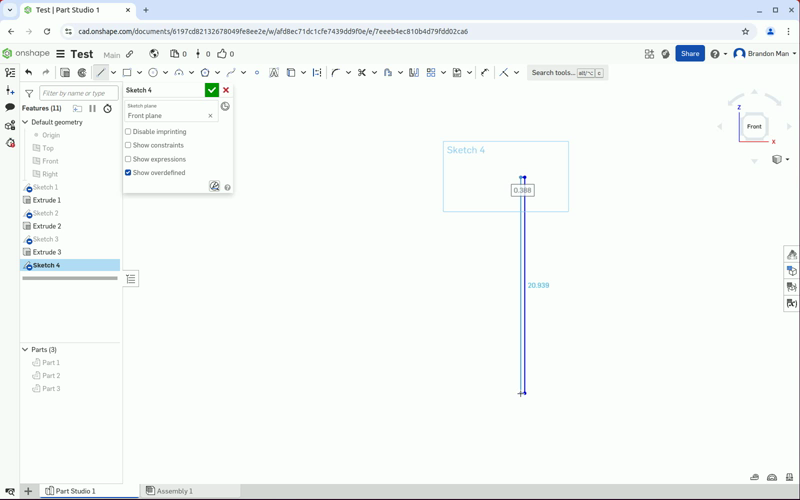
scroll(6)
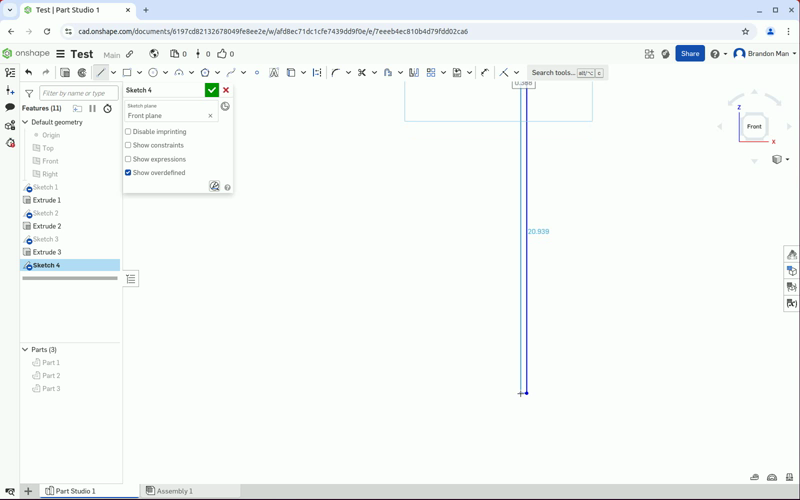
scroll(6)
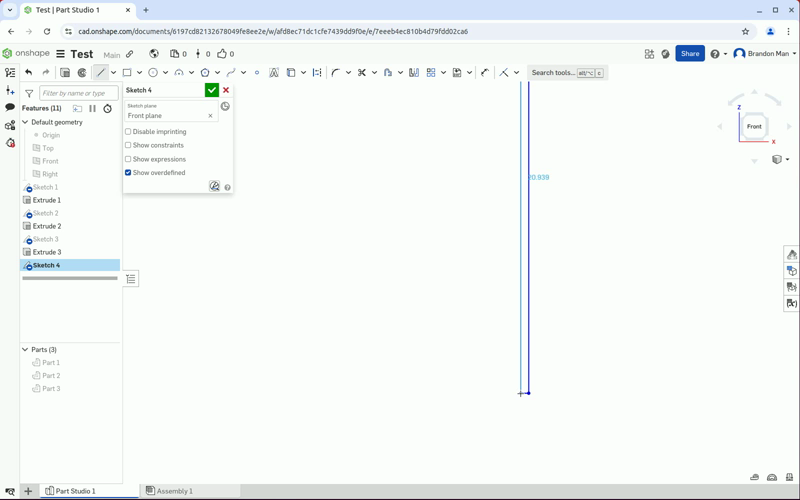
scroll(6)
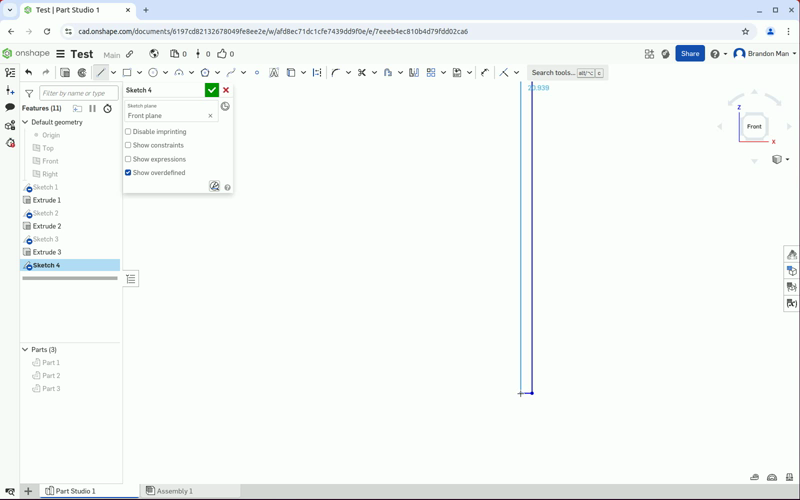
scroll(6)
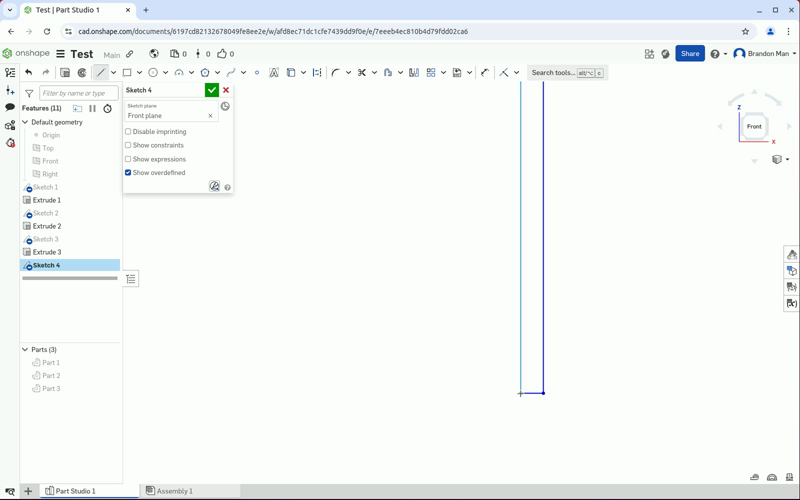
key_up(shift)
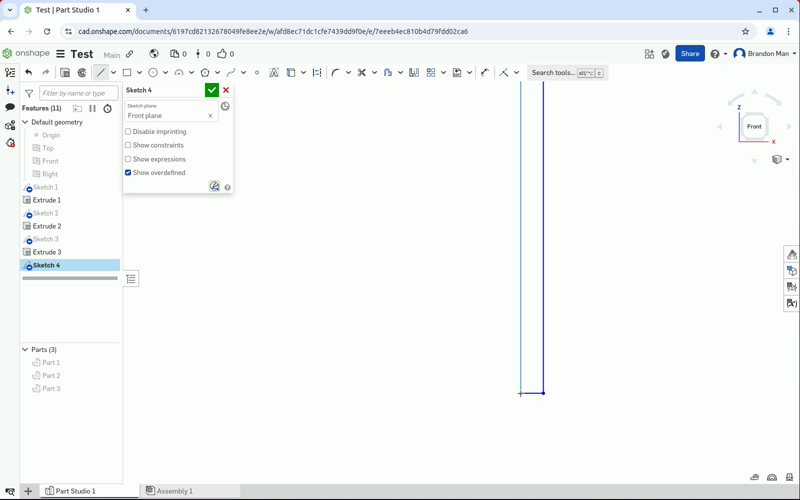
click(520, 393)
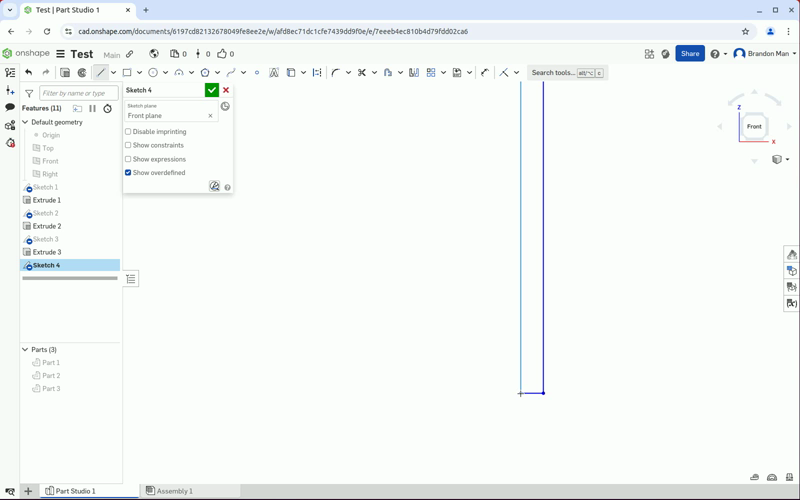
scroll(-6)
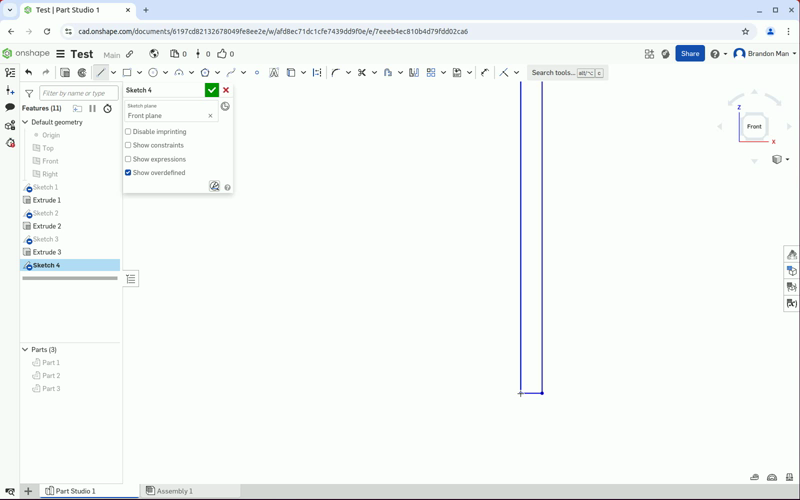
scroll(-6)
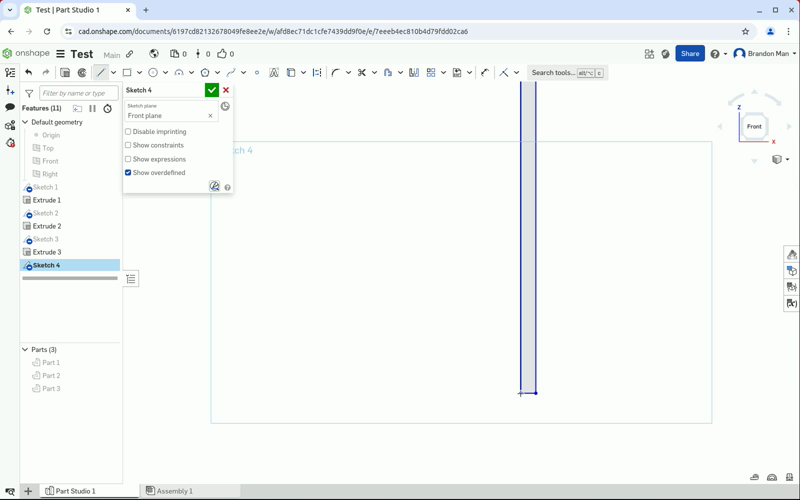
scroll(-6)
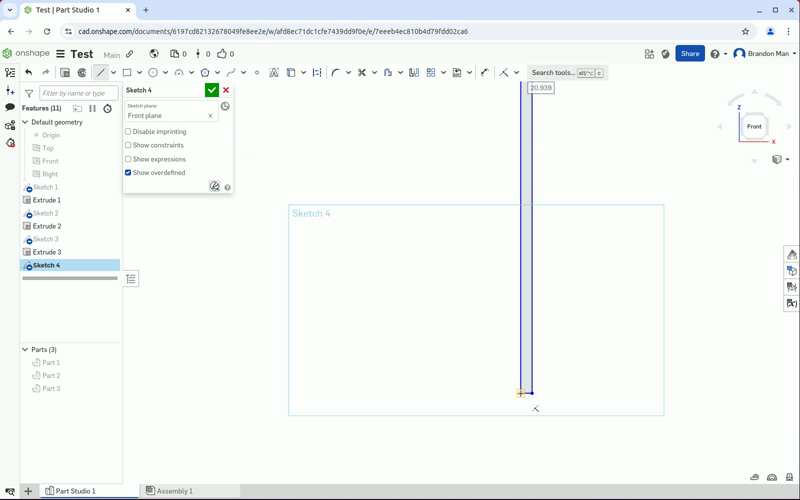
scroll(-6)
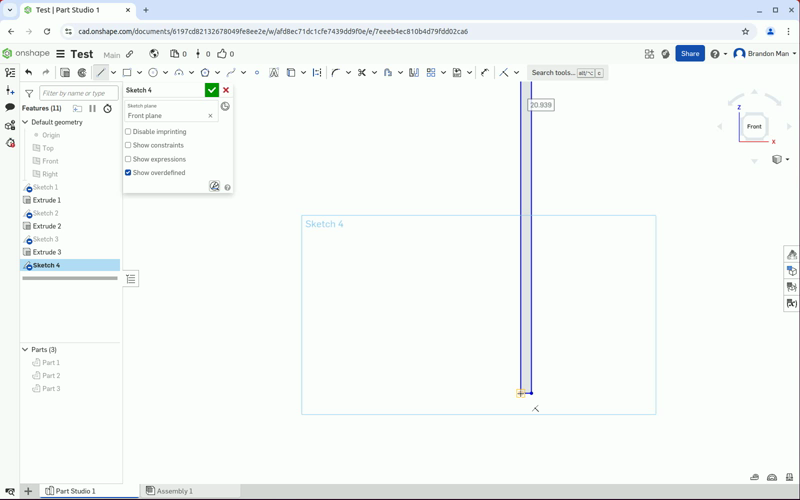
scroll(-6)
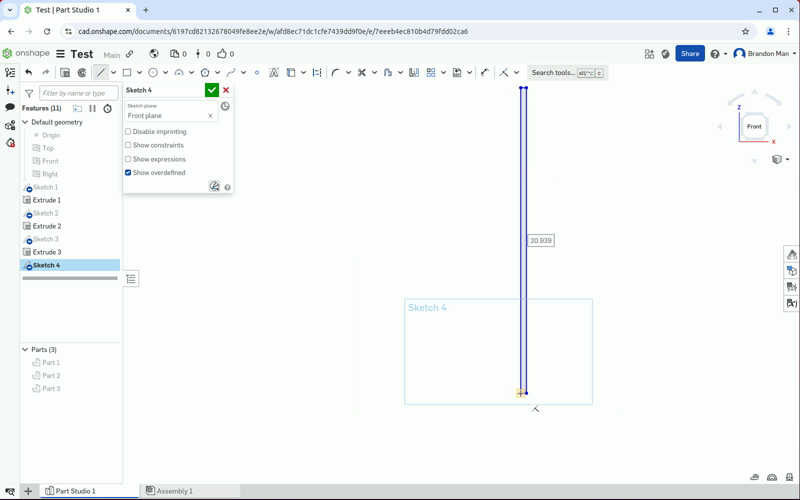
scroll(-6)
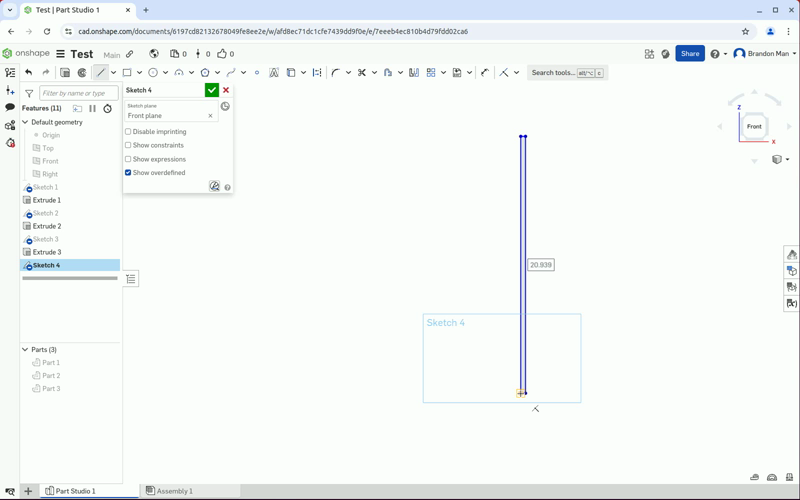
scroll(-6)
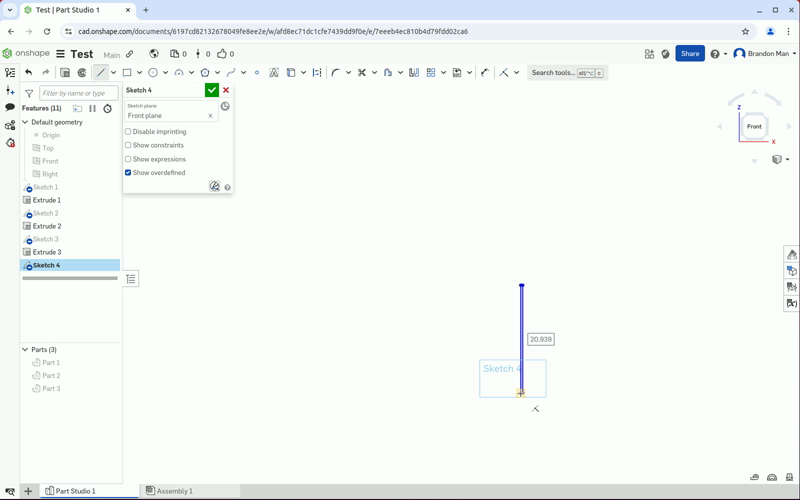
key(esc)
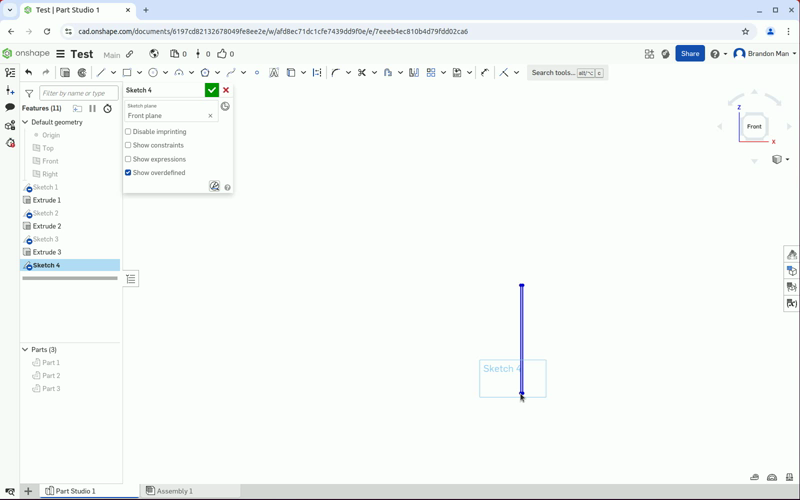
mouse_move(520, 384)
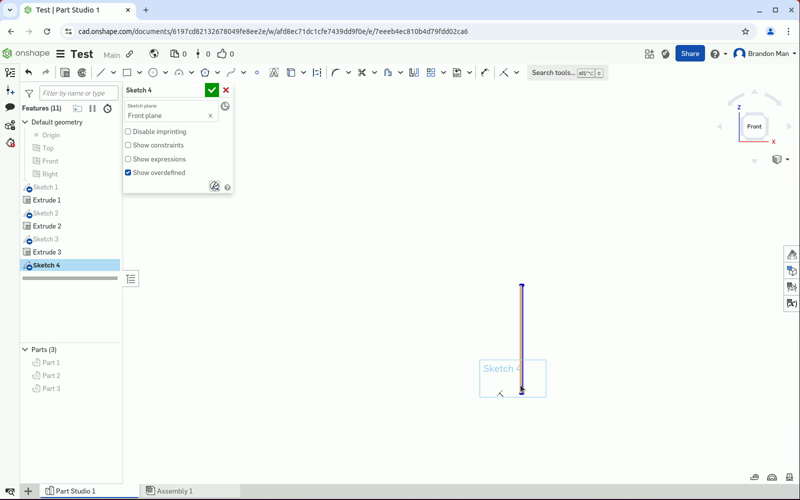
scroll(6)
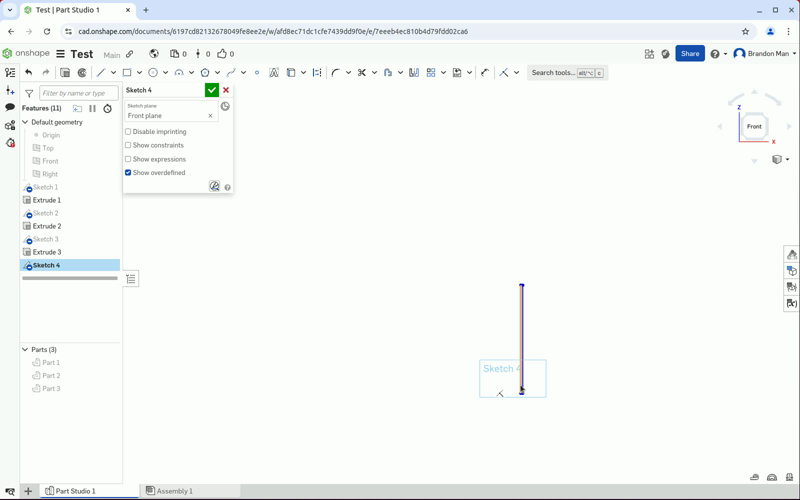
scroll(6)
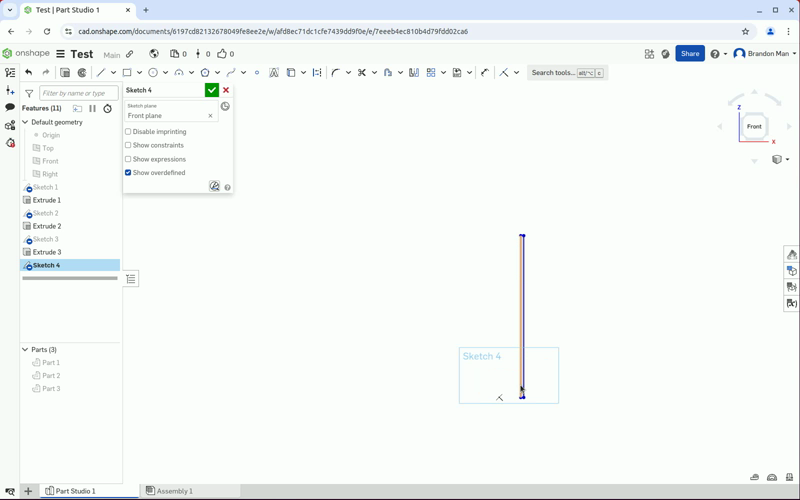
scroll(6)
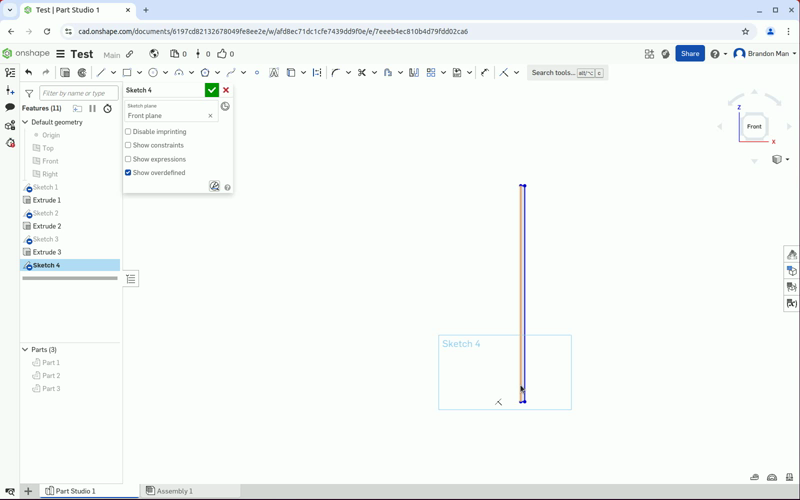
scroll(6)
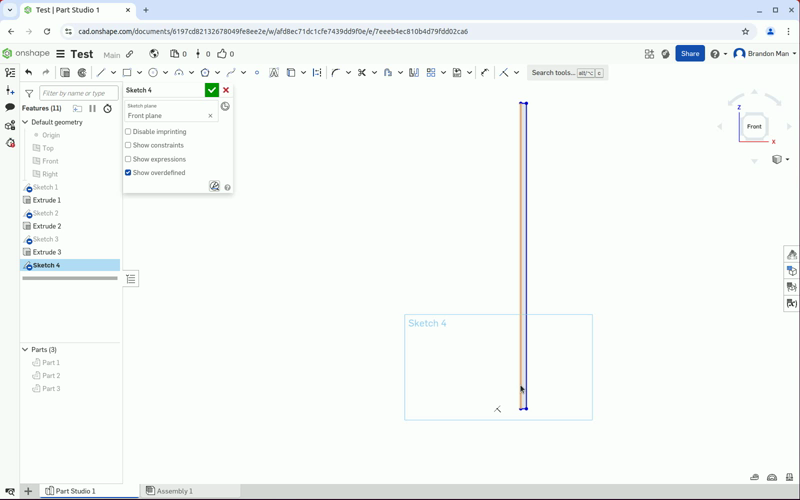
scroll(6)
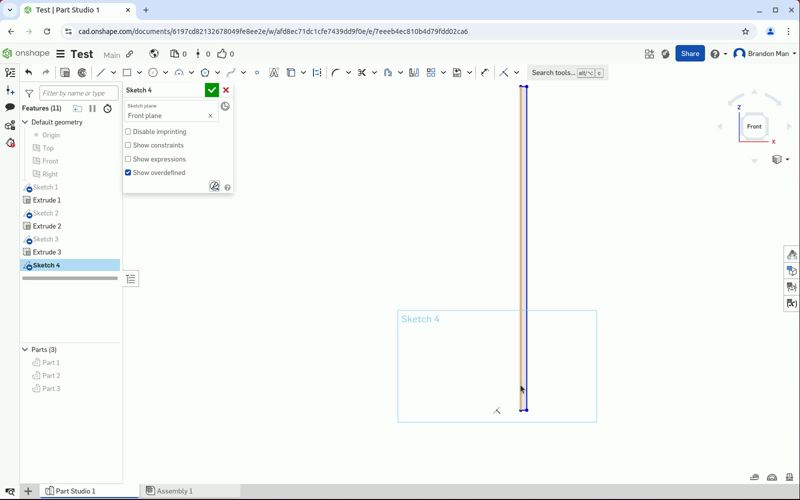
scroll(6)
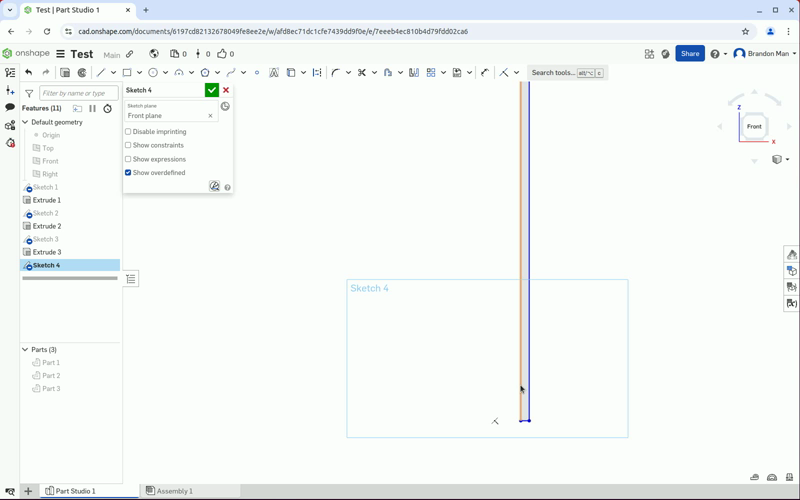
scroll(6)
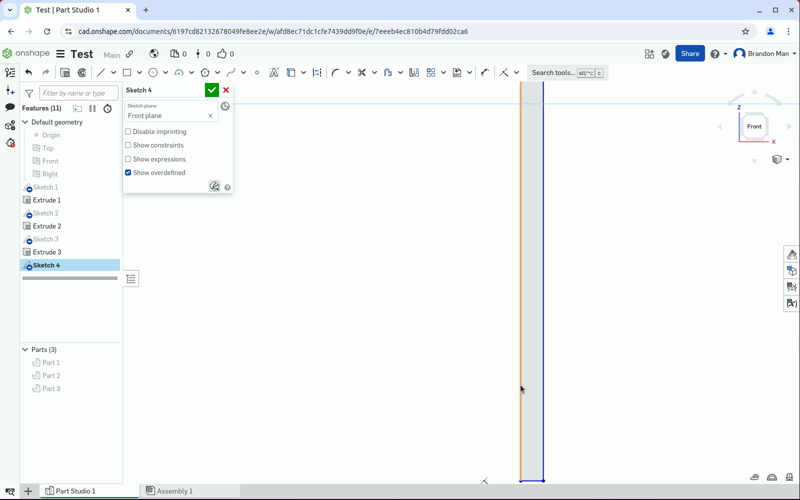
click(520, 384)
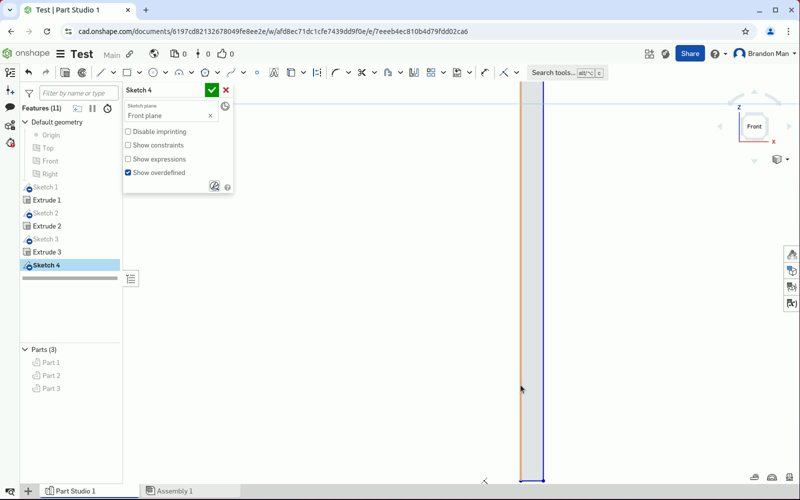
scroll(-6)
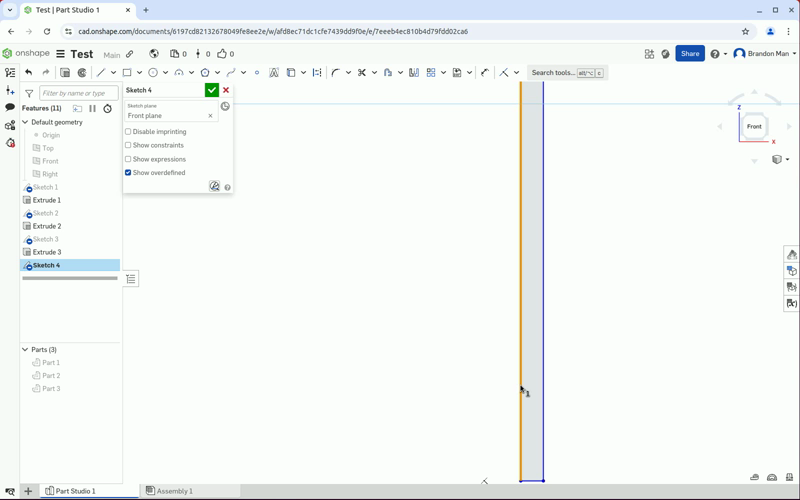
scroll(-6)
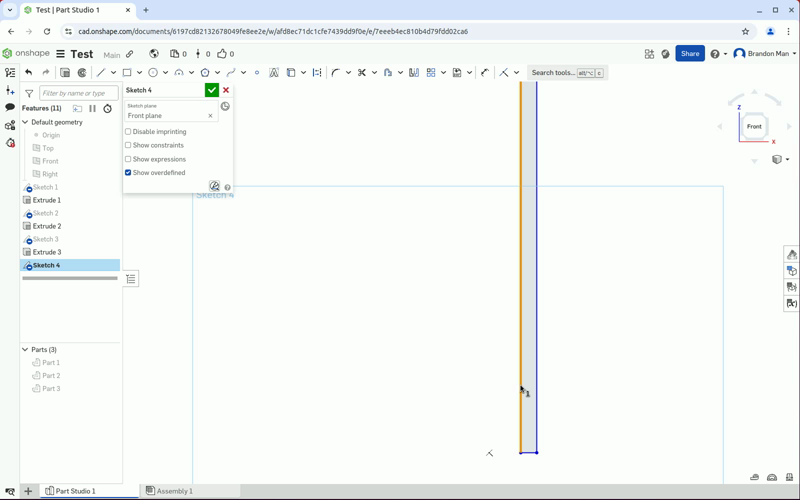
scroll(-6)
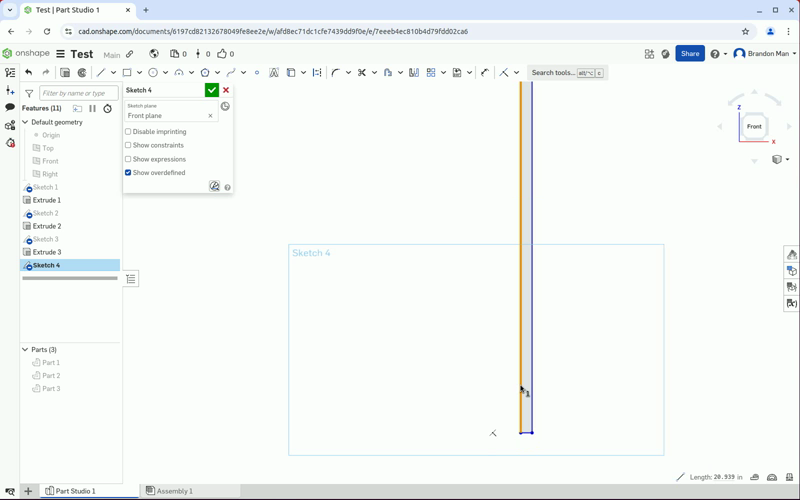
scroll(-6)
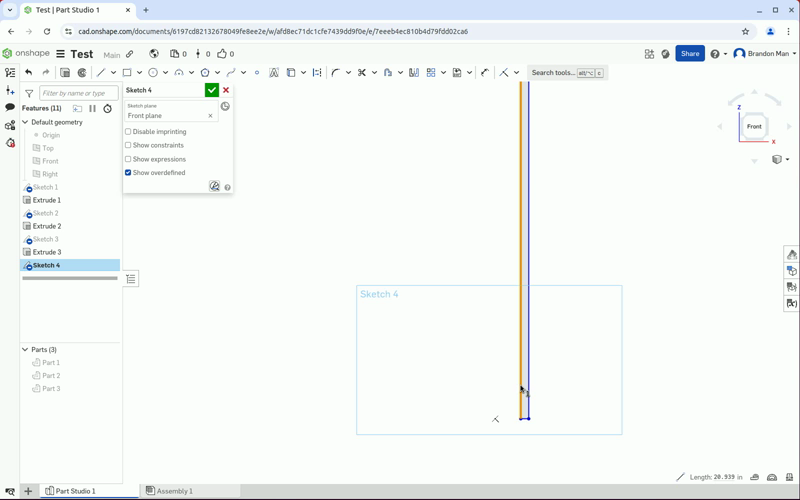
scroll(-6)
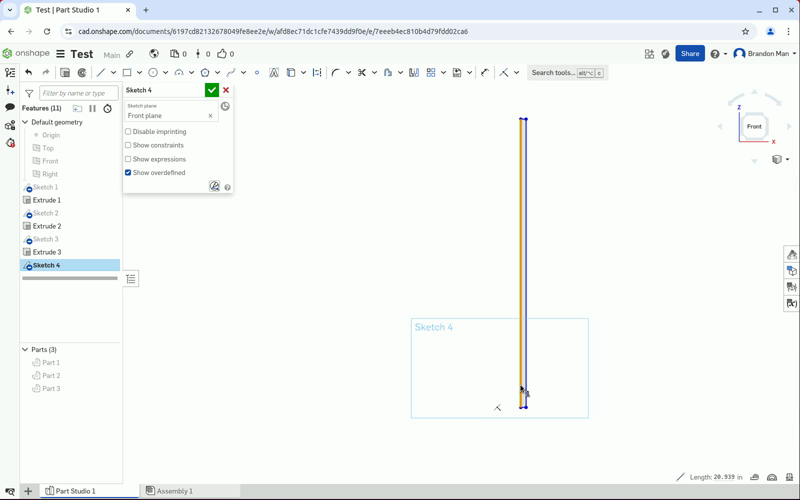
scroll(-6)
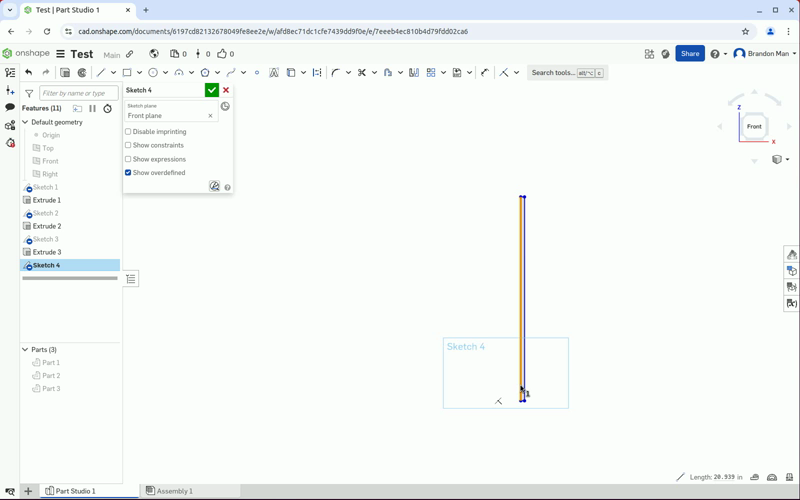
scroll(-6)
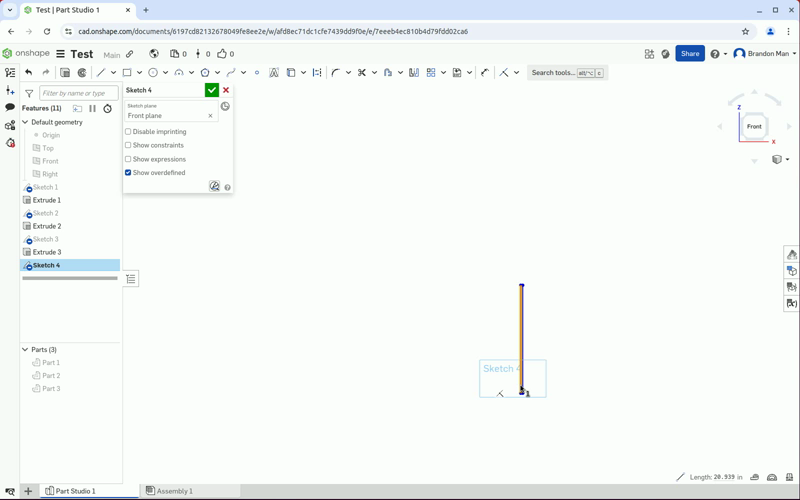
mouse_move(73, 352)
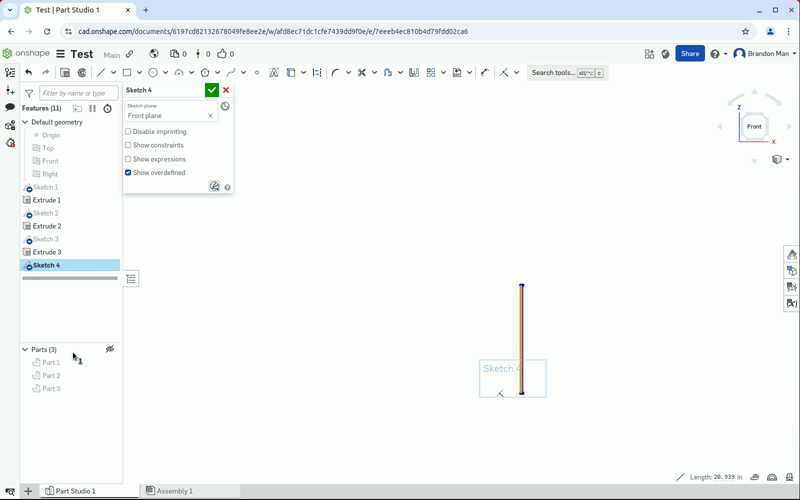
key(shift+y)
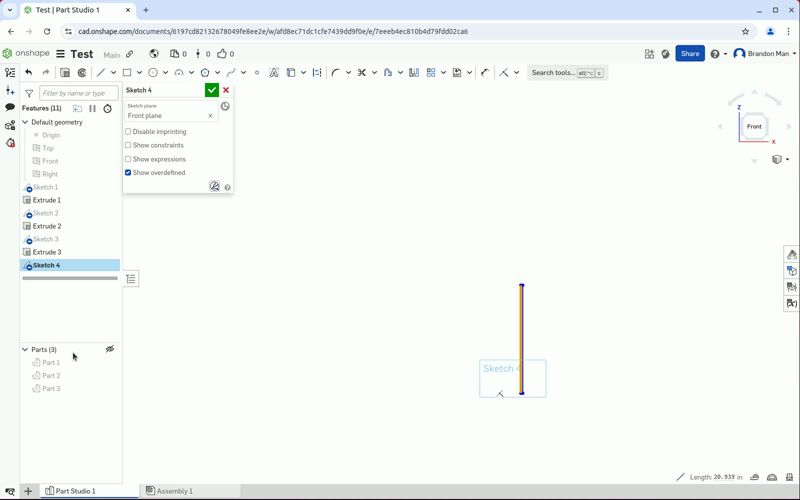
key(shift+e)
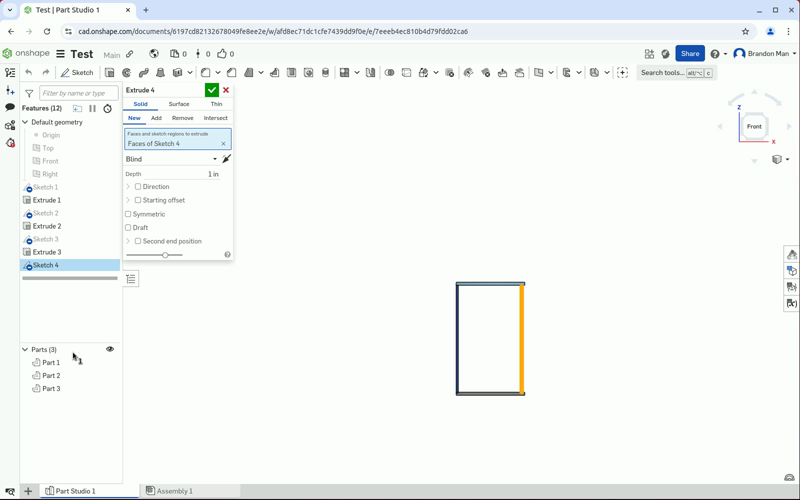
mouse_move(143, 106)
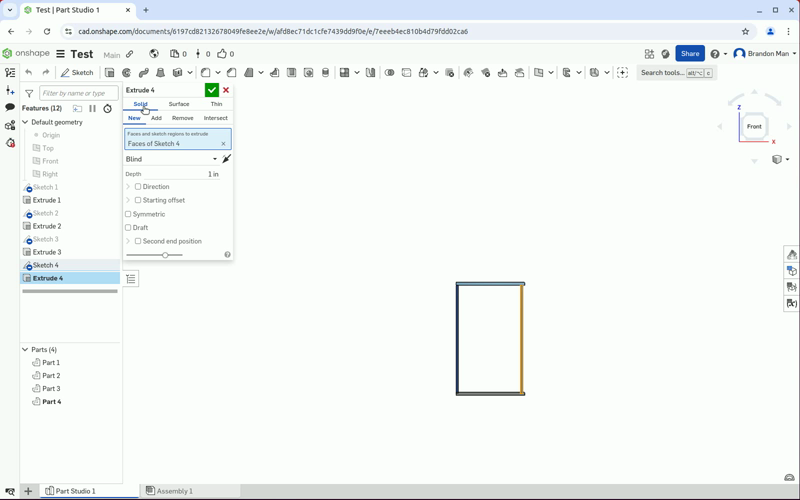
click(143, 106)
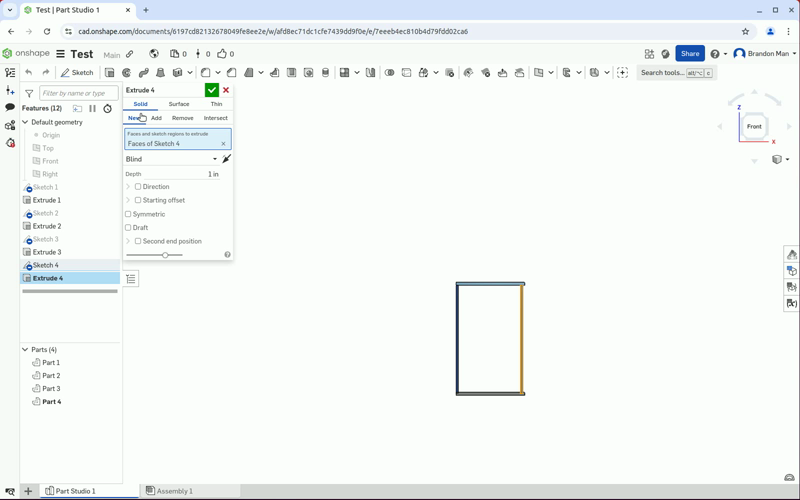
mouse_move(137, 120)
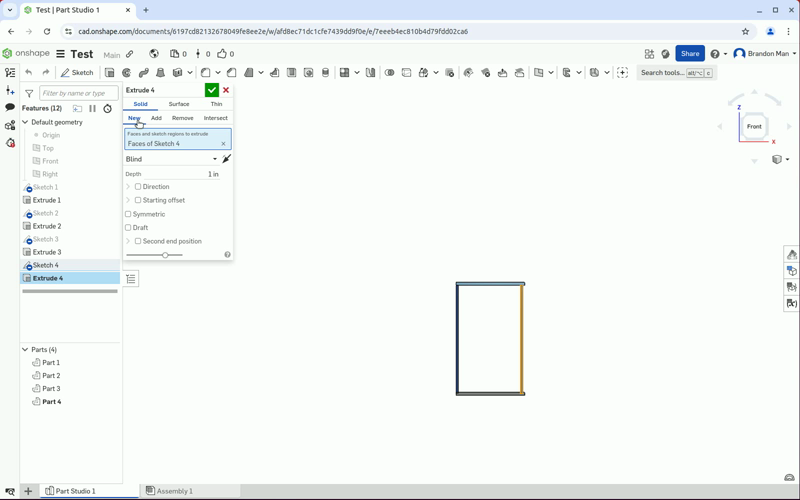
click(137, 120)
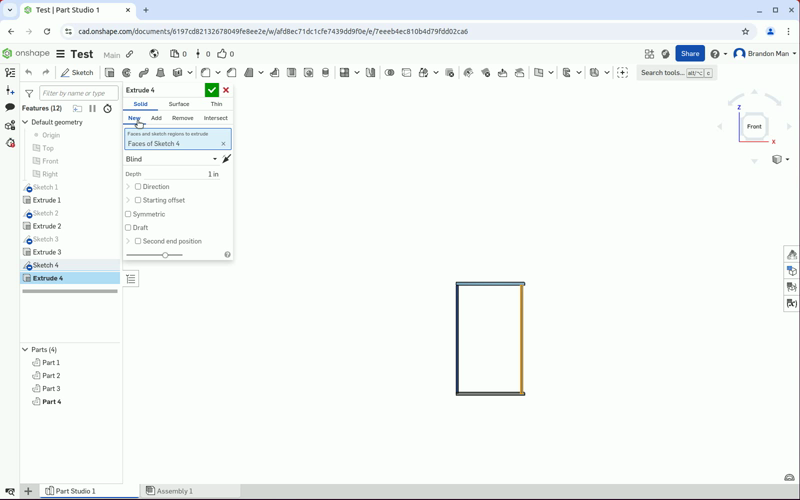
key(tab, 4)
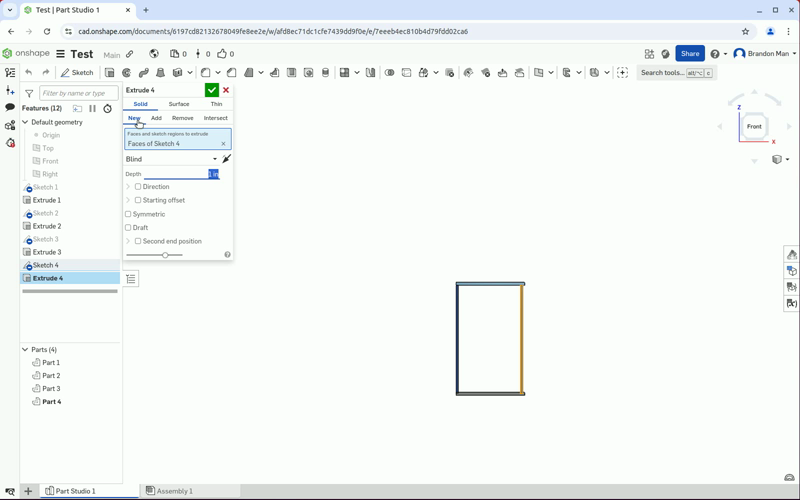
text(0.481)
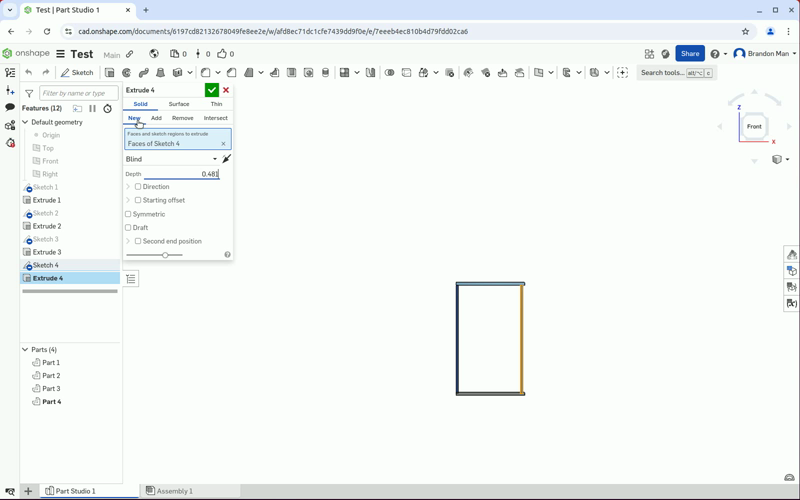
key(enter)
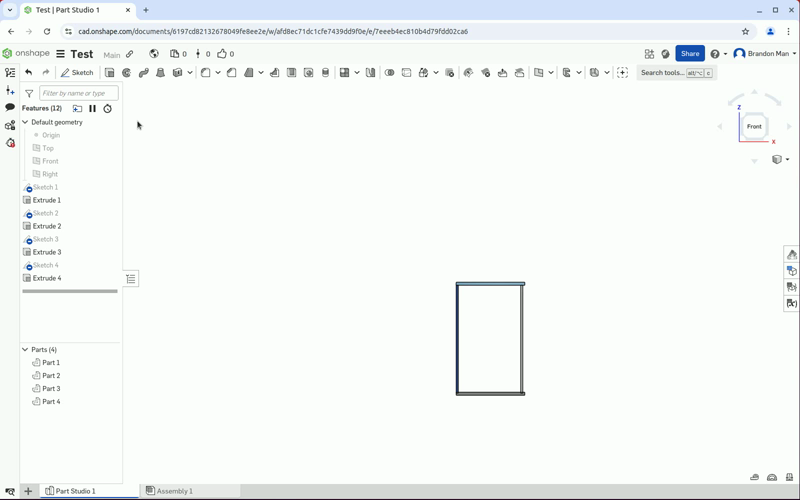
key(shift+h)
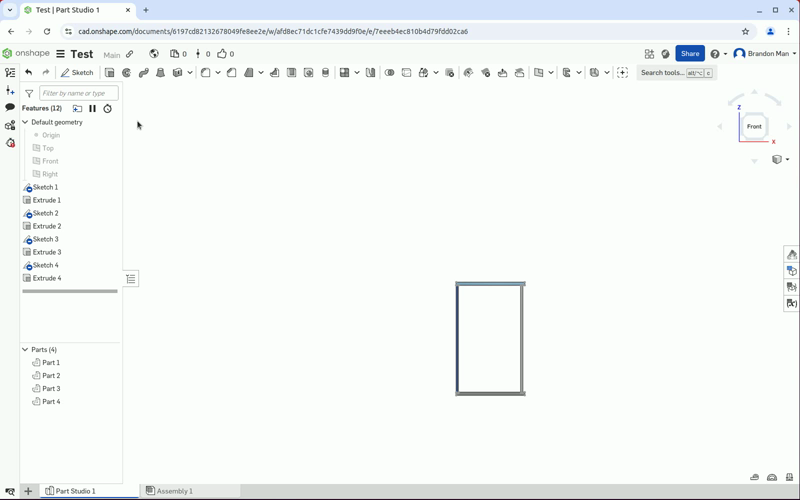
key(shift+h)
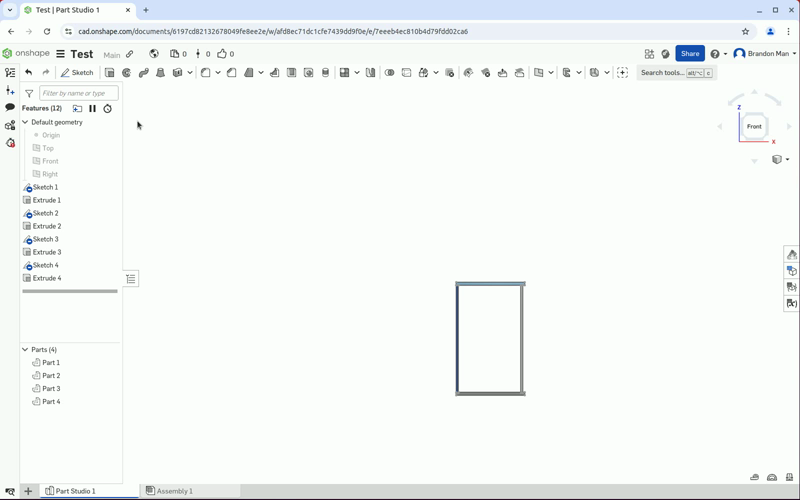
key(shift+7)
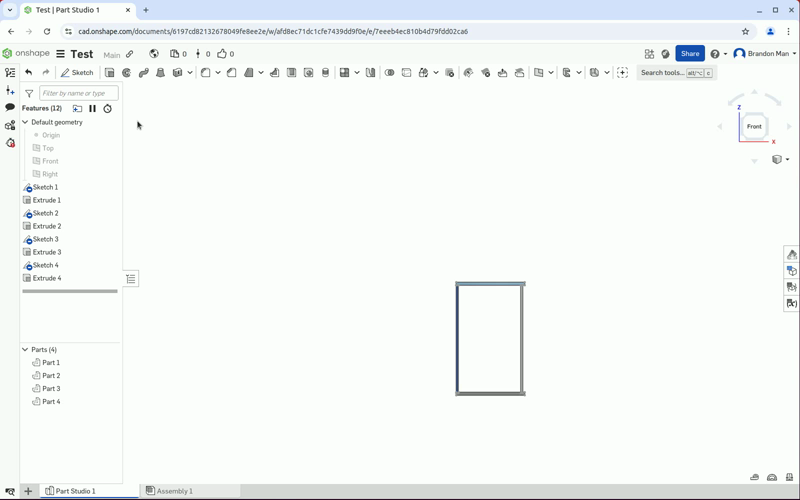
key(left, 2)
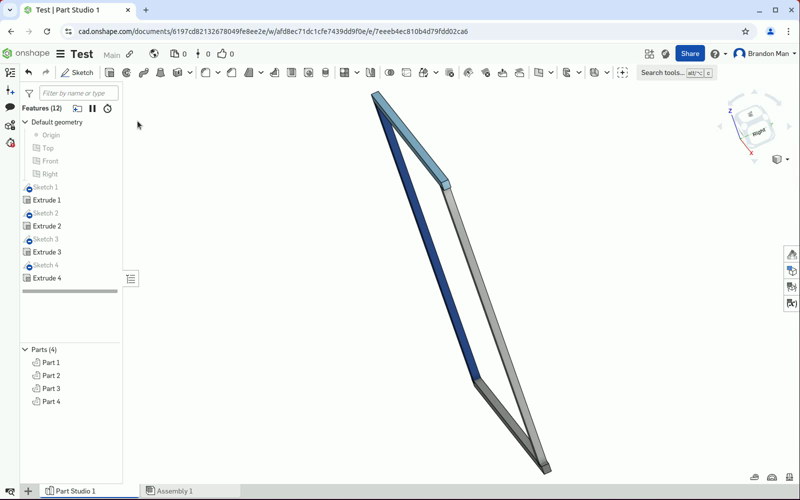
key(down, 2)
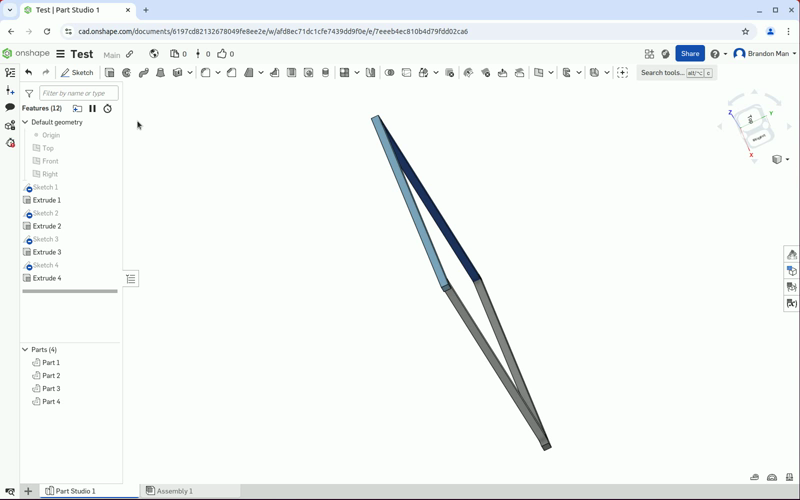
key(up, 2)
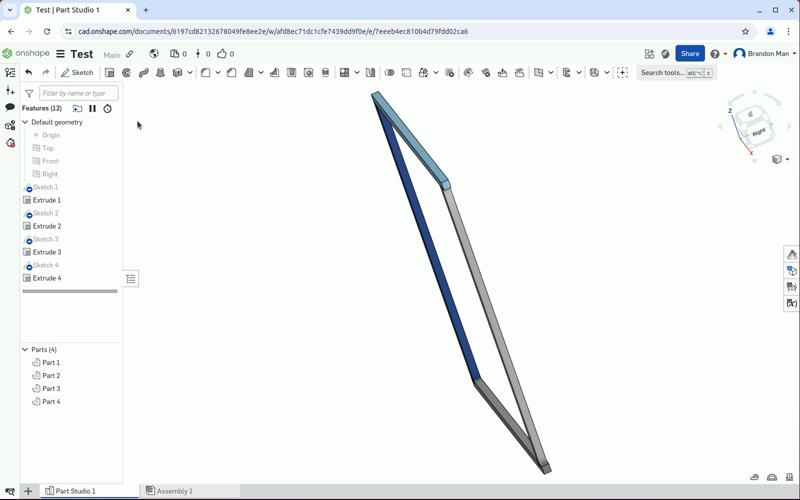
key(right, 2)
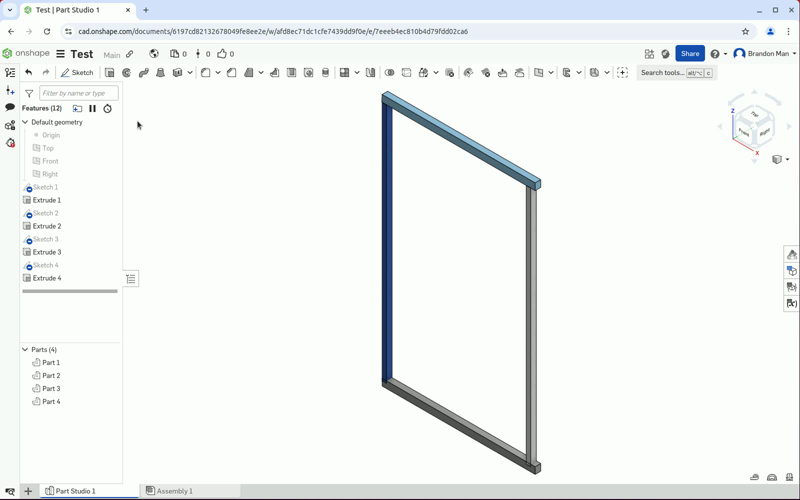
mouse_move(73, 189)
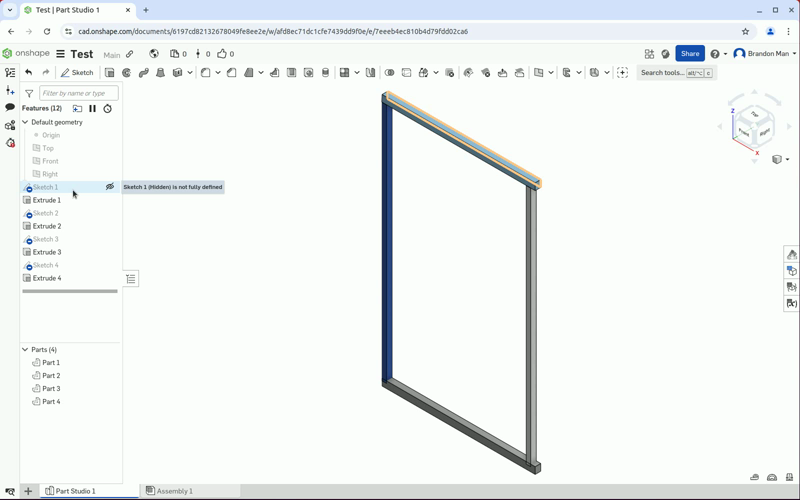
click(73, 189)